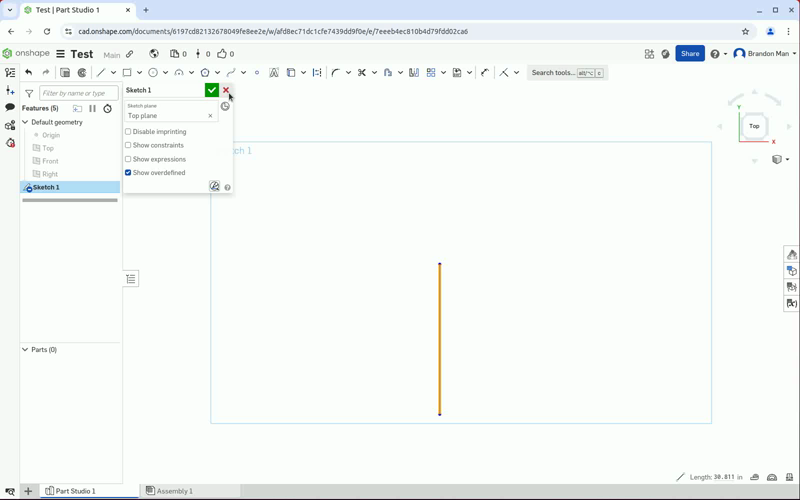
key(shift+h)
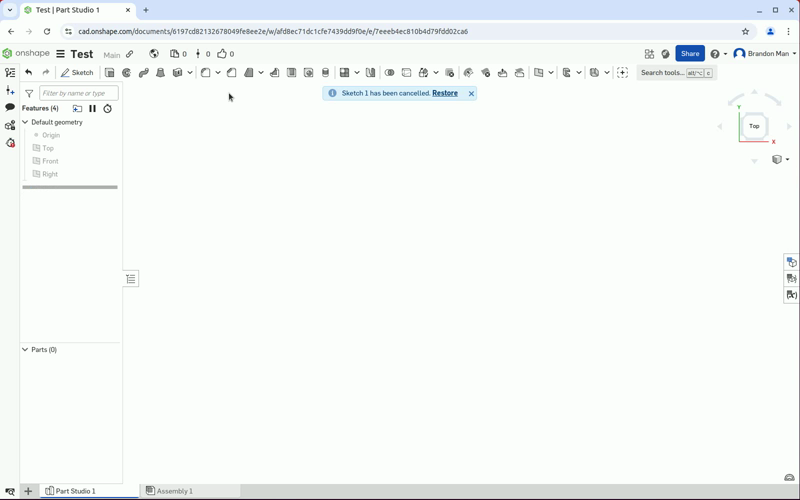
mouse_move(73, 352)
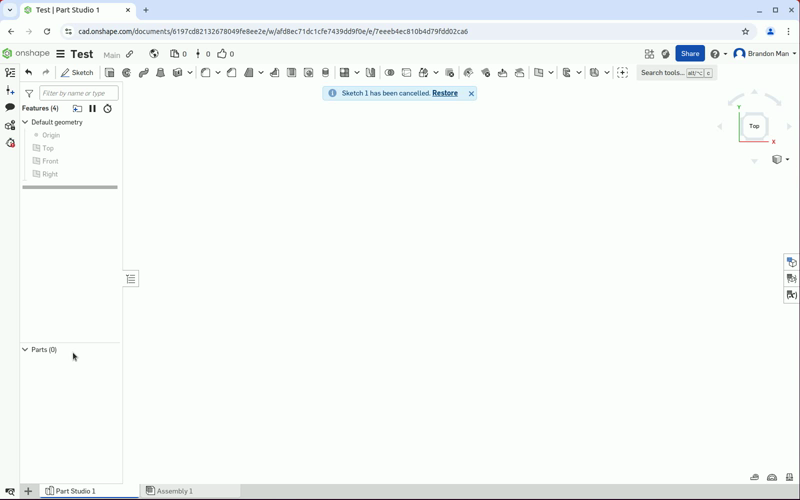
key(y)
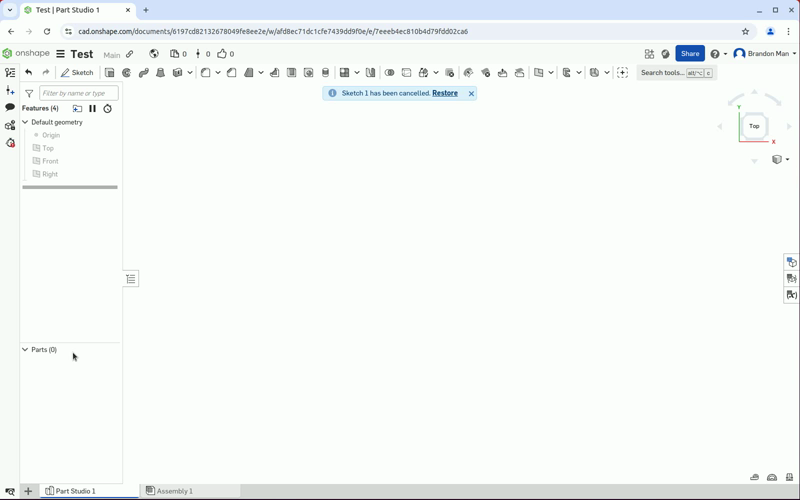
key(shift+p)
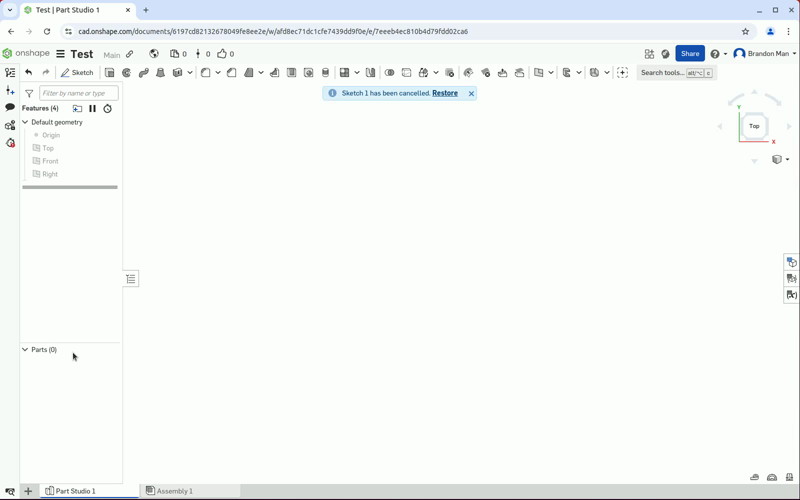
key(space)
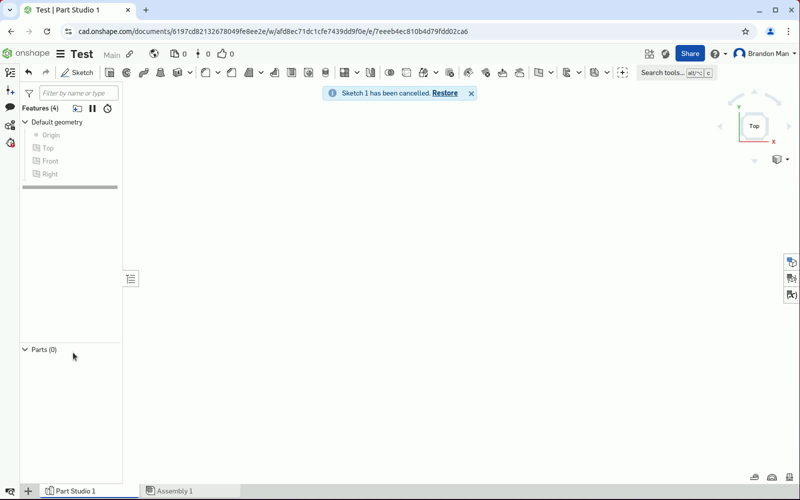
key_down(shift)
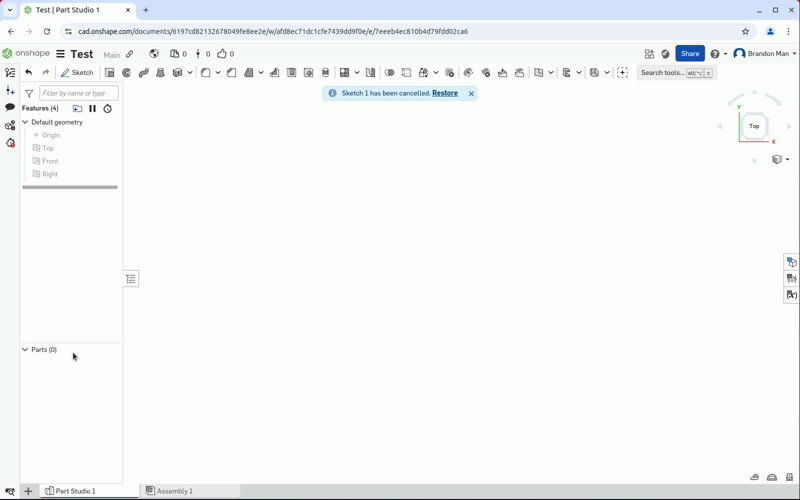
key(up)
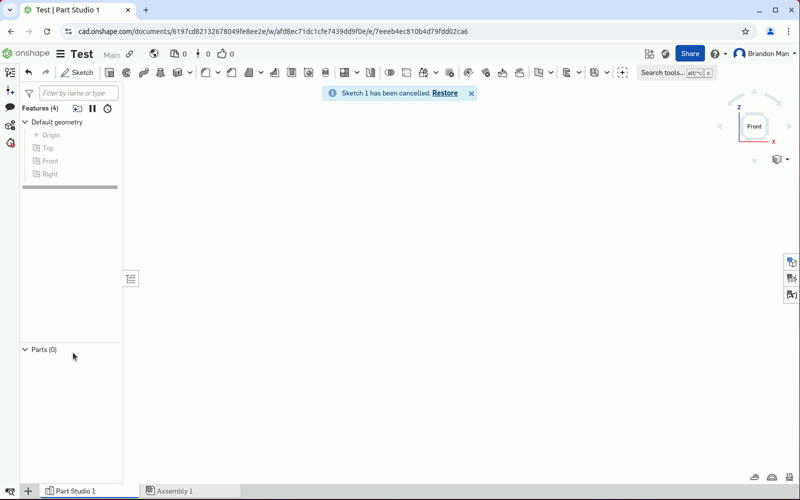
key_up(shift)
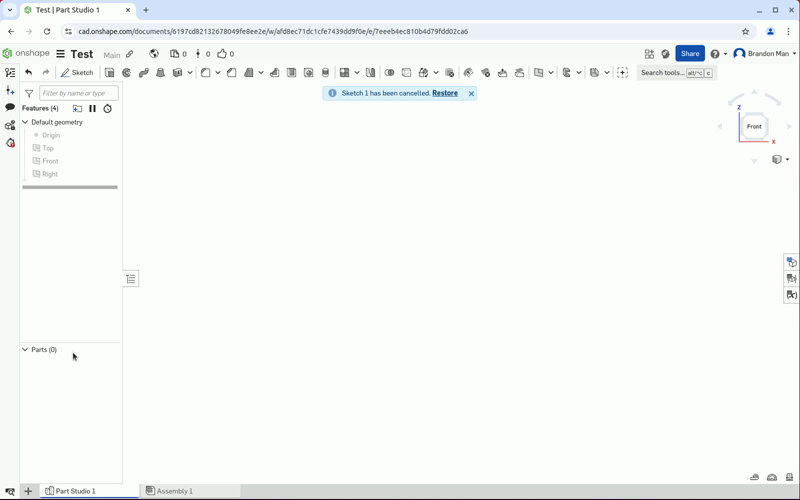
key(space)
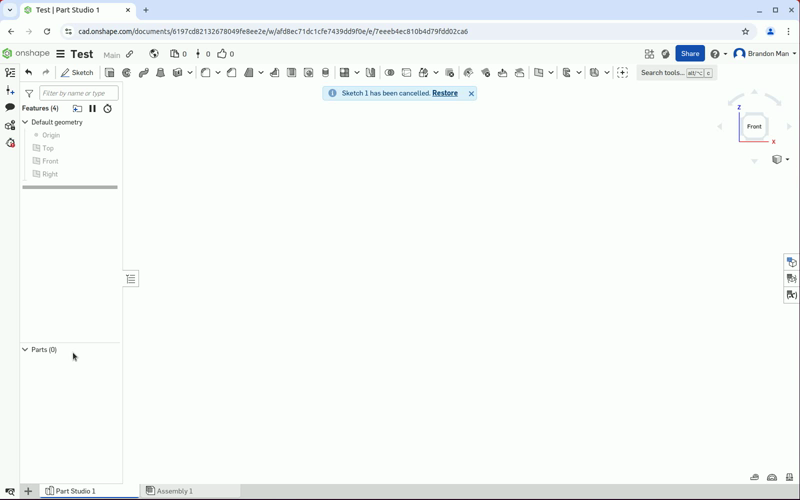
key_down(shift)
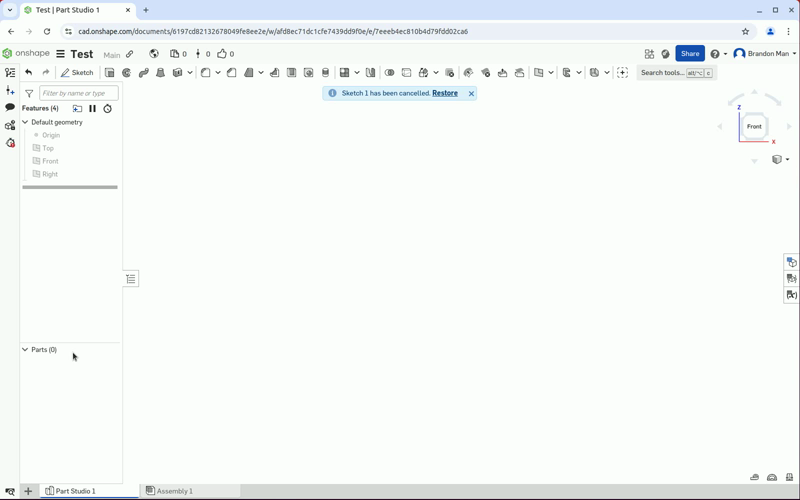
key(left)
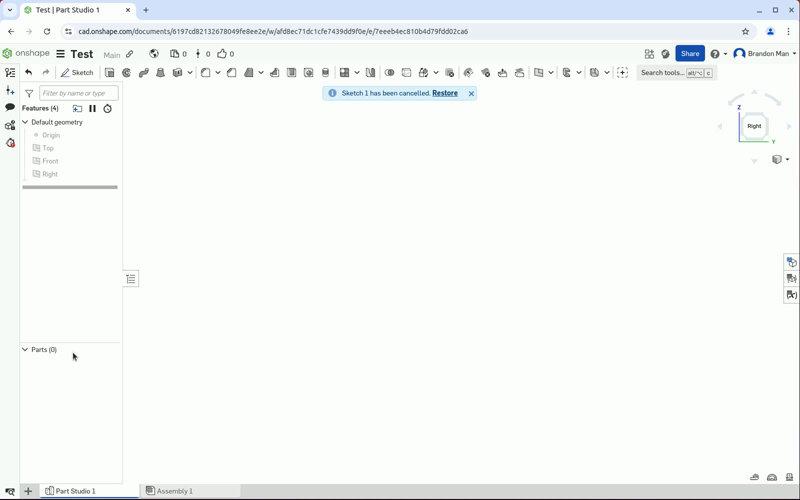
key_up(shift)
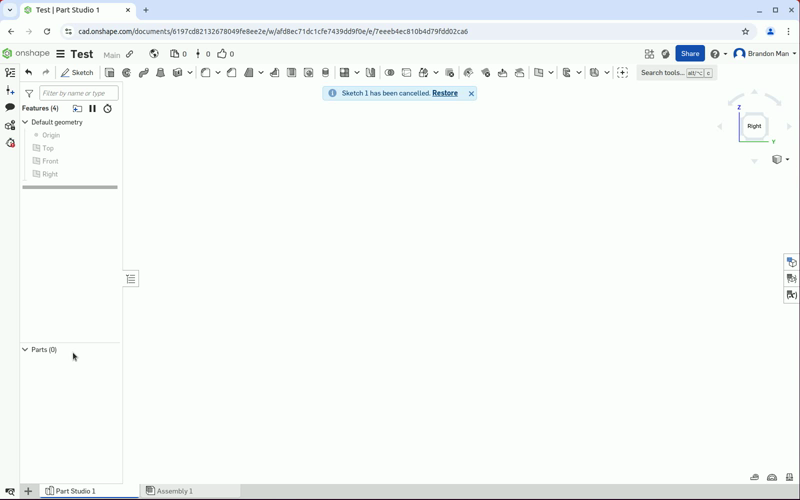
mouse_move(73, 352)
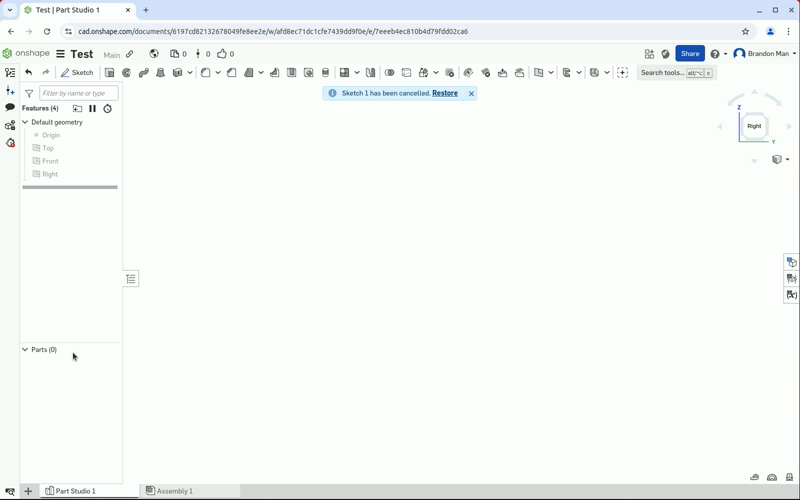
key(shift+y)
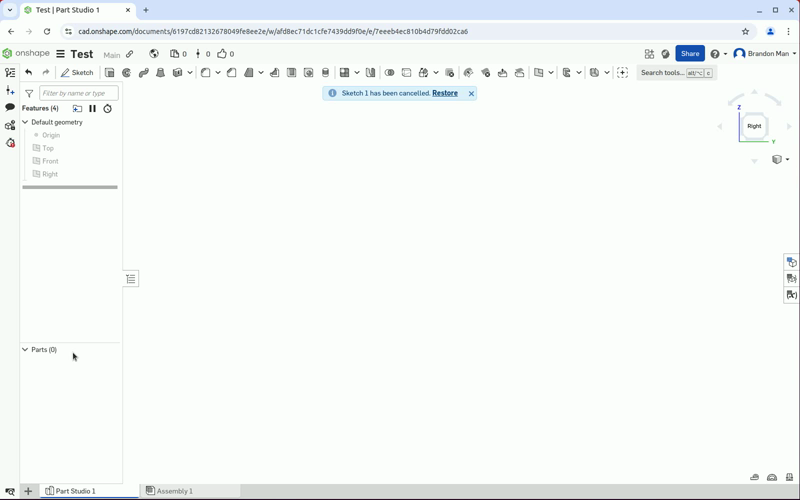
key(shift+s)
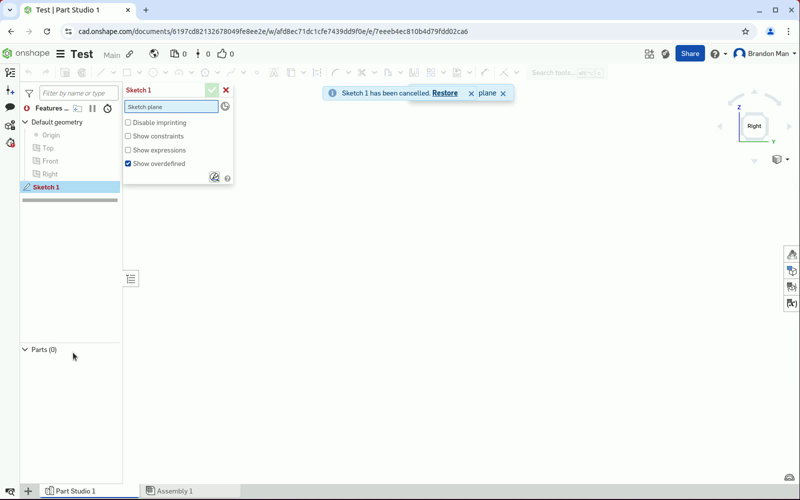
mouse_move(73, 176)
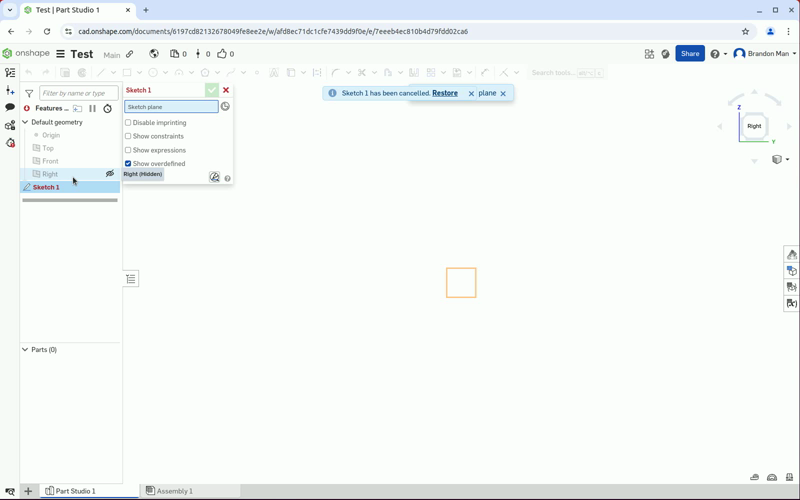
click(73, 176)
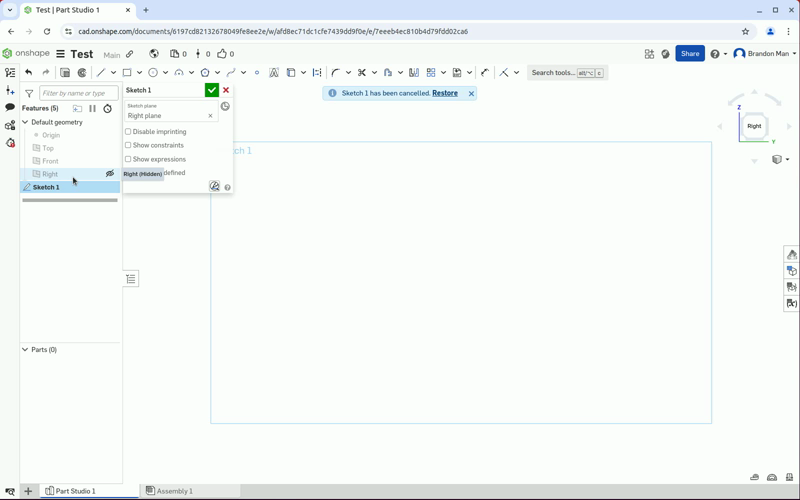
mouse_move(73, 352)
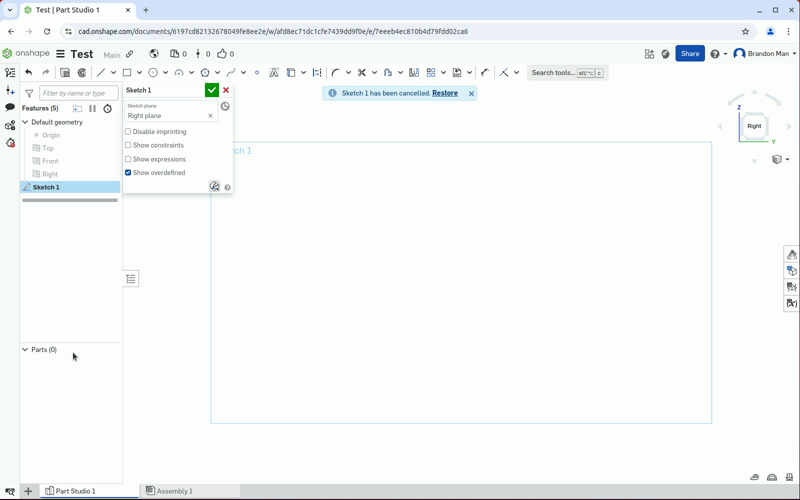
key(y)
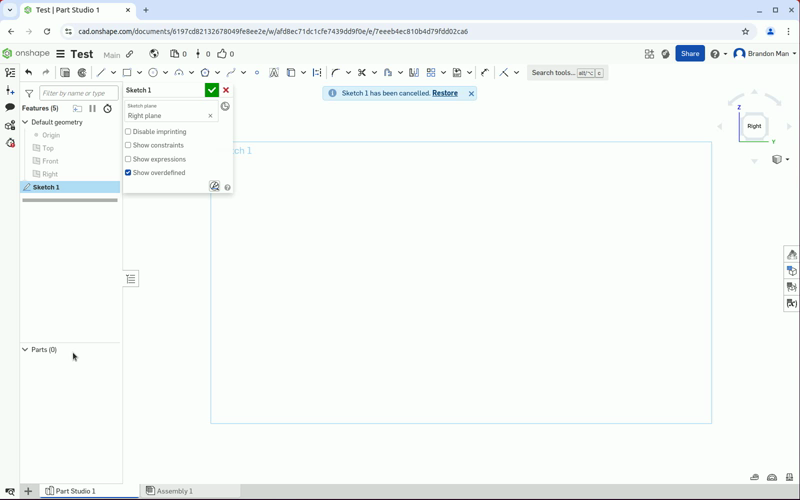
key(l)
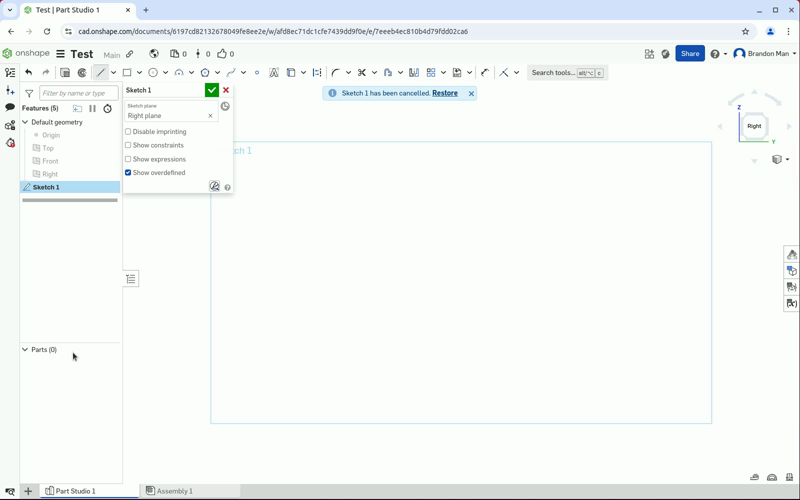
key_down(shift)
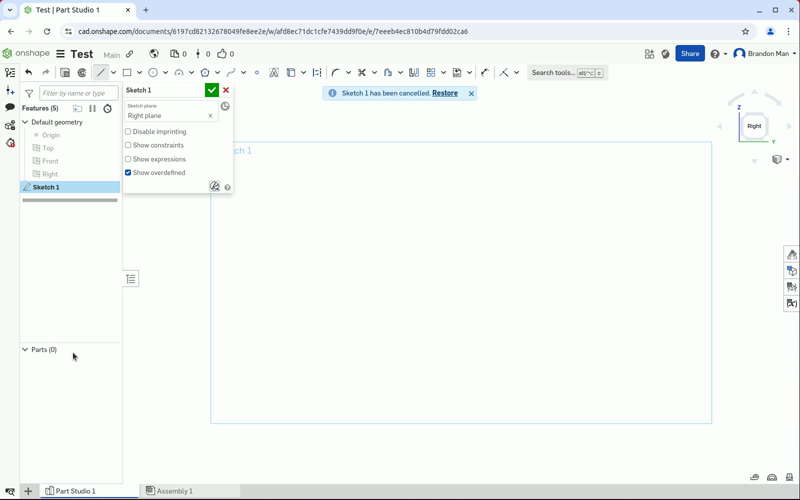
mouse_move(370, 282)
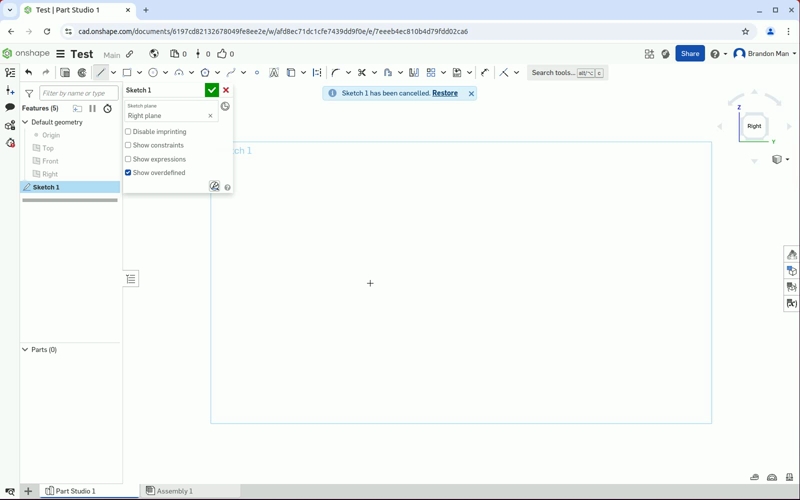
click(370, 282)
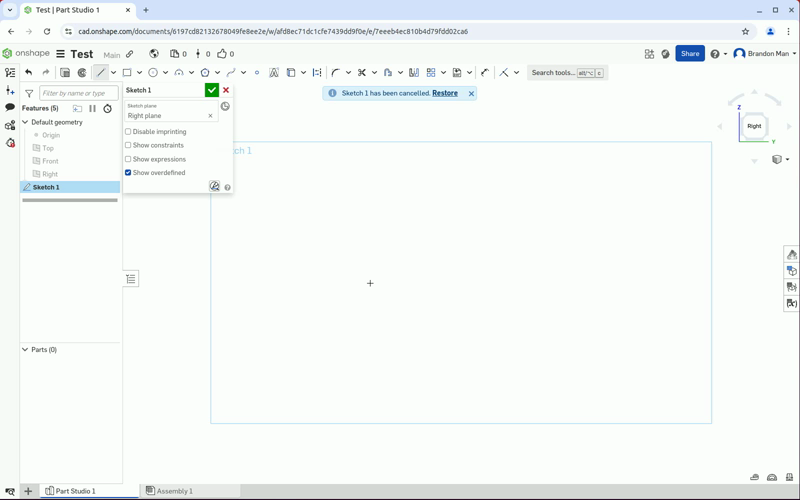
key_up(shift)
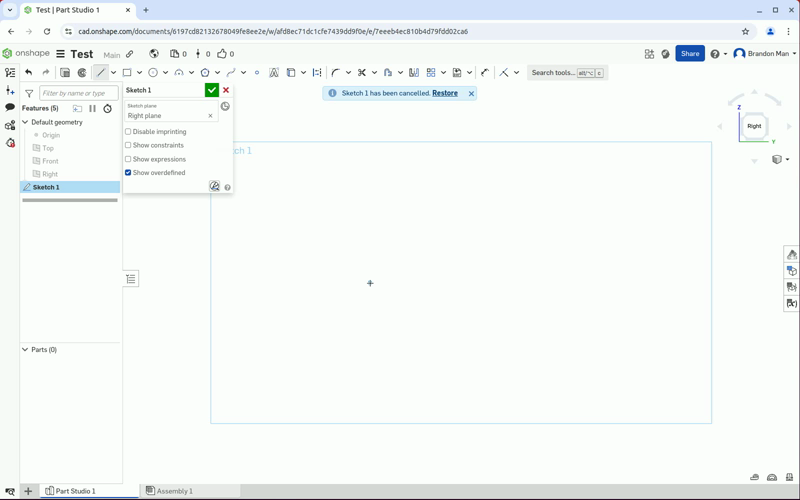
key_down(shift)
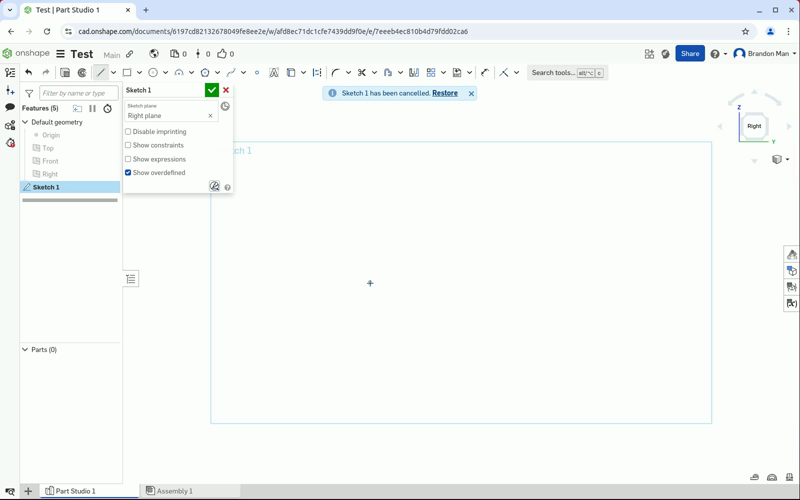
mouse_move(450, 282)
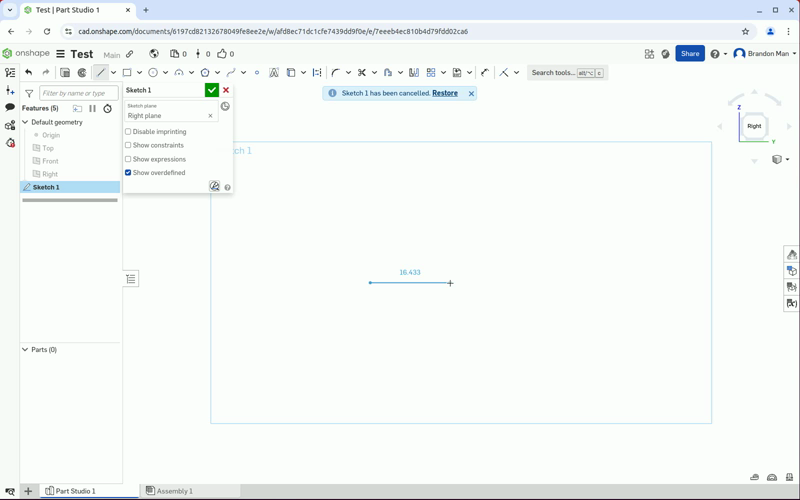
click(450, 282)
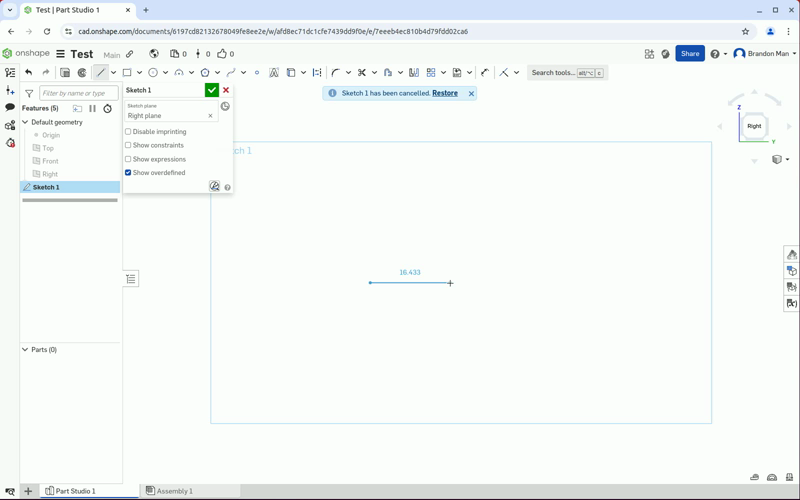
key_up(shift)
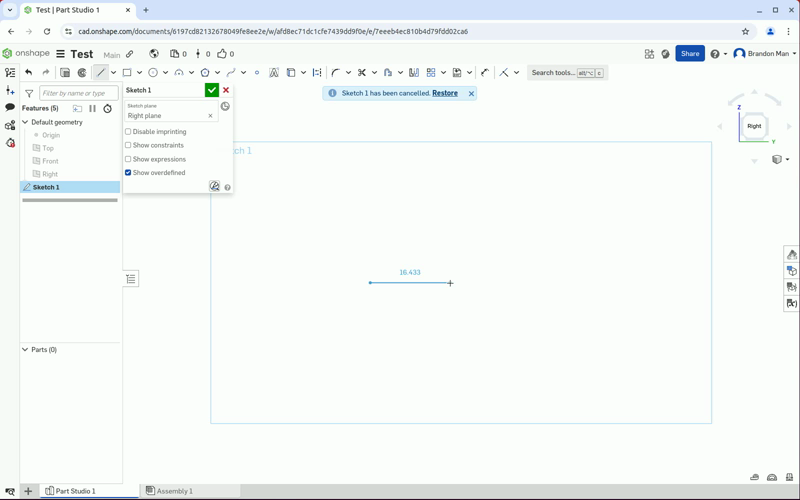
key(esc)
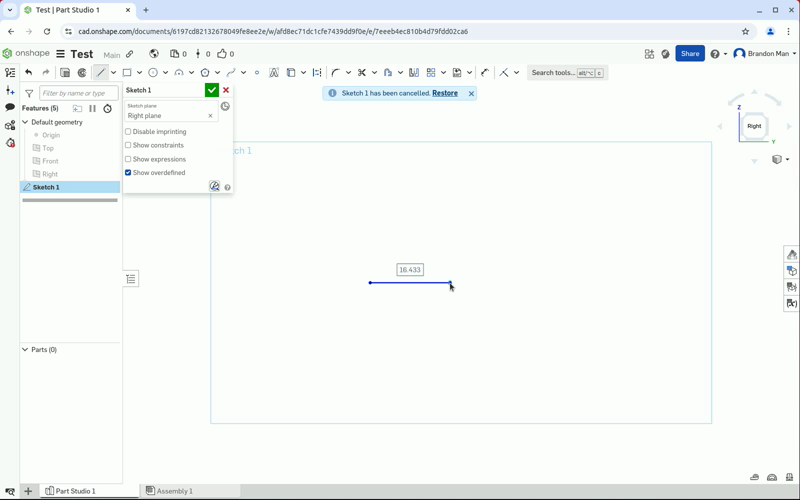
key(a)
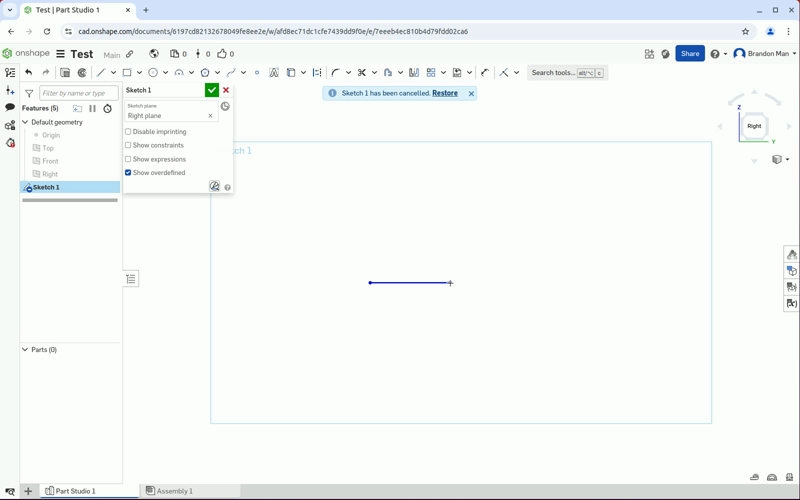
mouse_move(450, 282)
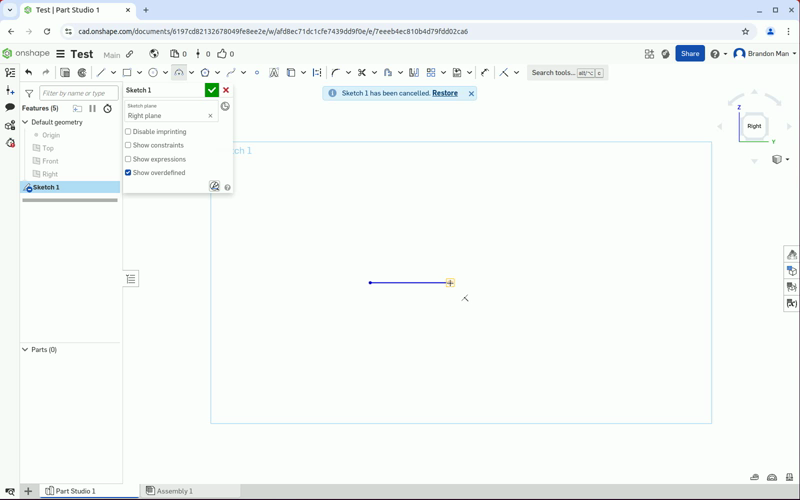
click(450, 282)
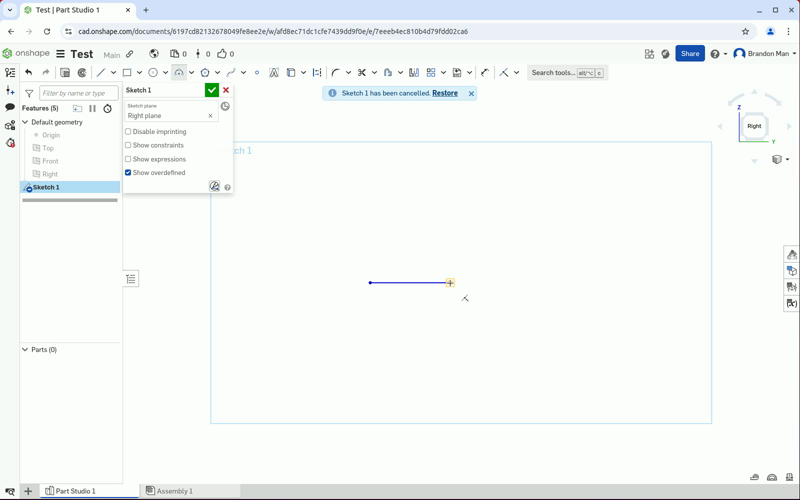
key_down(shift)
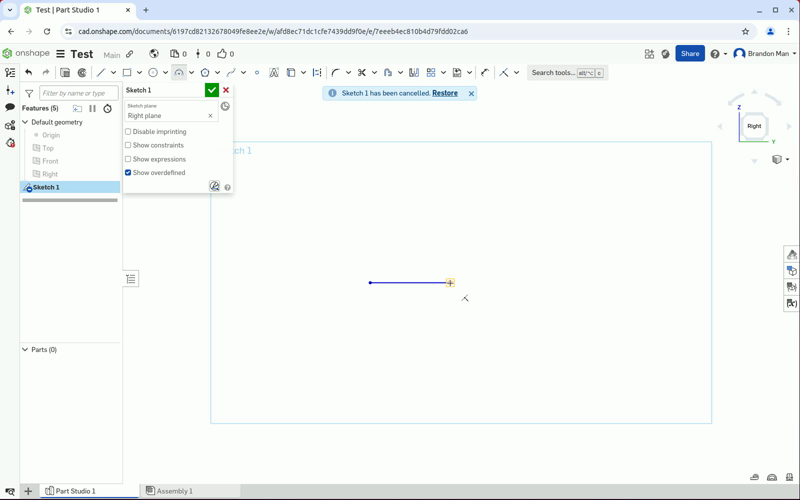
mouse_move(465, 276)
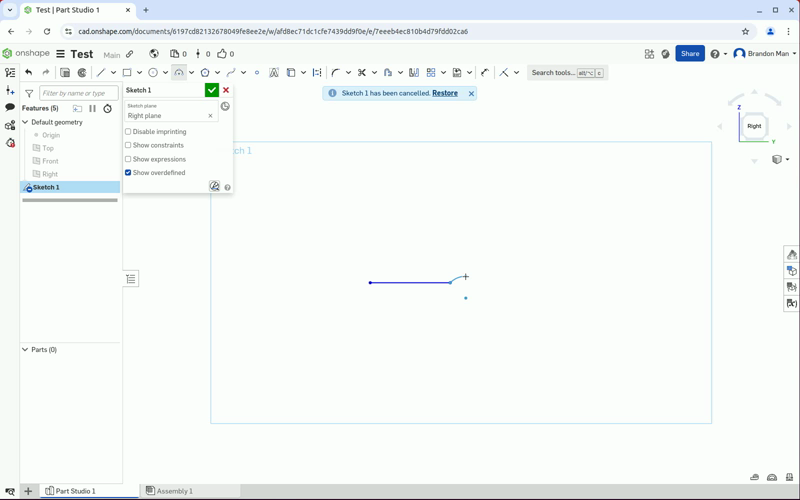
click(465, 276)
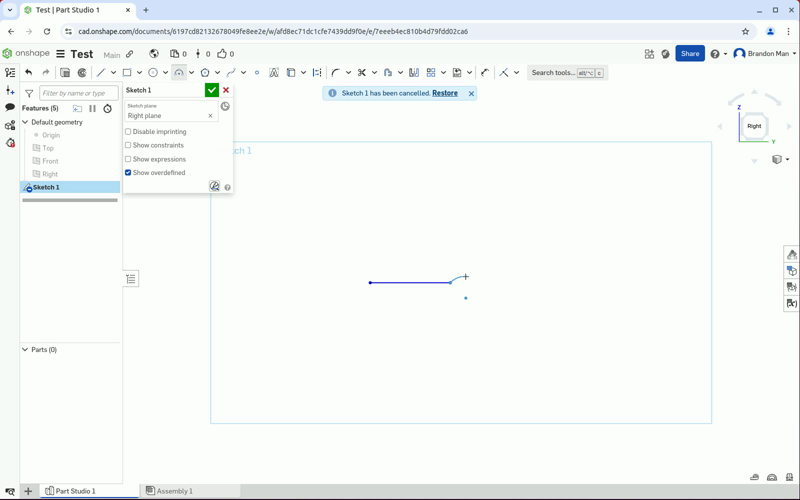
mouse_move(440, 240)
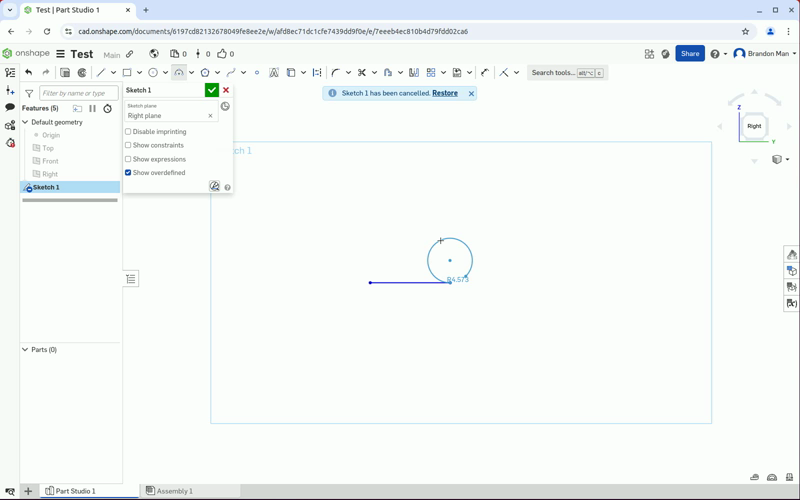
click(440, 240)
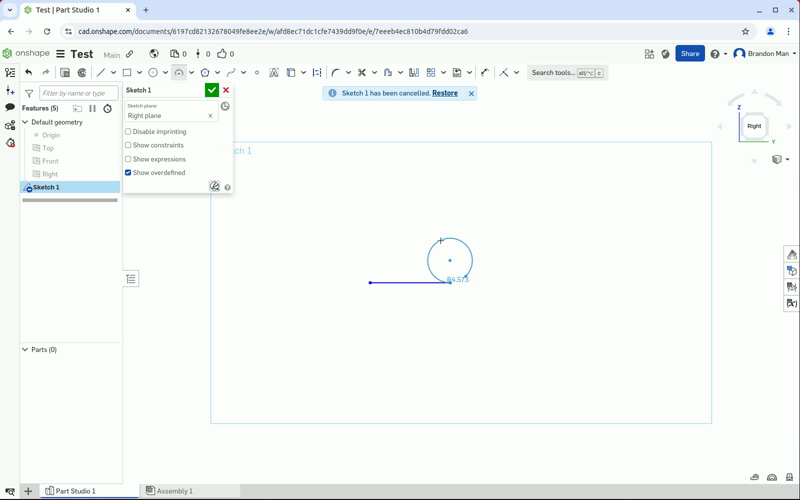
key_up(shift)
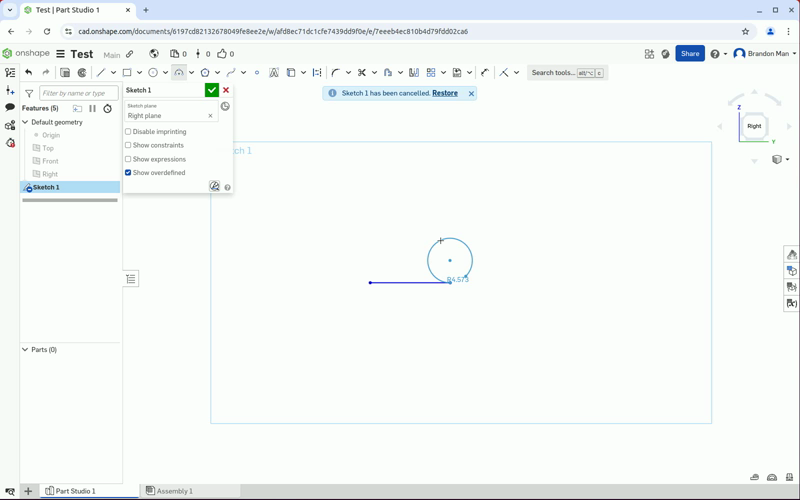
key(esc)
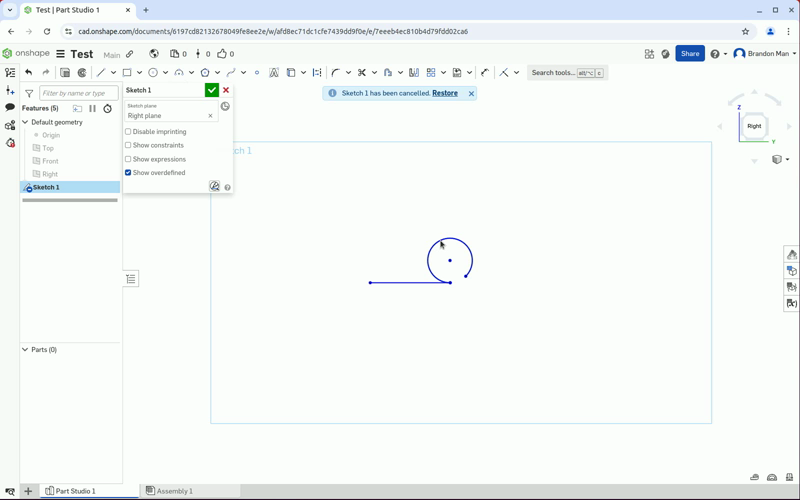
key(l)
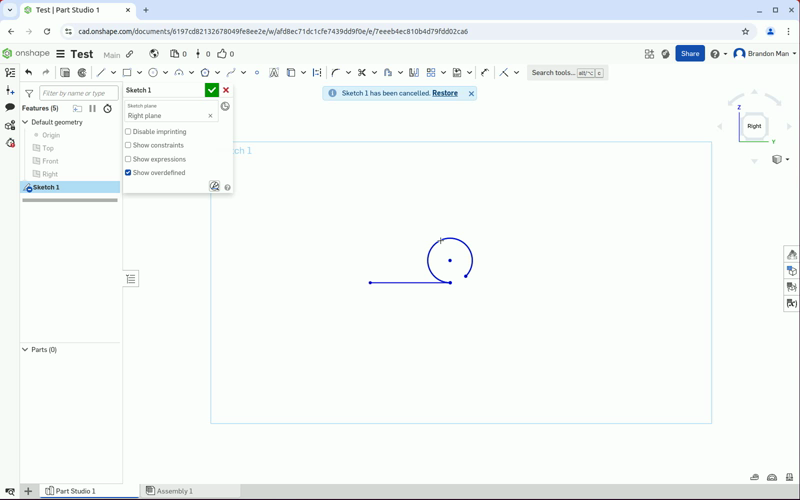
mouse_move(465, 276)
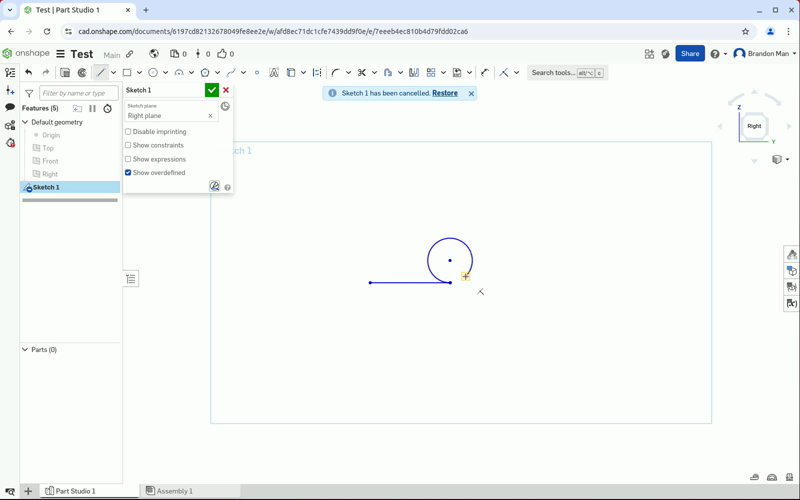
click(465, 276)
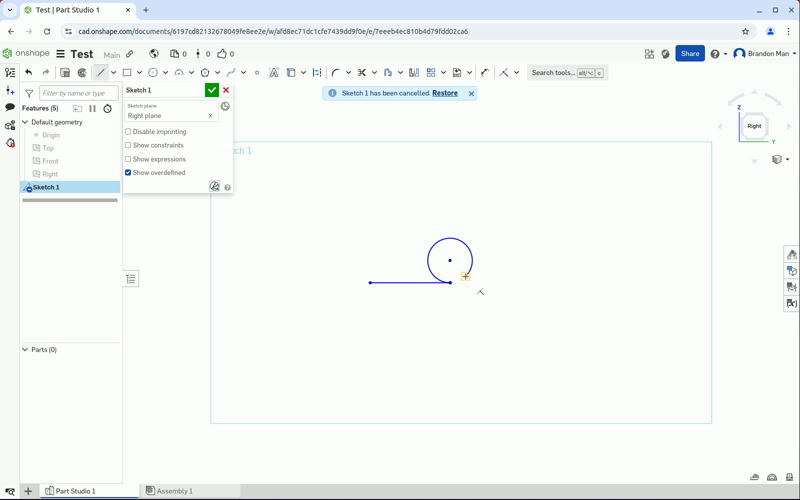
key_down(shift)
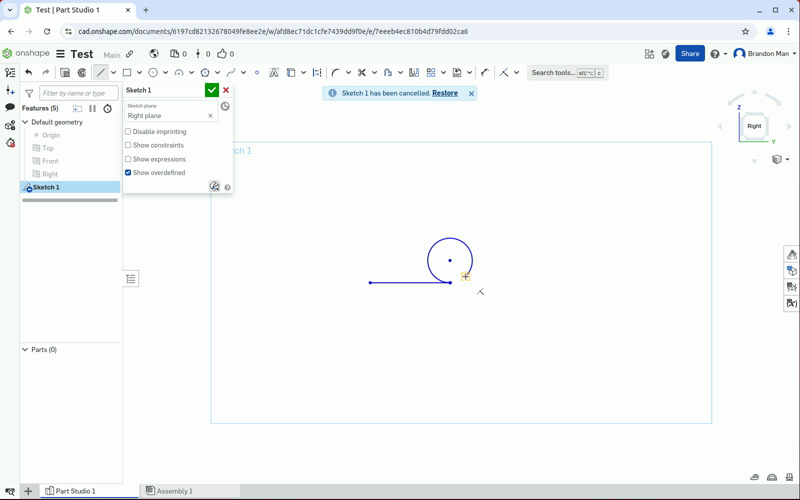
mouse_move(535, 208)
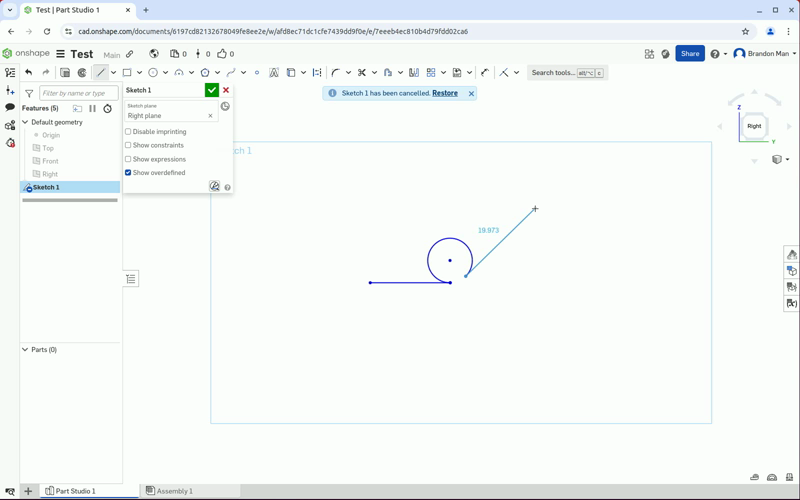
click(535, 208)
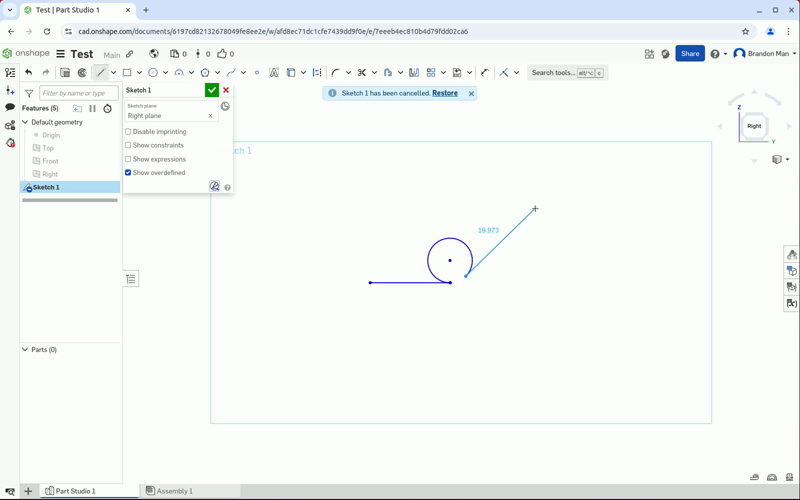
key_up(shift)
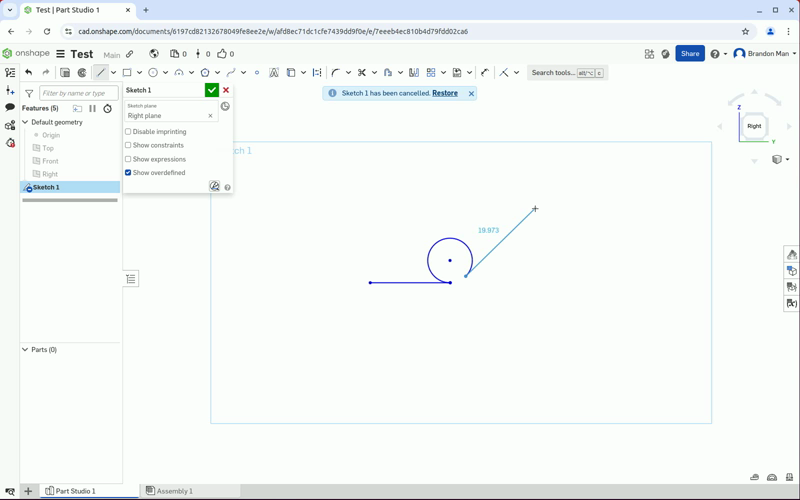
key(esc)
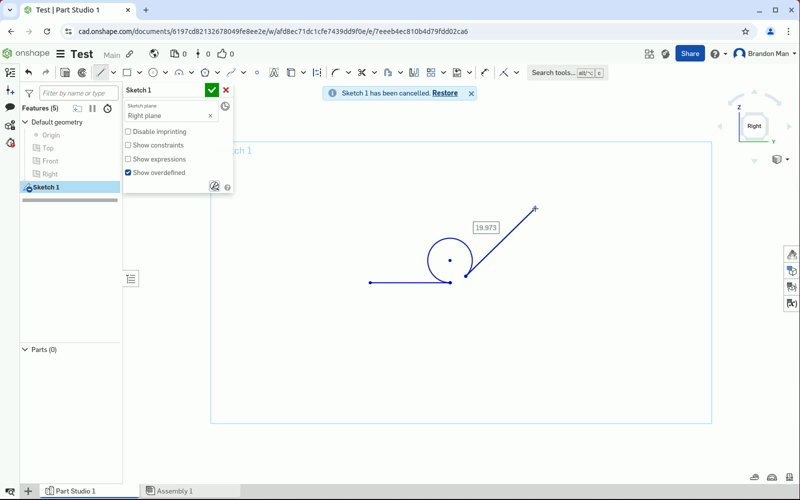
key(a)
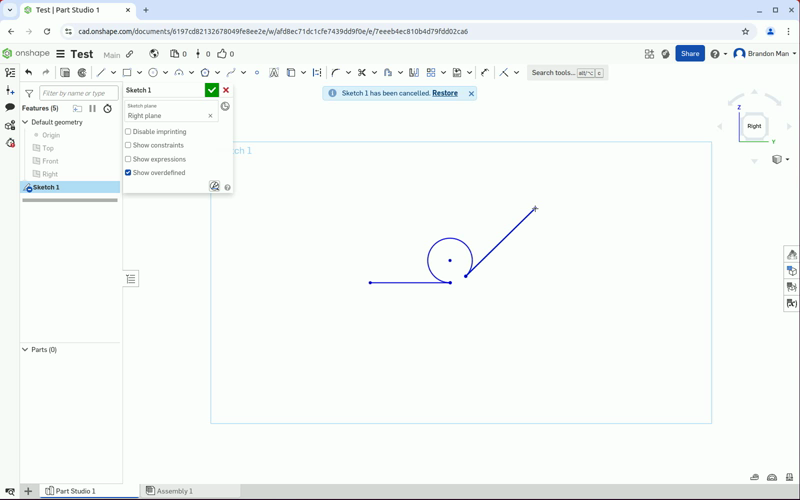
mouse_move(535, 208)
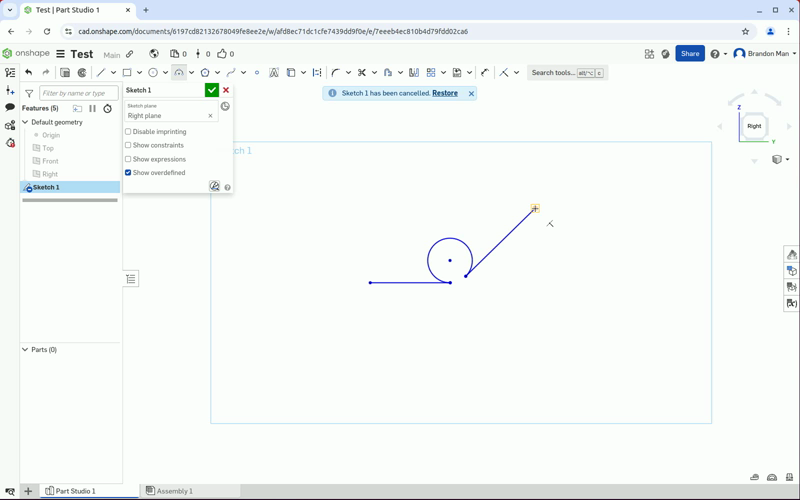
click(535, 208)
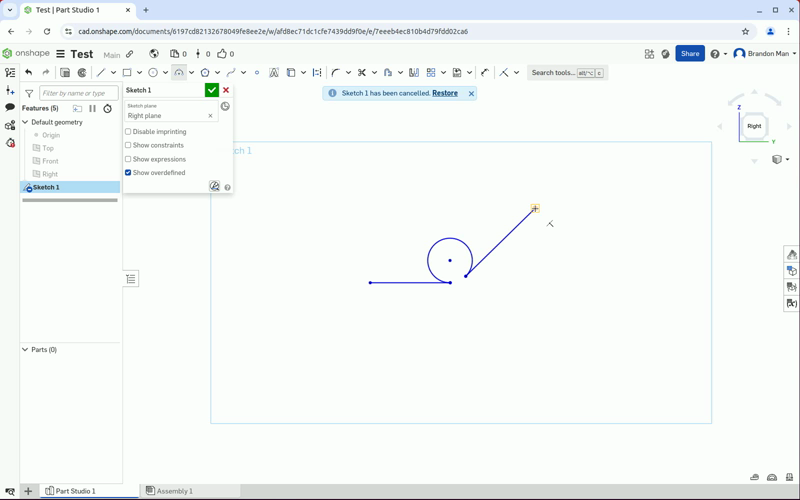
key_down(shift)
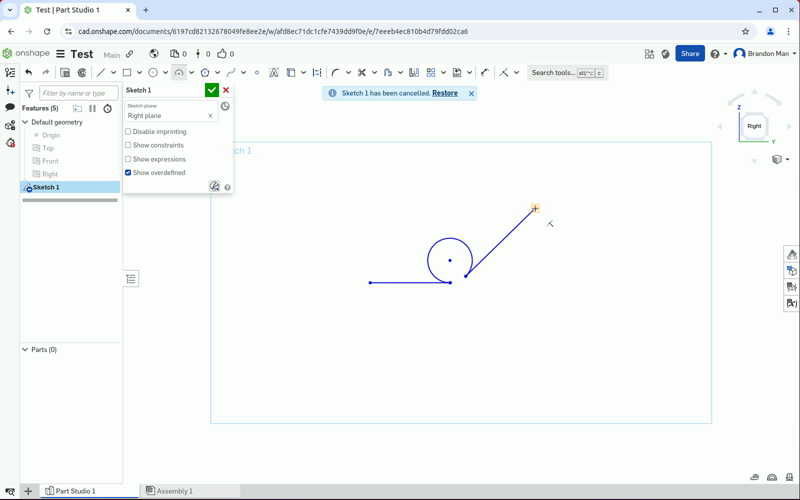
mouse_move(517, 187)
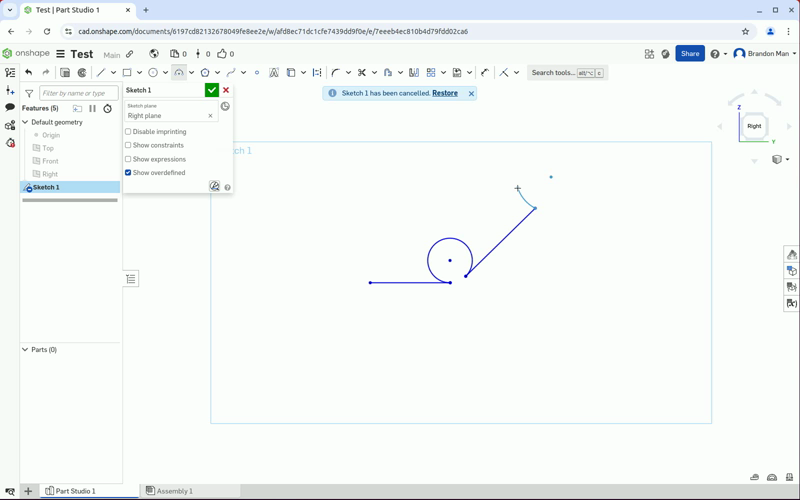
click(517, 187)
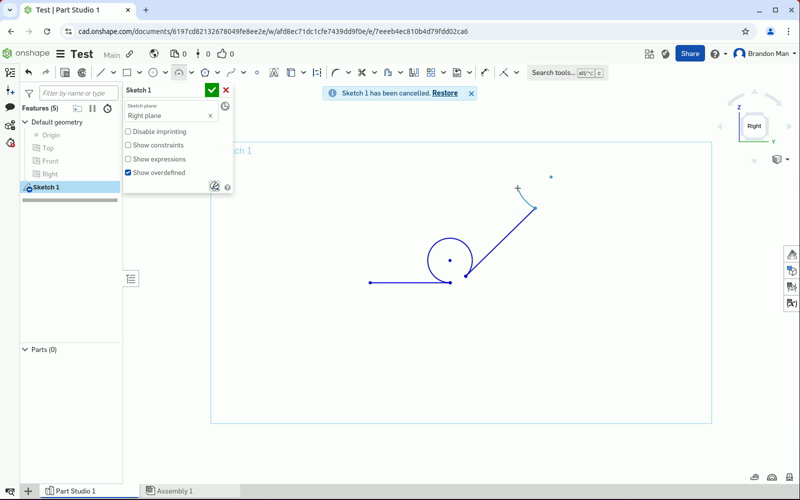
mouse_move(515, 207)
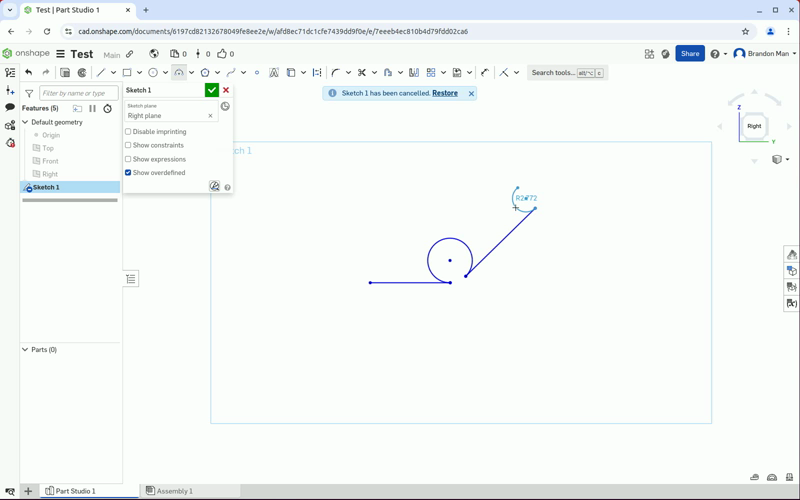
click(515, 207)
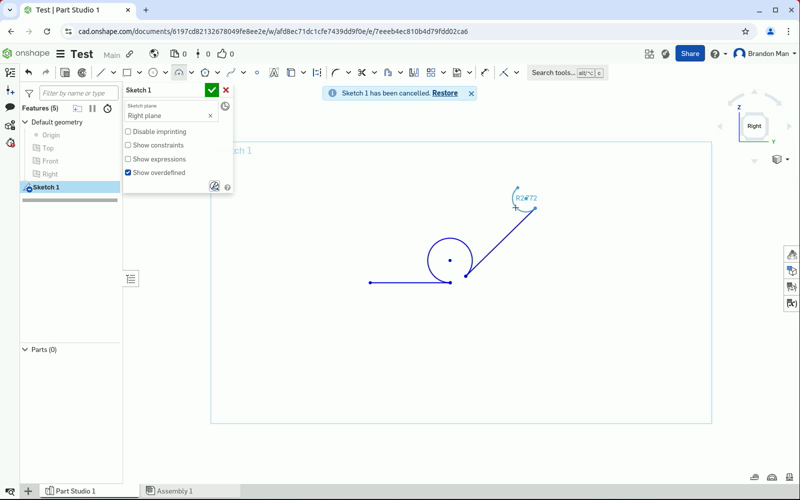
key_up(shift)
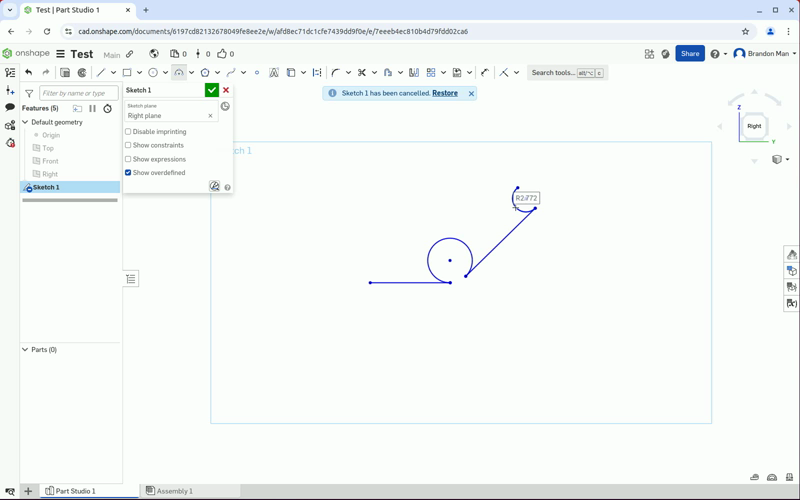
key(esc)
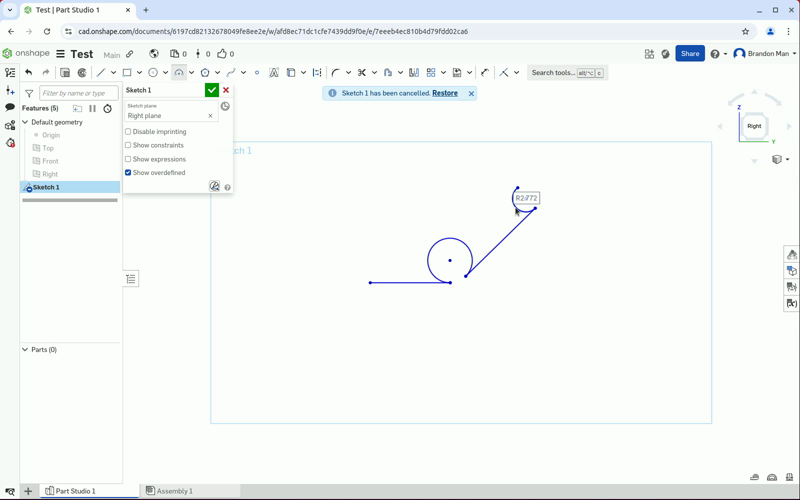
key(l)
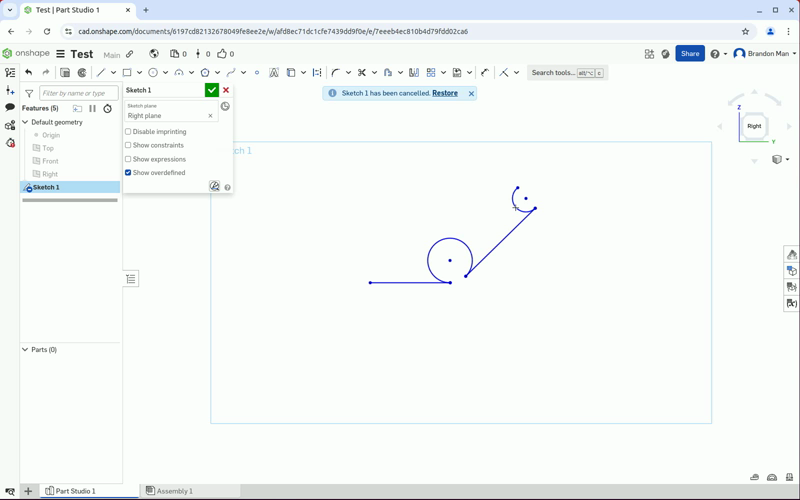
mouse_move(517, 187)
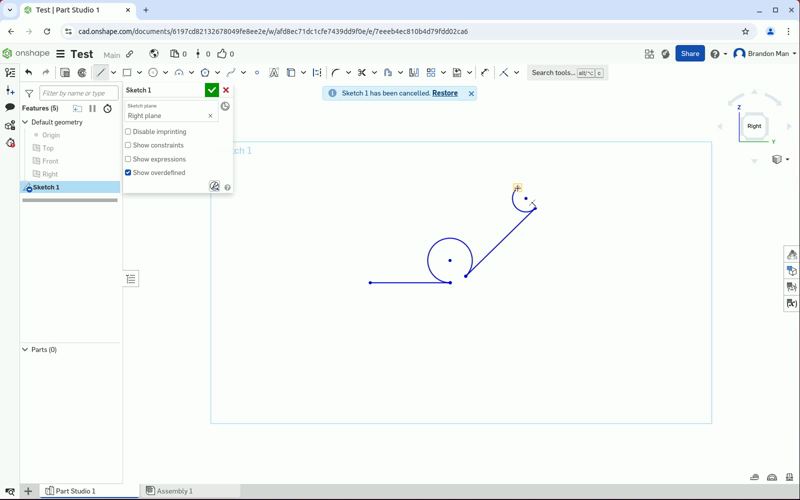
click(517, 187)
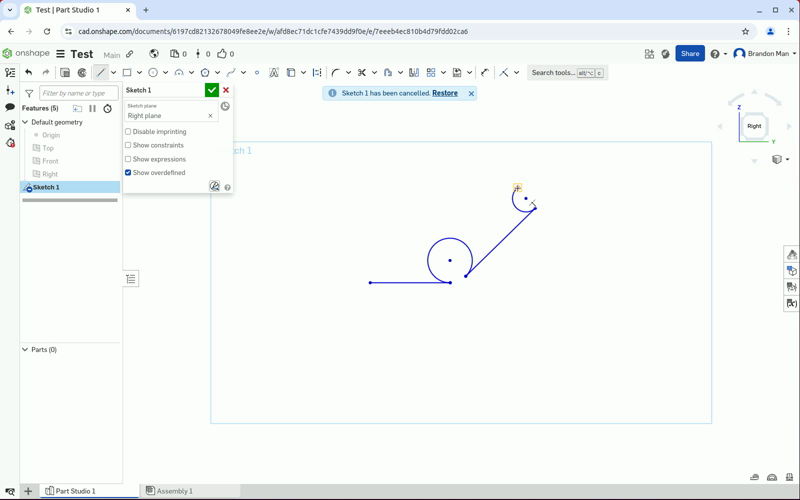
key_down(shift)
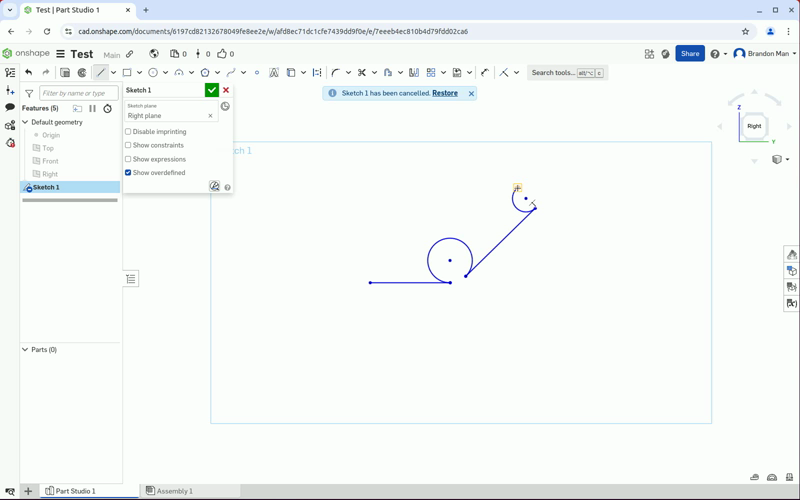
mouse_move(457, 232)
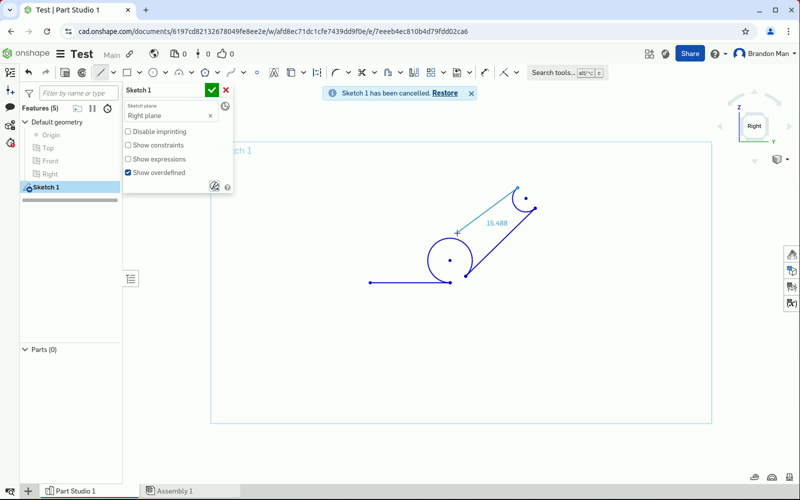
click(457, 232)
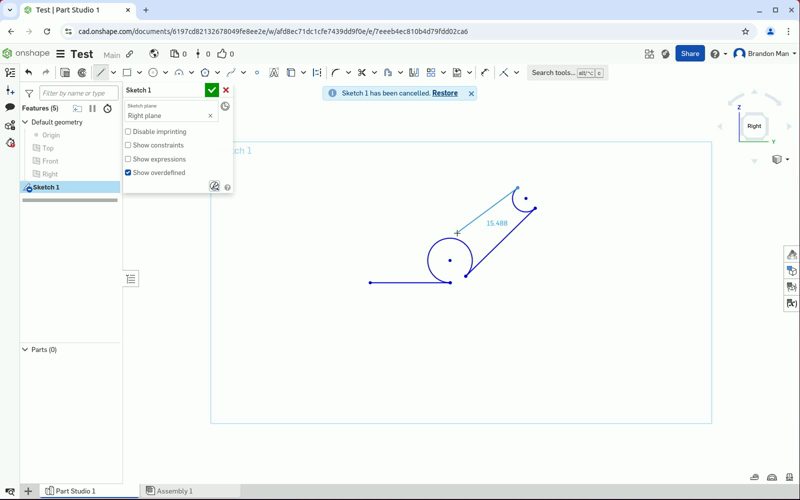
key_up(shift)
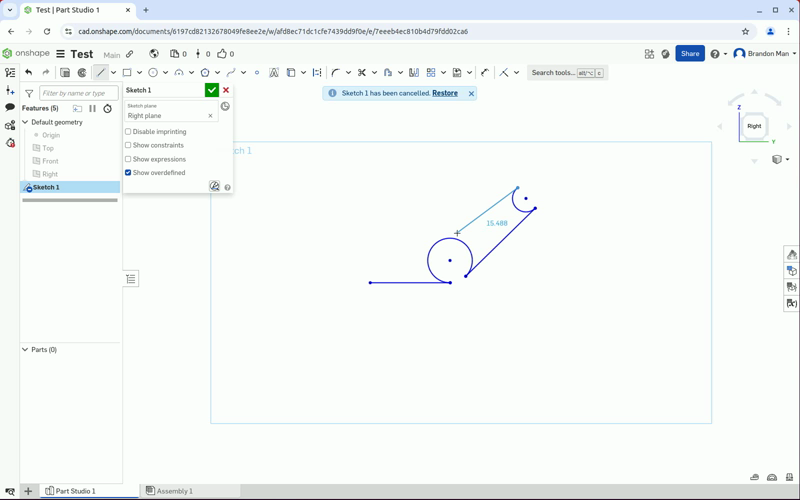
key(esc)
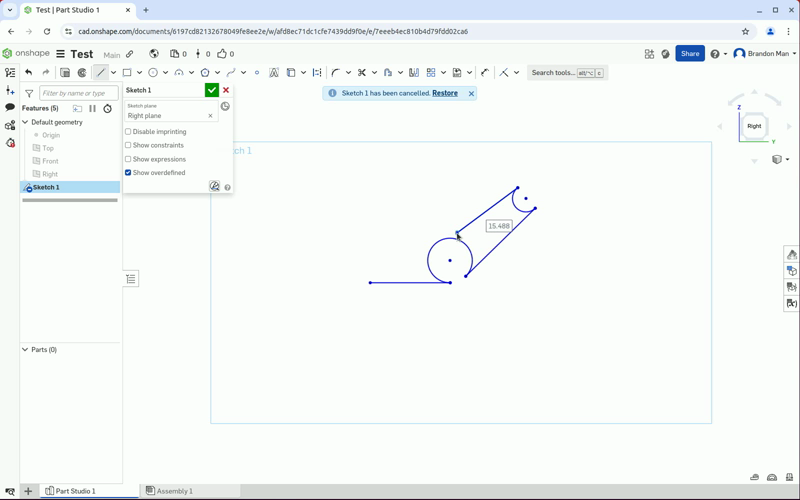
key(a)
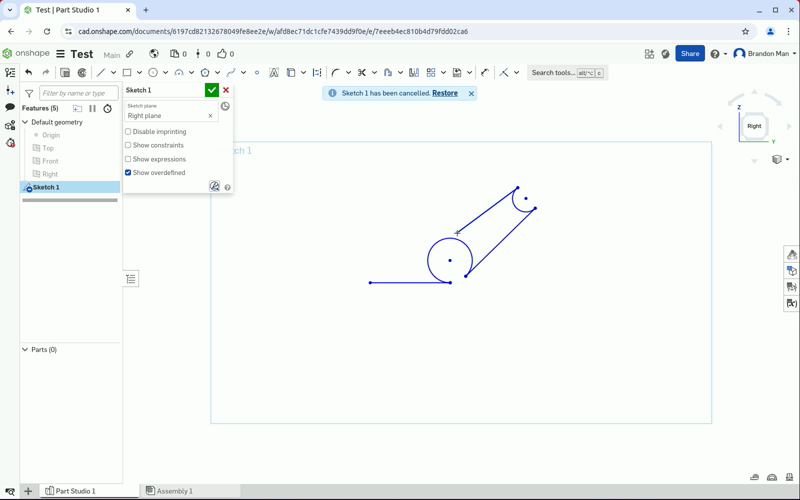
mouse_move(457, 232)
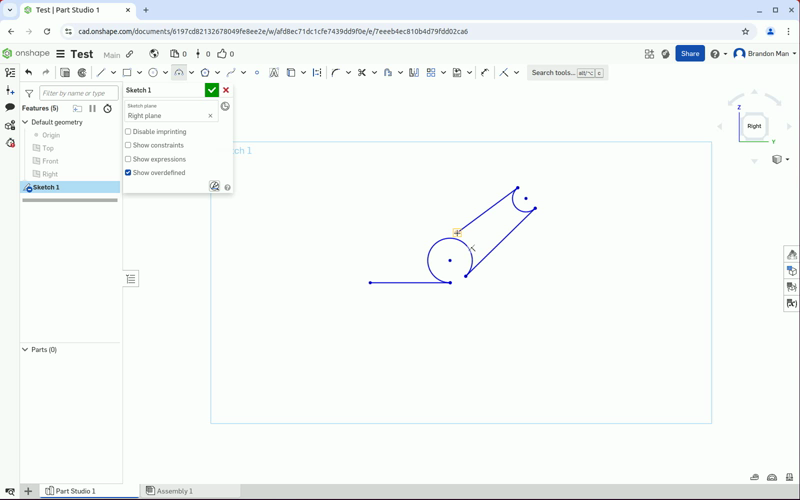
click(457, 232)
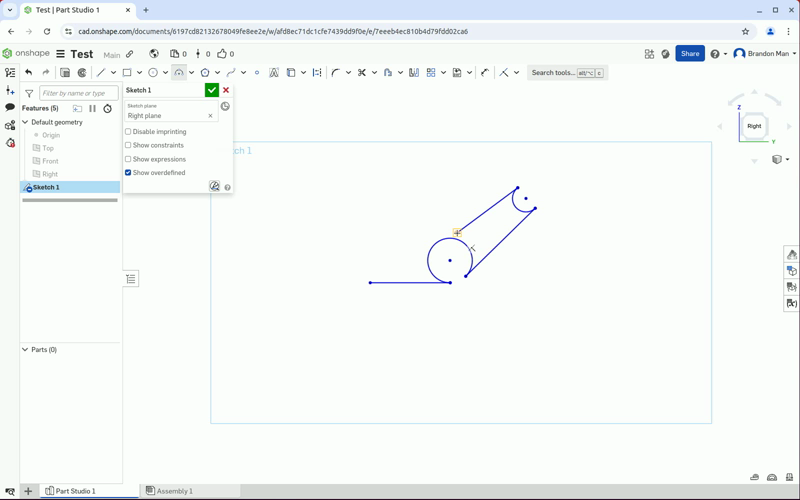
key_down(shift)
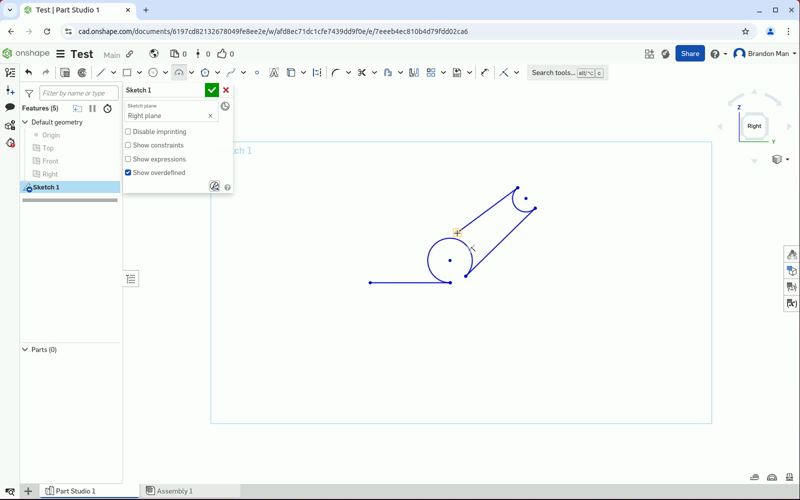
mouse_move(441, 237)
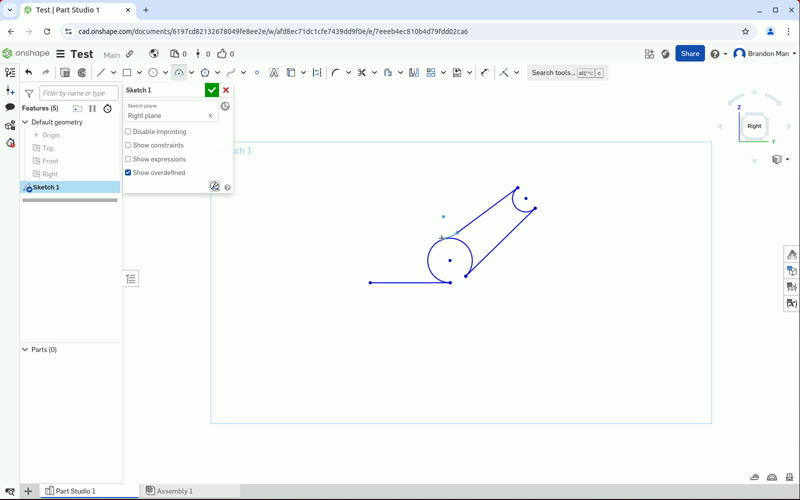
scroll(6)
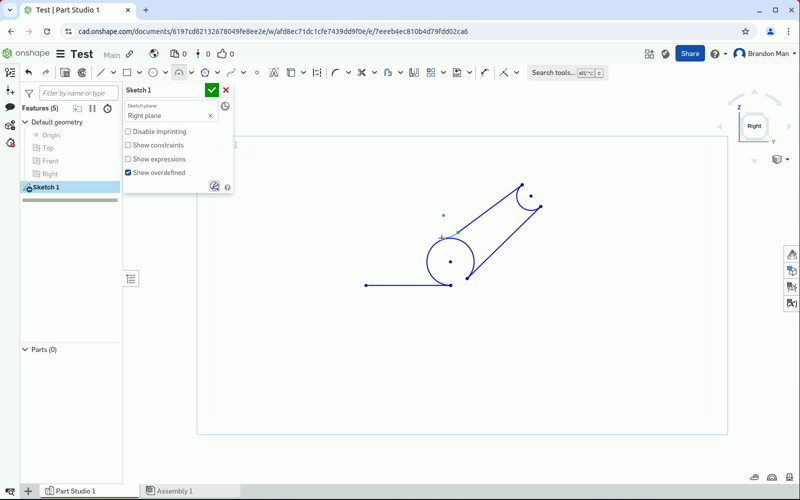
scroll(6)
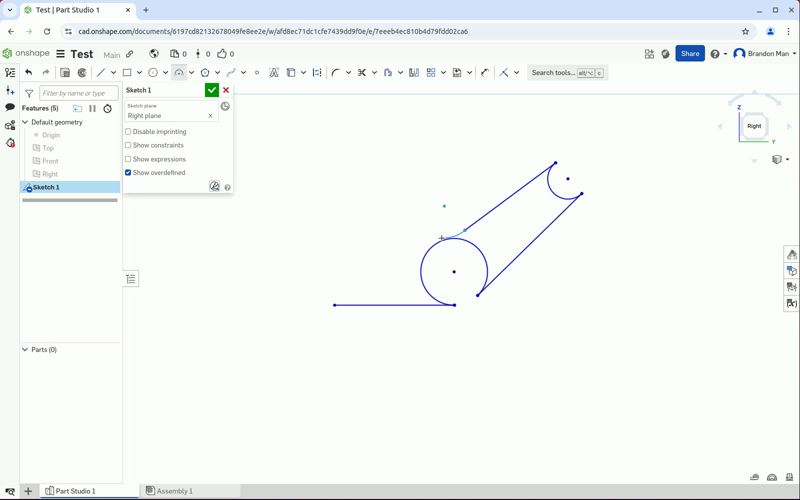
scroll(6)
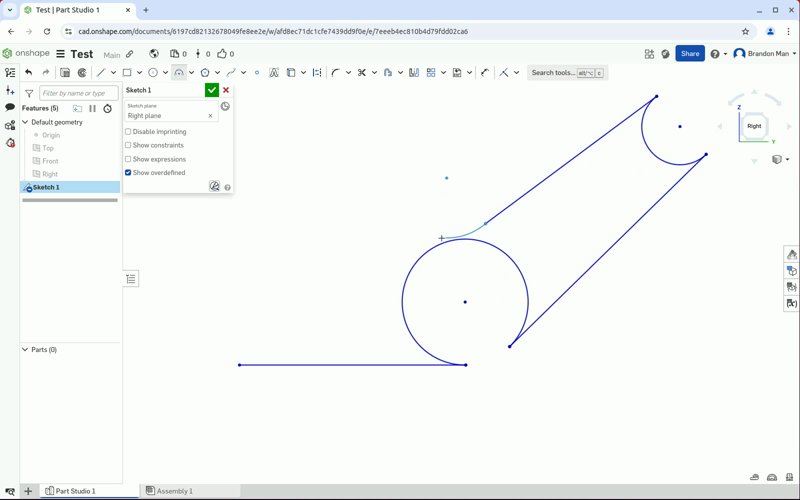
scroll(6)
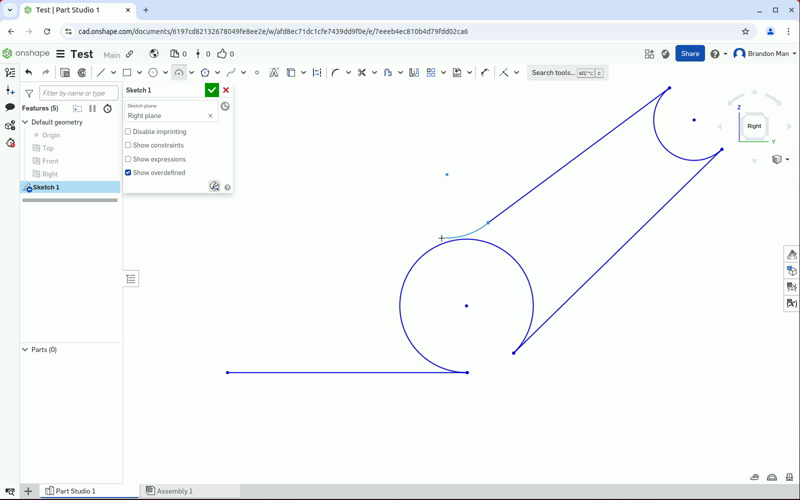
scroll(6)
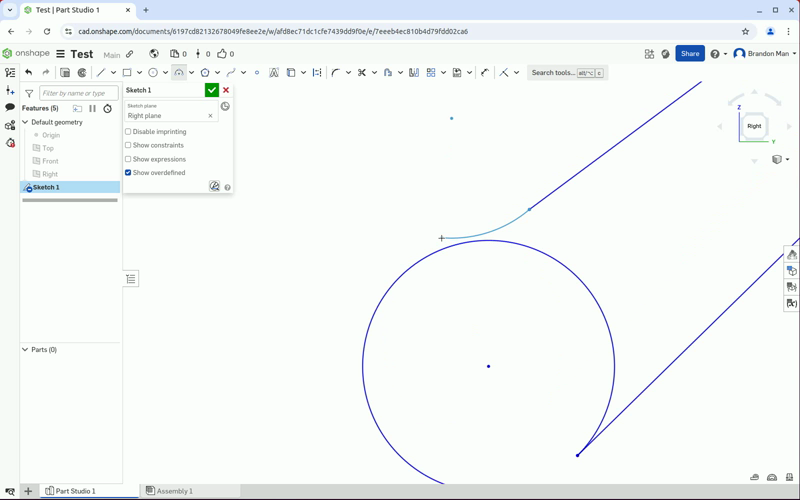
scroll(6)
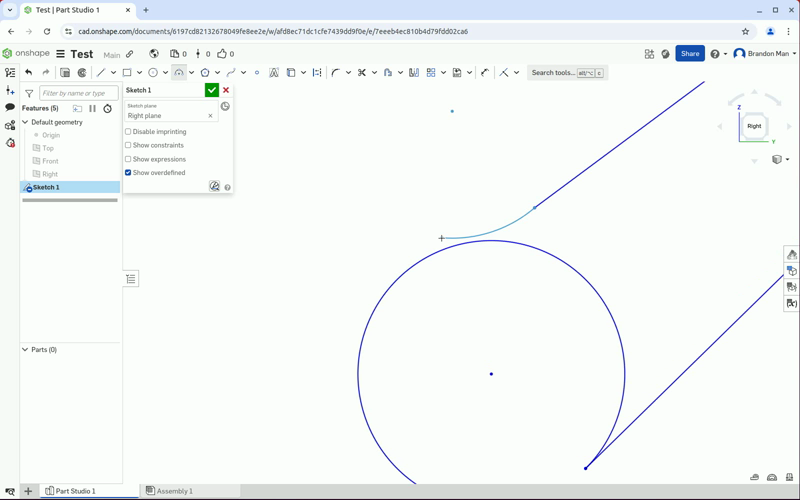
scroll(6)
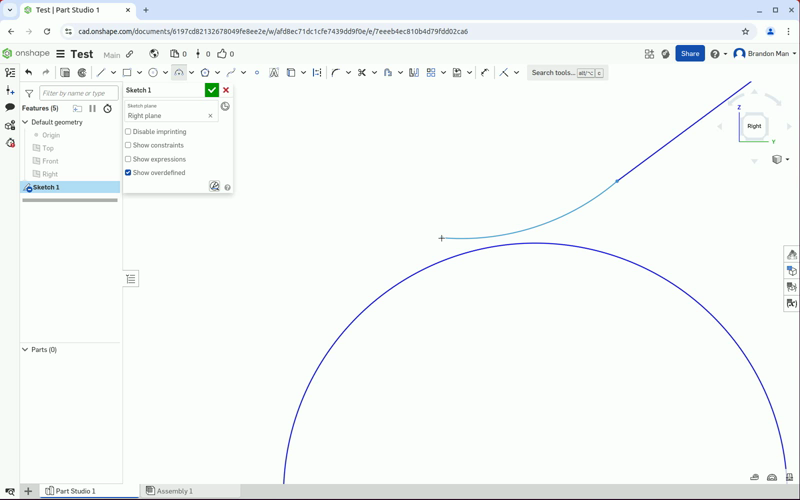
click(441, 237)
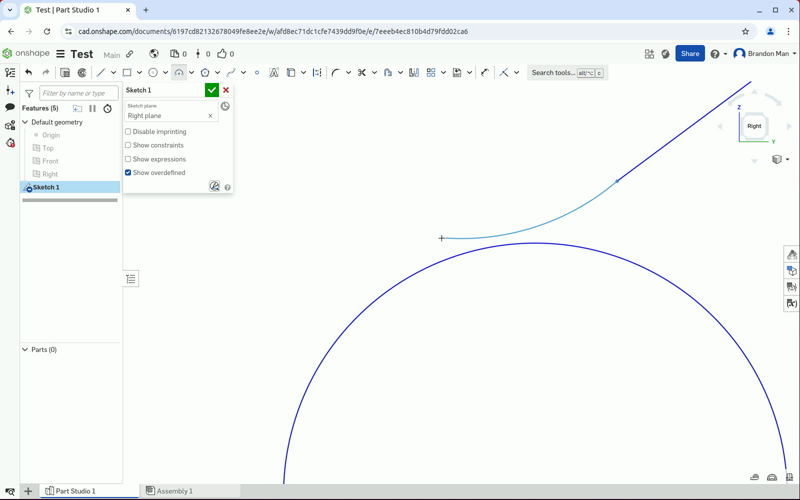
scroll(-6)
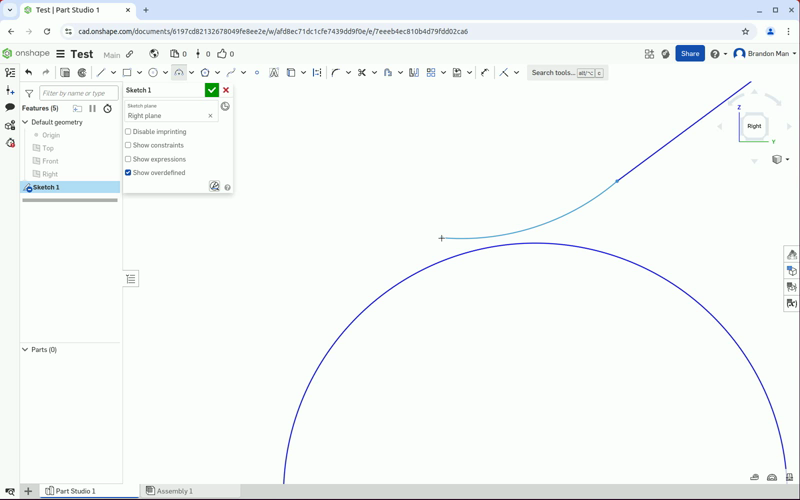
scroll(-6)
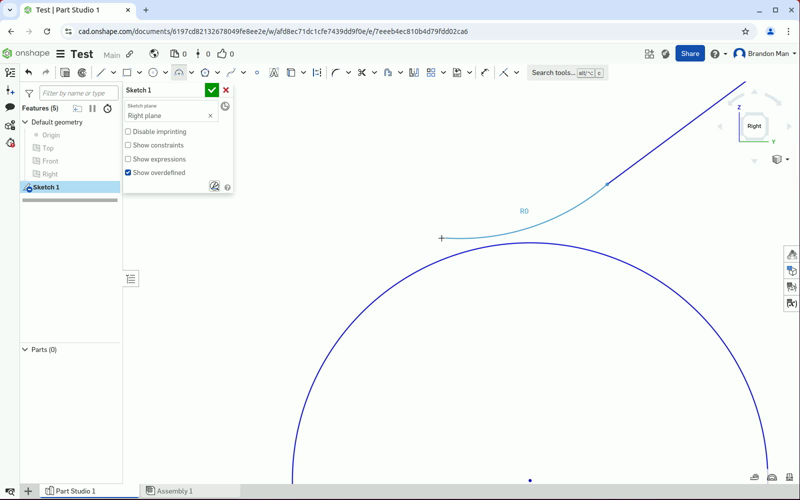
scroll(-6)
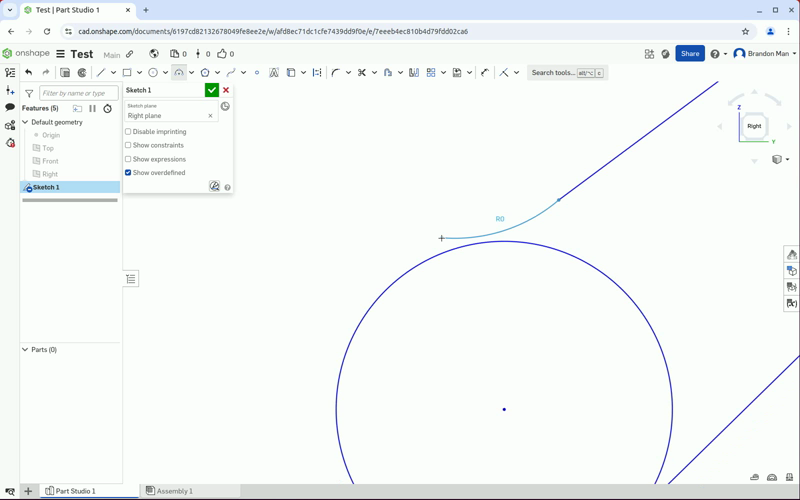
scroll(-6)
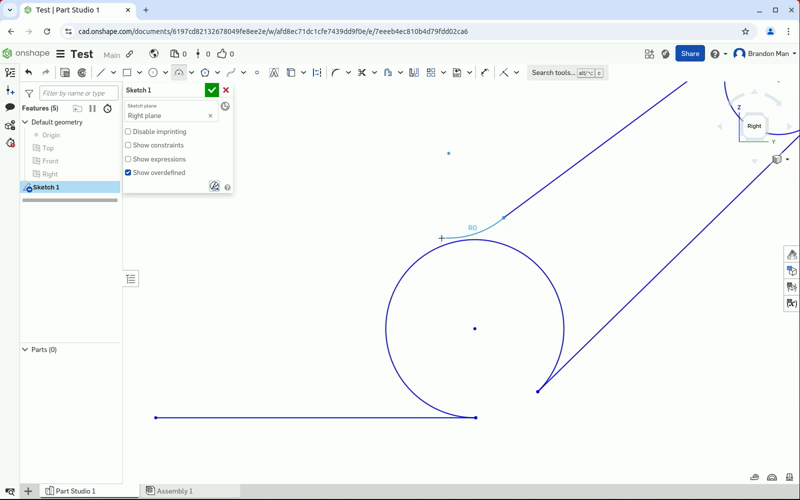
scroll(-6)
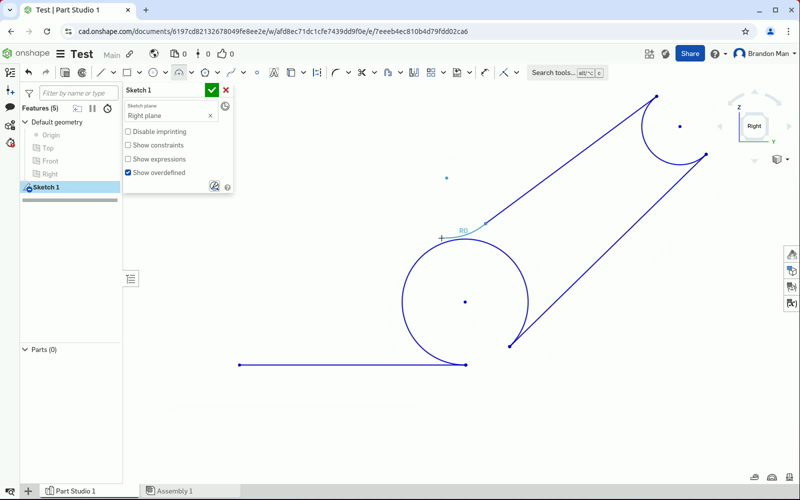
scroll(-6)
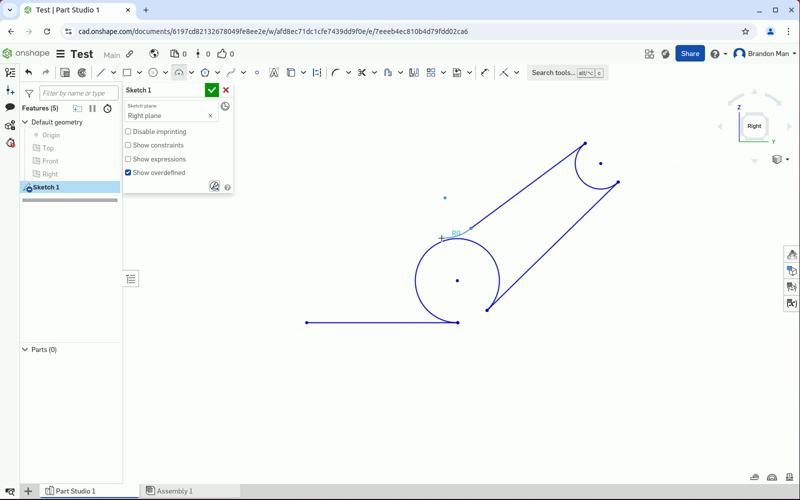
scroll(-6)
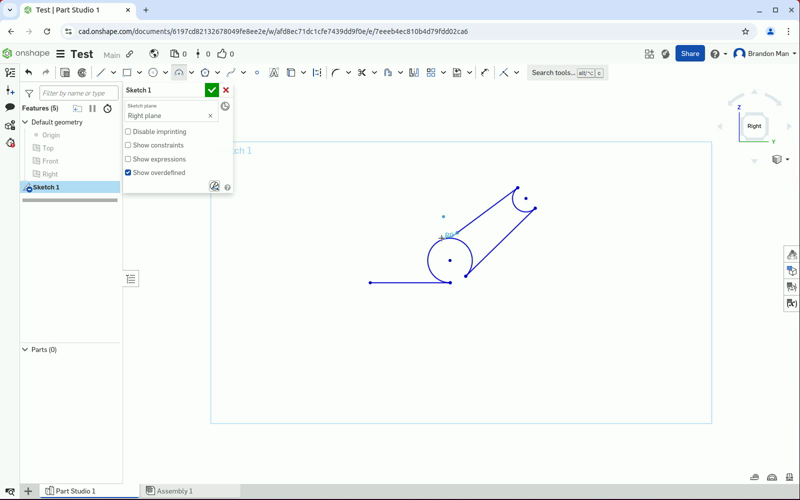
mouse_move(449, 236)
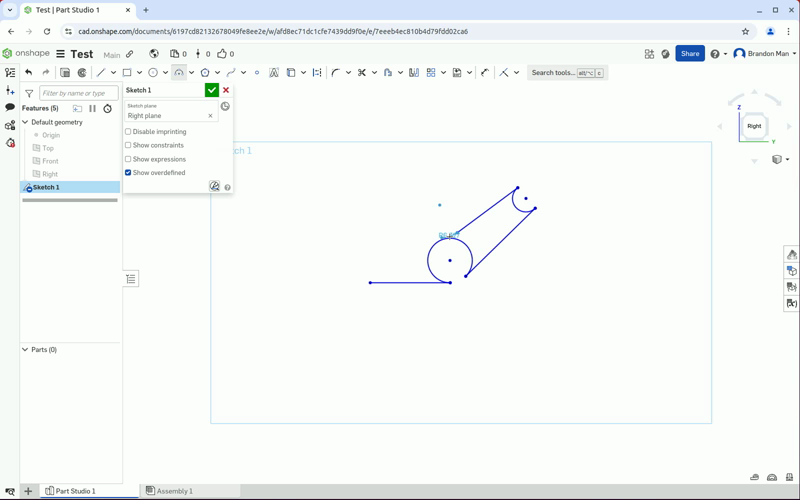
click(449, 236)
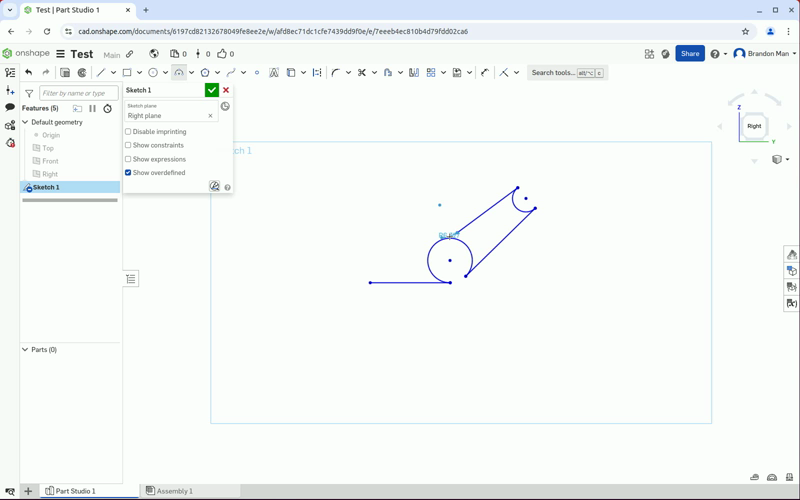
key_up(shift)
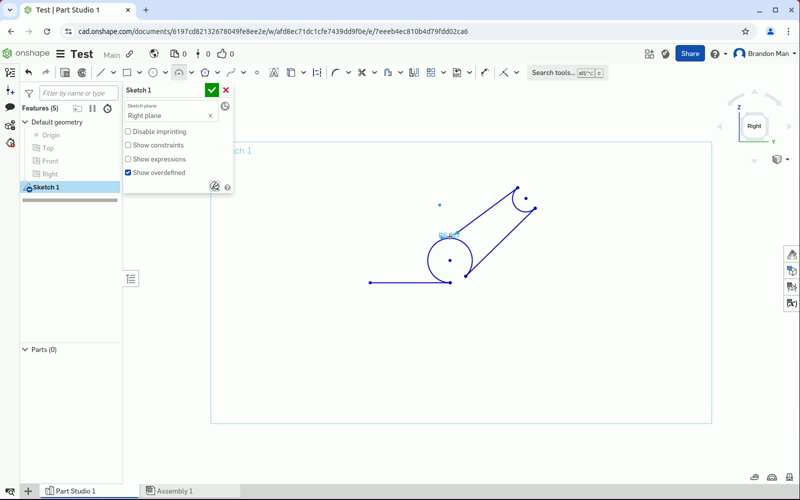
key(esc)
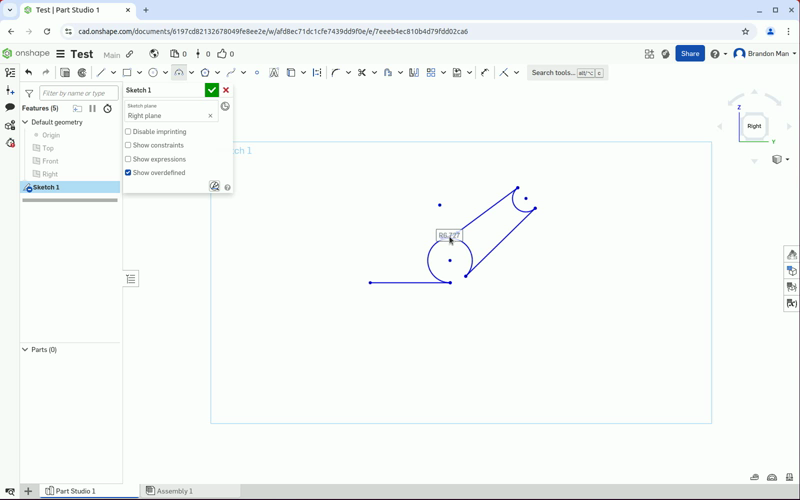
key(l)
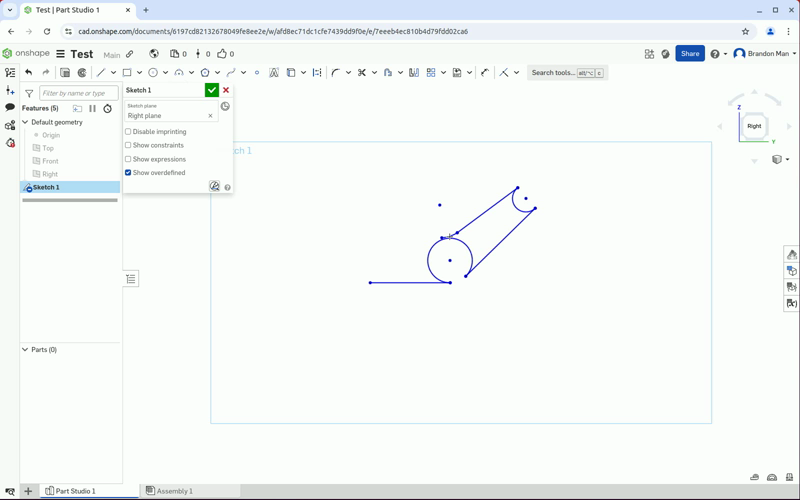
mouse_move(441, 237)
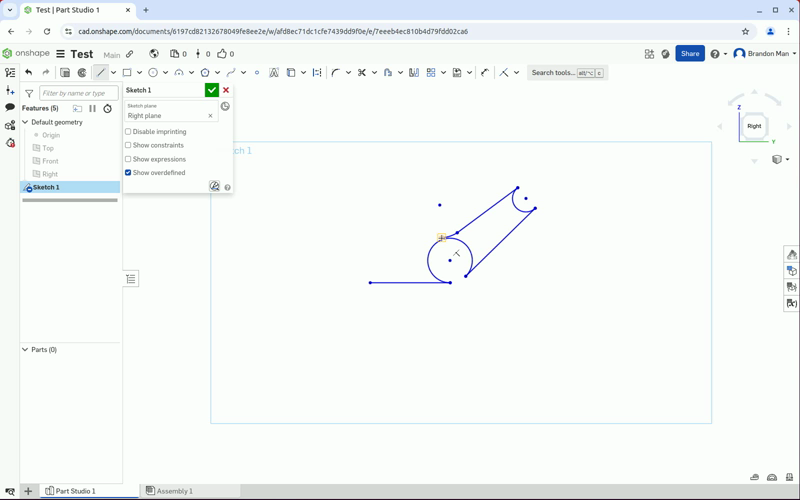
scroll(6)
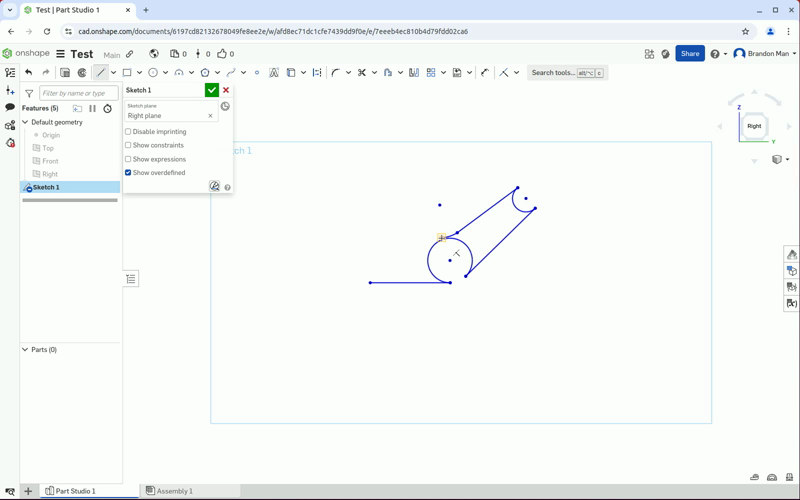
scroll(6)
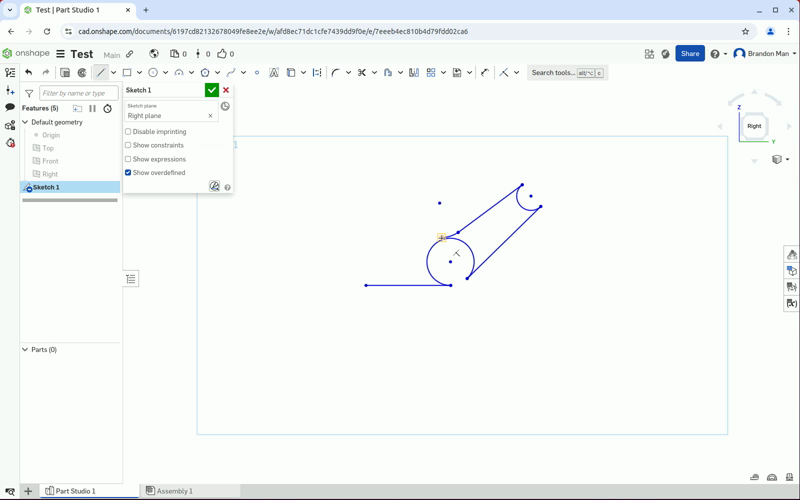
scroll(6)
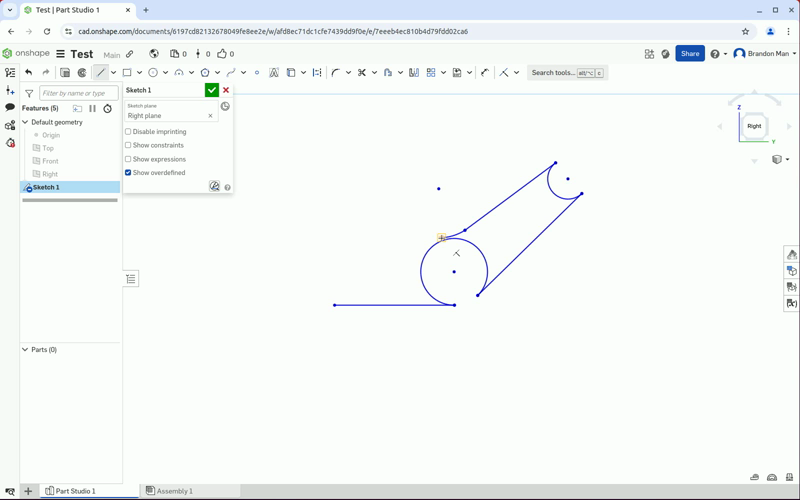
scroll(6)
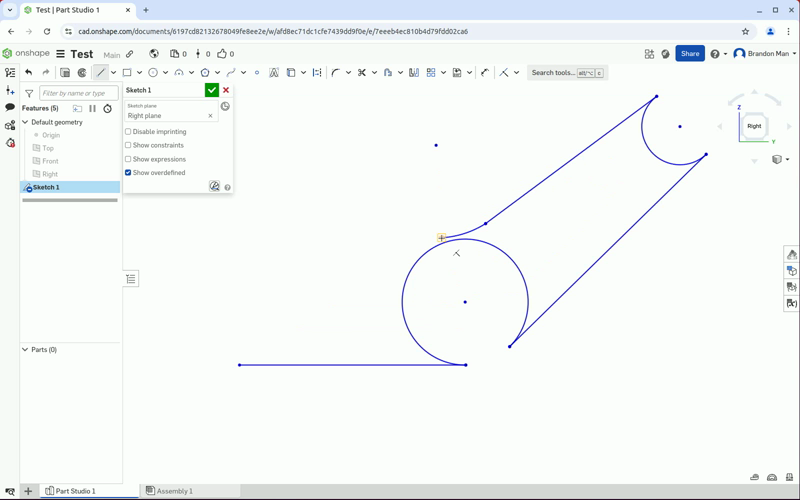
scroll(6)
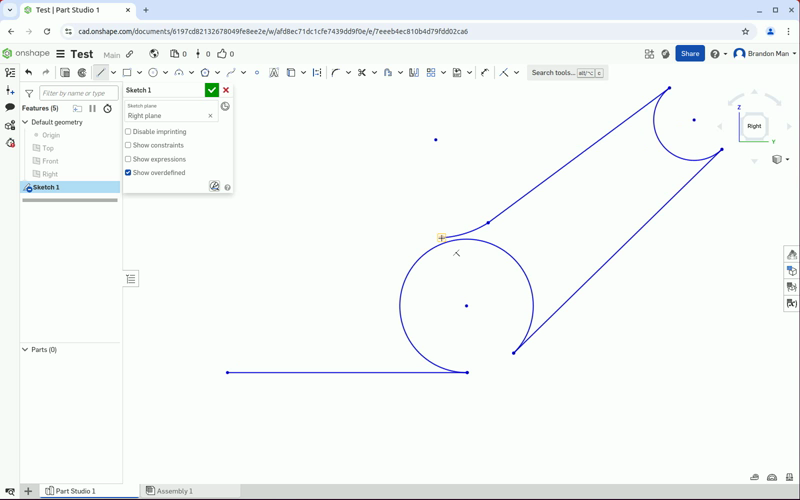
scroll(6)
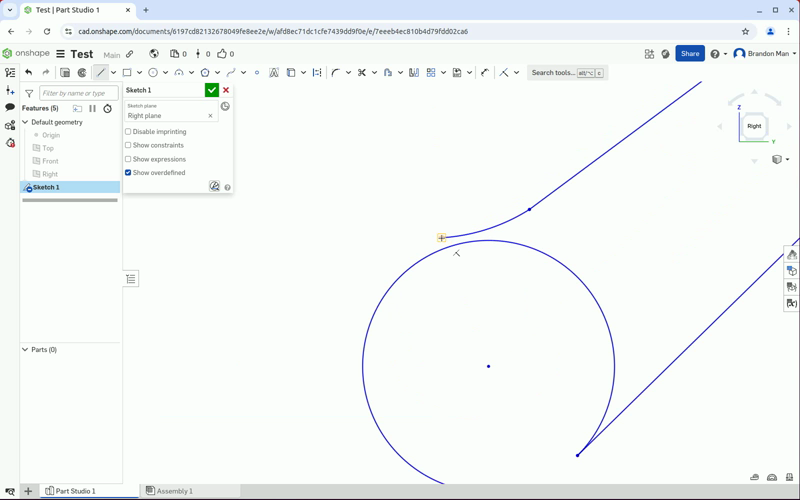
scroll(6)
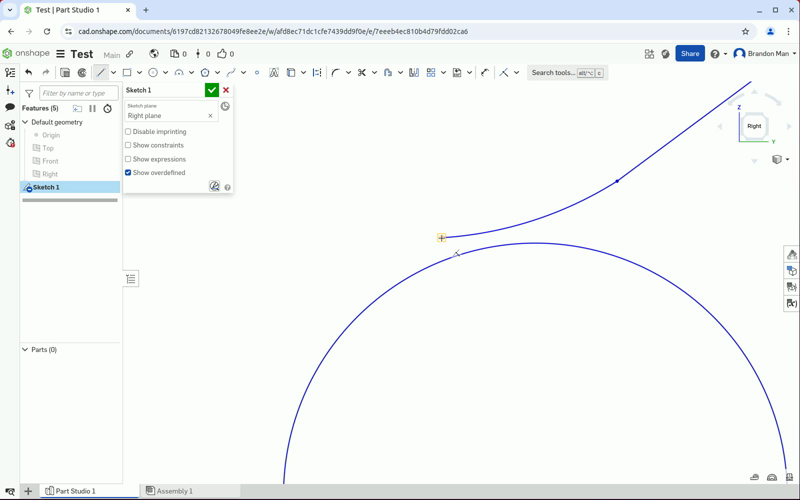
click(441, 237)
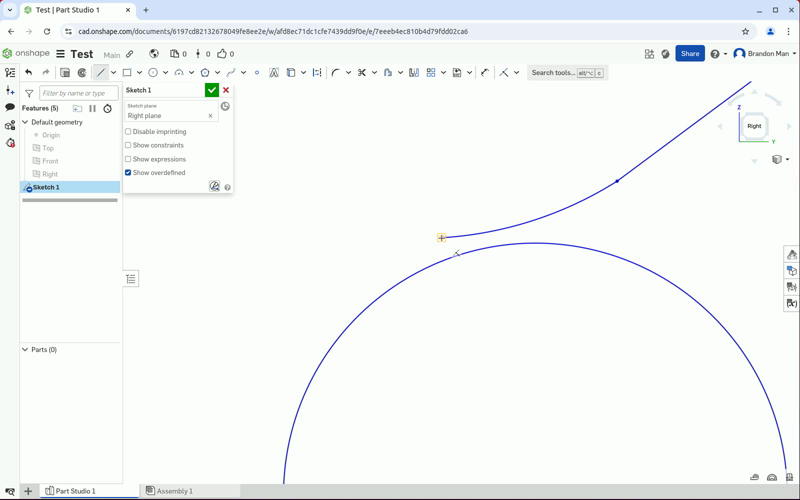
scroll(-6)
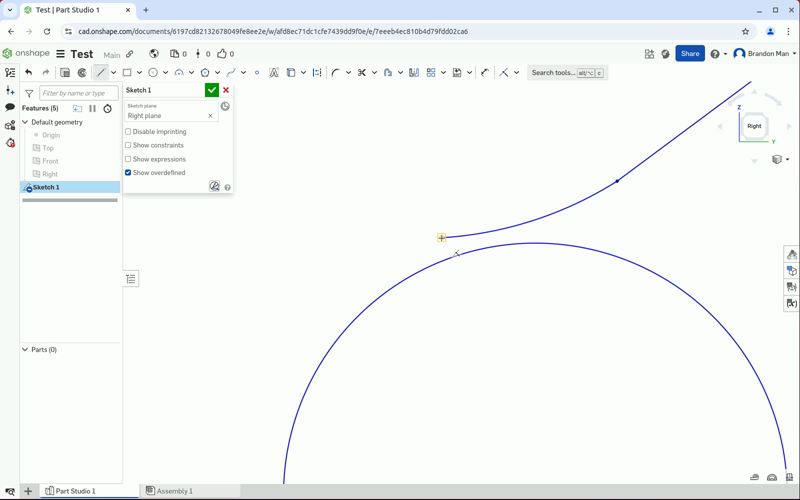
scroll(-6)
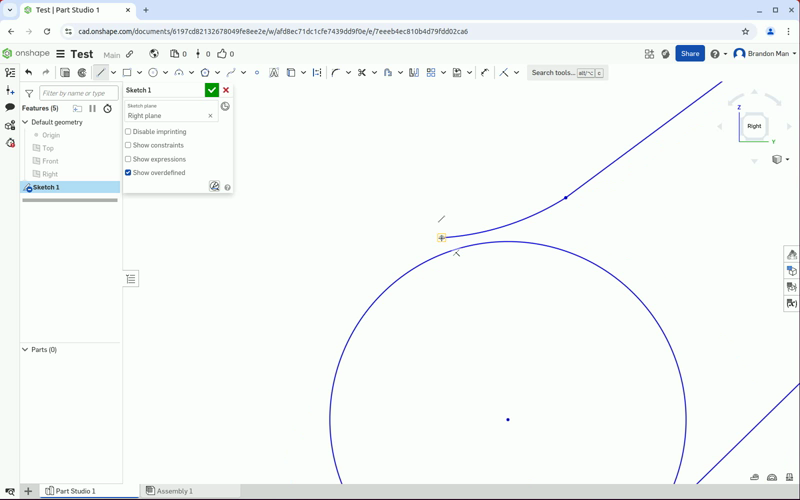
scroll(-6)
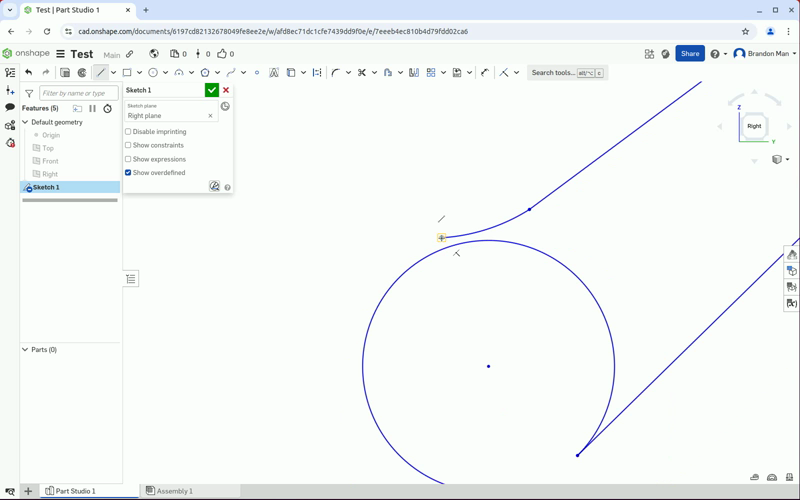
scroll(-6)
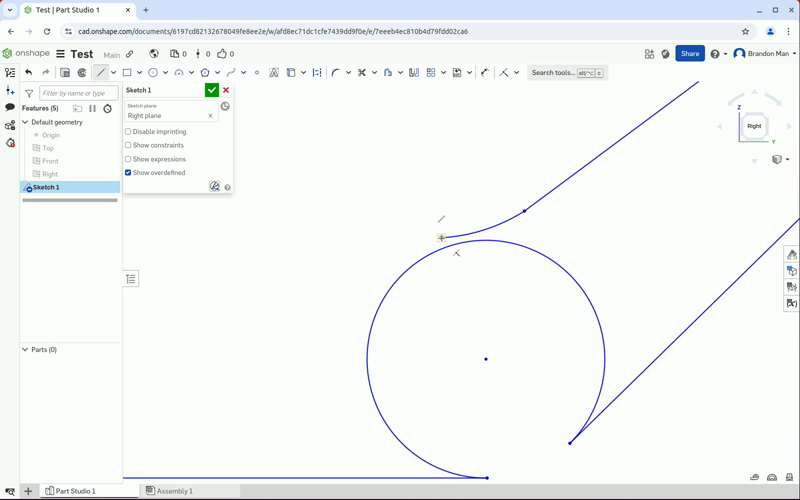
scroll(-6)
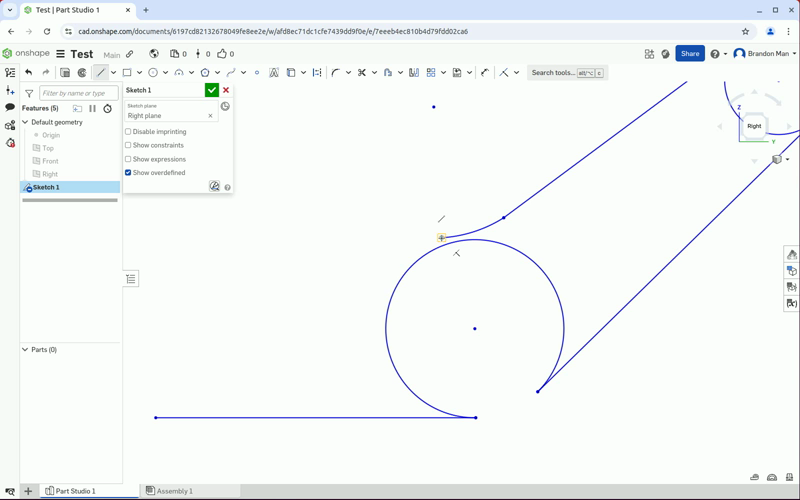
scroll(-6)
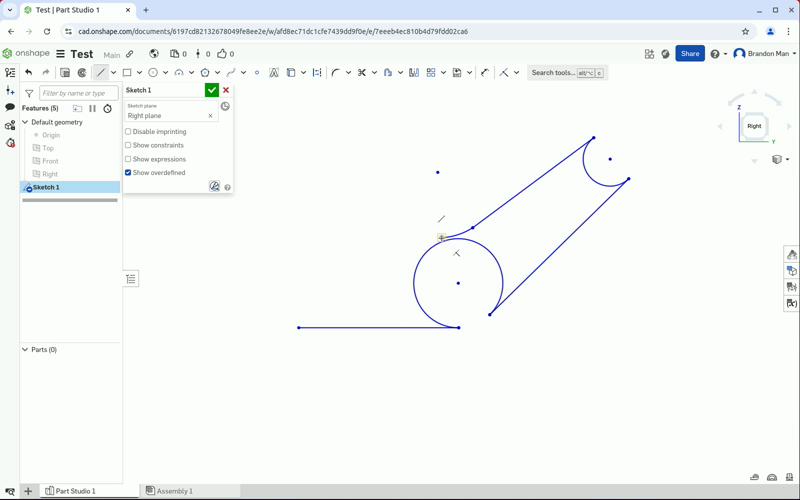
scroll(-6)
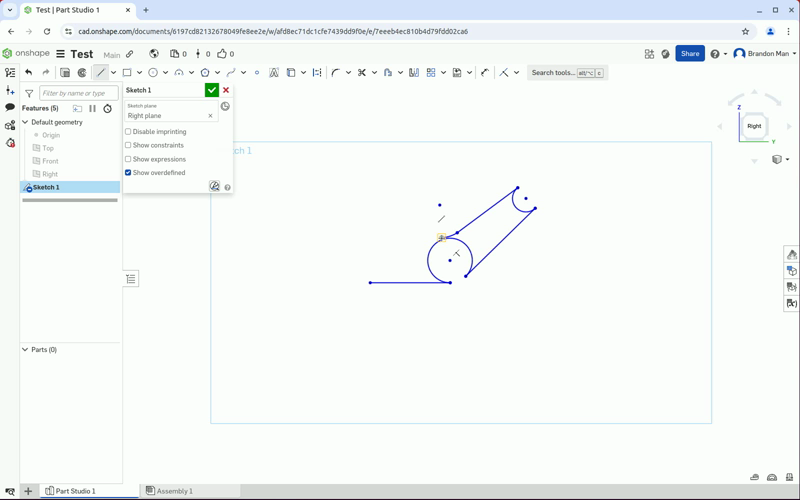
key_down(shift)
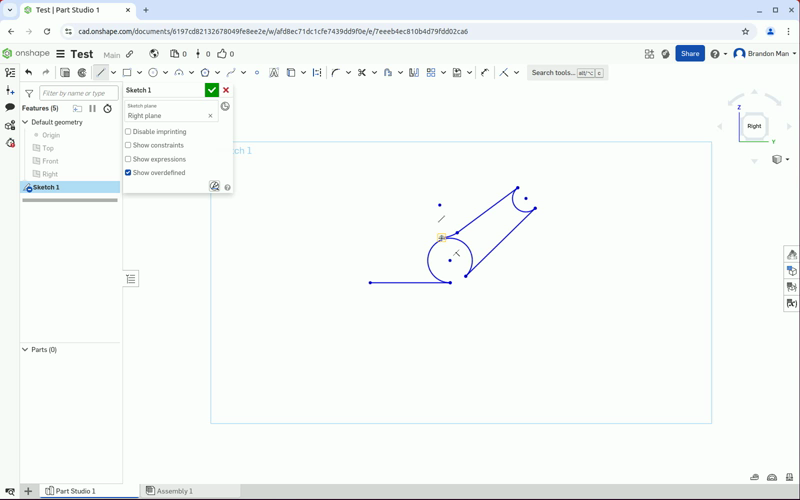
mouse_move(370, 237)
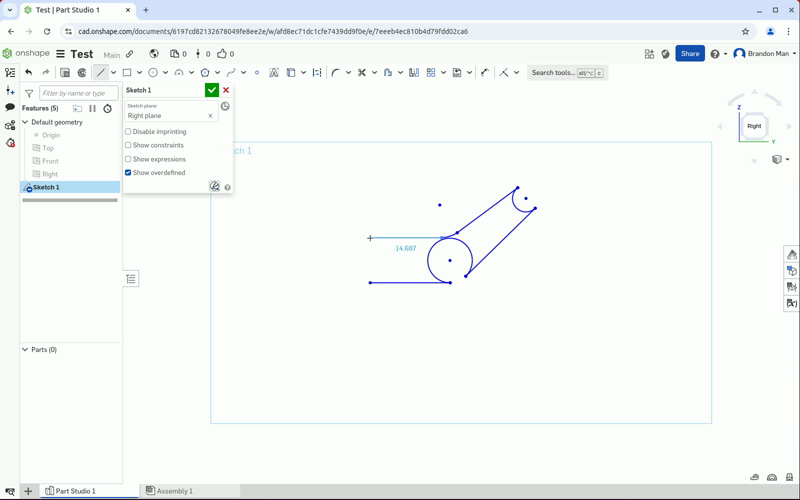
click(370, 237)
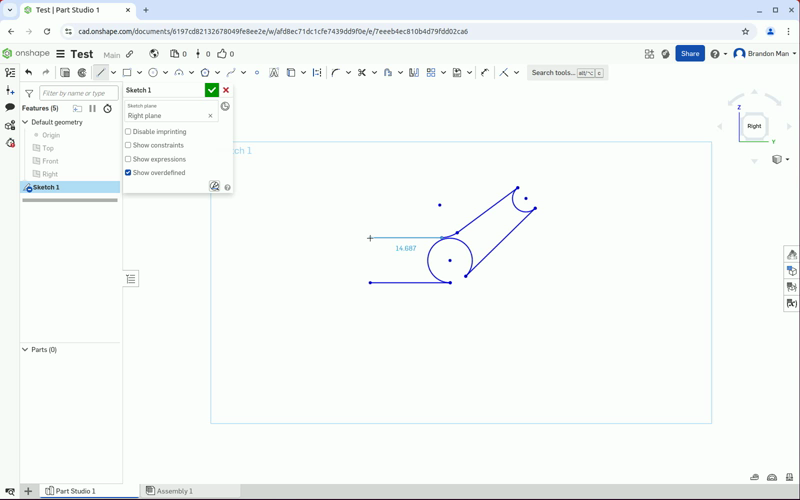
key_up(shift)
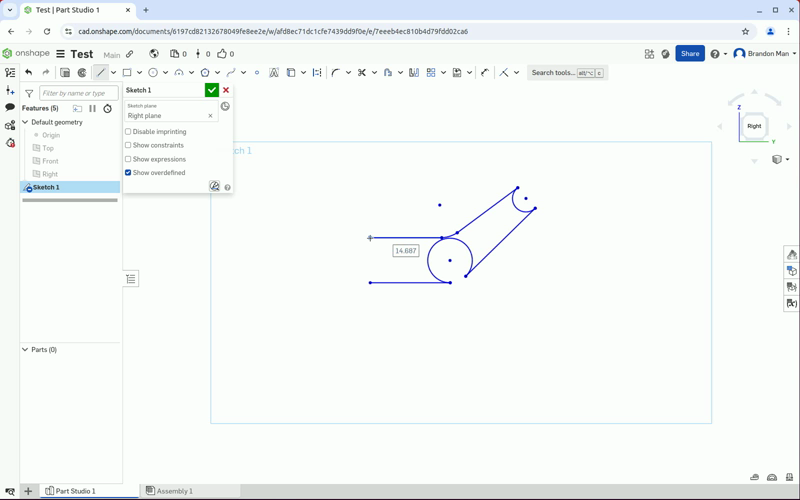
key(esc)
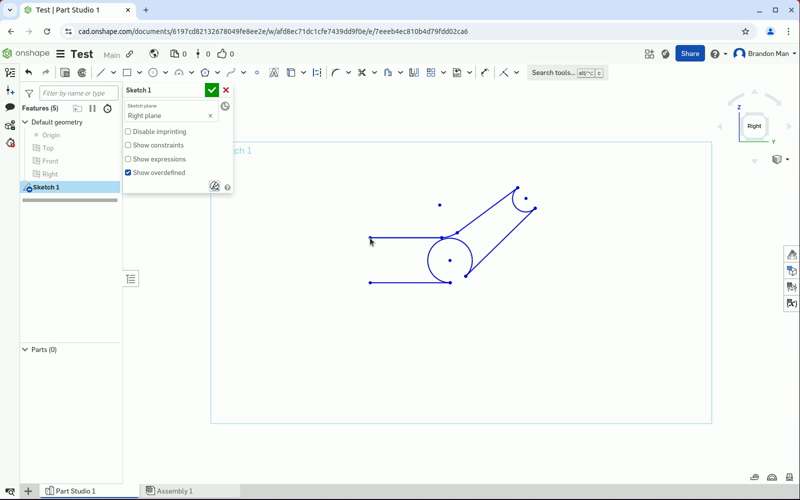
key(a)
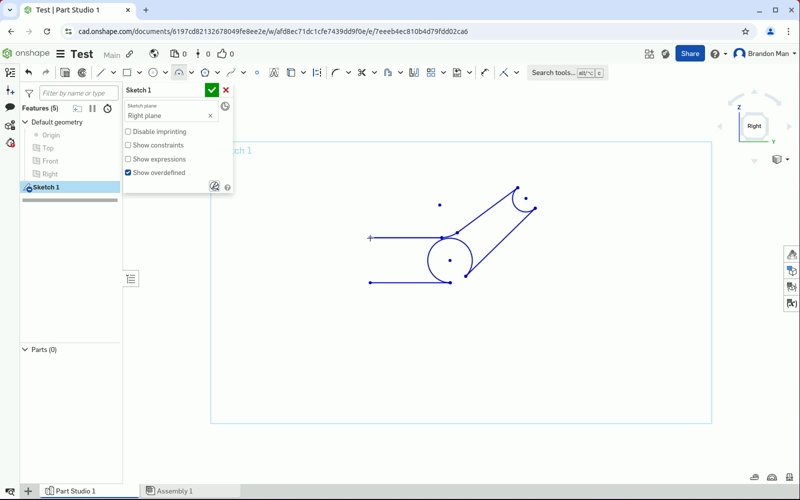
mouse_move(370, 237)
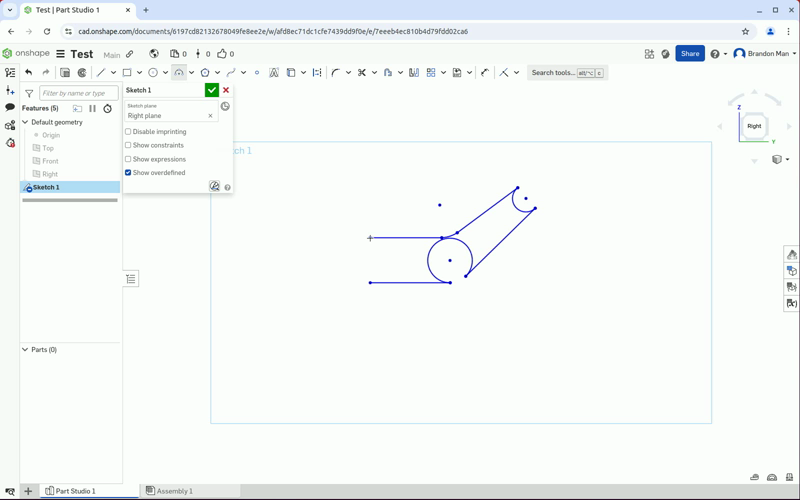
click(370, 237)
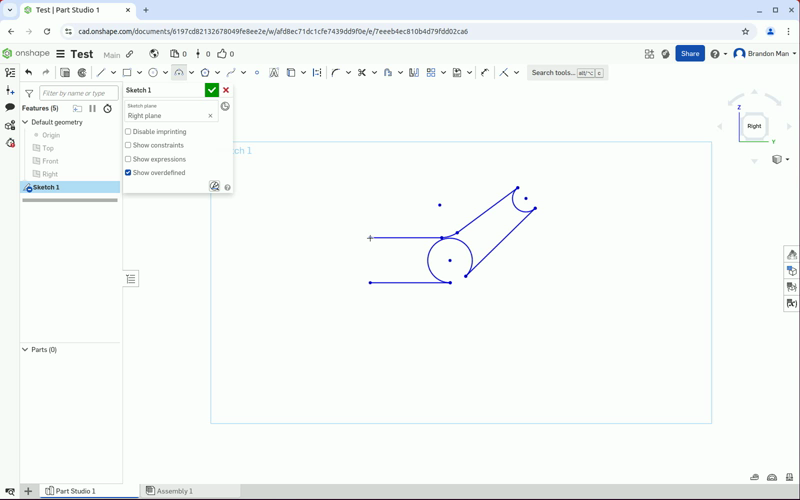
mouse_move(370, 282)
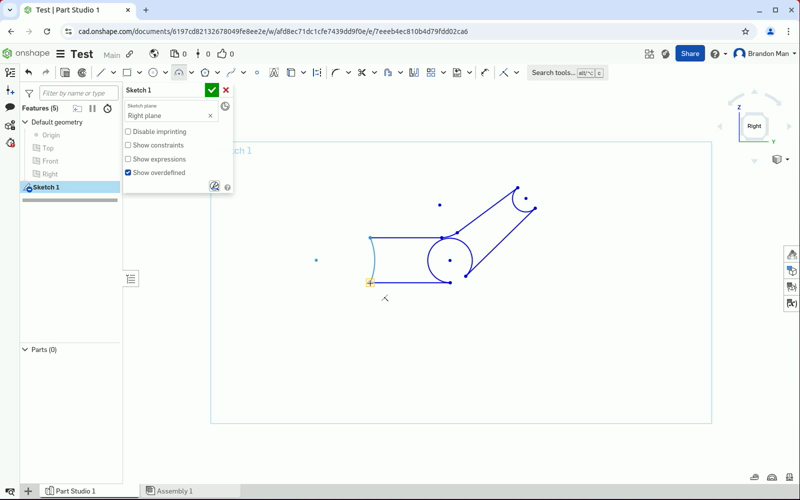
click(370, 282)
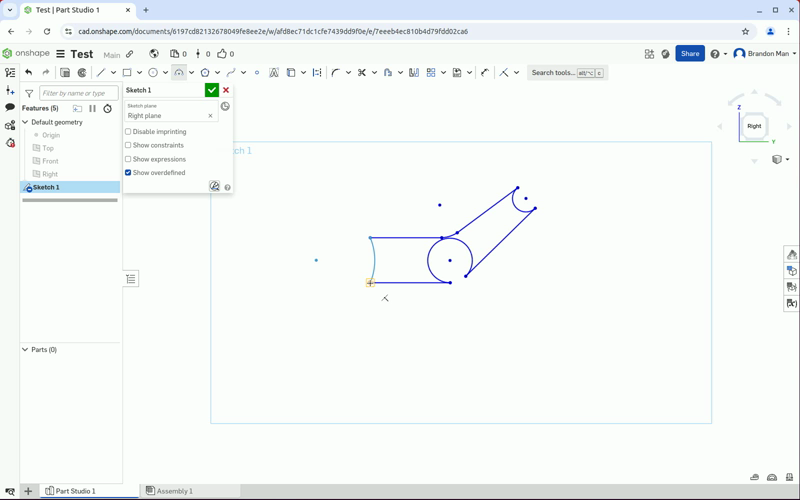
key_down(shift)
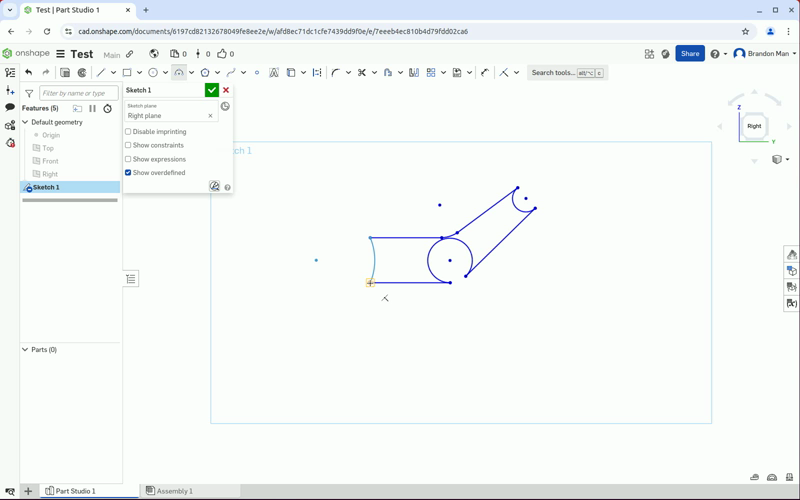
mouse_move(392, 260)
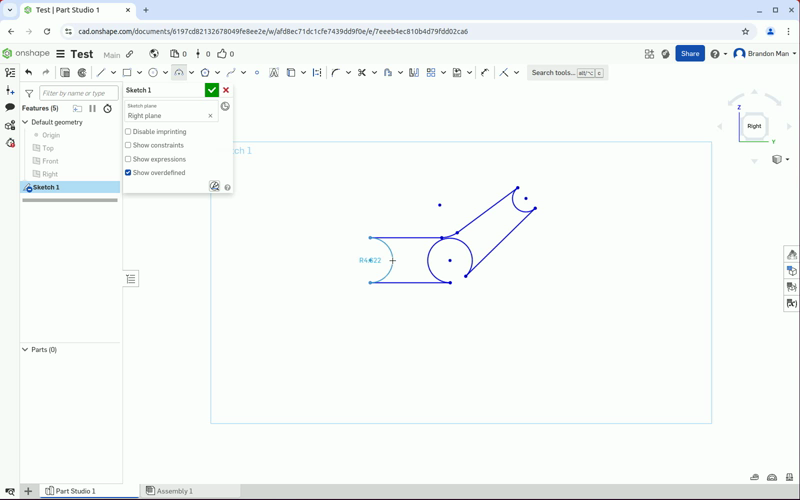
click(392, 260)
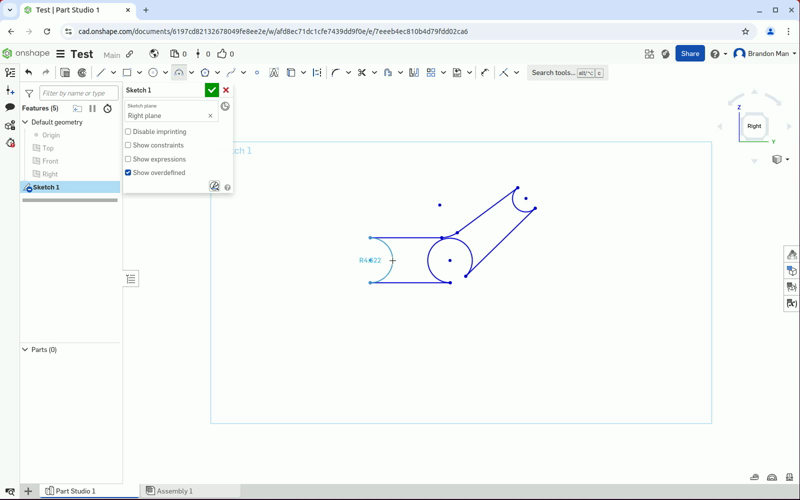
key_up(shift)
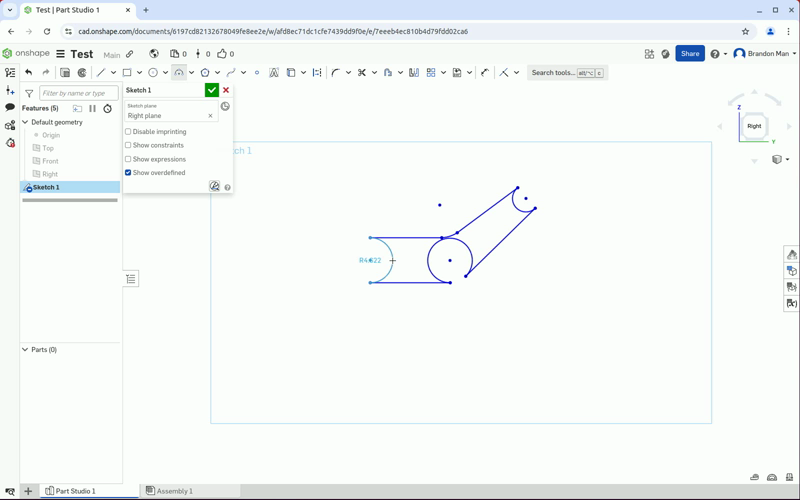
key(esc)
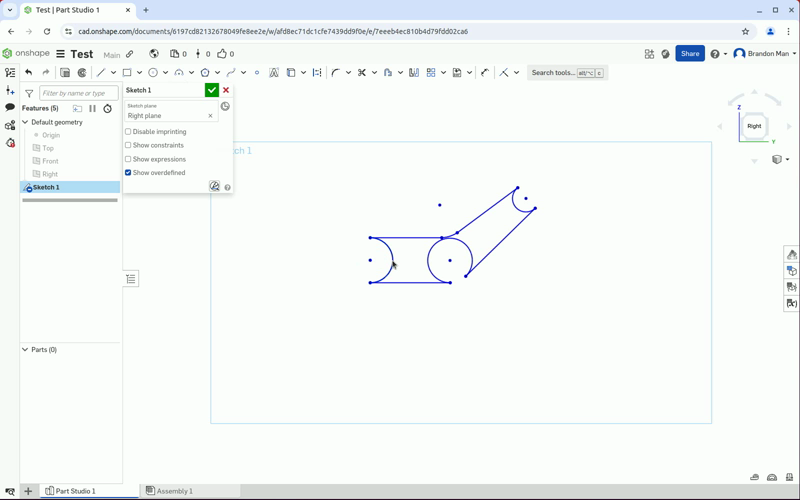
mouse_move(416, 270)
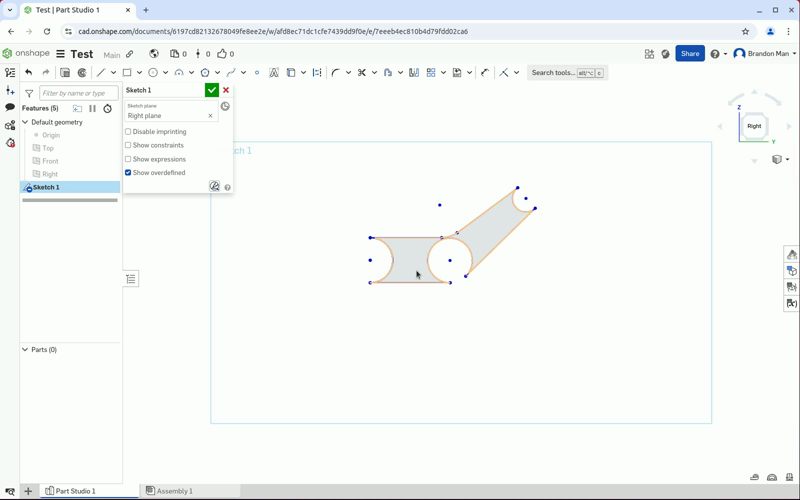
scroll(6)
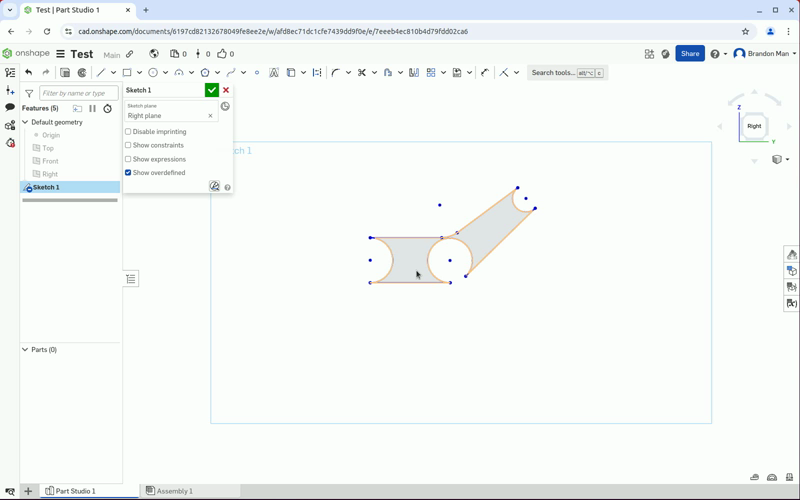
scroll(6)
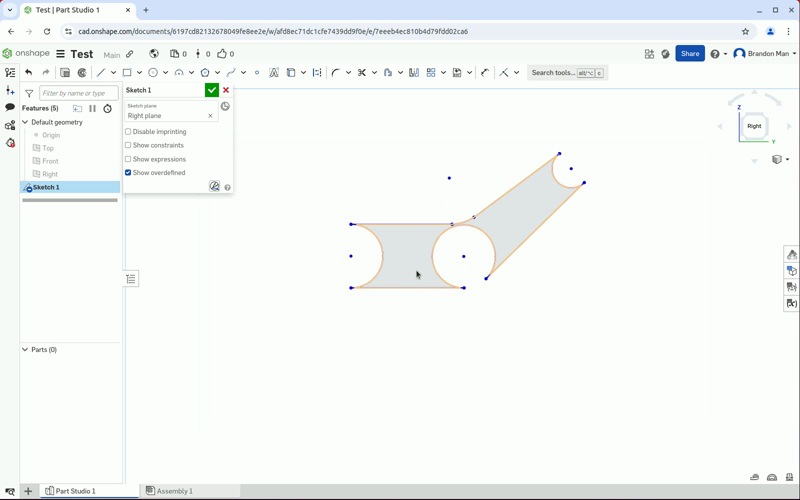
scroll(6)
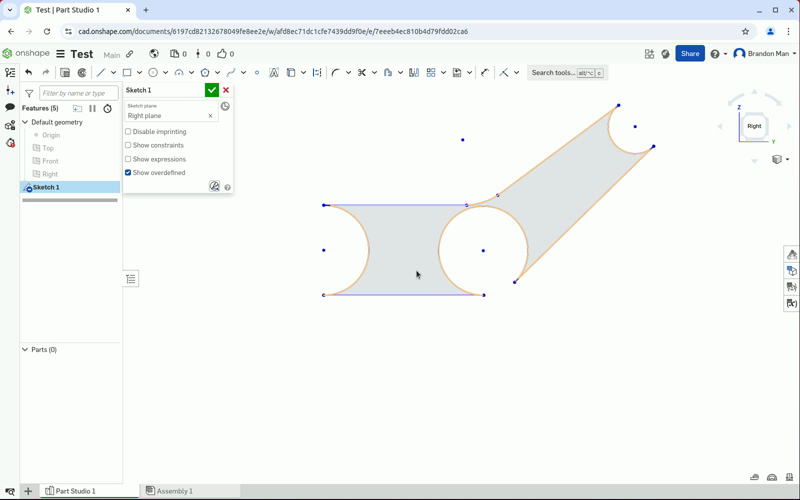
scroll(6)
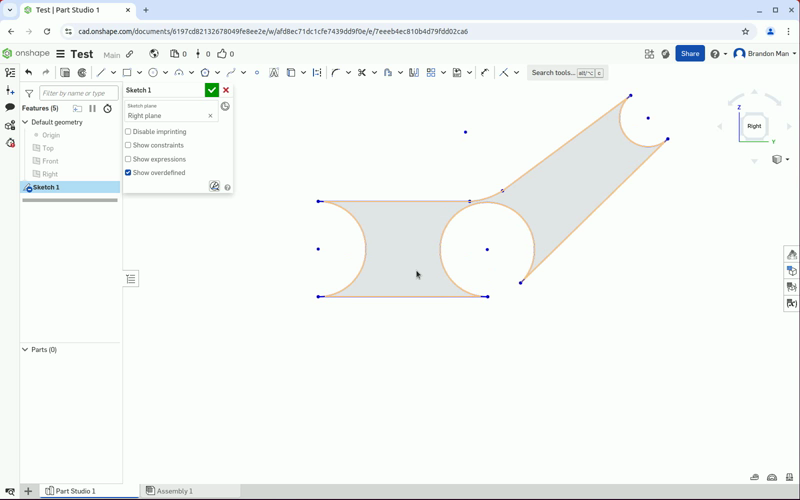
scroll(6)
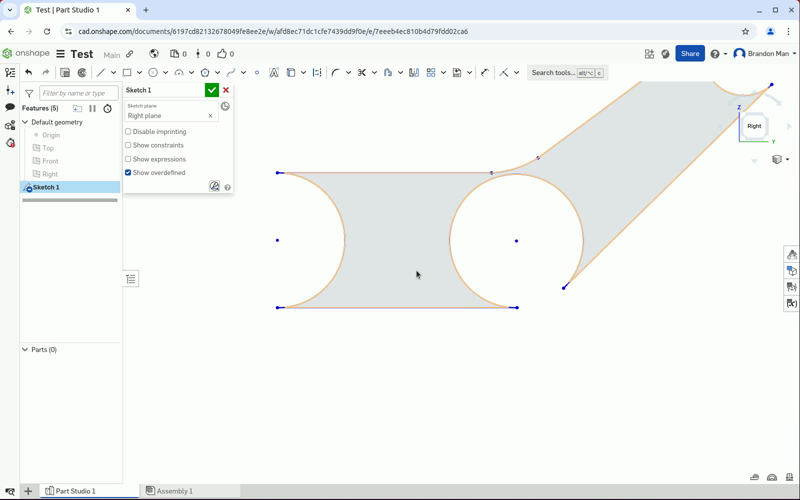
scroll(6)
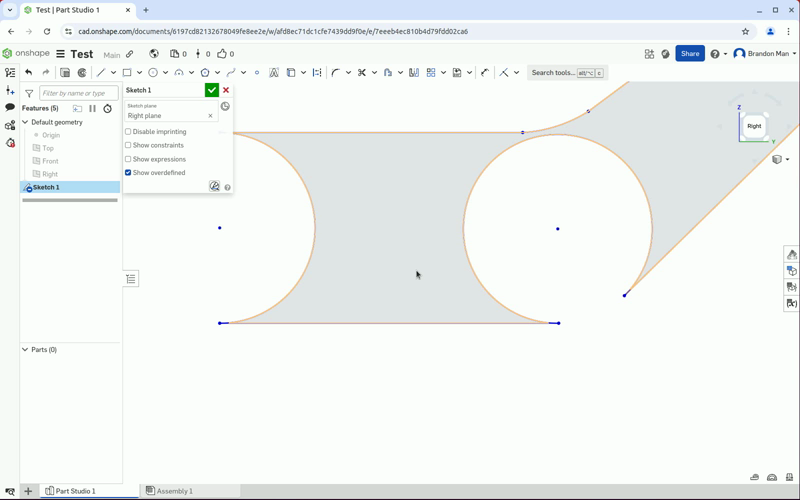
scroll(6)
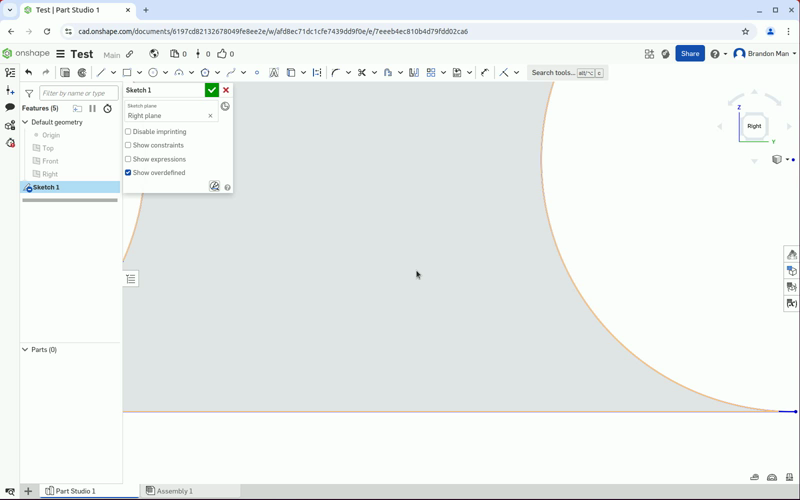
click(416, 270)
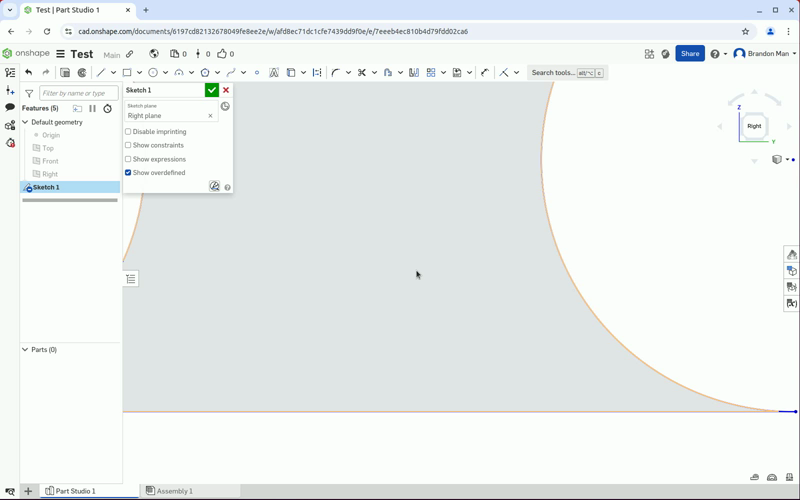
scroll(-6)
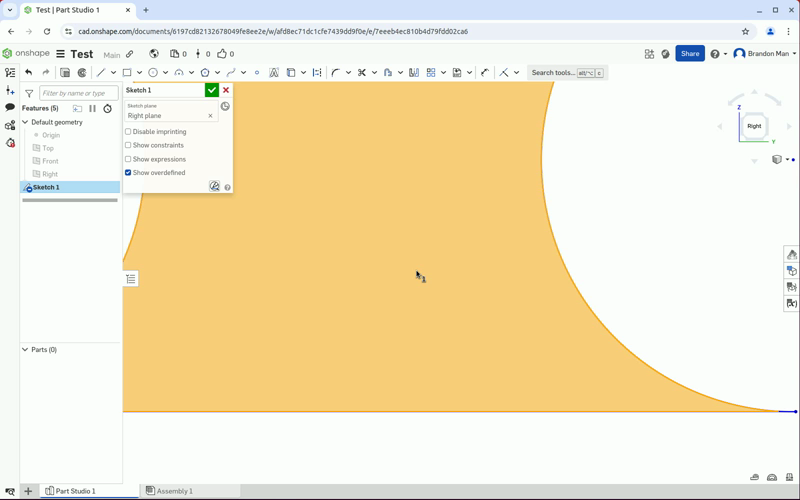
scroll(-6)
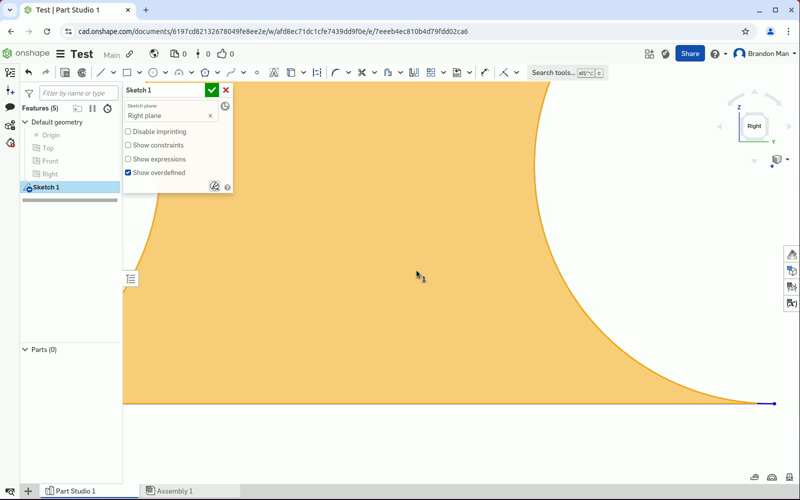
scroll(-6)
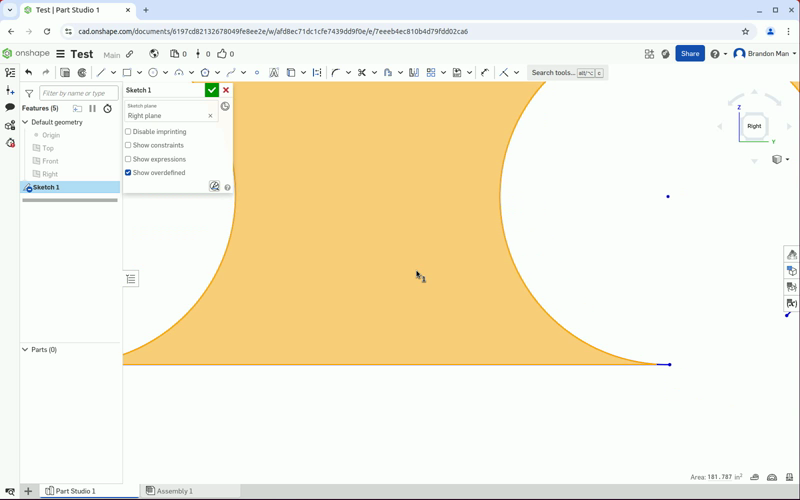
scroll(-6)
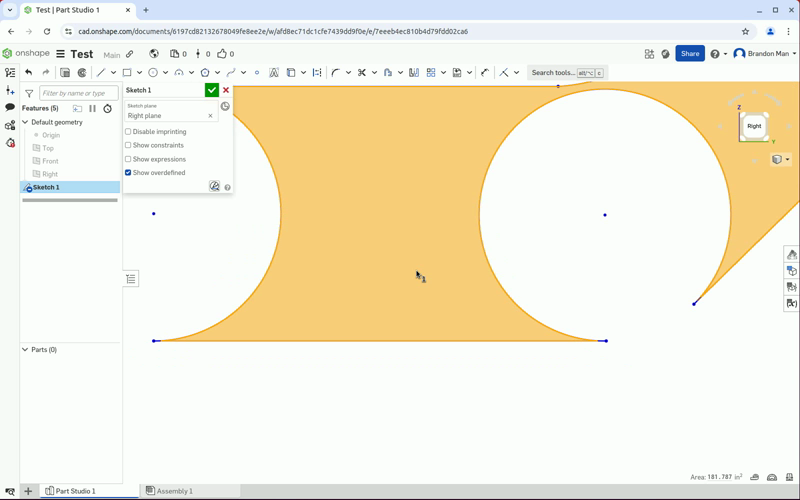
scroll(-6)
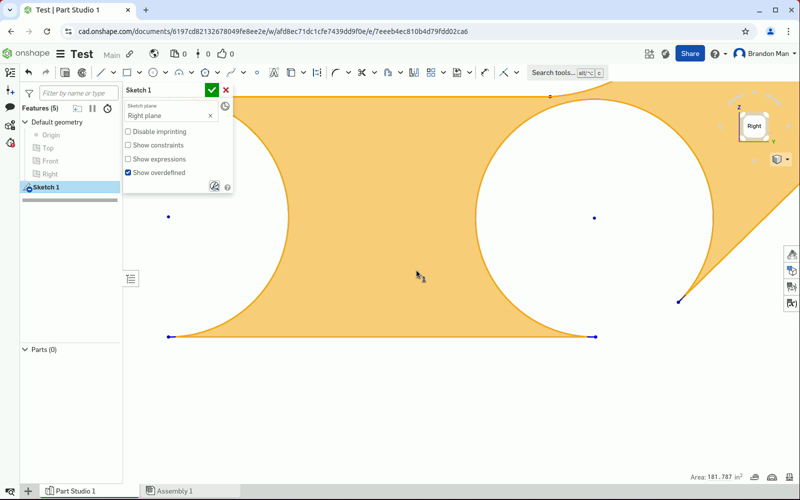
scroll(-6)
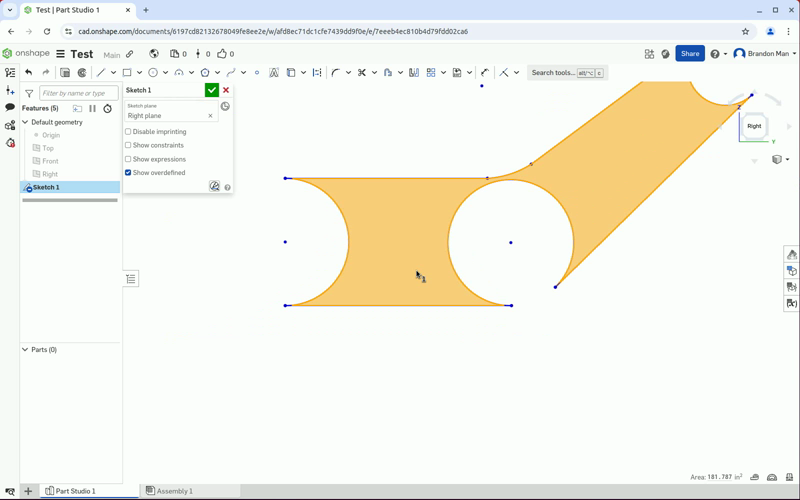
scroll(-6)
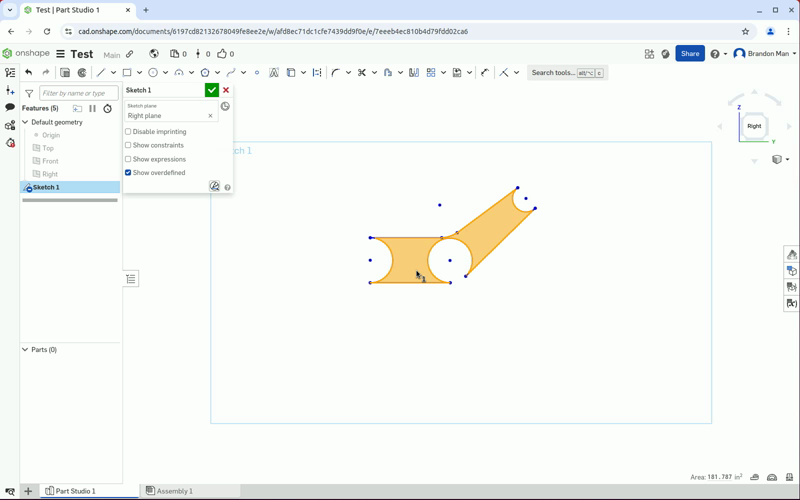
mouse_move(73, 352)
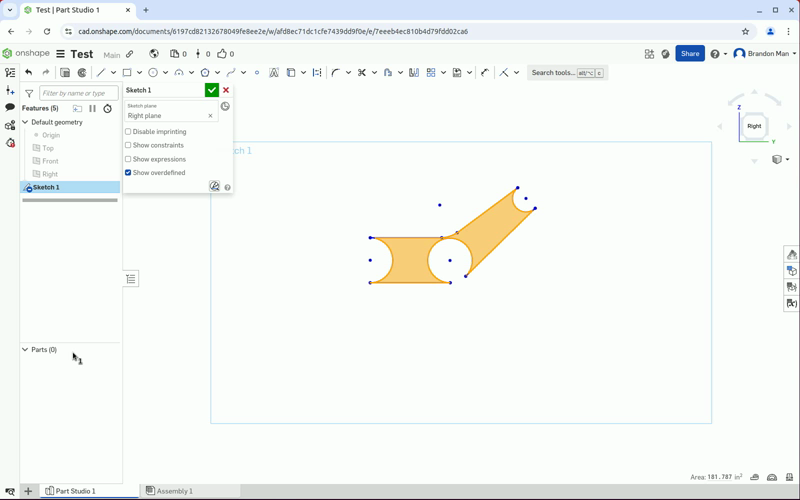
key(shift+y)
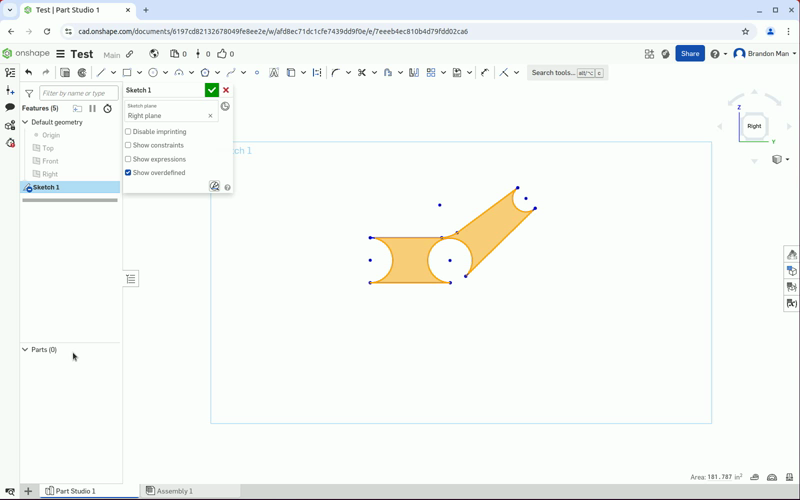
key(shift+e)
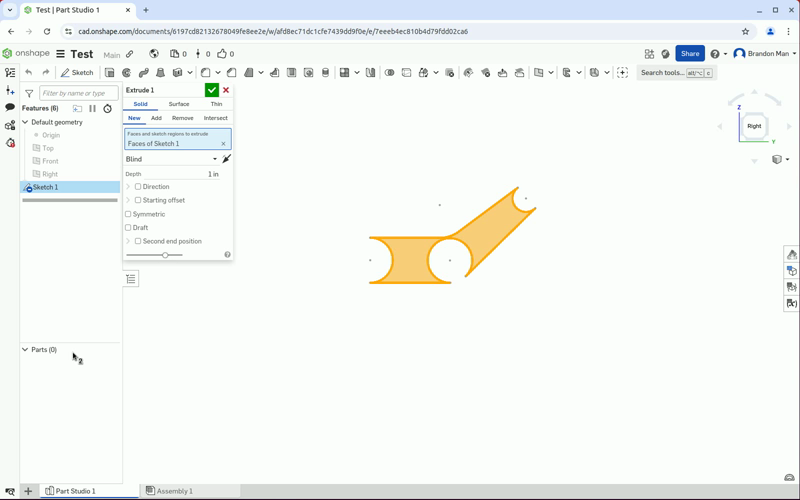
mouse_move(143, 106)
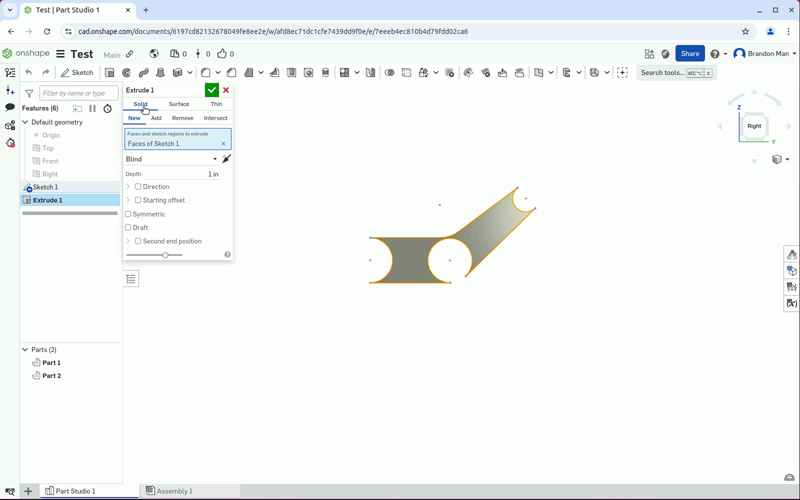
click(143, 106)
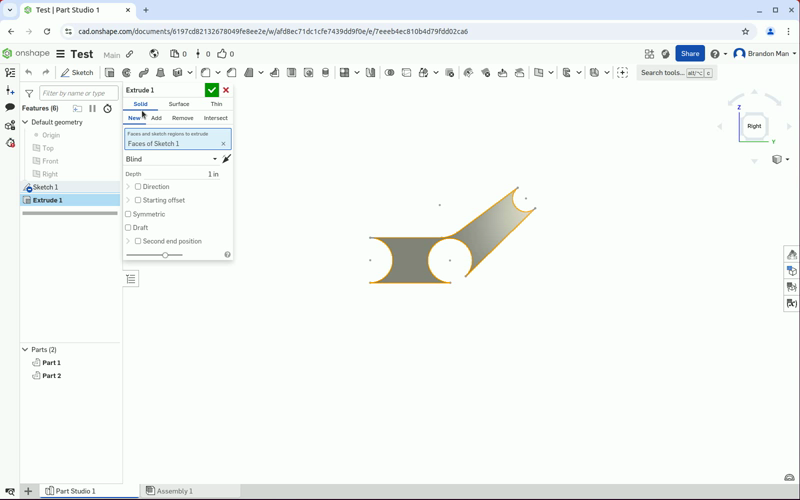
mouse_move(137, 120)
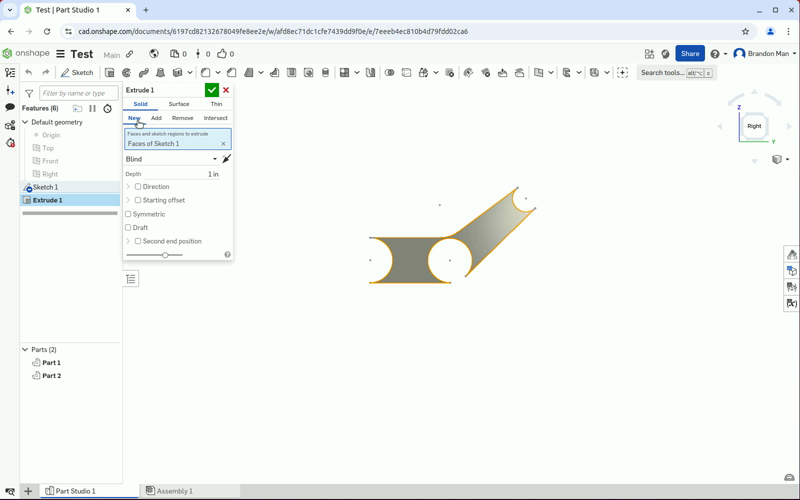
click(137, 120)
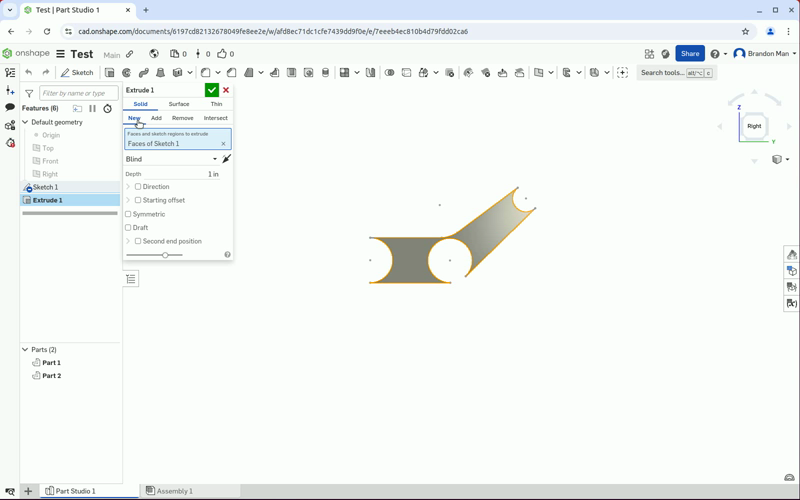
key(tab, 4)
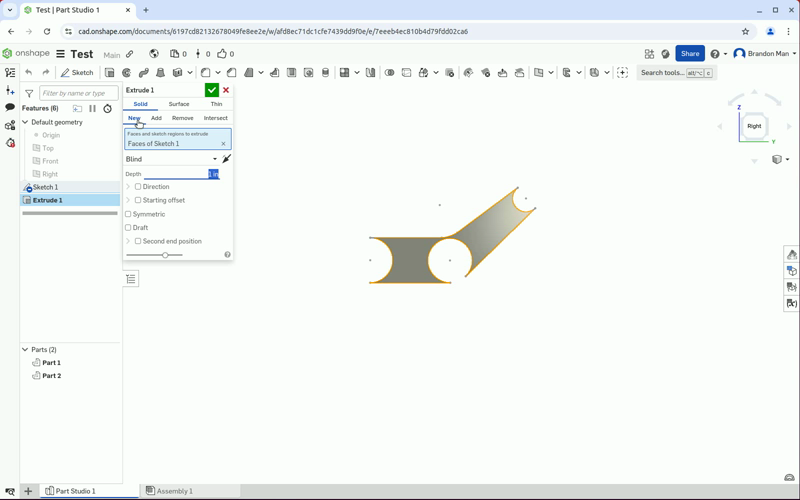
text(-2.889)
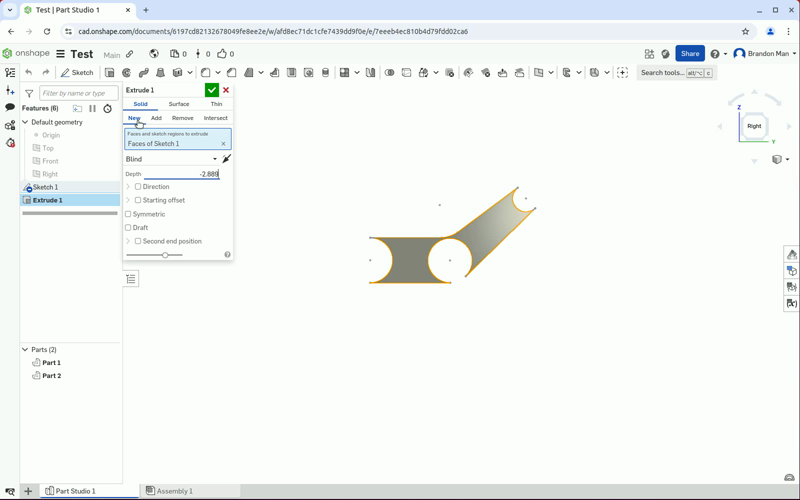
key(enter)
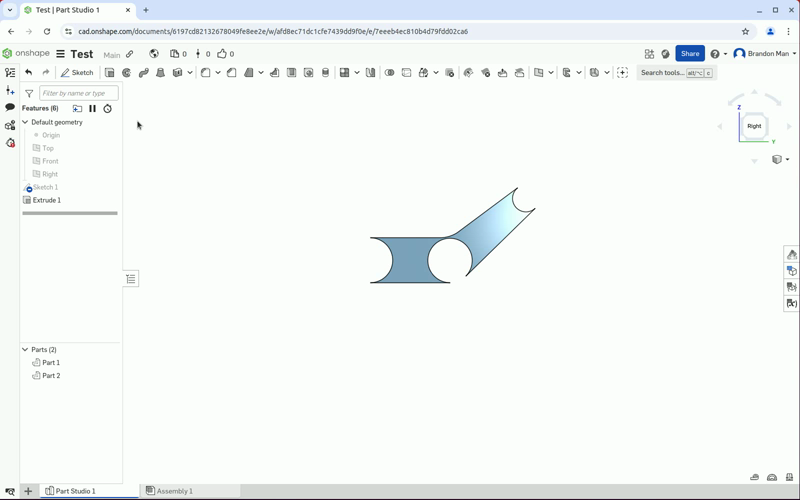
key(shift+h)
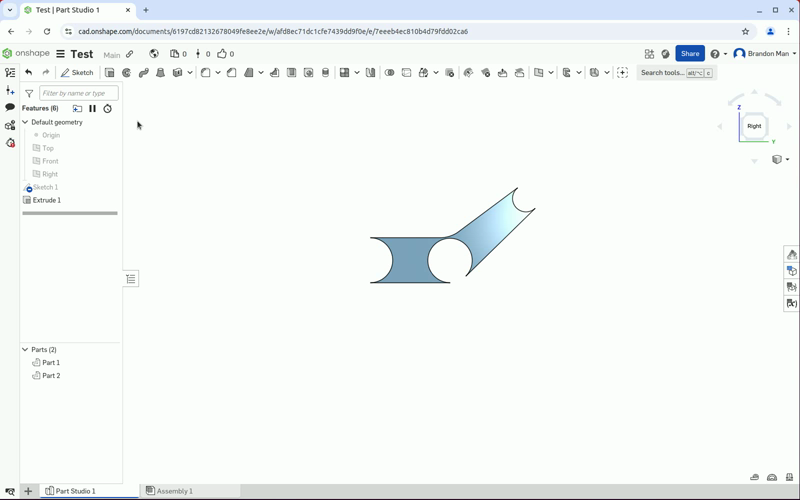
key(shift+h)
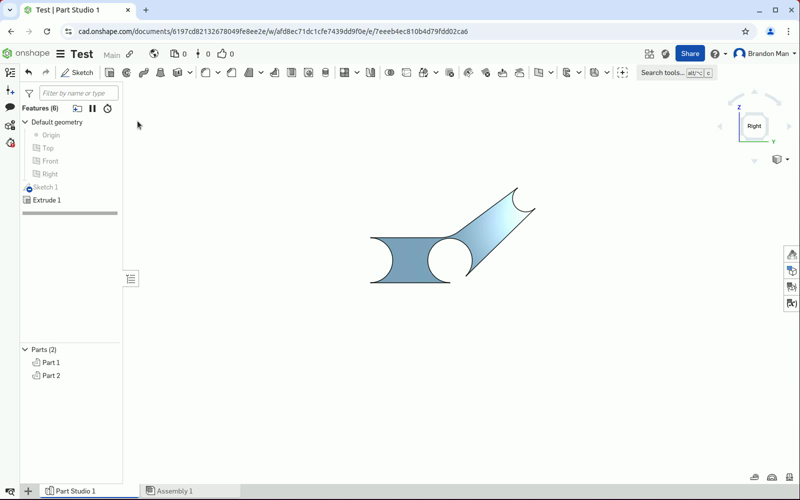
mouse_move(73, 189)
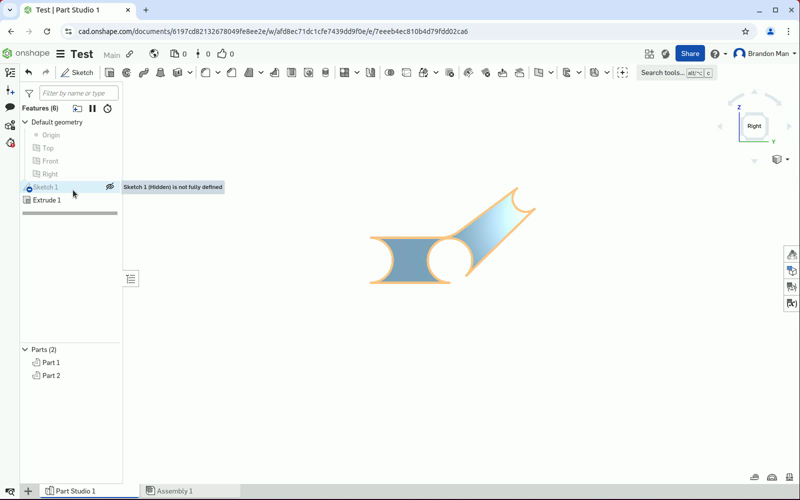
click(73, 189)
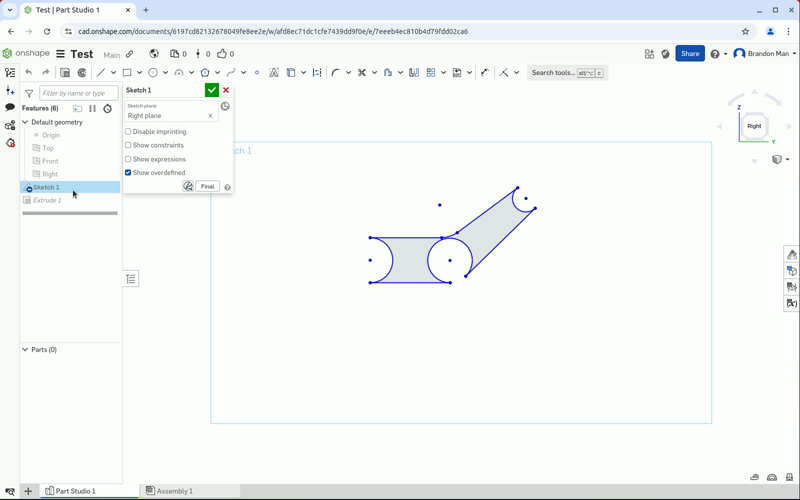
mouse_move(229, 92)
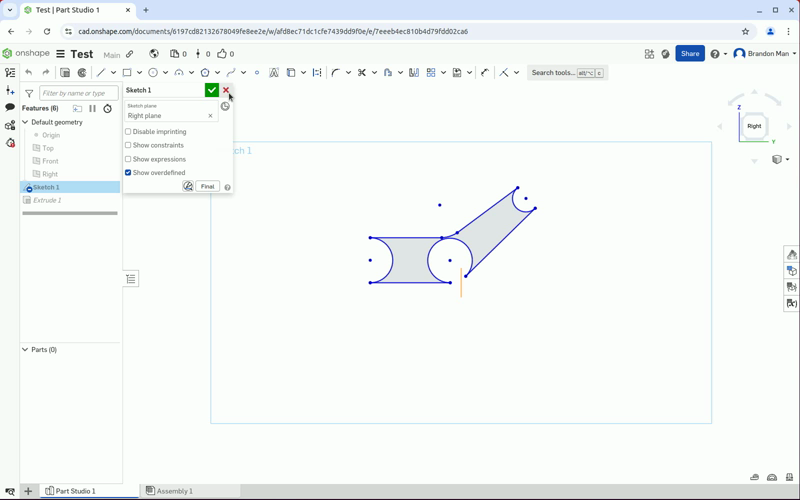
click(229, 92)
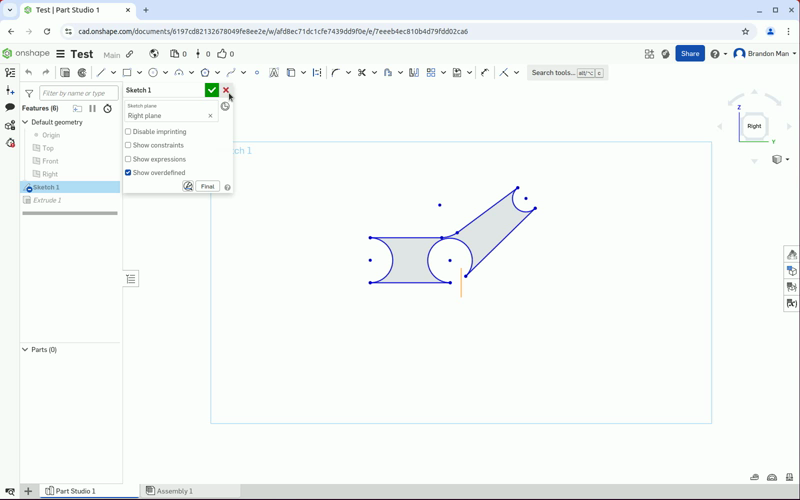
key(shift+s)
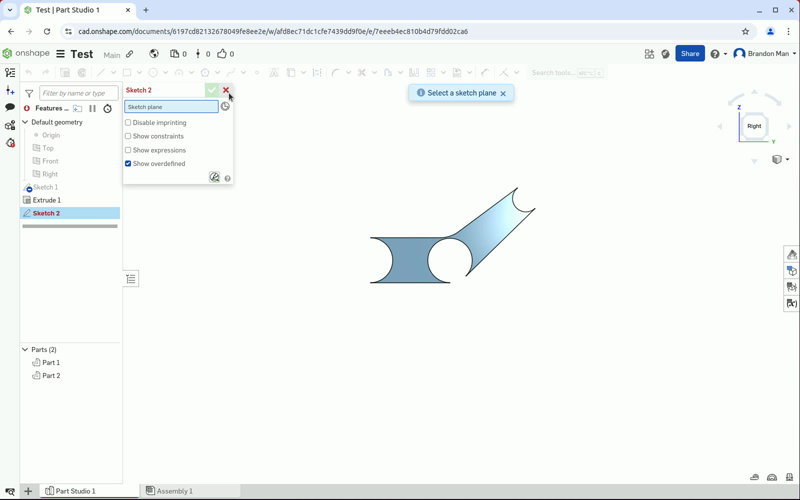
mouse_move(73, 176)
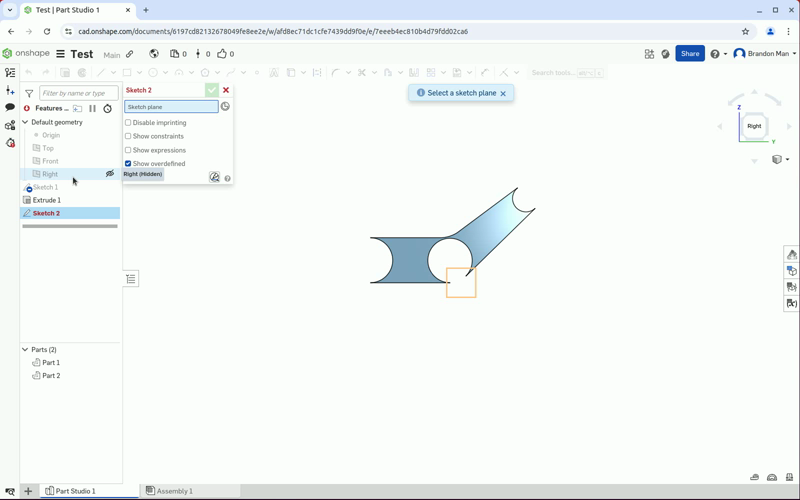
click(73, 176)
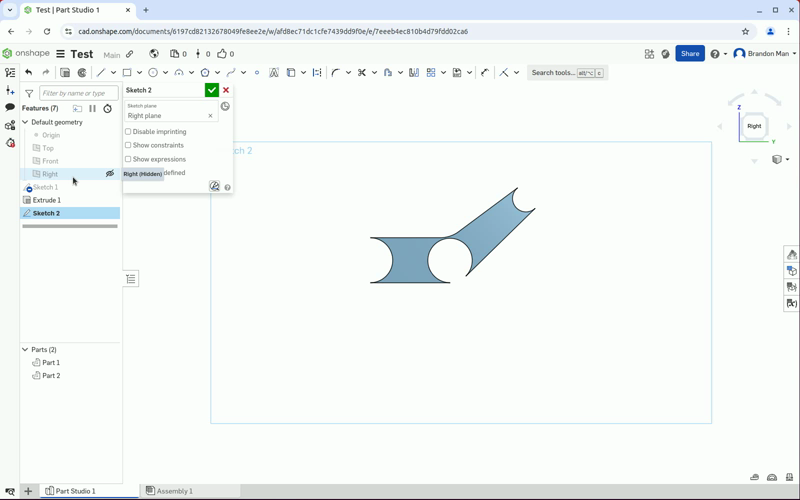
mouse_move(73, 352)
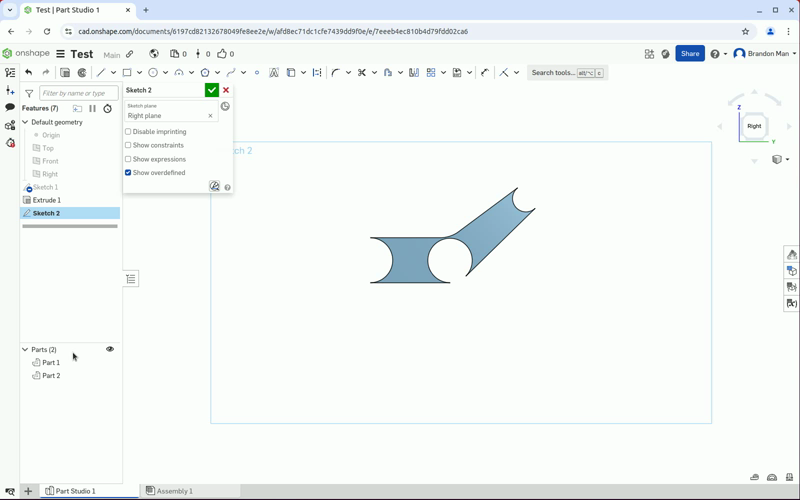
key(y)
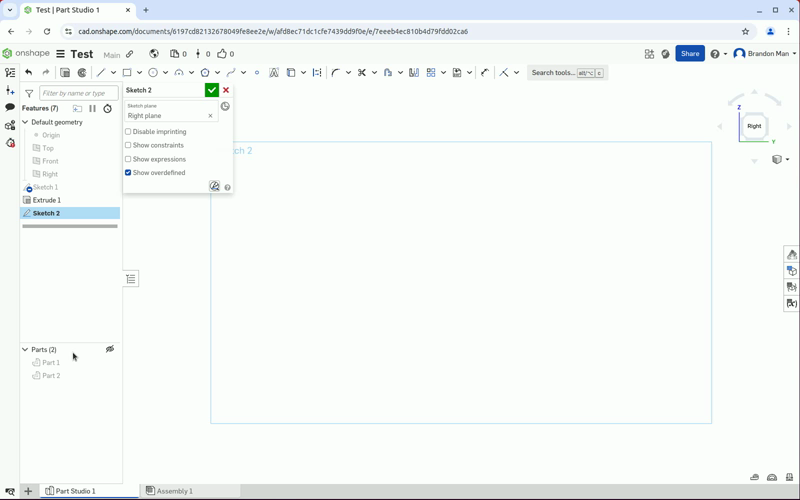
key(c)
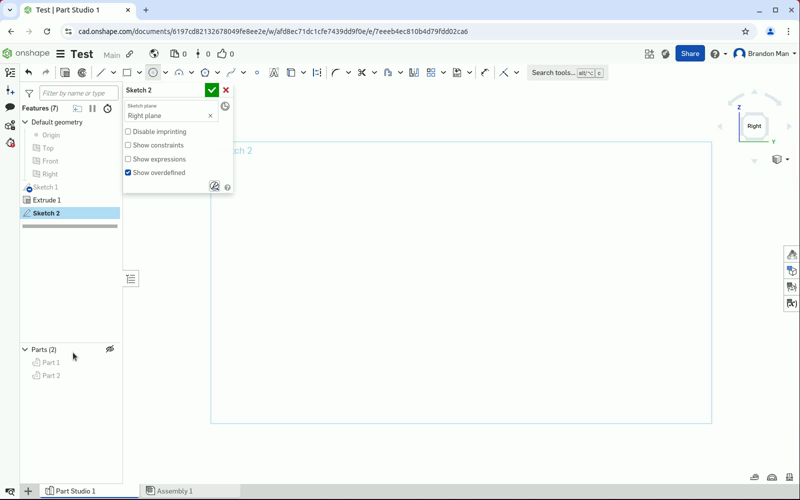
key_down(shift)
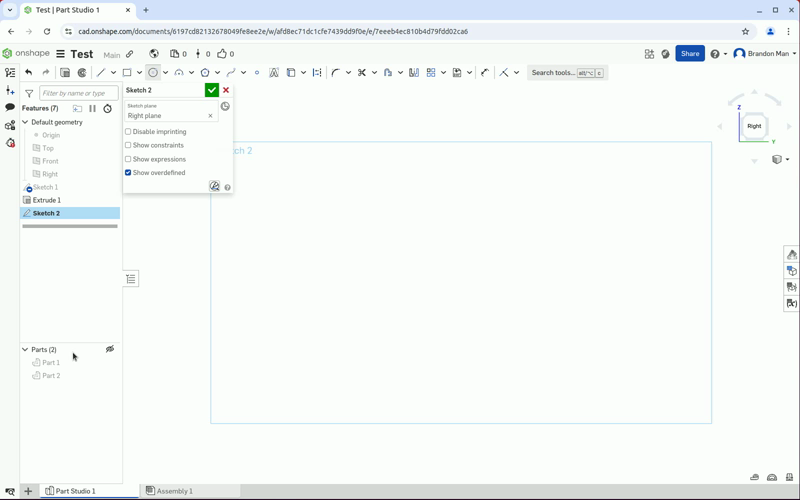
mouse_move(371, 260)
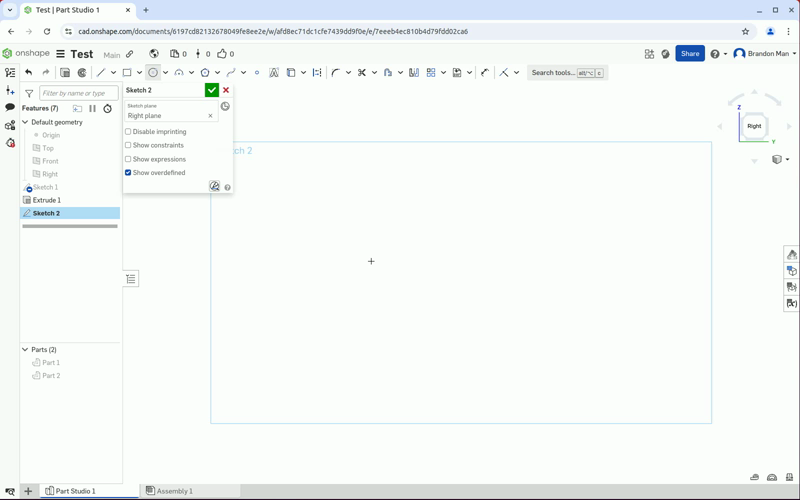
click(371, 260)
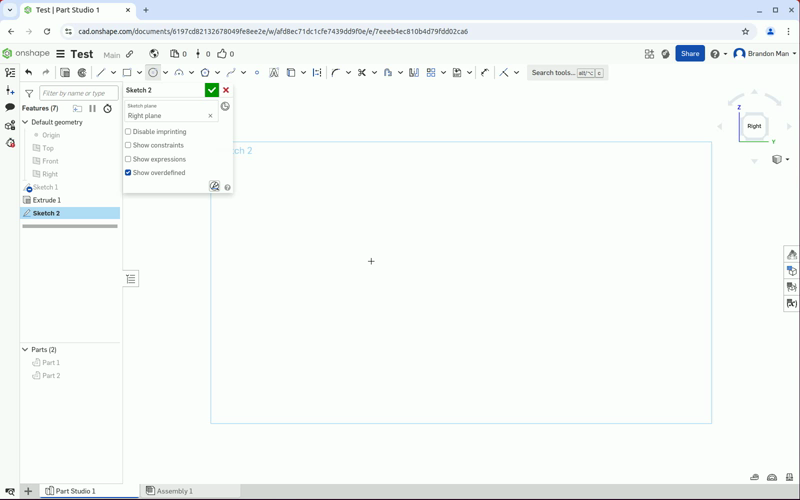
key_up(shift)
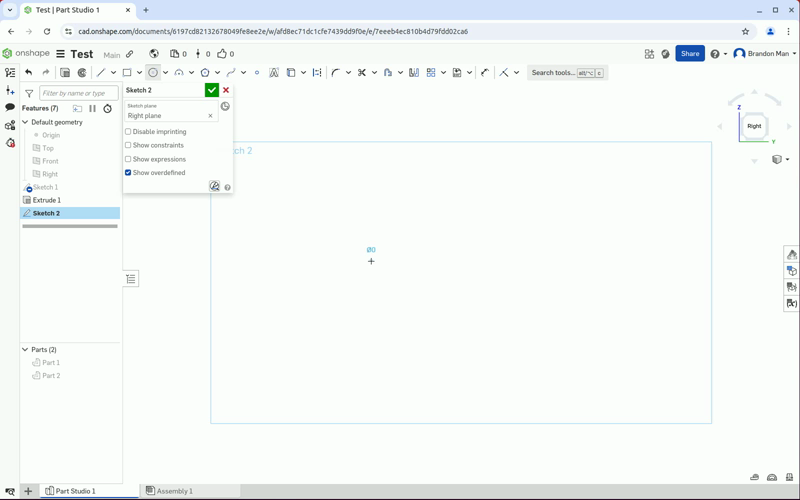
mouse_move(393, 260)
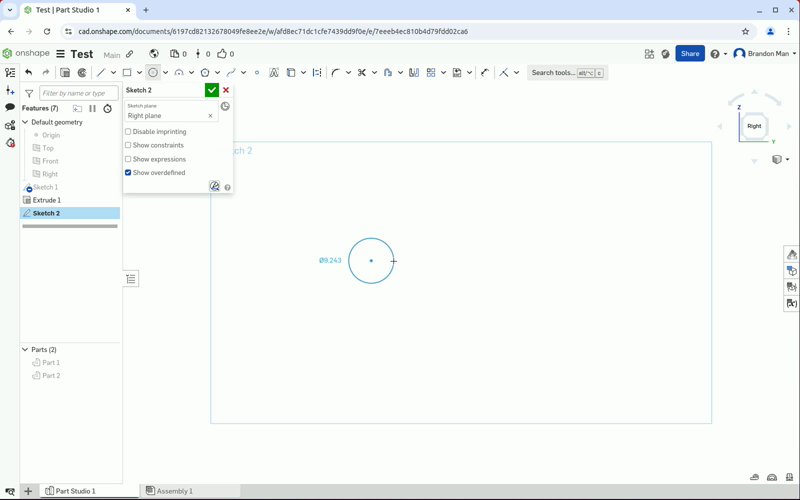
click(393, 260)
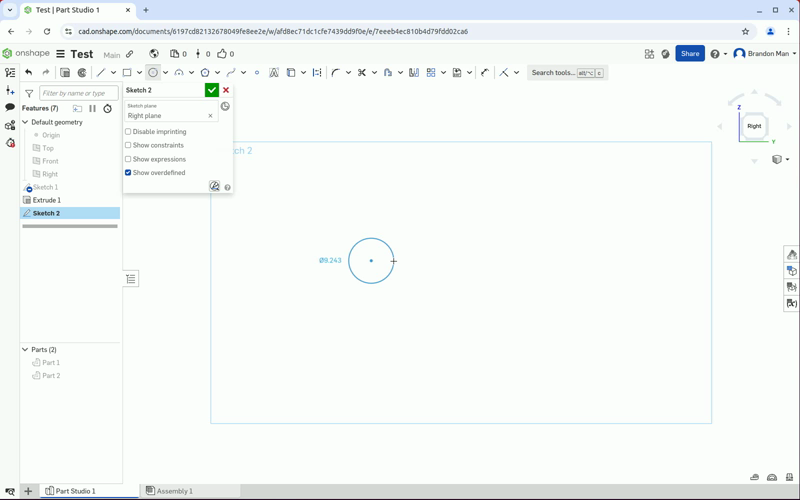
key(esc)
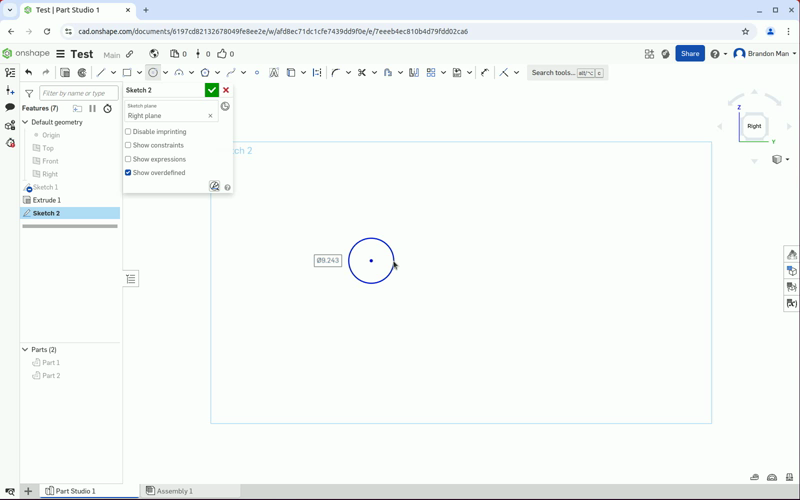
key(c)
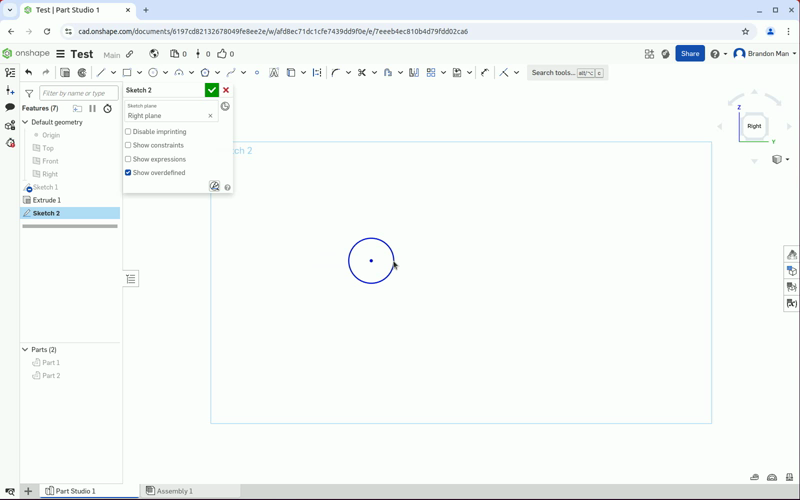
key_down(shift)
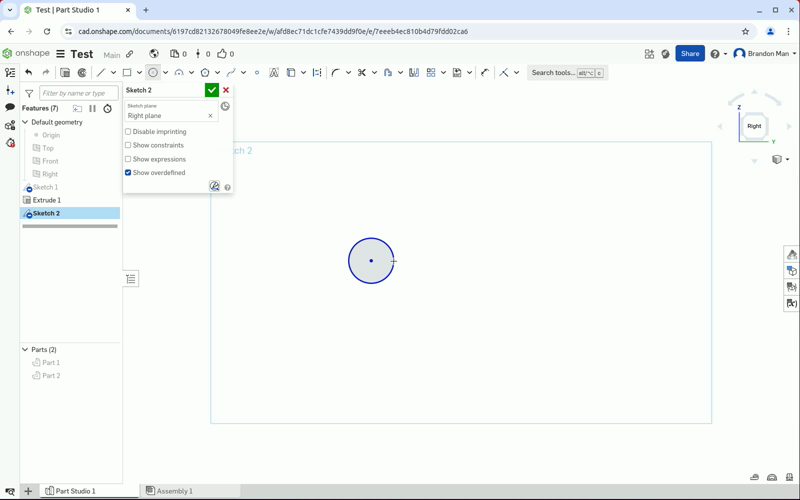
mouse_move(371, 260)
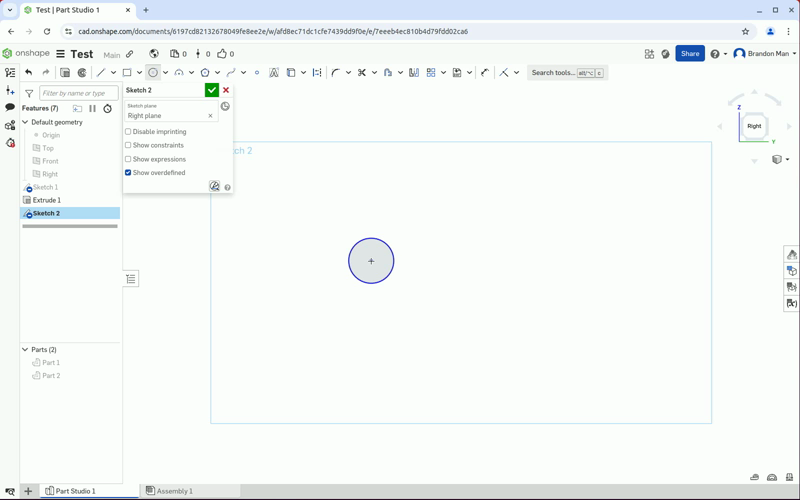
click(371, 260)
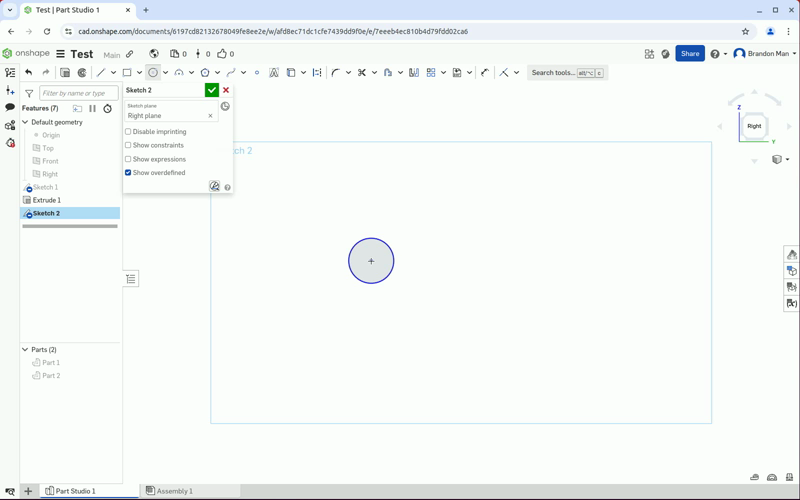
key_up(shift)
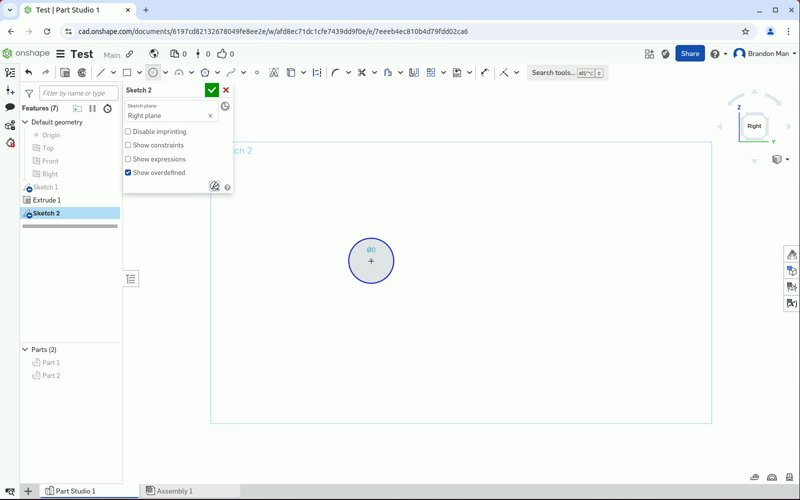
mouse_move(380, 260)
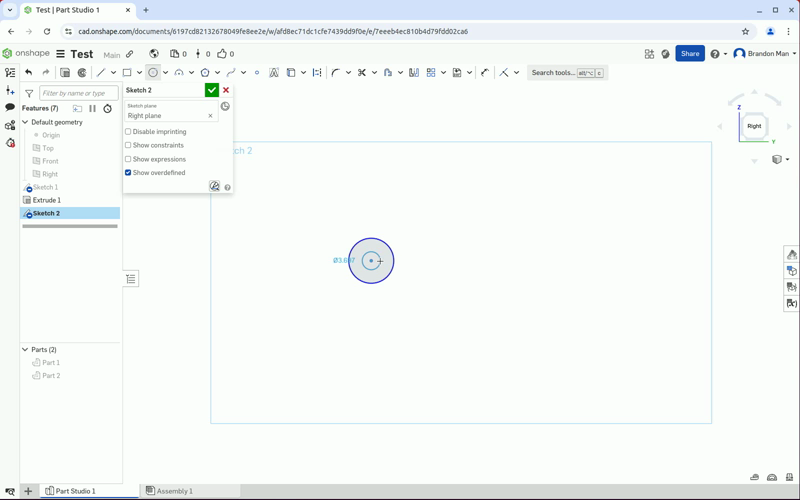
click(380, 260)
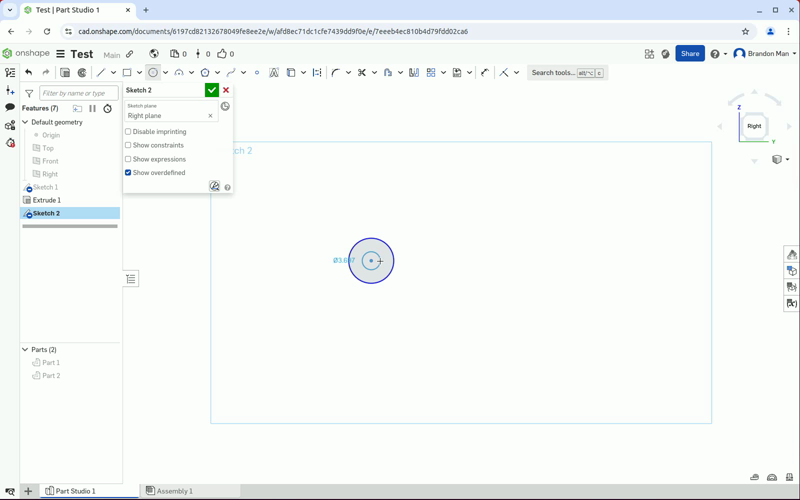
key(esc)
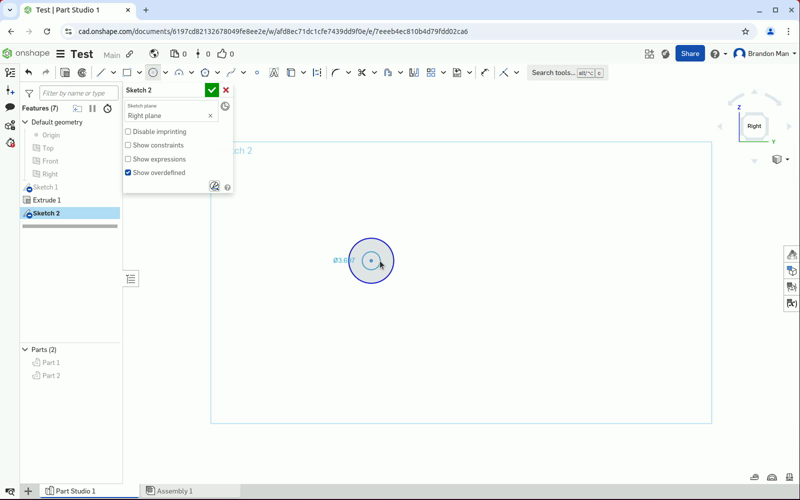
mouse_move(386, 251)
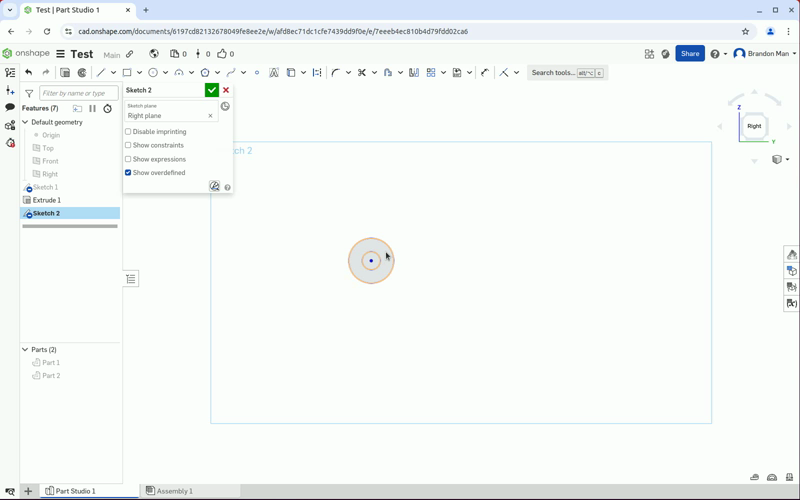
scroll(6)
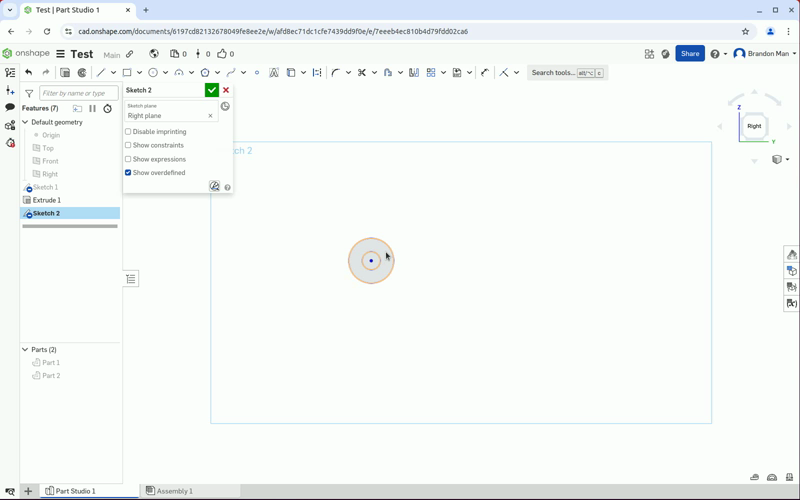
scroll(6)
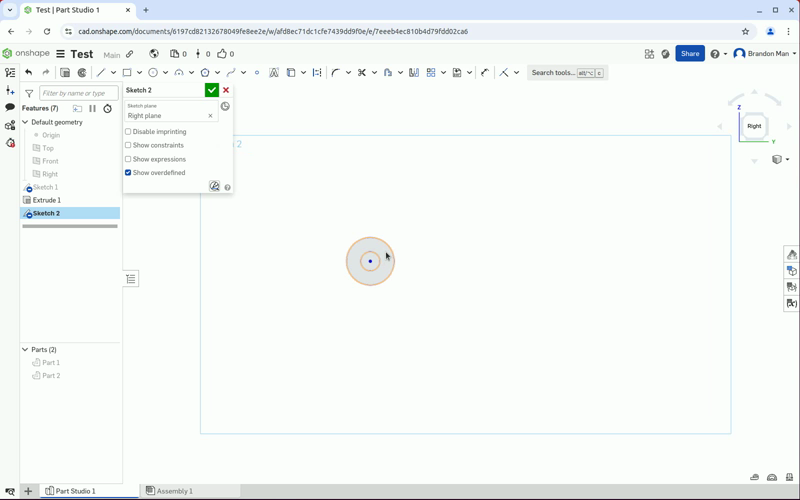
scroll(6)
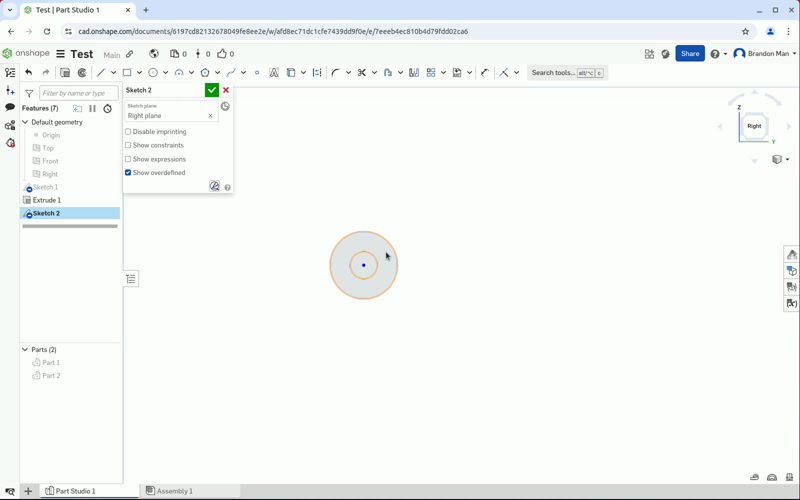
scroll(6)
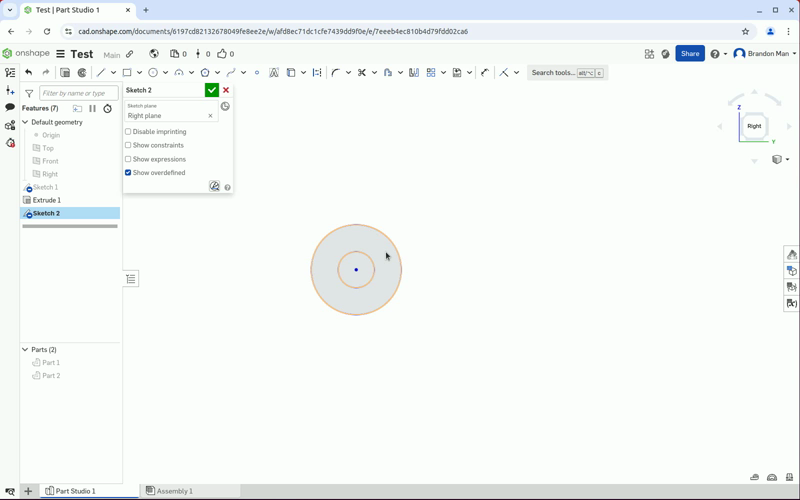
scroll(6)
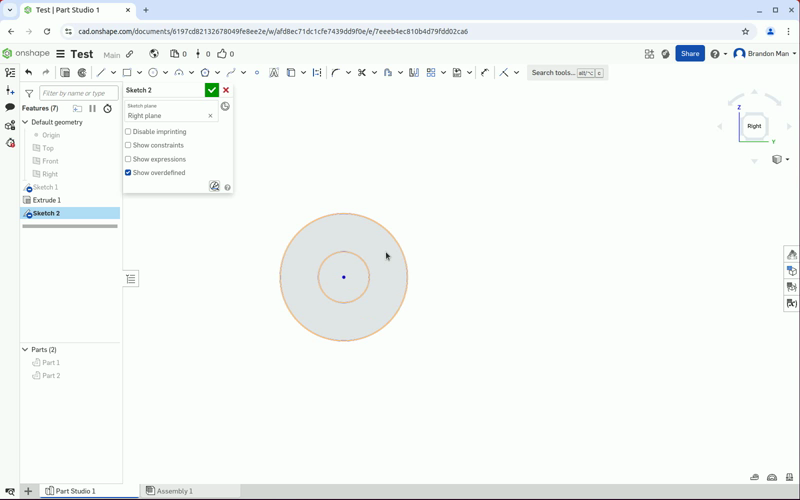
scroll(6)
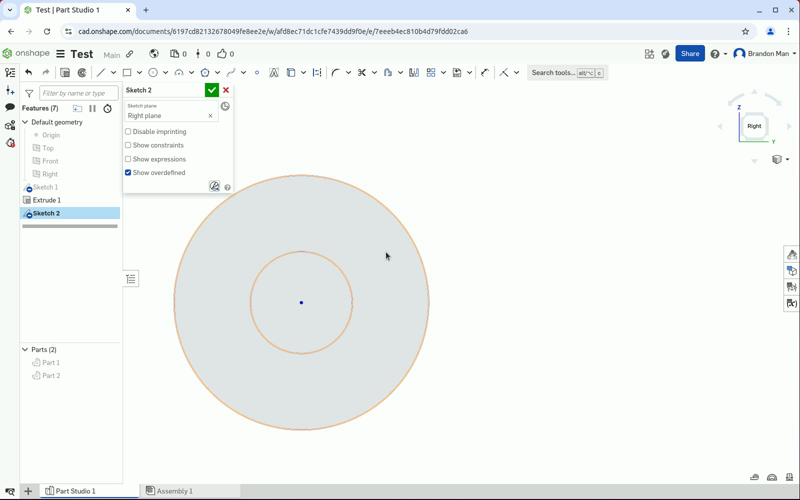
scroll(6)
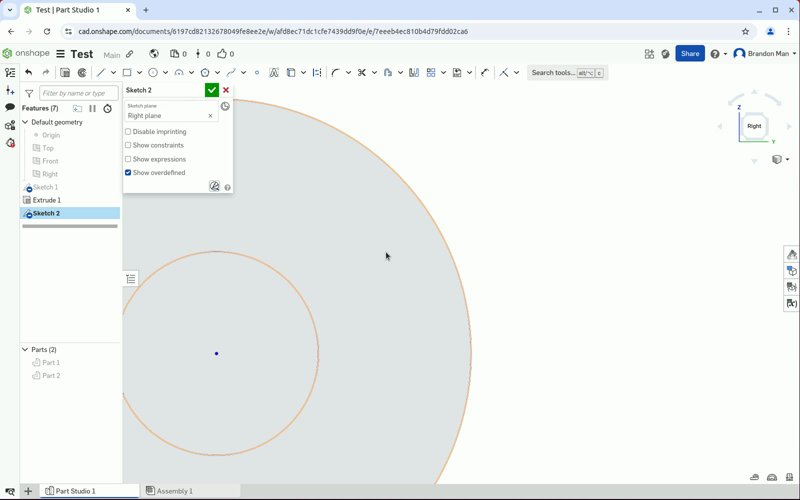
click(386, 251)
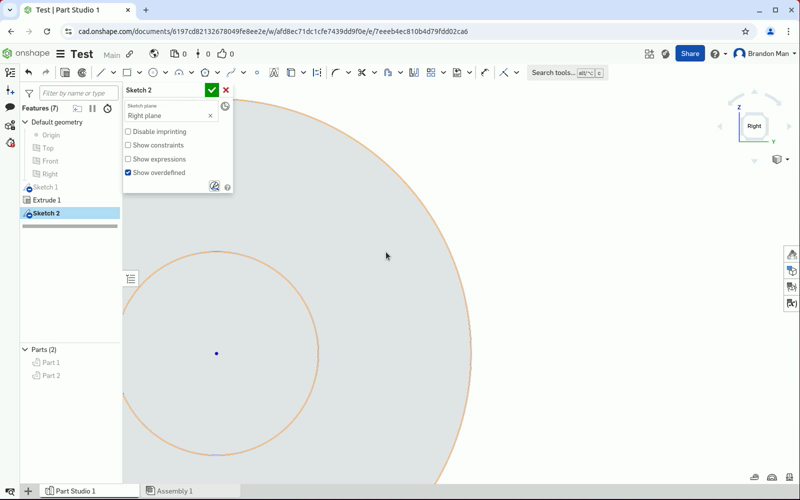
scroll(-6)
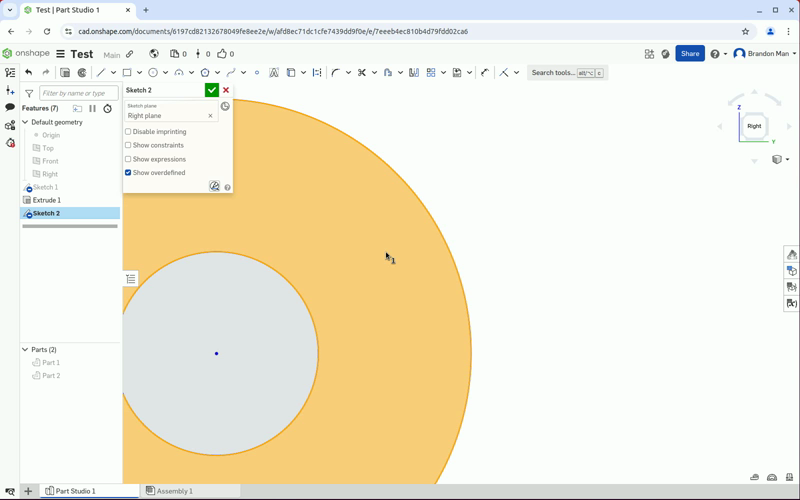
scroll(-6)
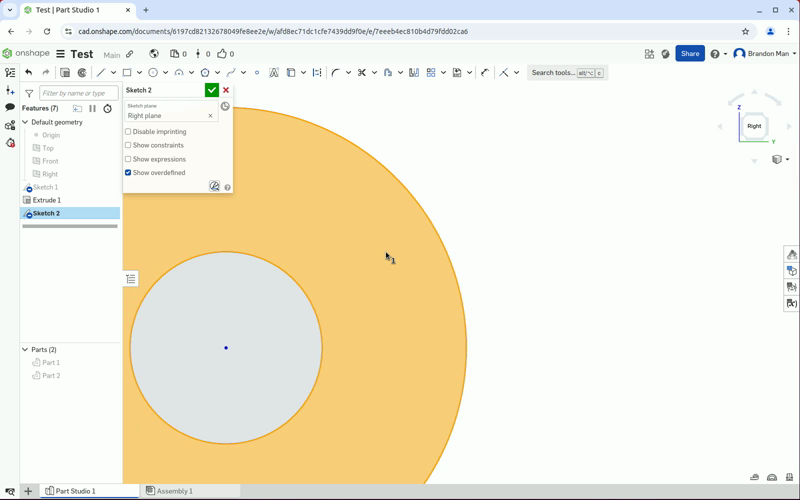
scroll(-6)
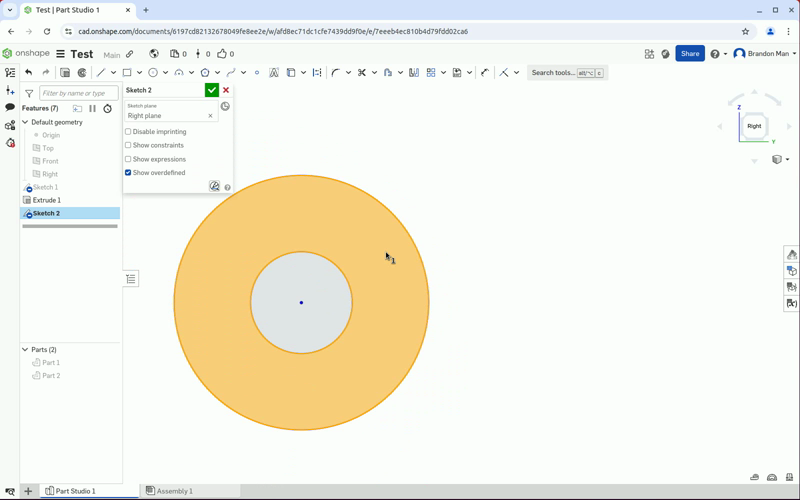
scroll(-6)
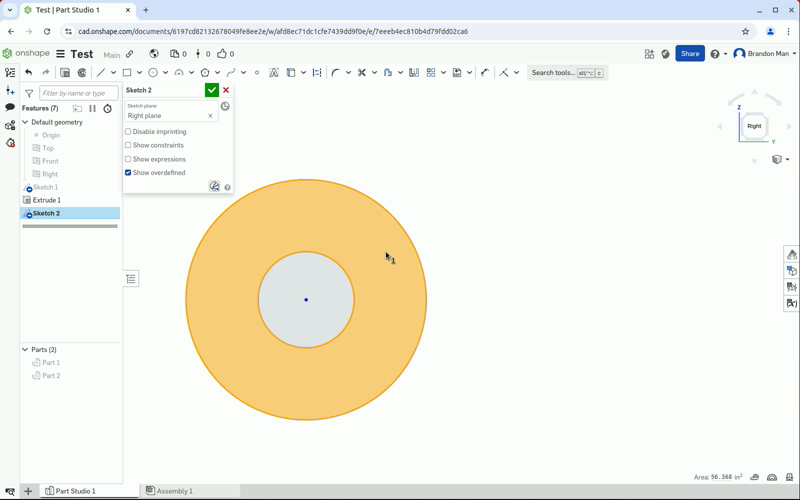
scroll(-6)
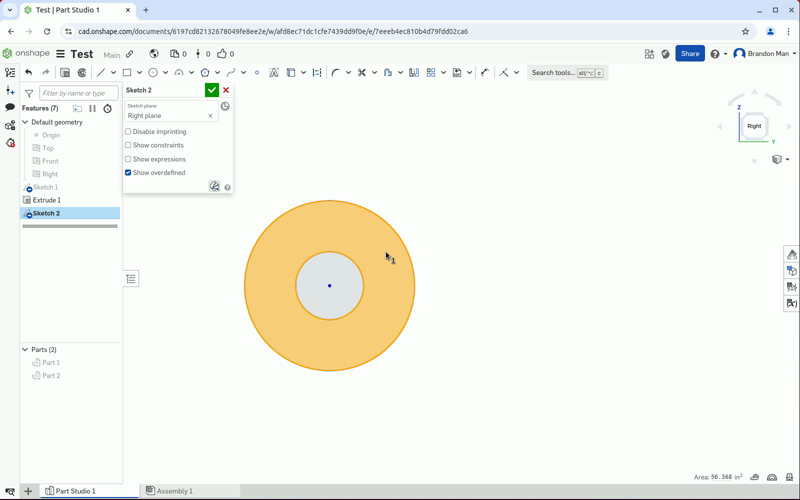
scroll(-6)
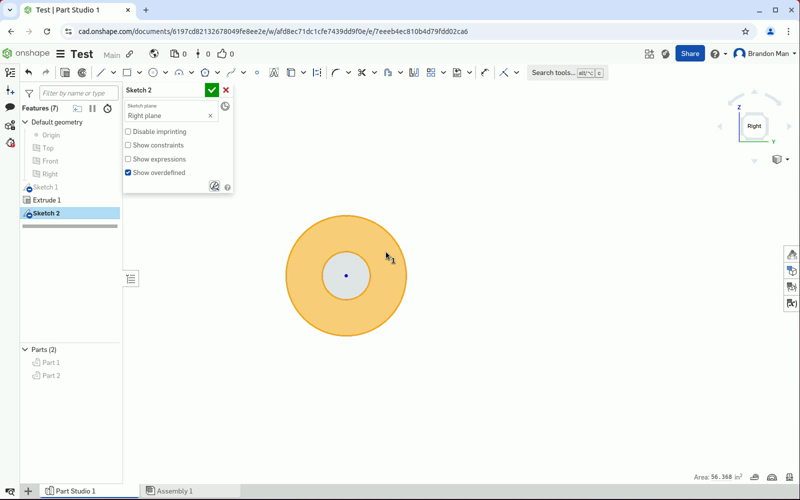
scroll(-6)
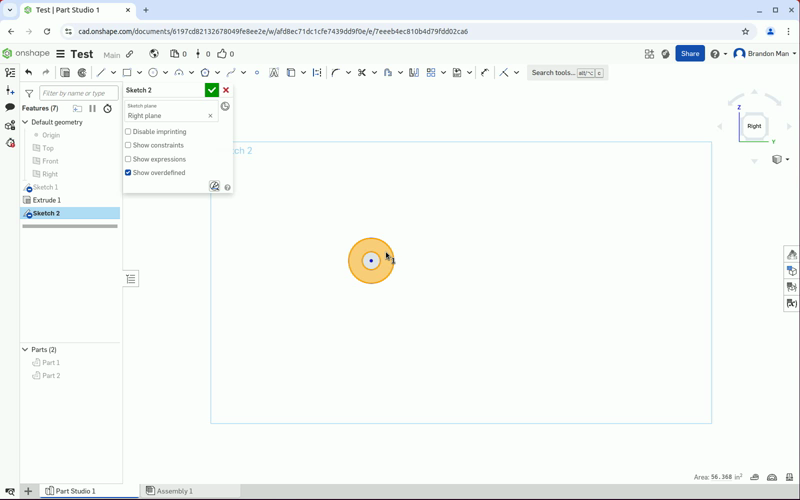
mouse_move(73, 352)
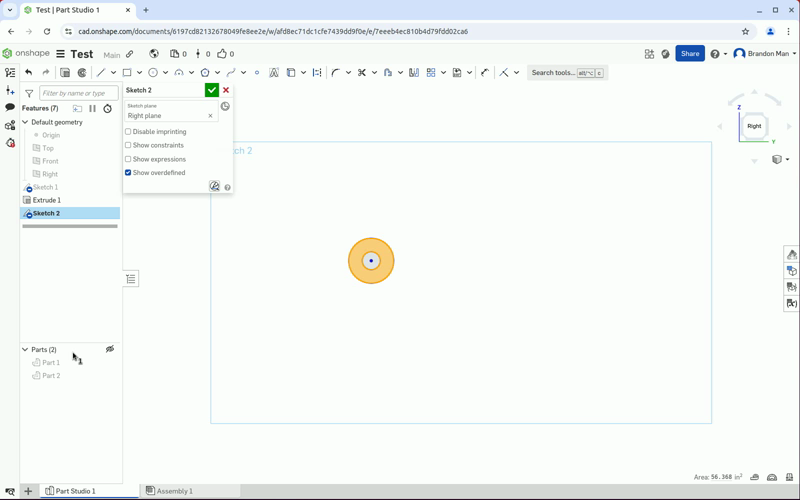
key(shift+y)
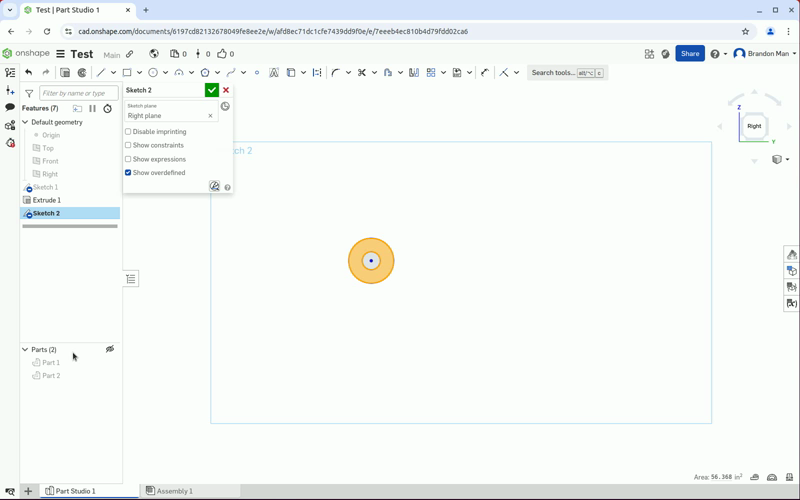
key(shift+e)
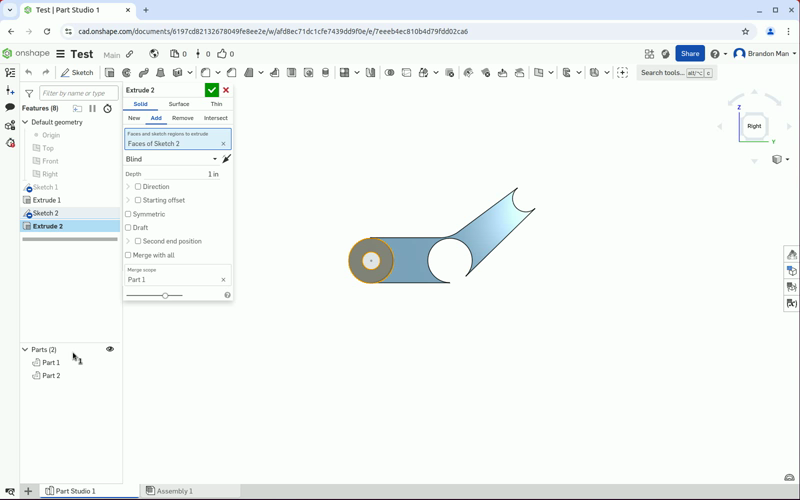
mouse_move(143, 106)
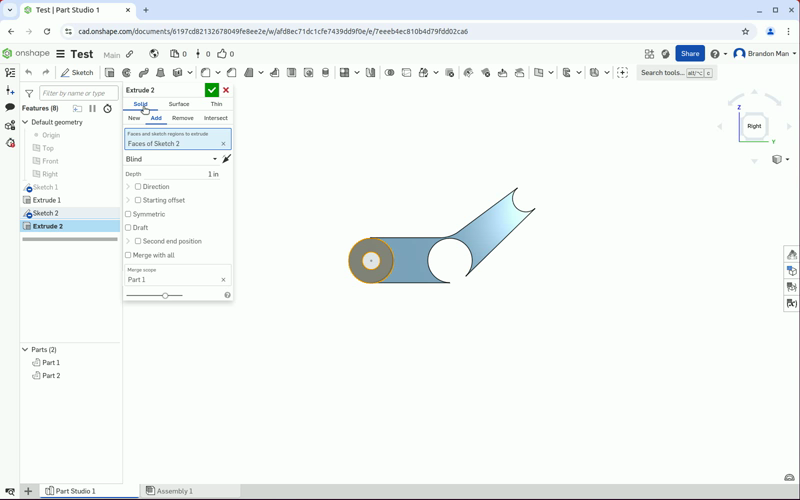
click(143, 106)
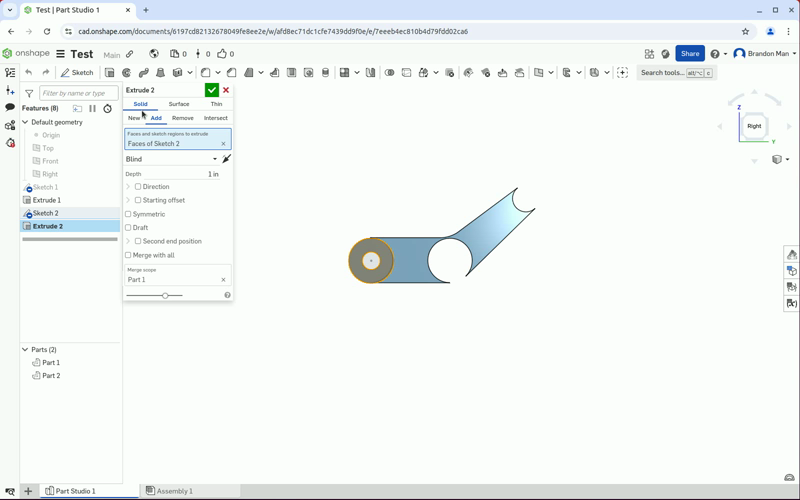
mouse_move(137, 120)
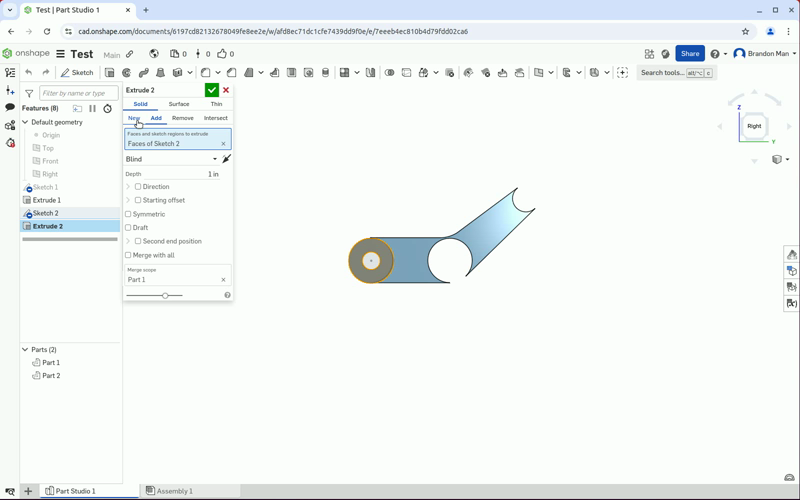
click(137, 120)
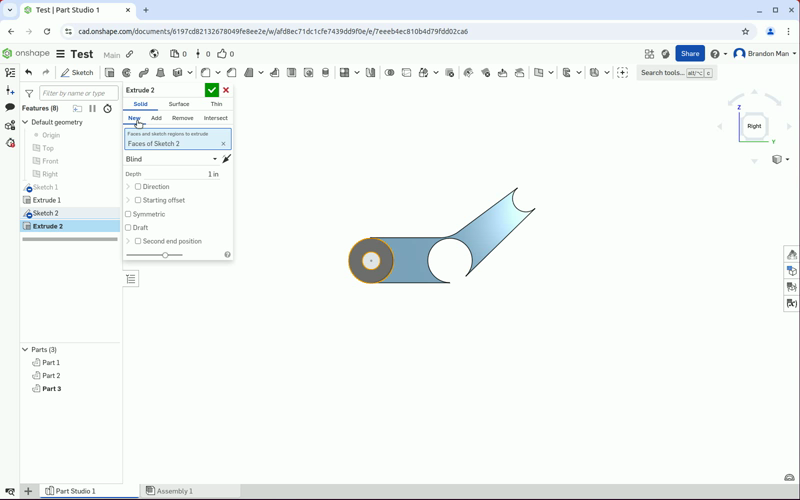
key(tab, 4)
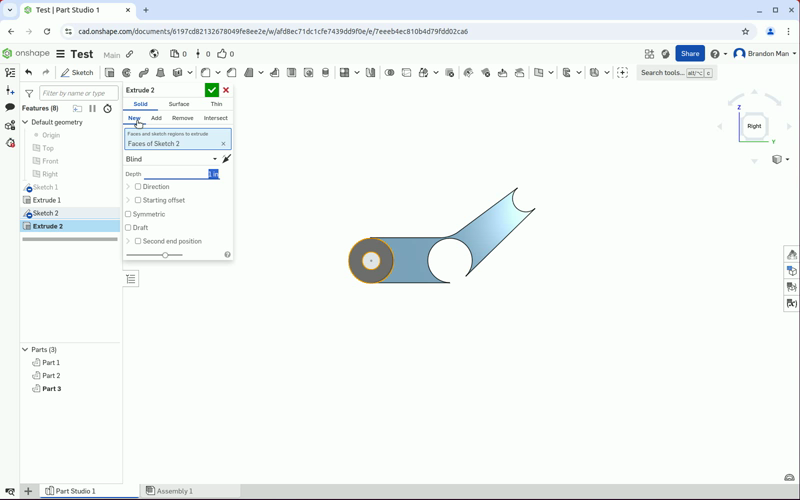
text(2.407)
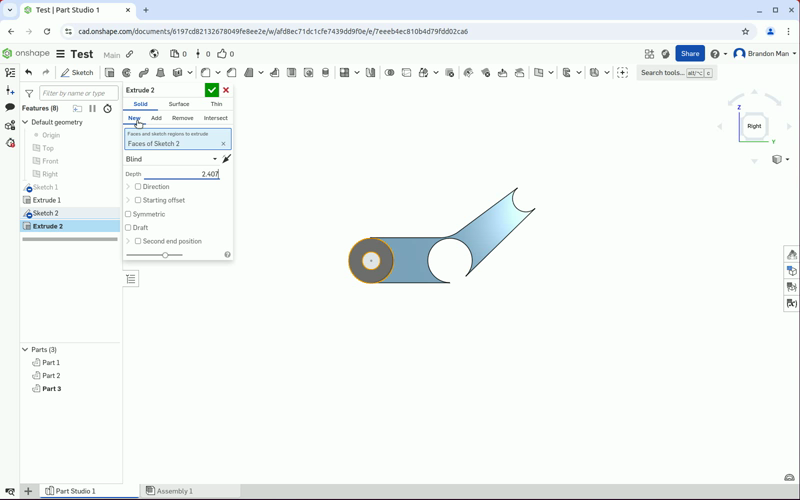
key(tab, 3)
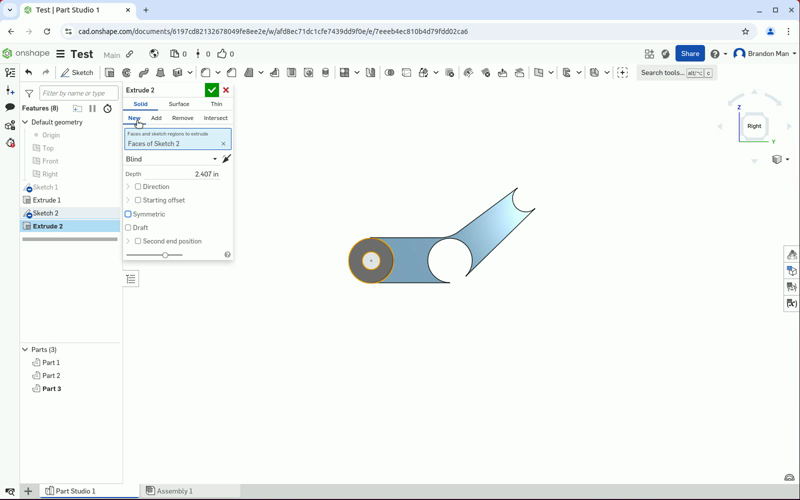
key(tab, 2)
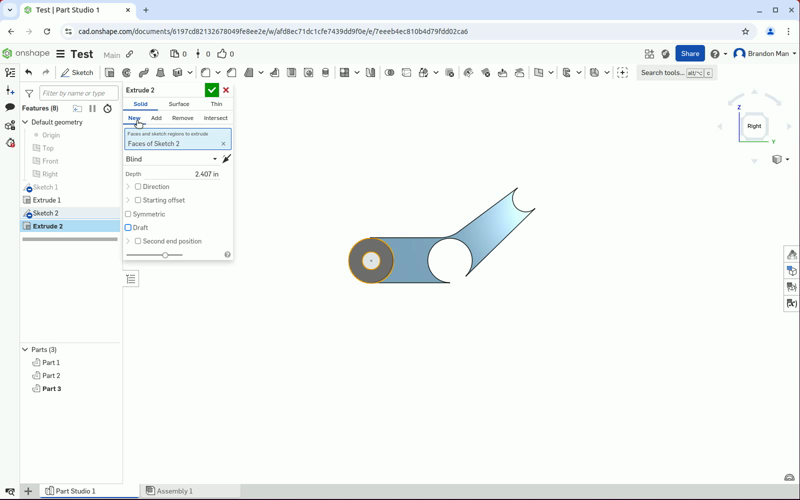
key(space)
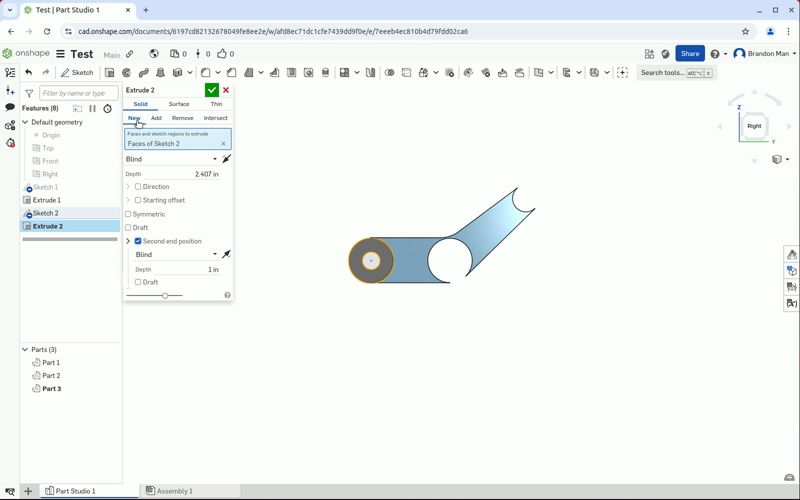
key(tab, 3)
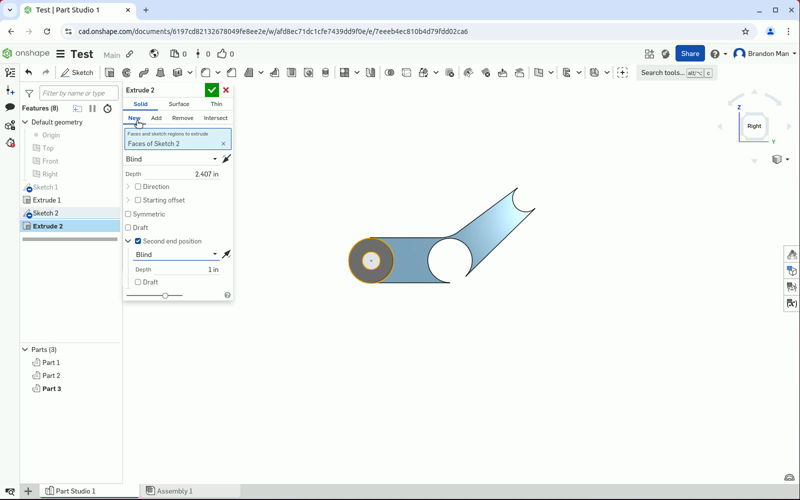
text(2.889)
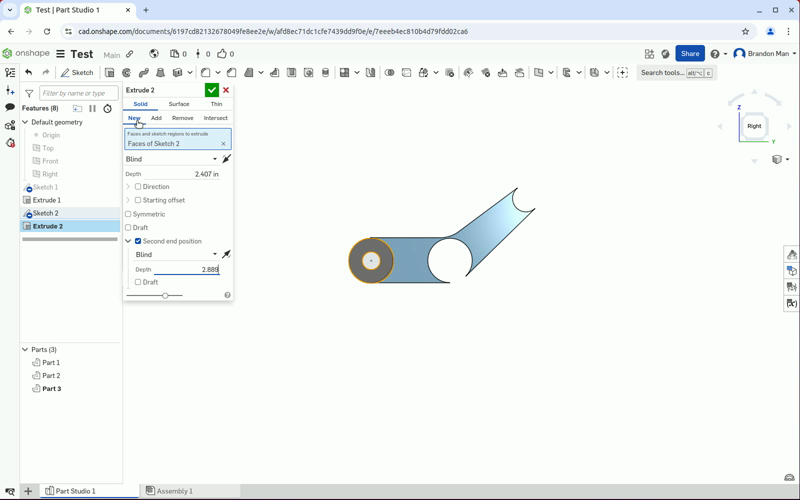
key(enter)
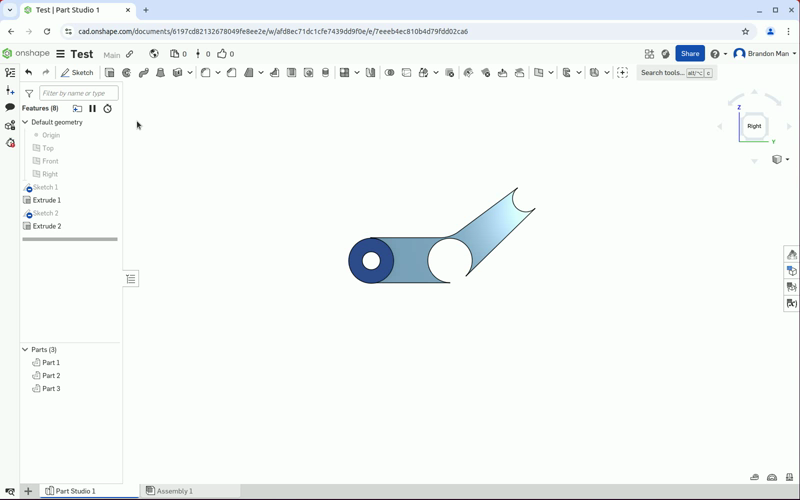
key(shift+h)
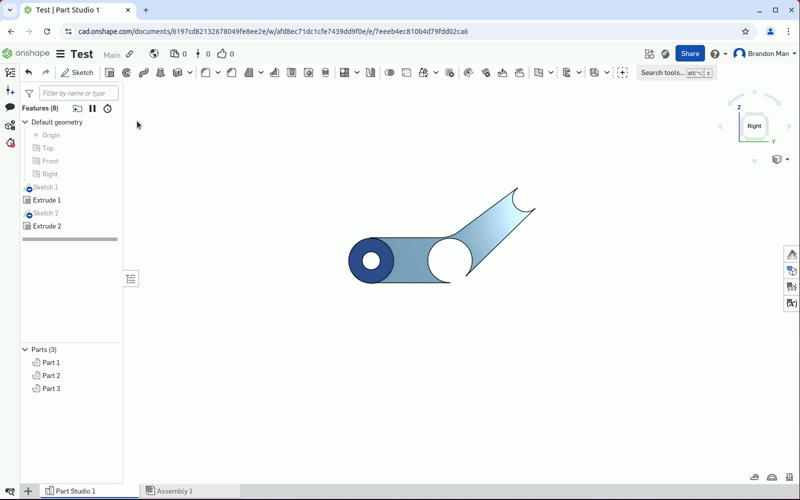
key(shift+h)
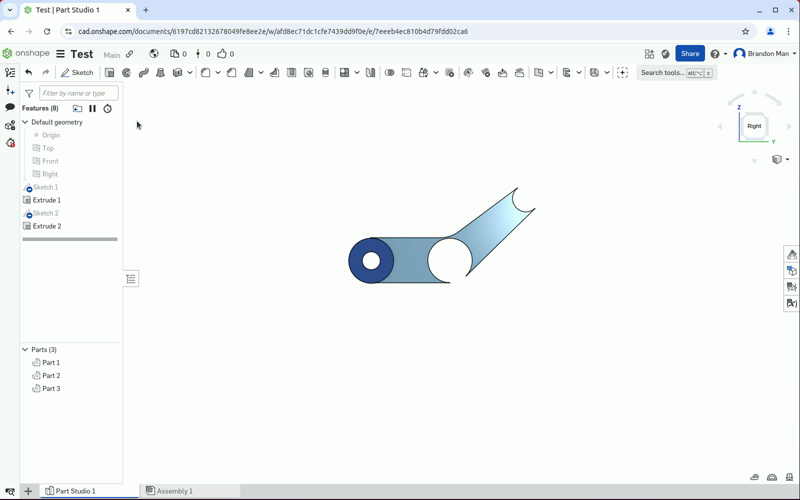
mouse_move(73, 189)
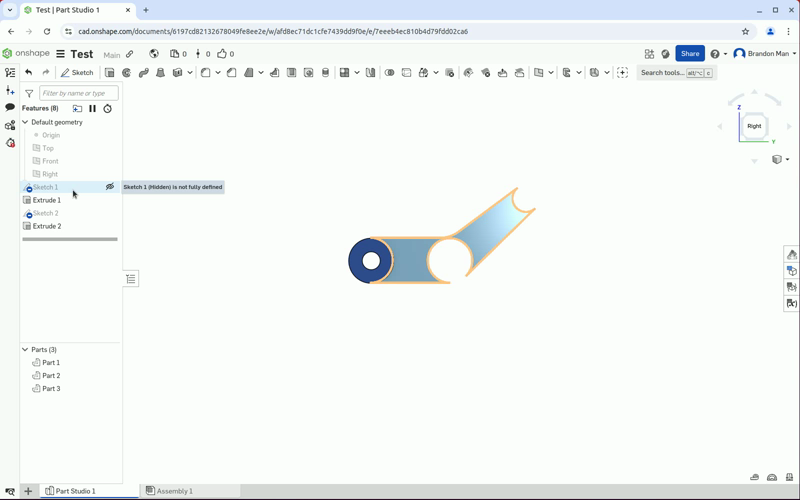
click(73, 189)
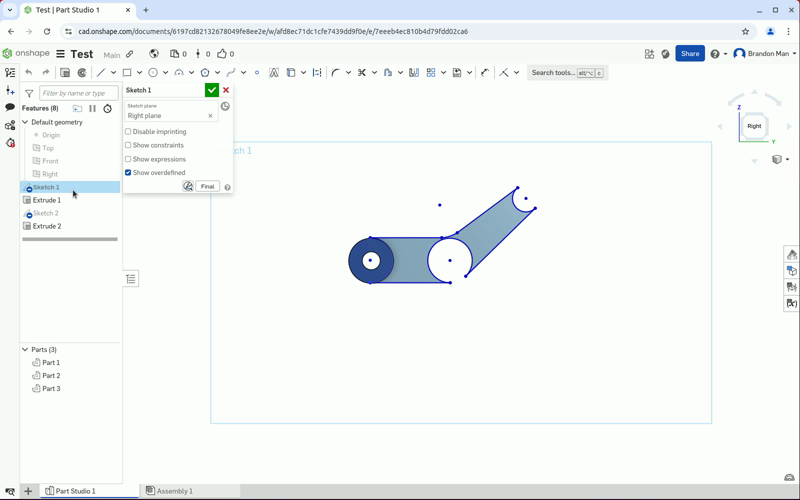
mouse_move(229, 92)
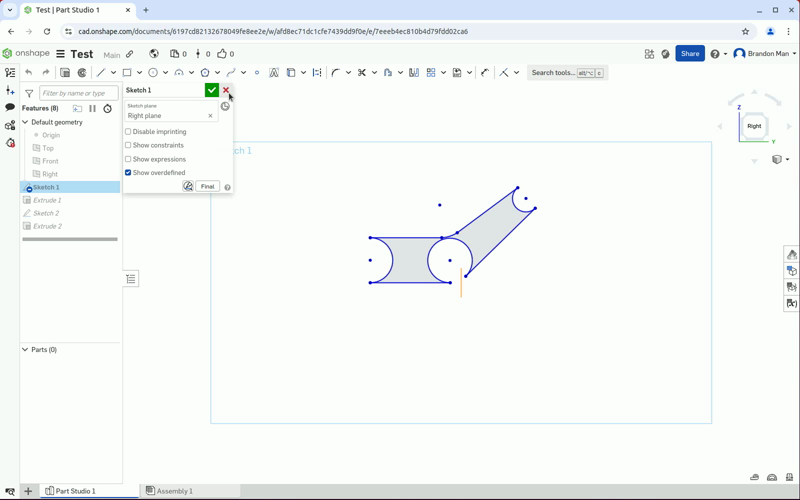
click(229, 92)
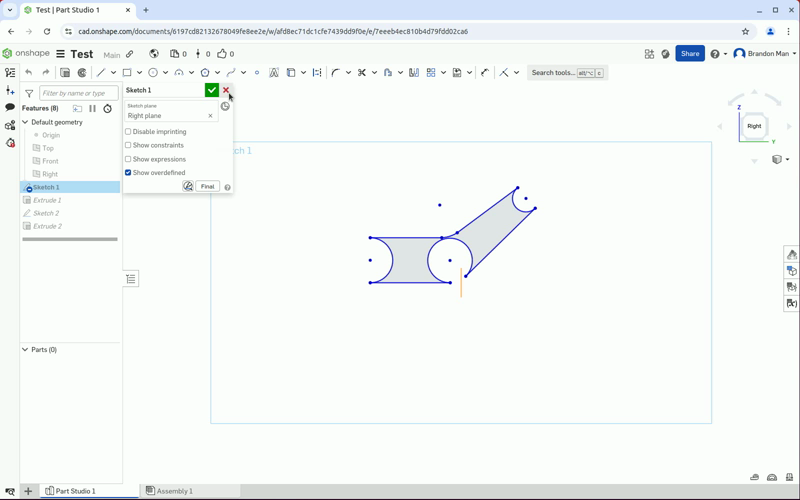
key(shift+s)
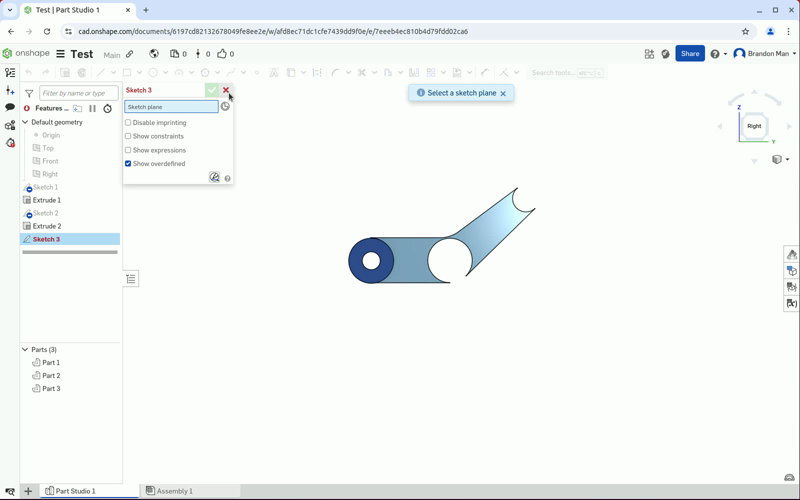
mouse_move(73, 176)
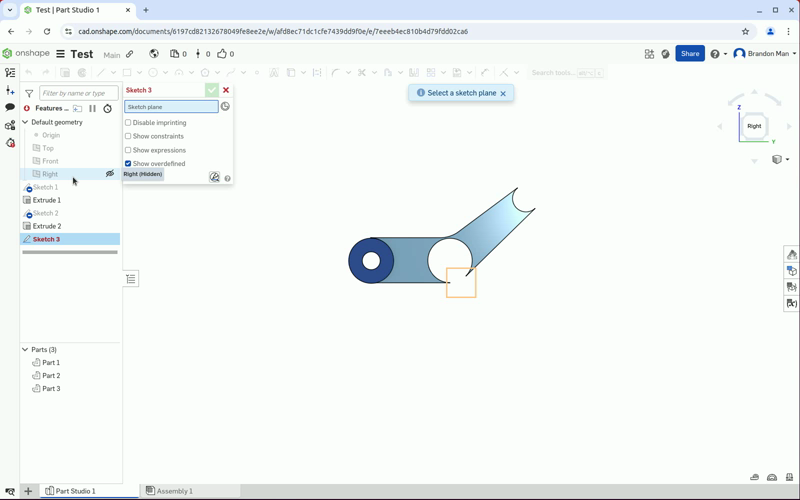
click(73, 176)
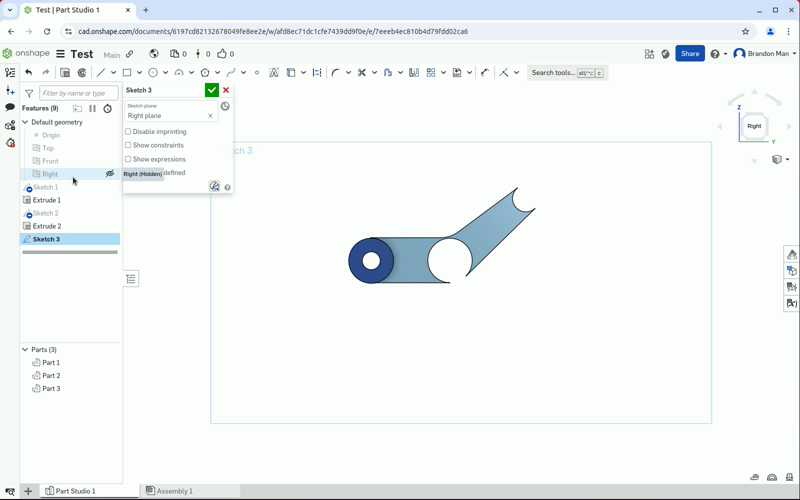
mouse_move(73, 352)
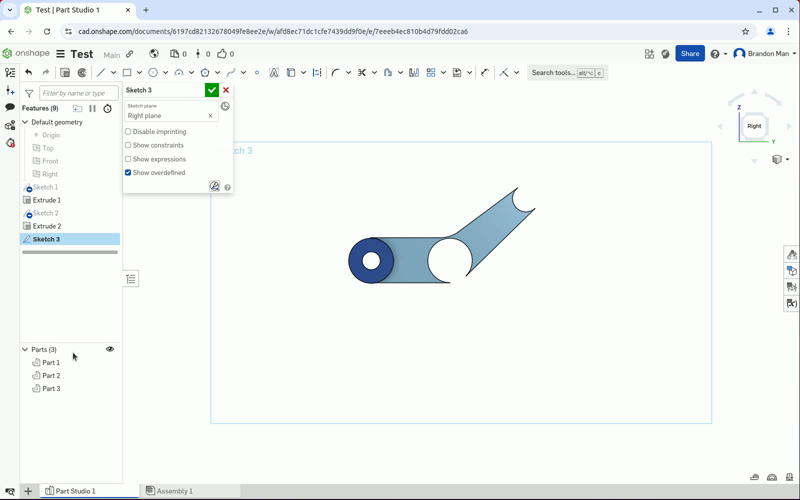
key(y)
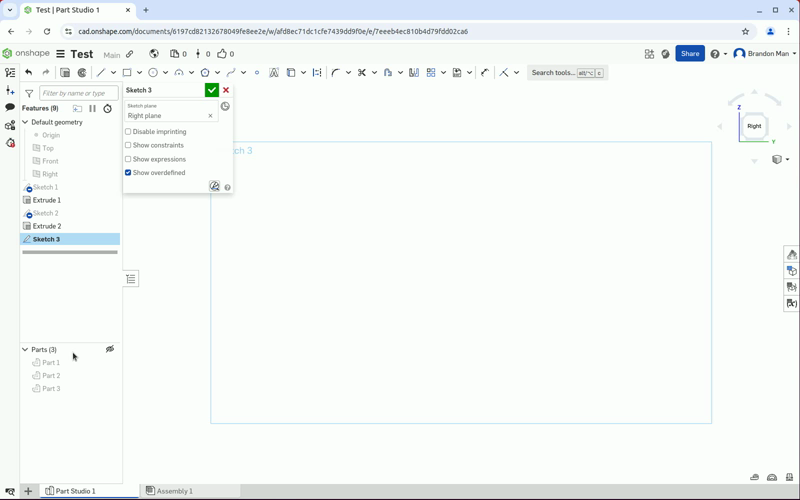
key(c)
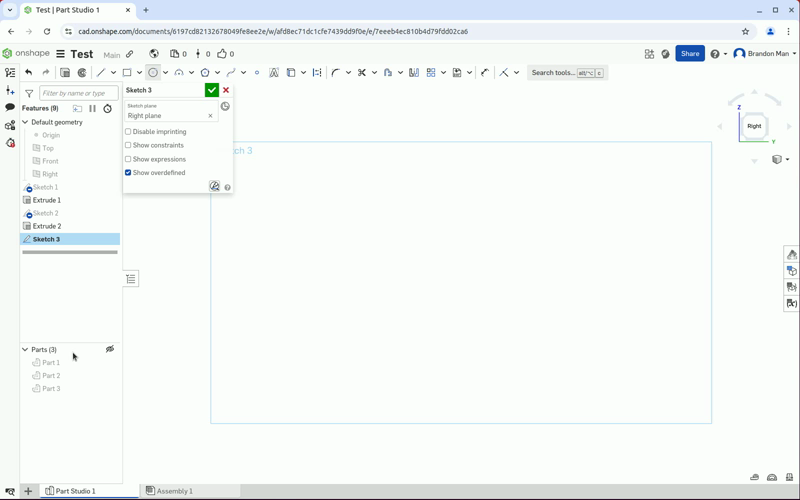
key_down(shift)
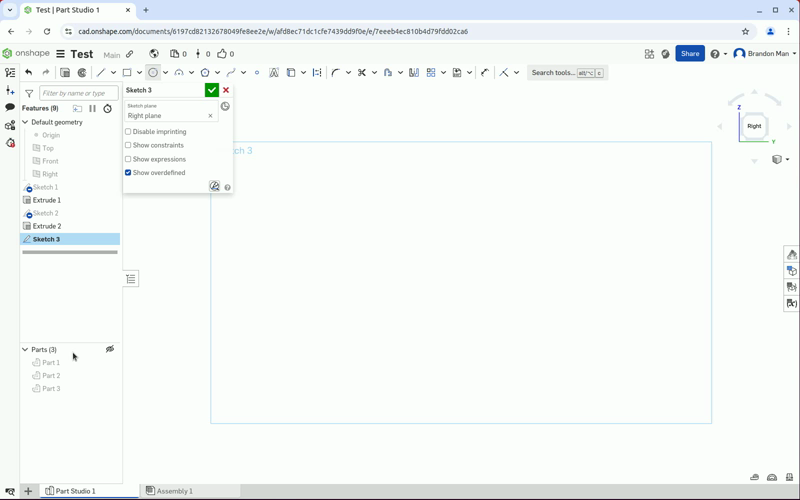
mouse_move(452, 260)
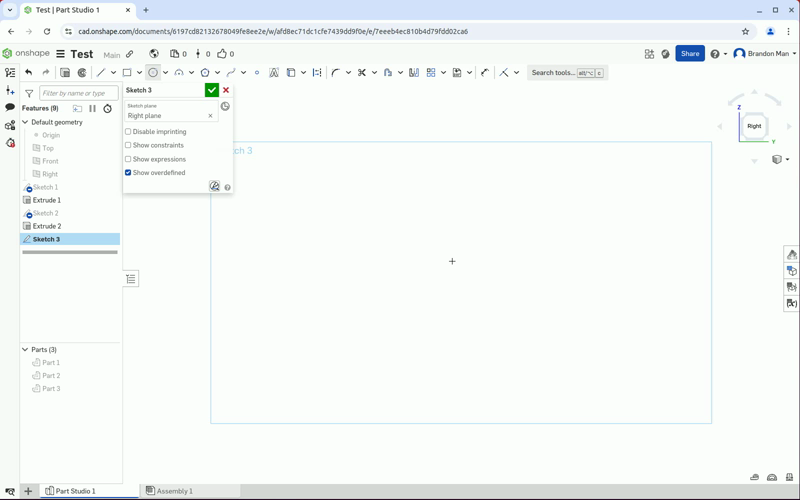
click(452, 260)
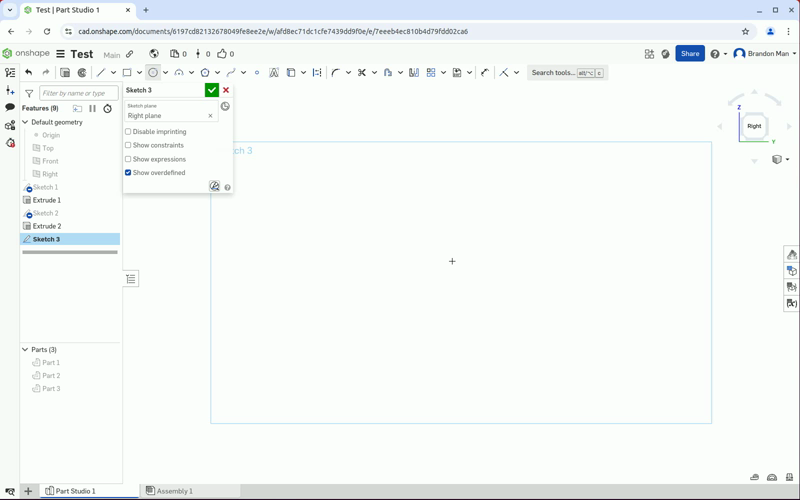
key_up(shift)
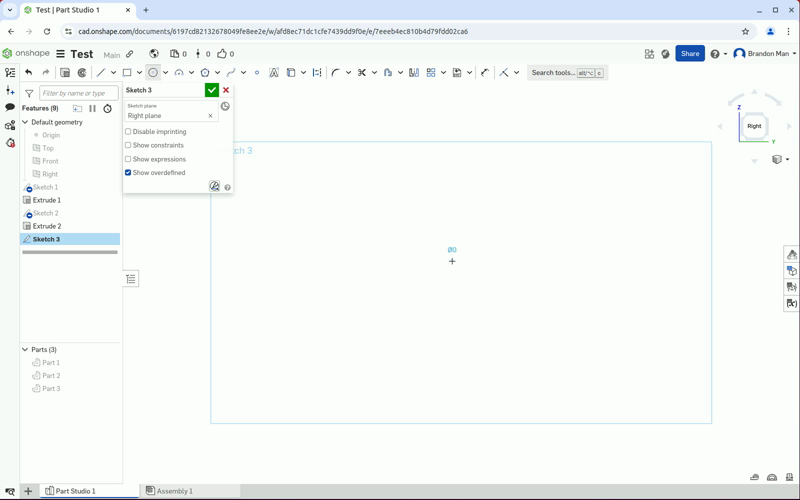
mouse_move(474, 260)
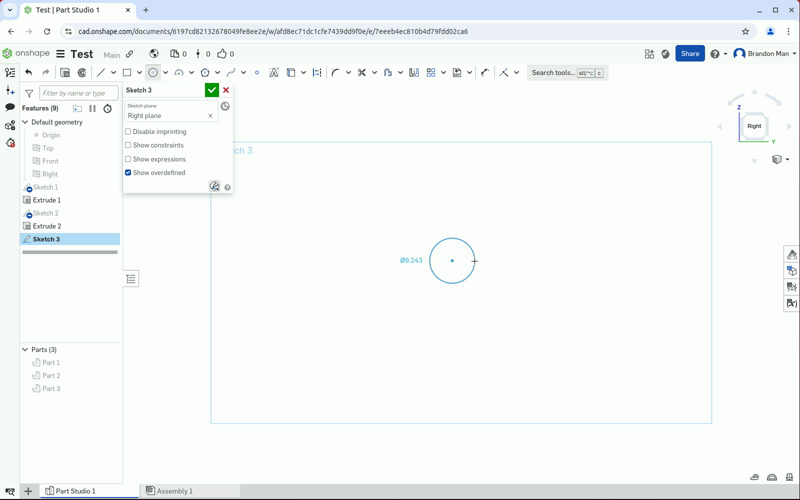
click(474, 260)
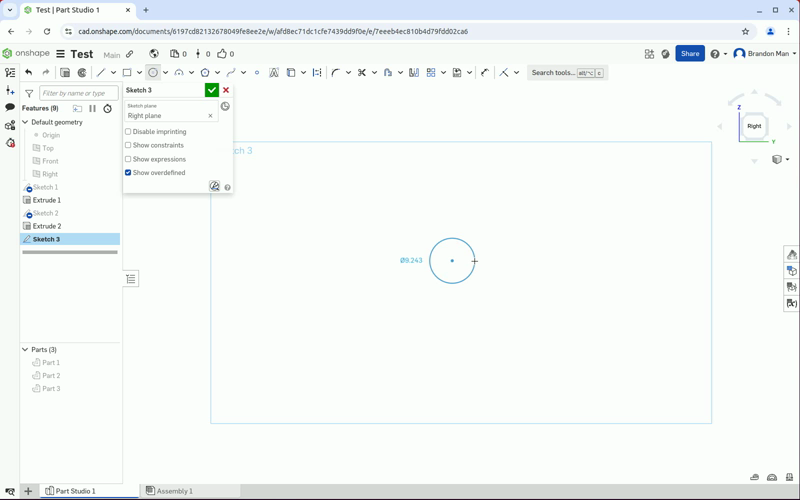
key(esc)
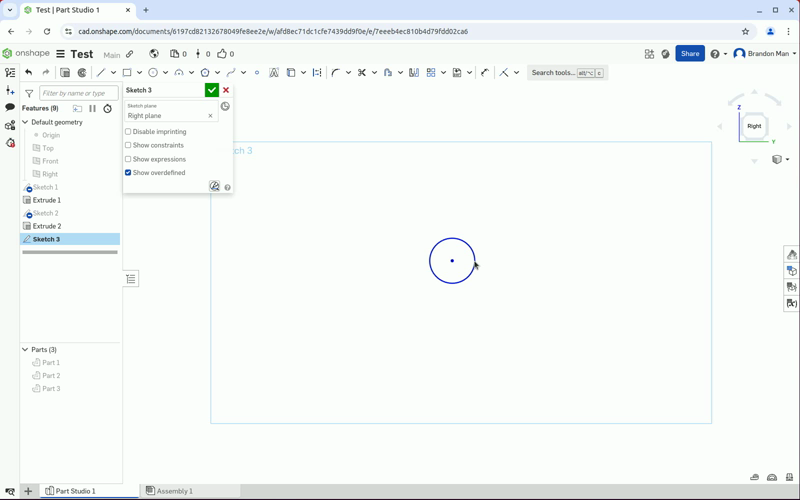
key(c)
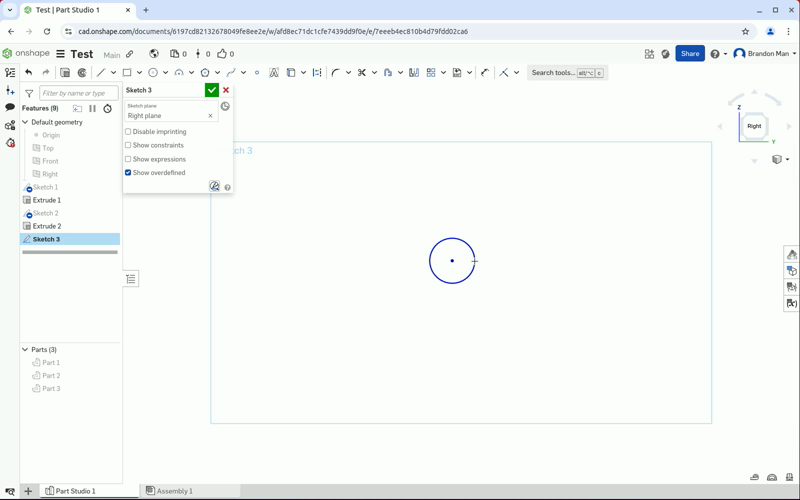
key_down(shift)
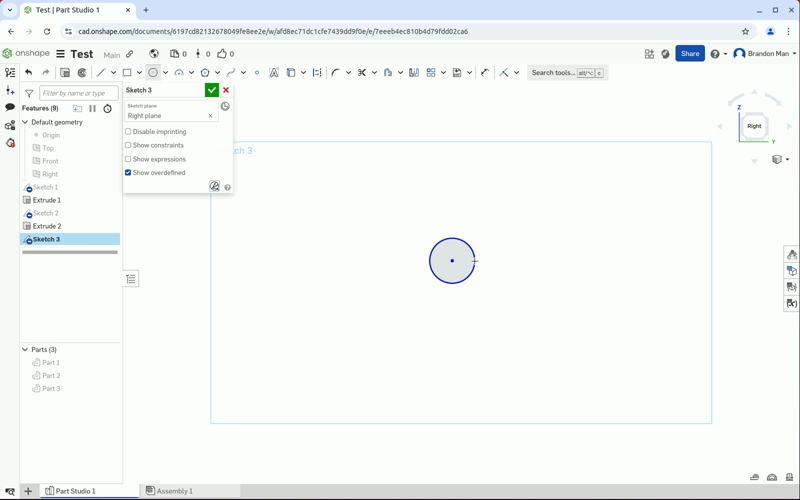
mouse_move(452, 260)
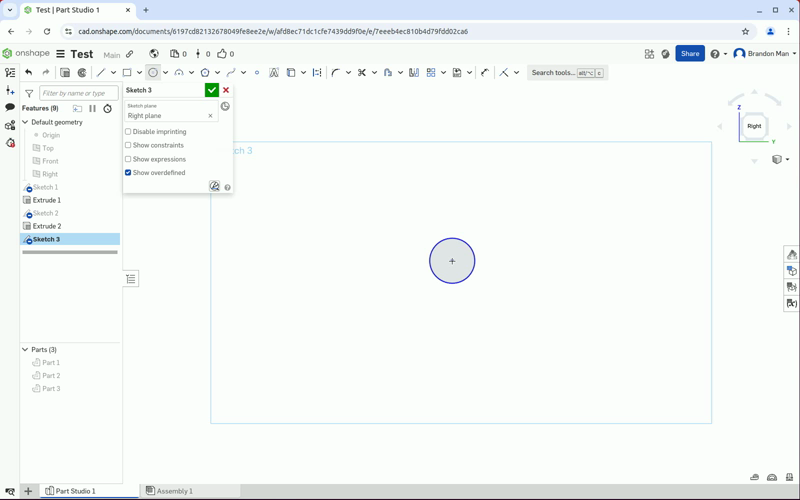
click(452, 260)
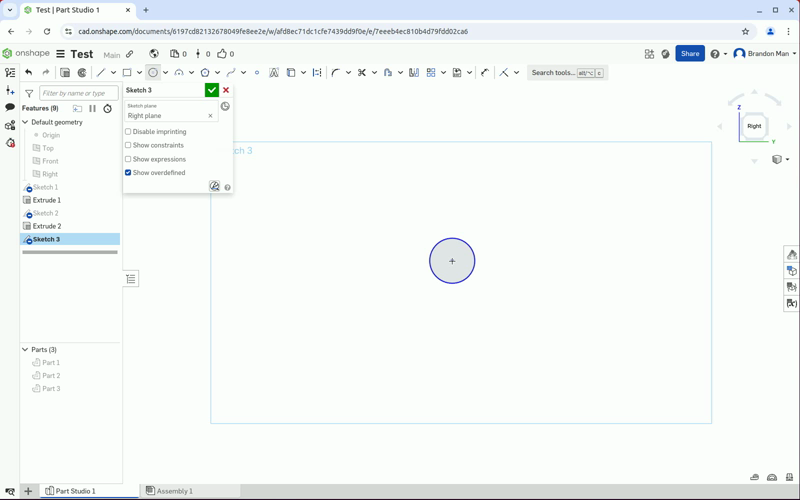
key_up(shift)
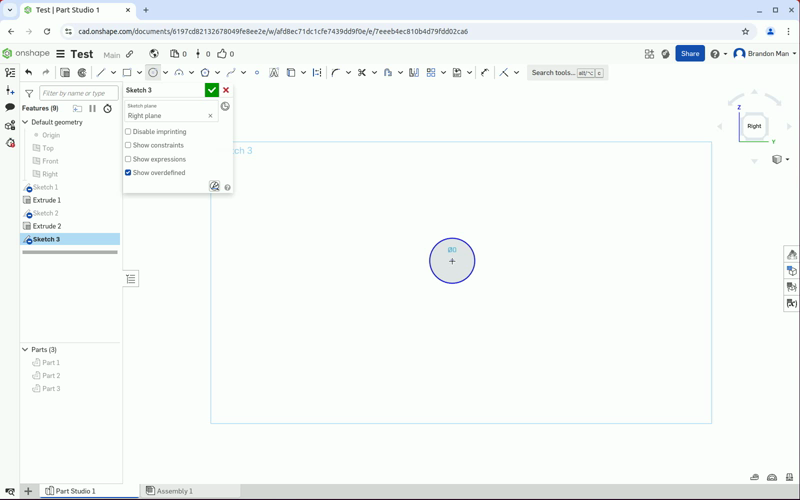
mouse_move(463, 260)
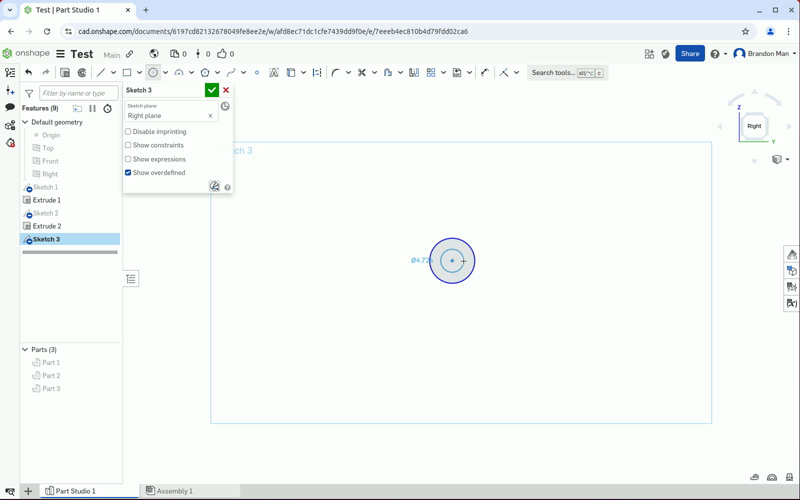
click(463, 260)
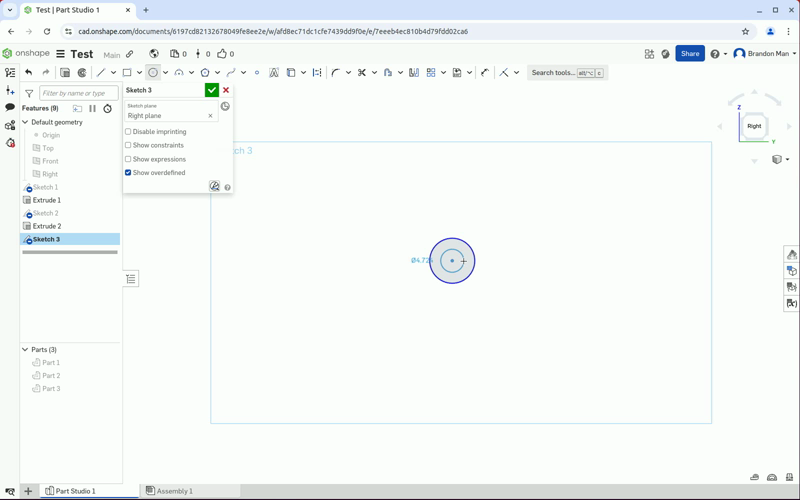
key(esc)
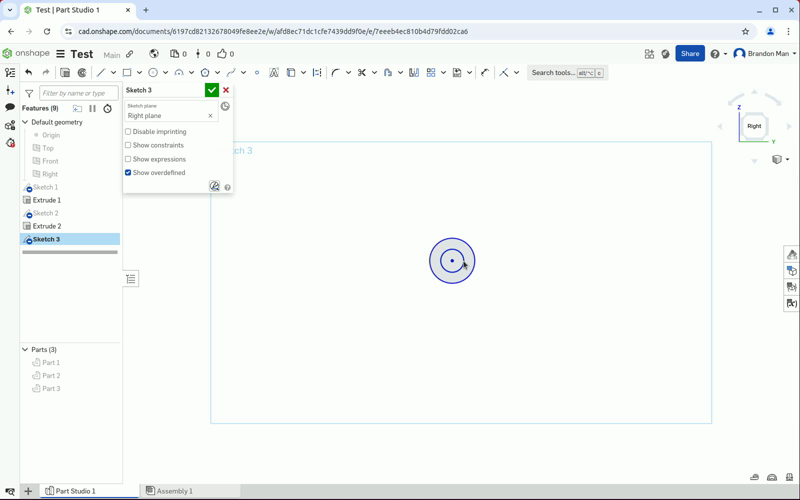
mouse_move(440, 242)
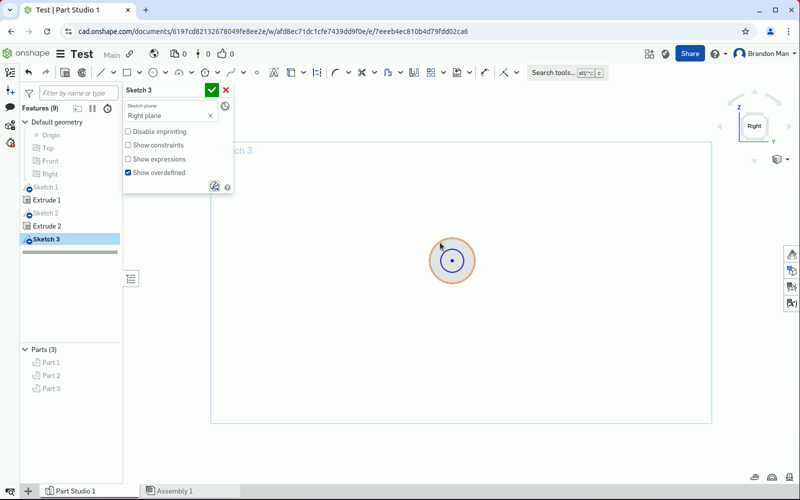
scroll(6)
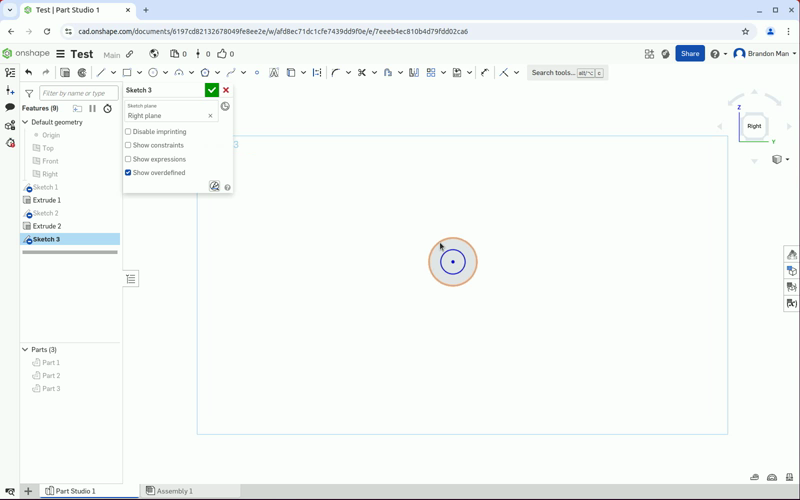
scroll(6)
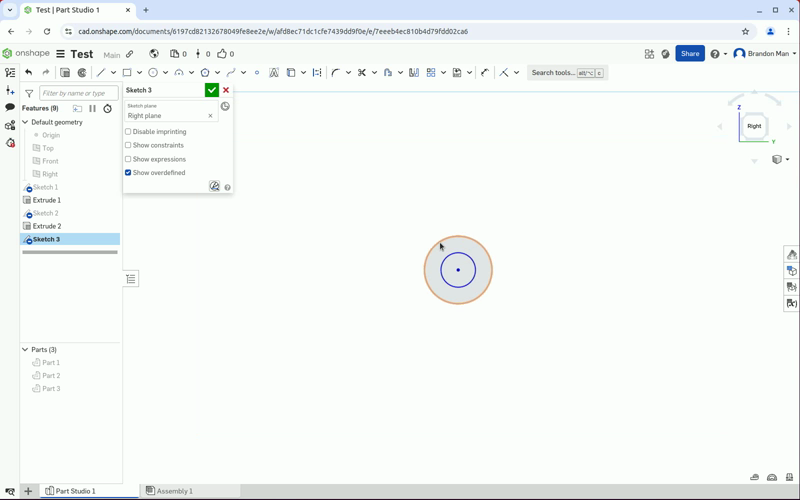
scroll(6)
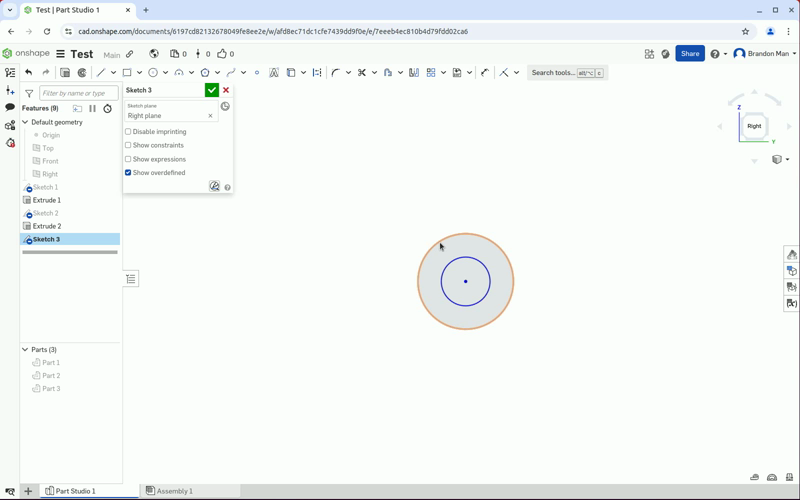
scroll(6)
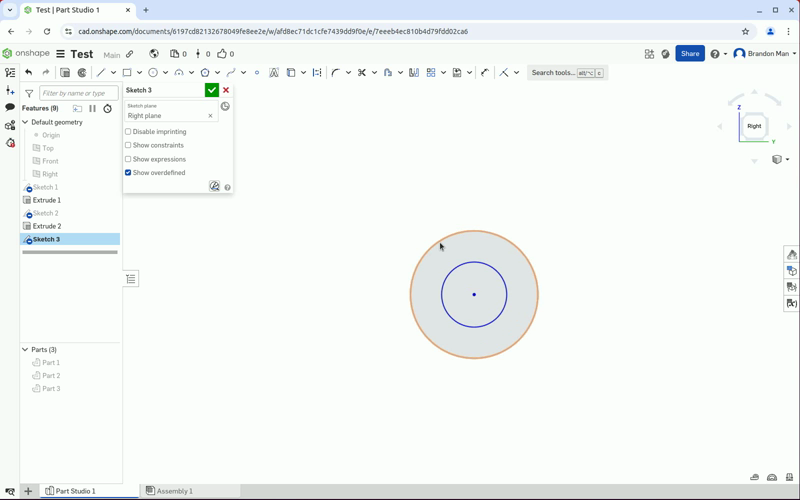
scroll(6)
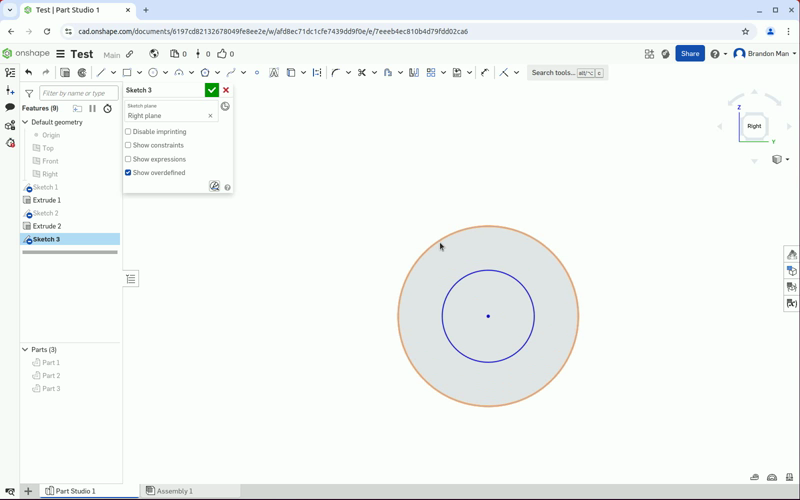
scroll(6)
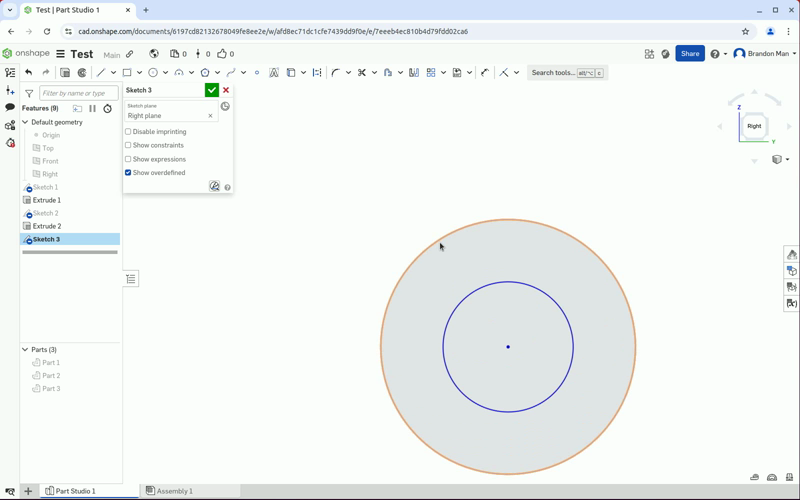
scroll(6)
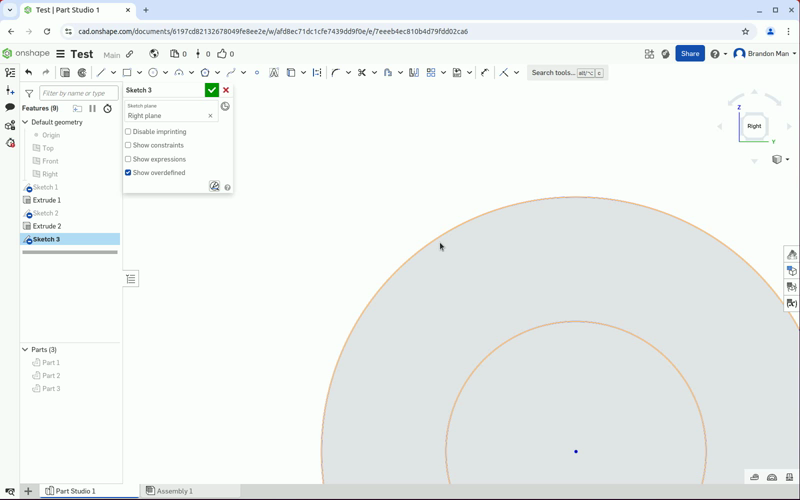
click(440, 242)
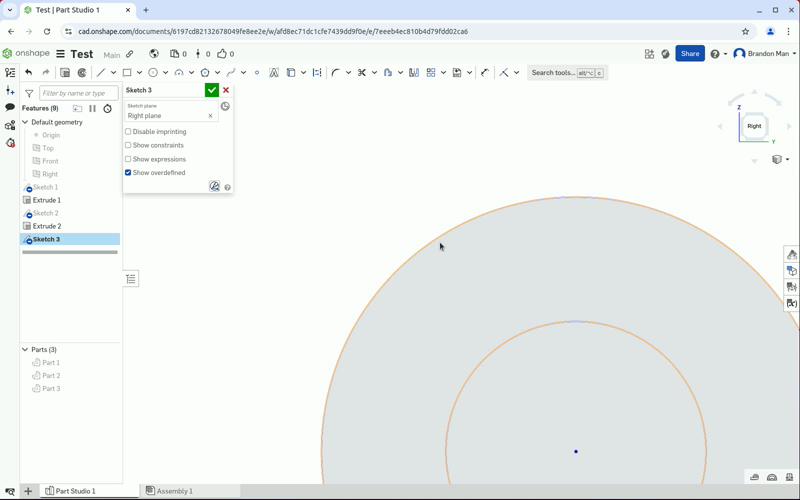
scroll(-6)
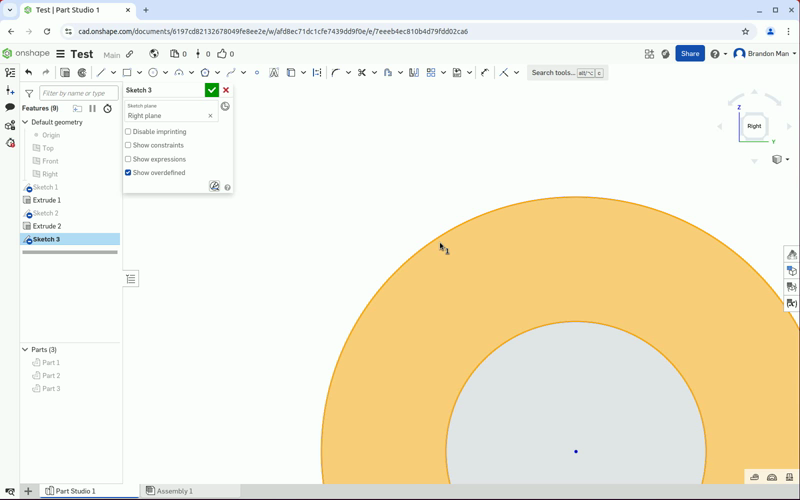
scroll(-6)
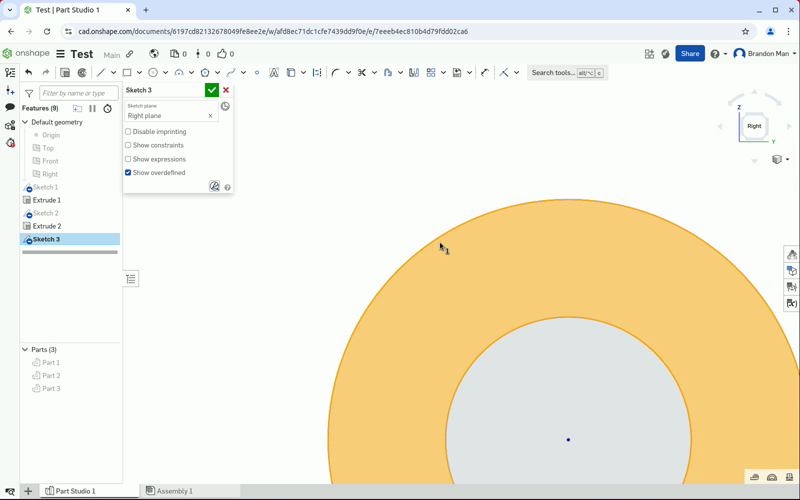
scroll(-6)
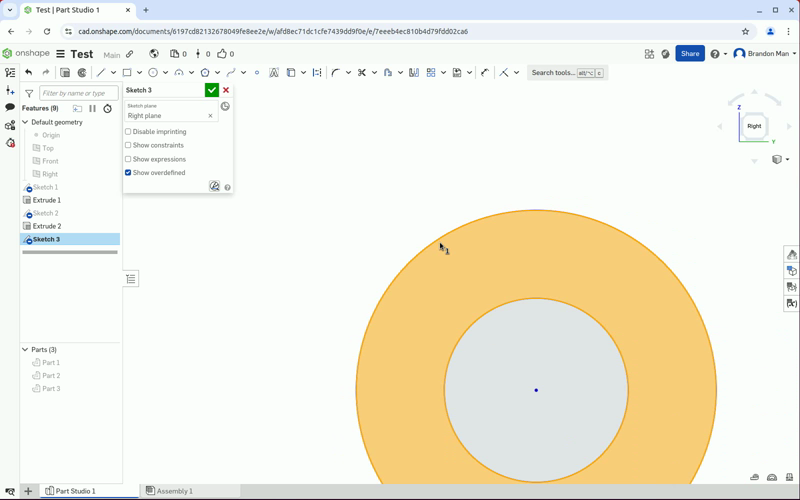
scroll(-6)
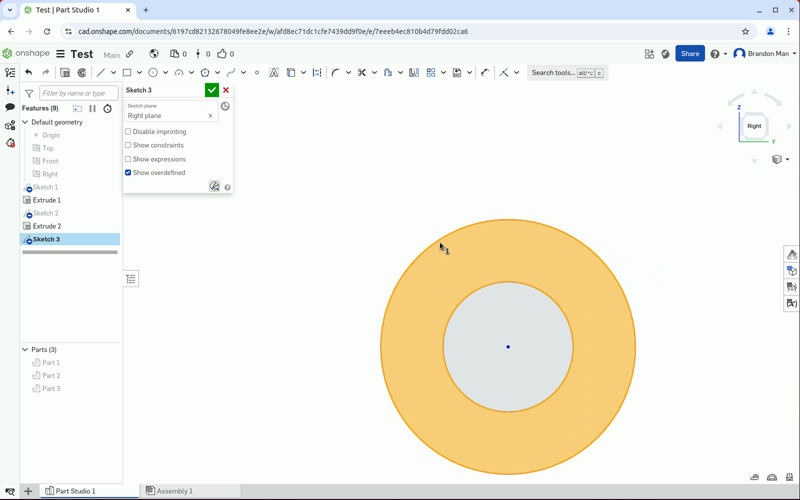
scroll(-6)
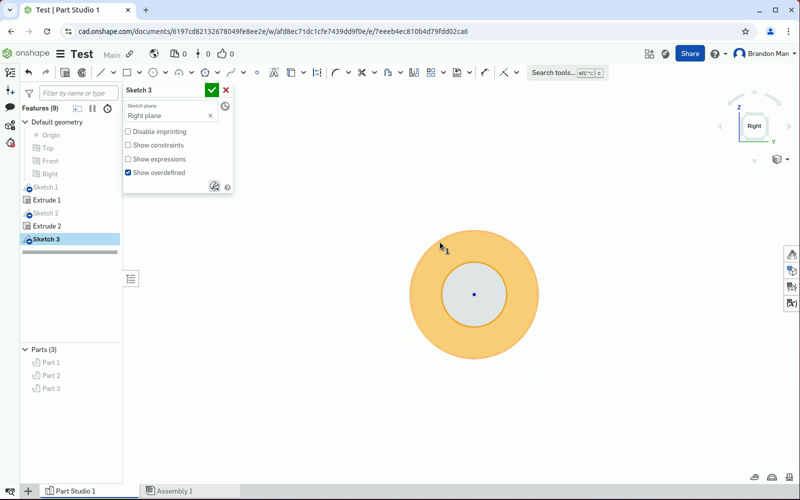
scroll(-6)
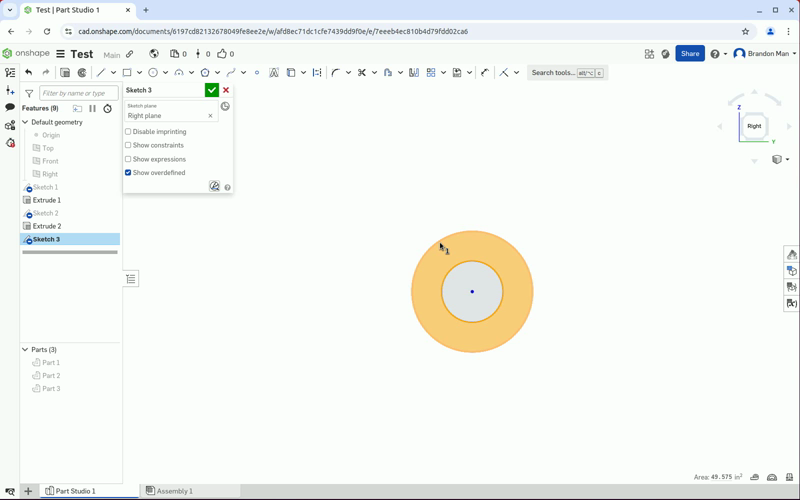
scroll(-6)
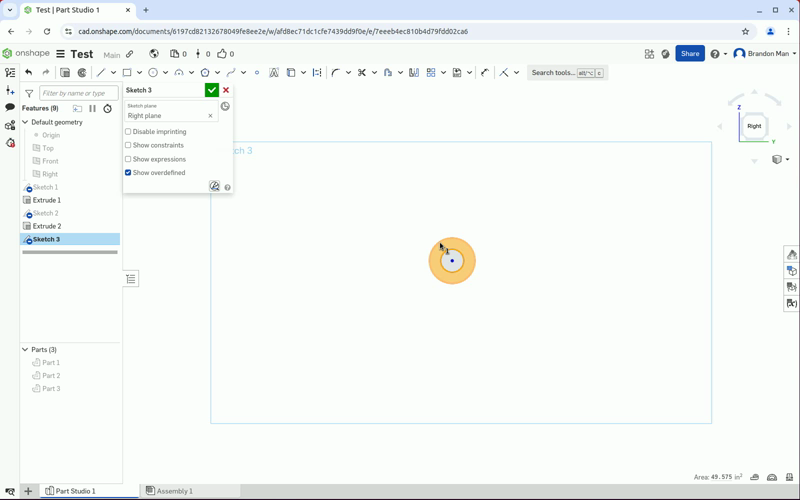
mouse_move(73, 352)
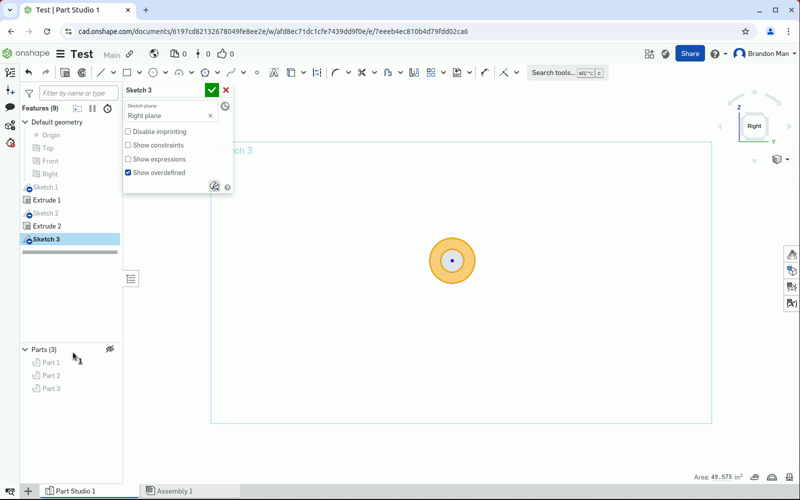
key(shift+y)
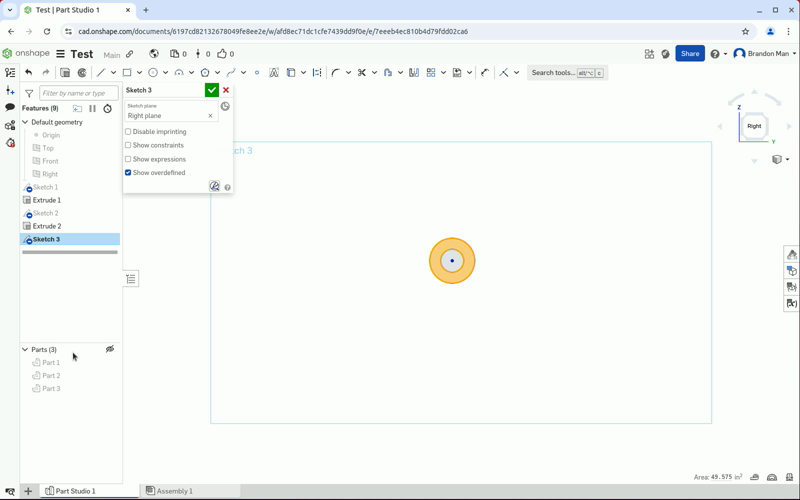
key(shift+e)
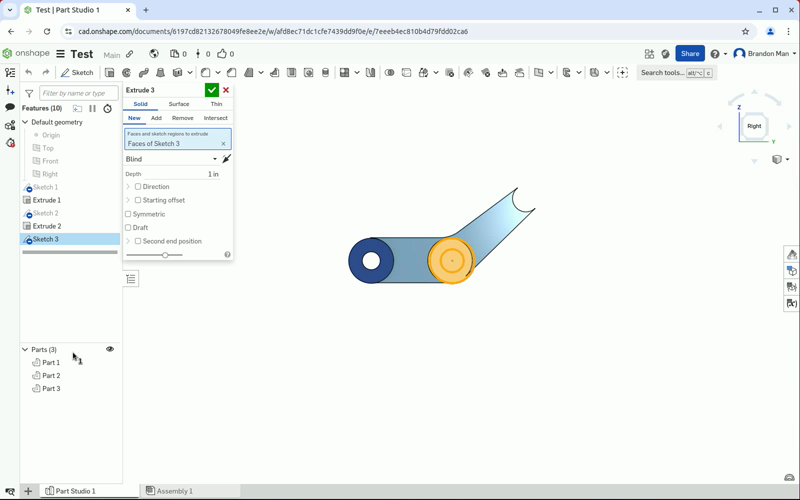
mouse_move(143, 106)
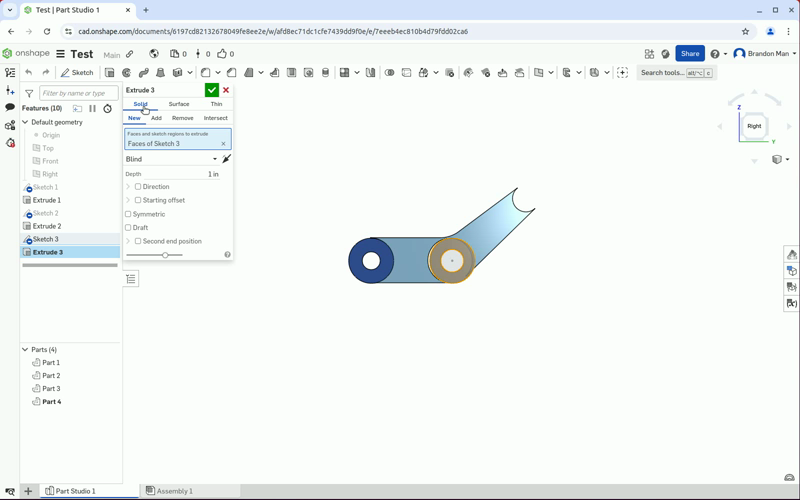
click(143, 106)
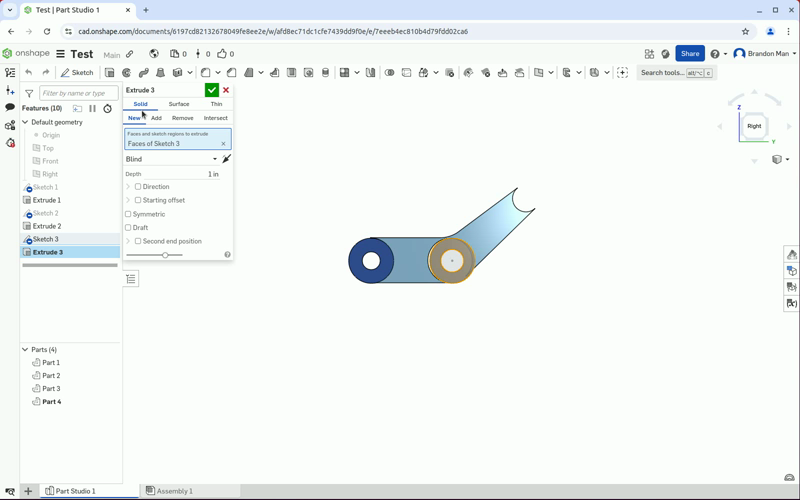
mouse_move(137, 120)
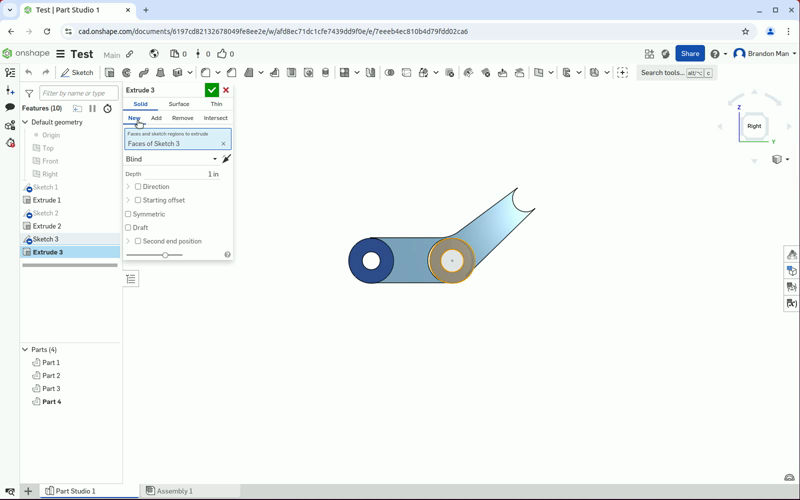
click(137, 120)
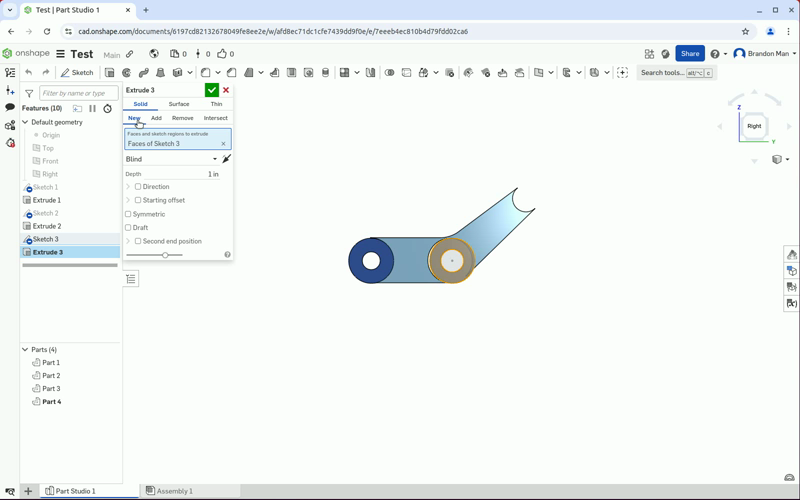
key(tab, 4)
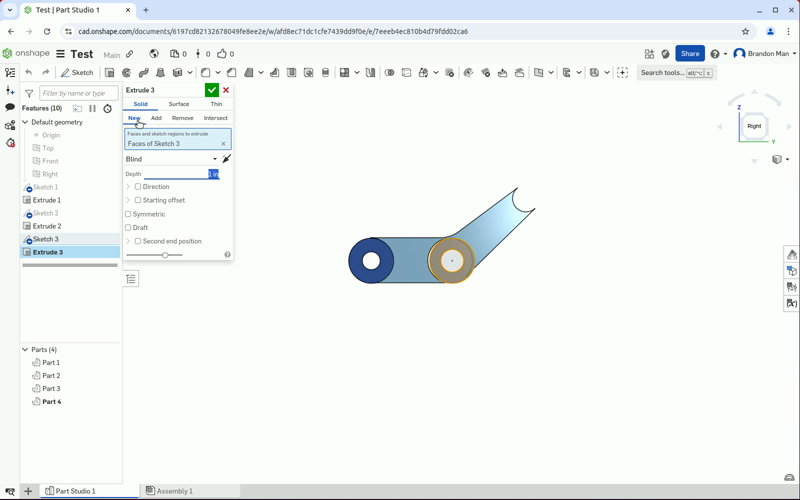
text(6.018)
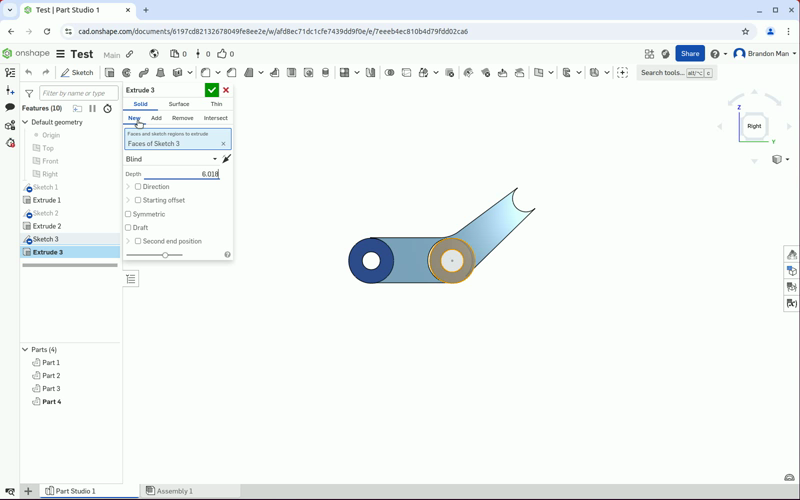
key(tab, 3)
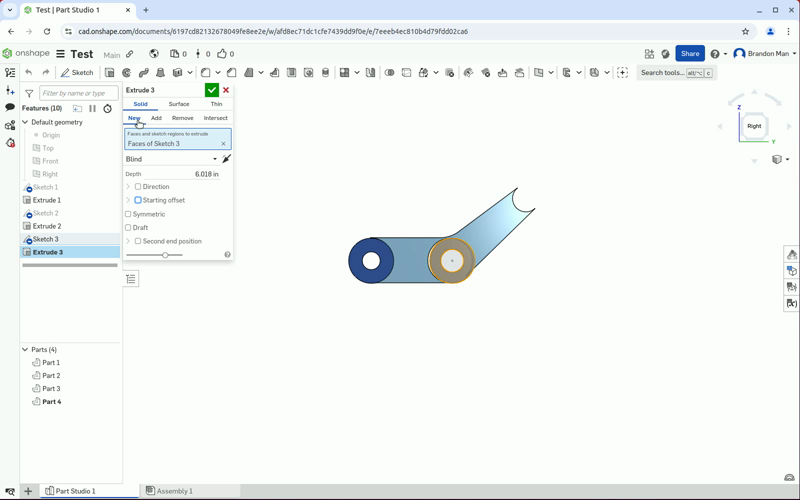
key(tab, 2)
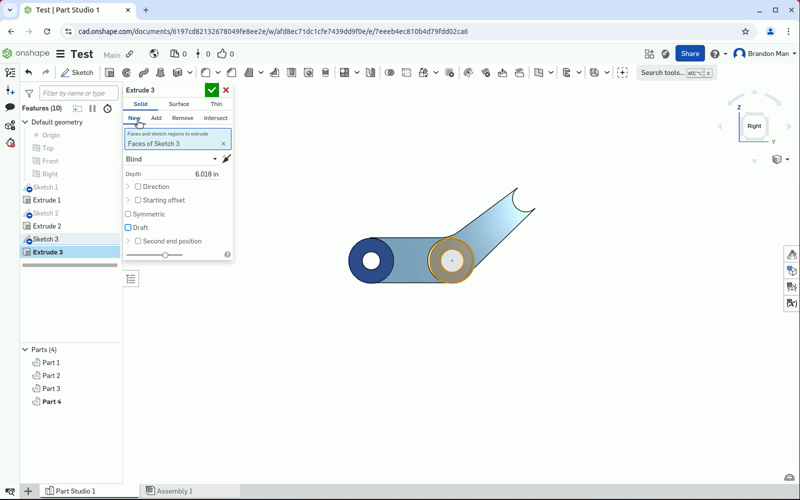
key(space)
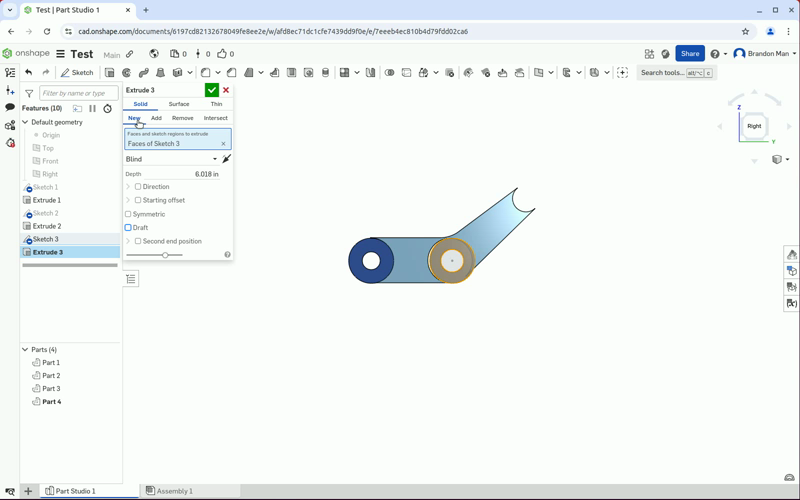
key(tab, 3)
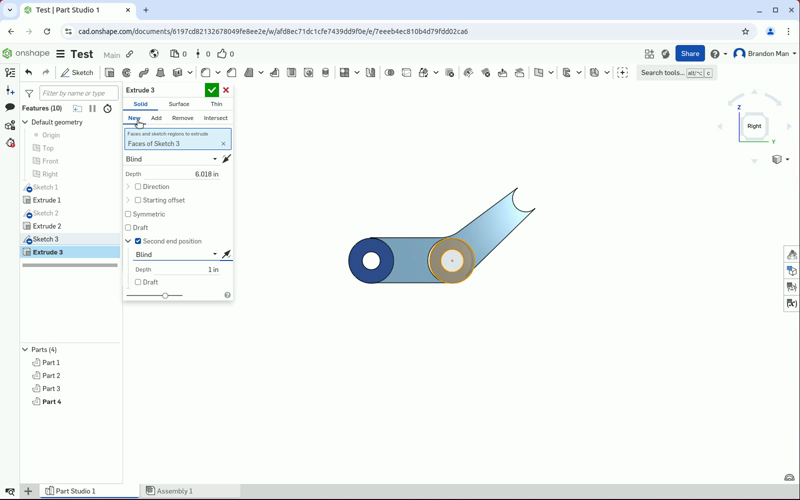
text(2.889)
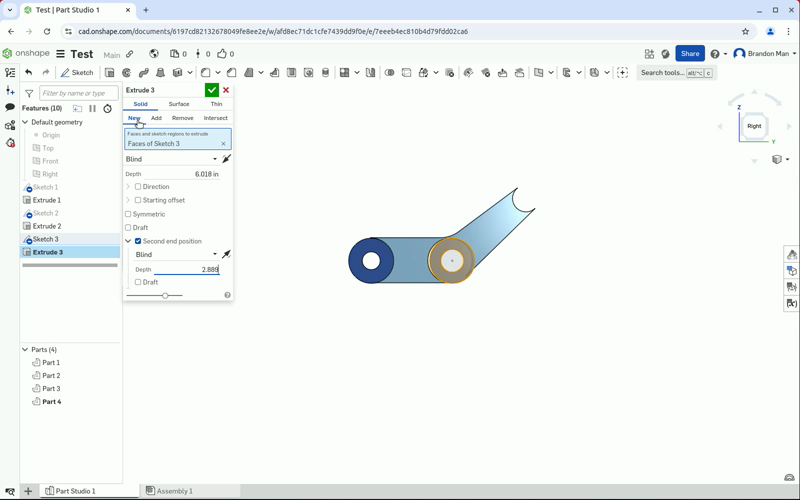
key(enter)
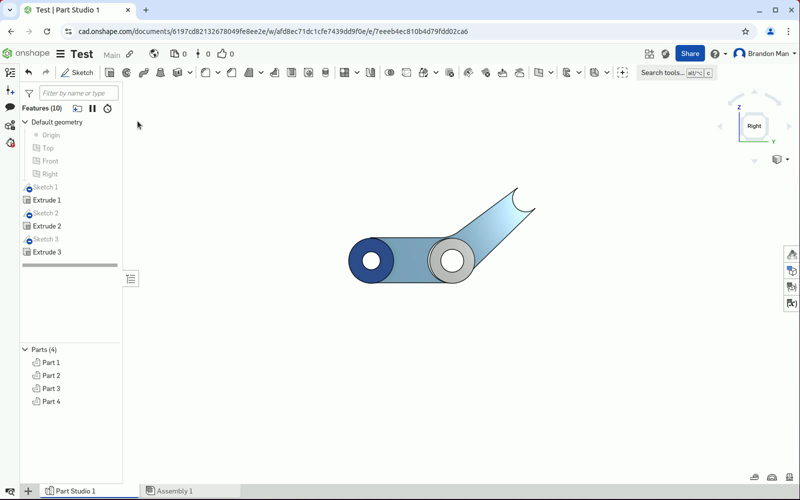
key(shift+h)
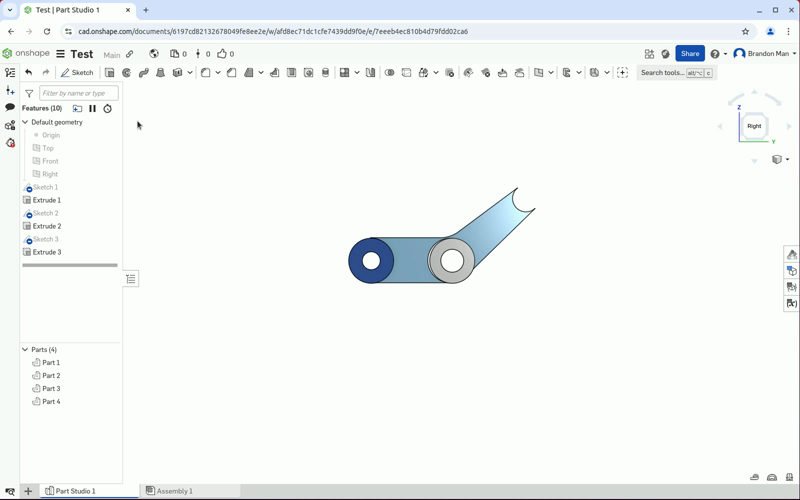
key(shift+h)
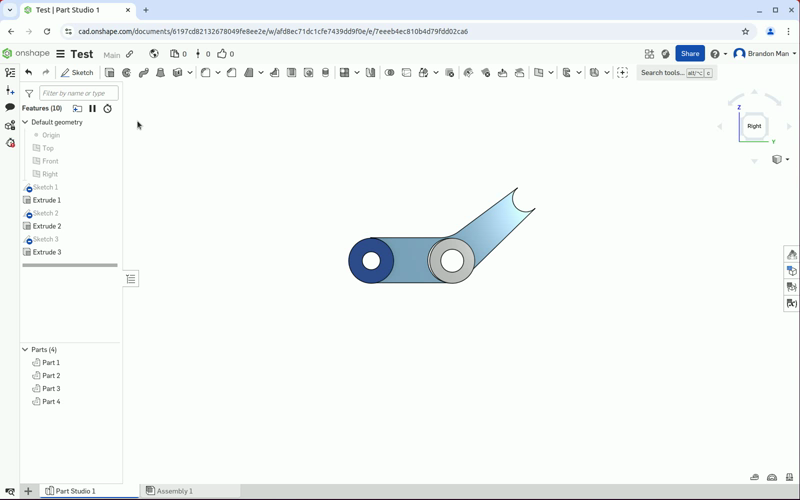
mouse_move(73, 189)
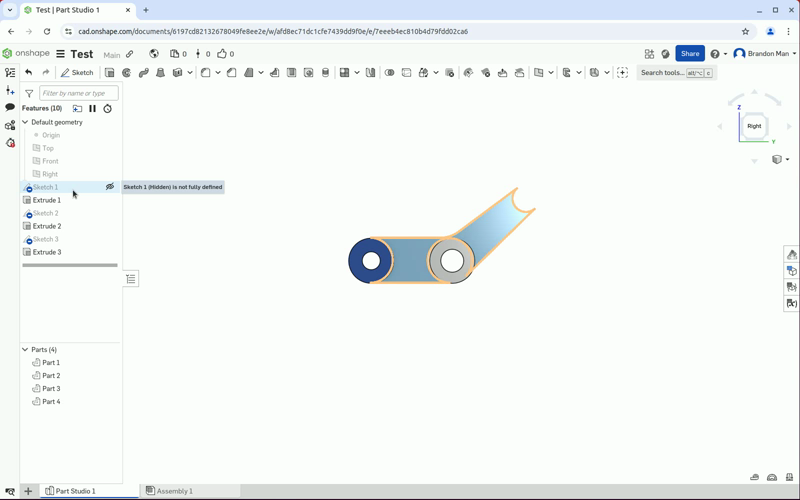
click(73, 189)
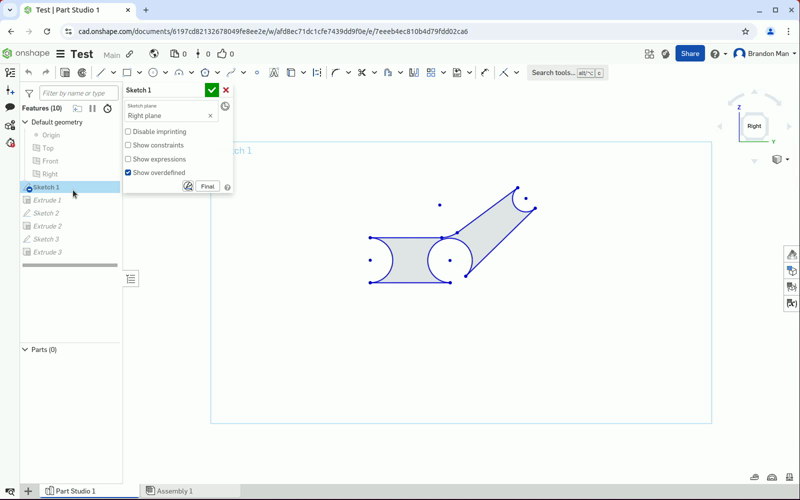
mouse_move(229, 92)
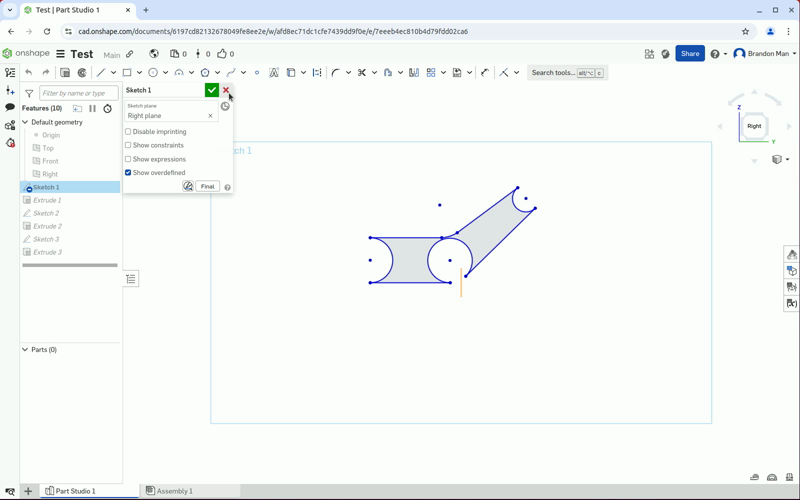
click(229, 92)
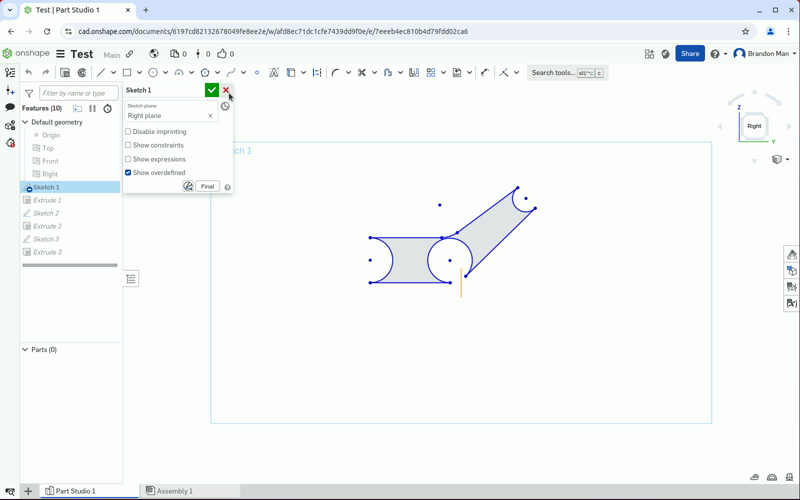
key(shift+s)
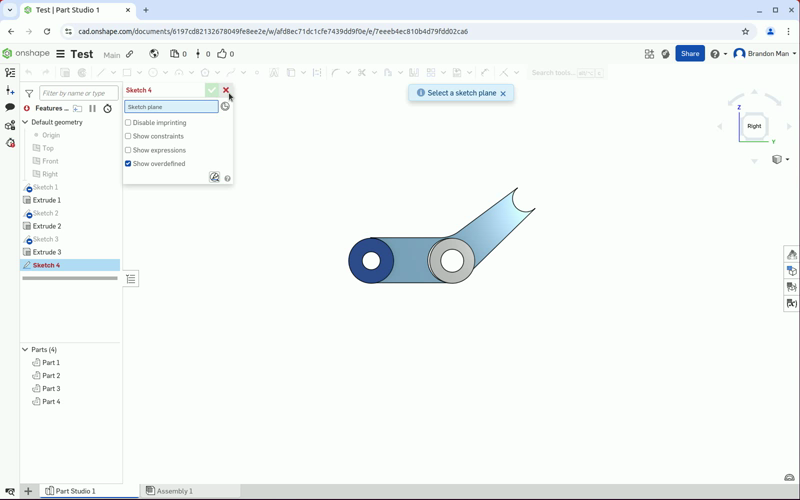
mouse_move(73, 176)
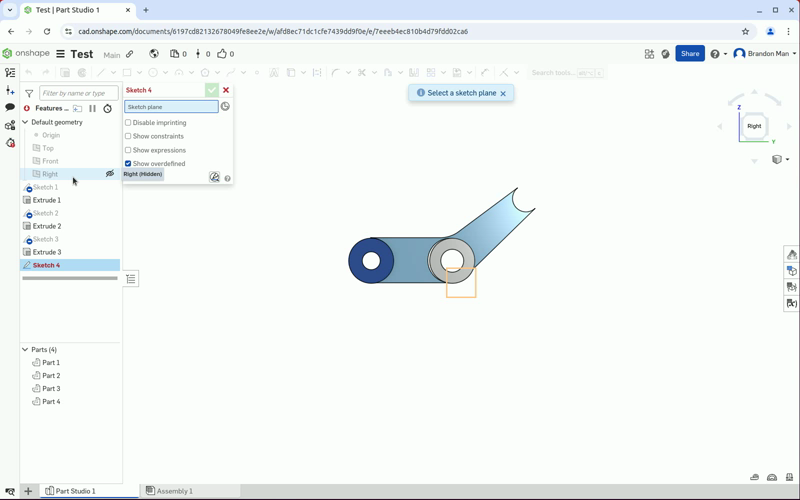
click(73, 176)
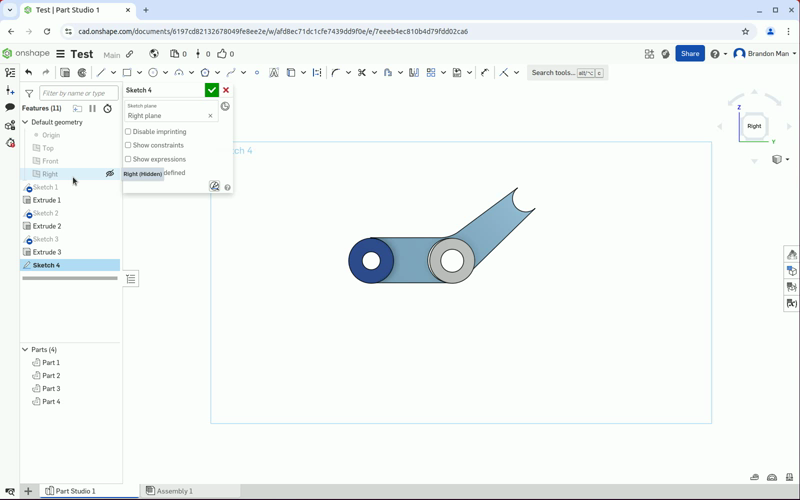
mouse_move(73, 352)
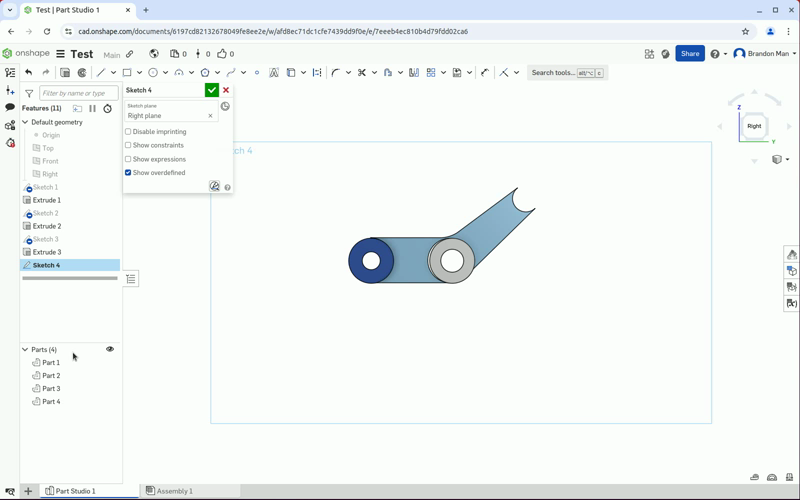
key(y)
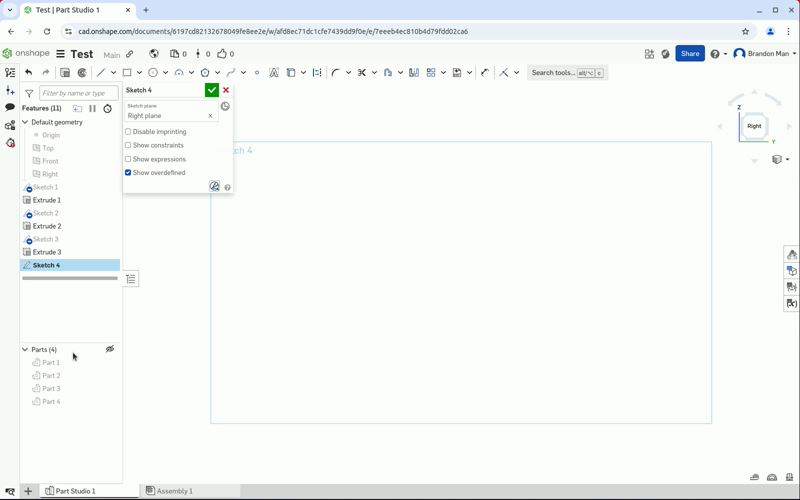
key(c)
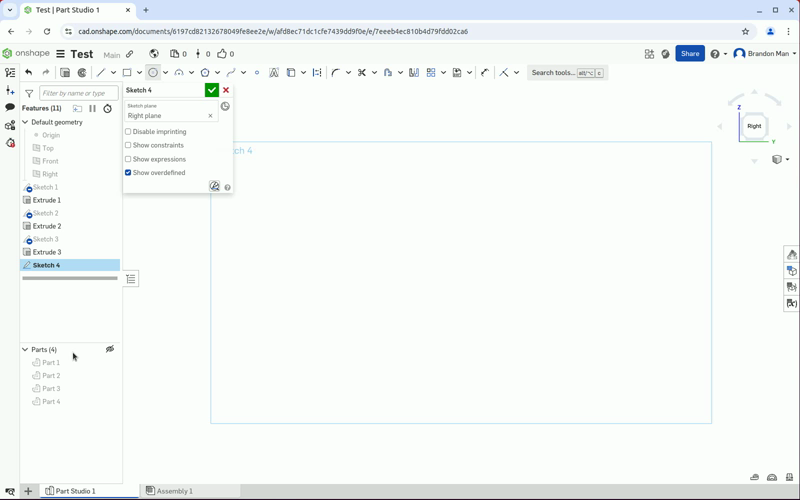
key_down(shift)
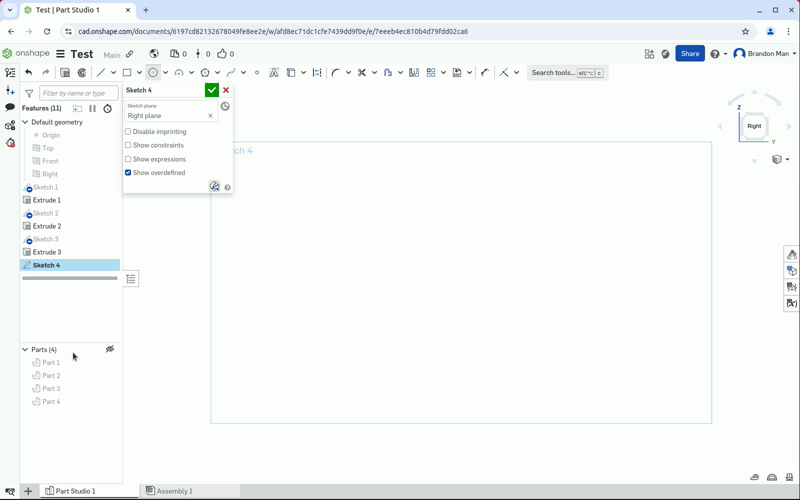
mouse_move(451, 260)
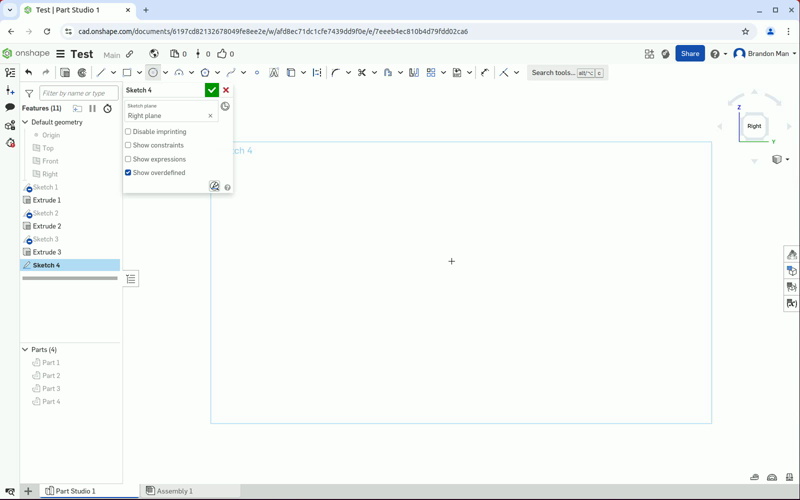
click(451, 260)
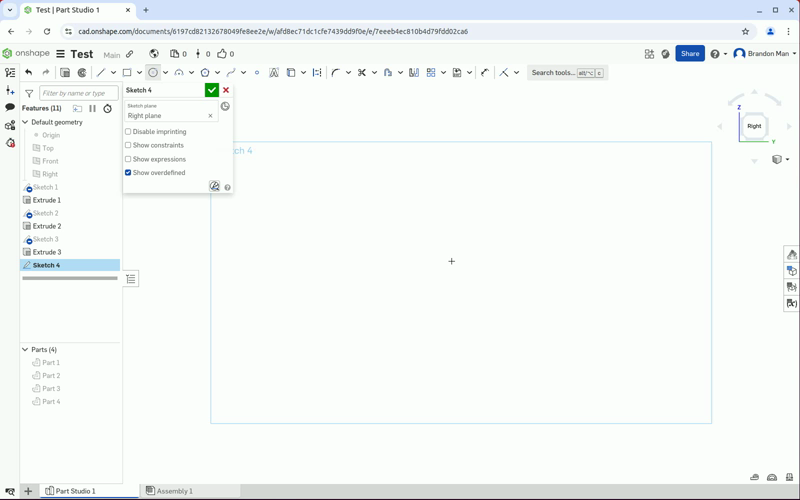
key_up(shift)
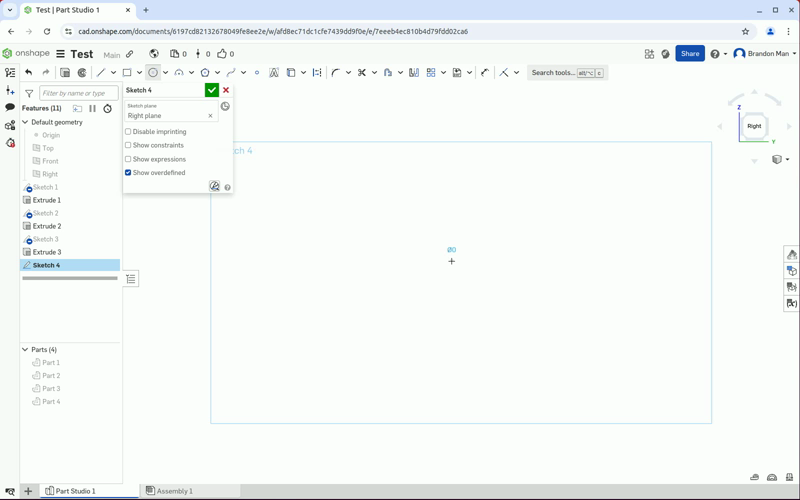
mouse_move(463, 260)
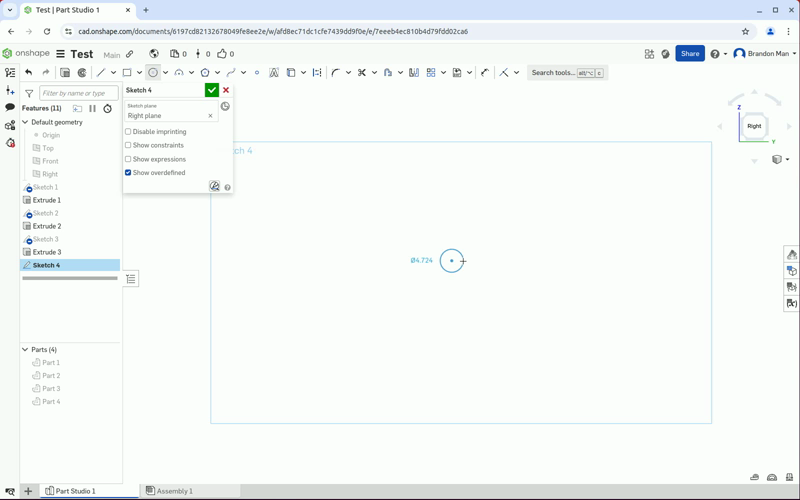
click(463, 260)
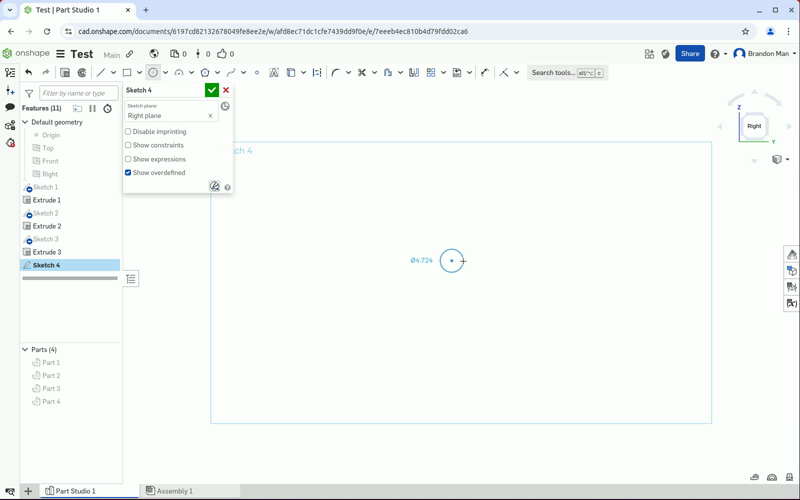
key(esc)
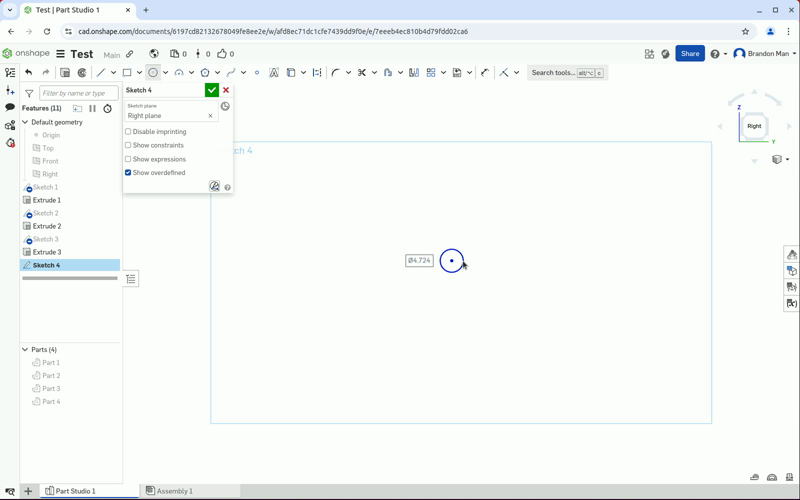
key(c)
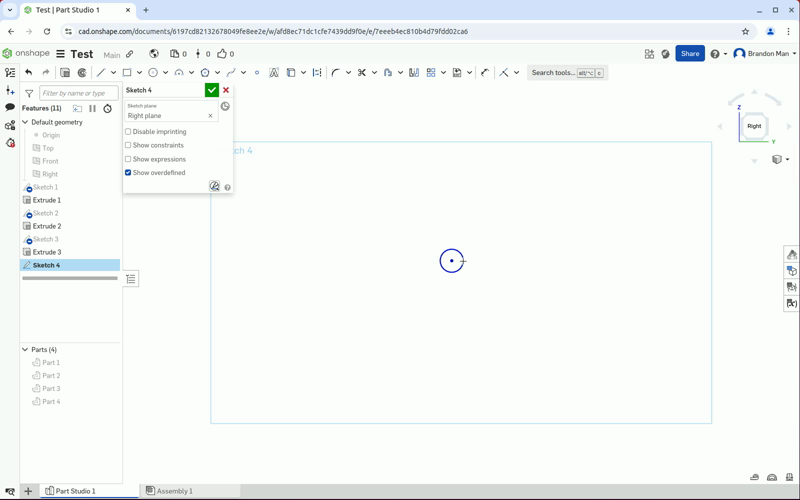
key_down(shift)
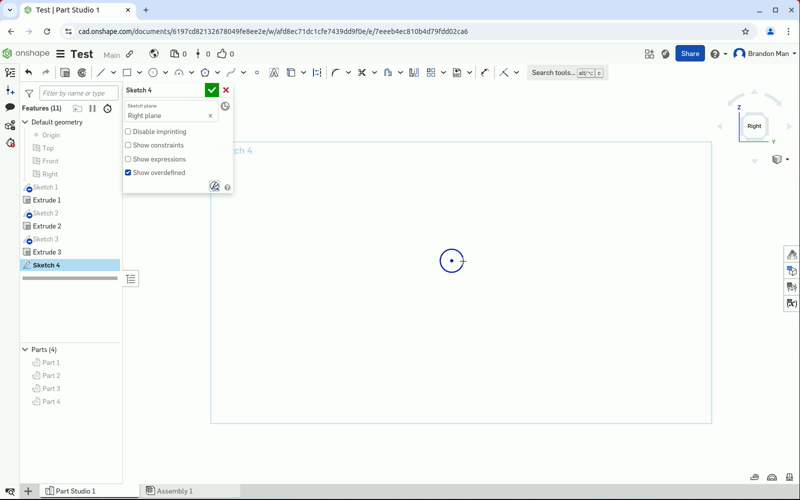
mouse_move(451, 260)
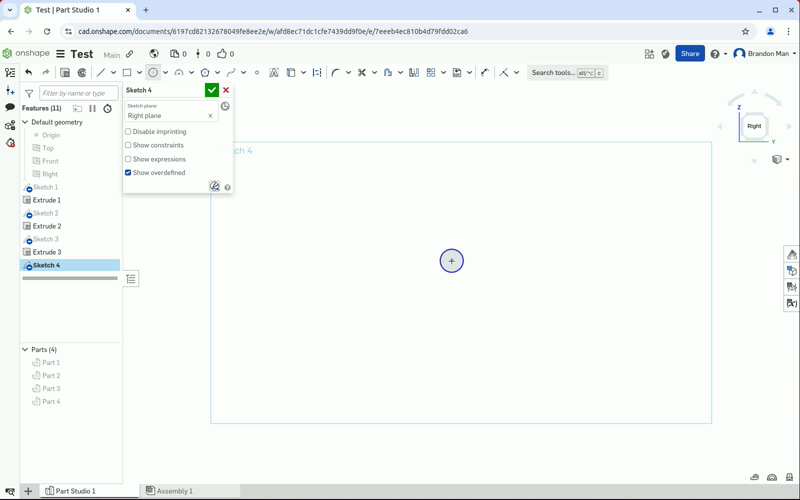
click(451, 260)
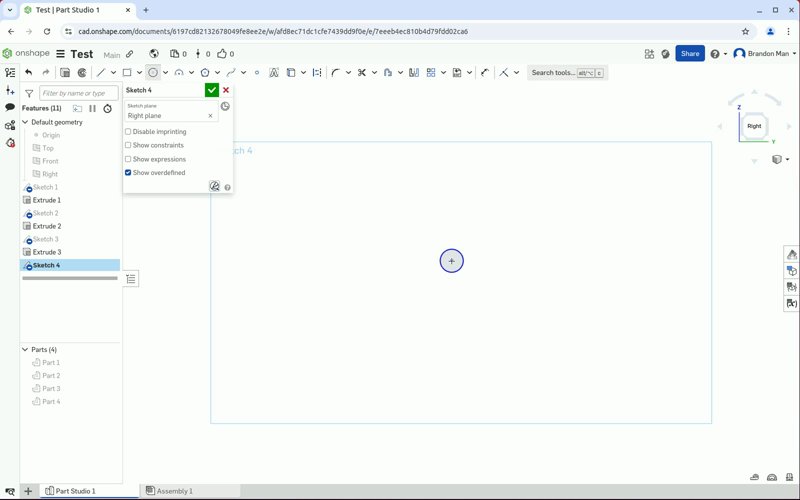
key_up(shift)
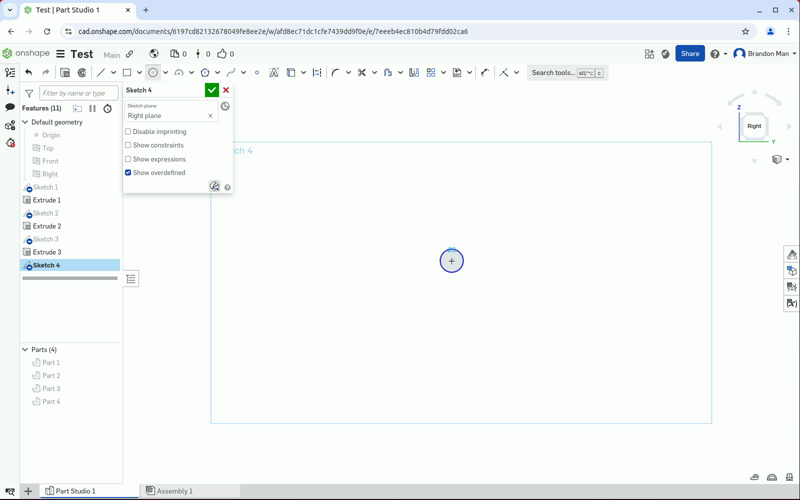
mouse_move(458, 260)
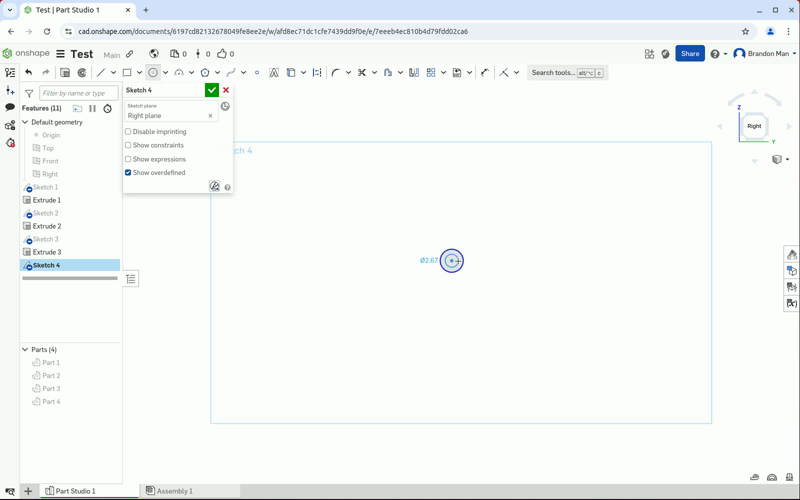
click(458, 260)
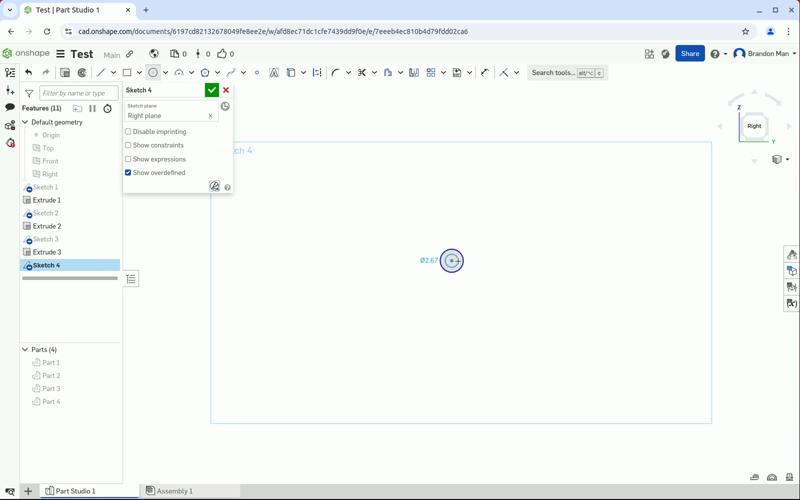
key(esc)
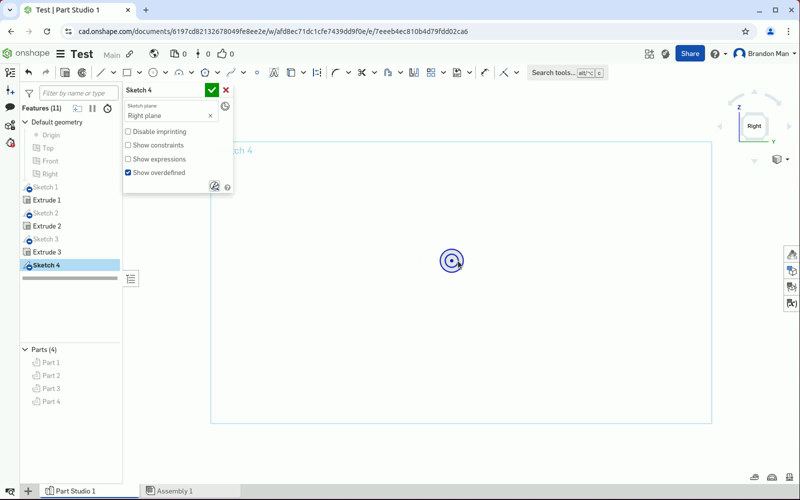
mouse_move(459, 265)
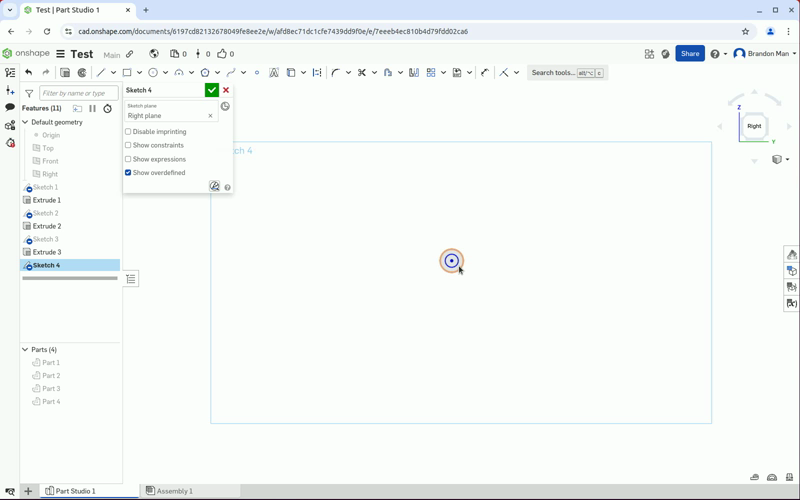
scroll(6)
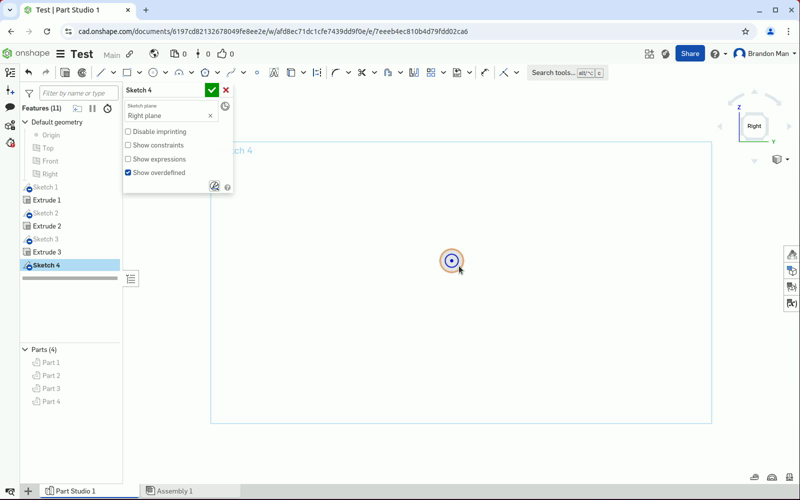
scroll(6)
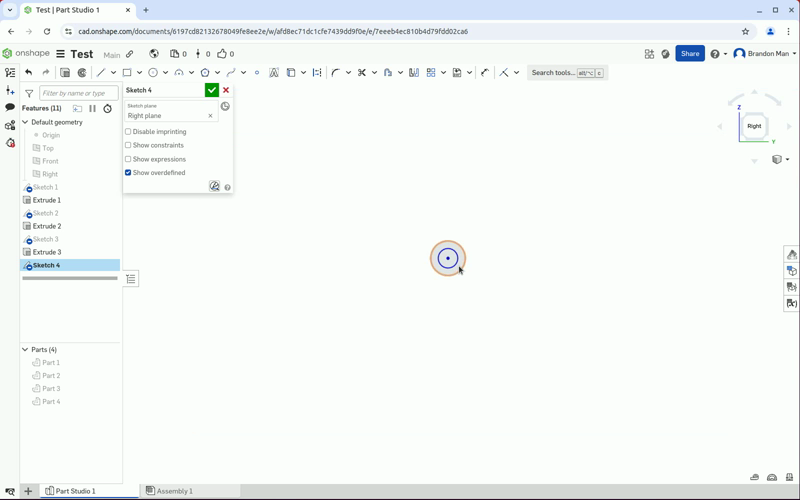
scroll(6)
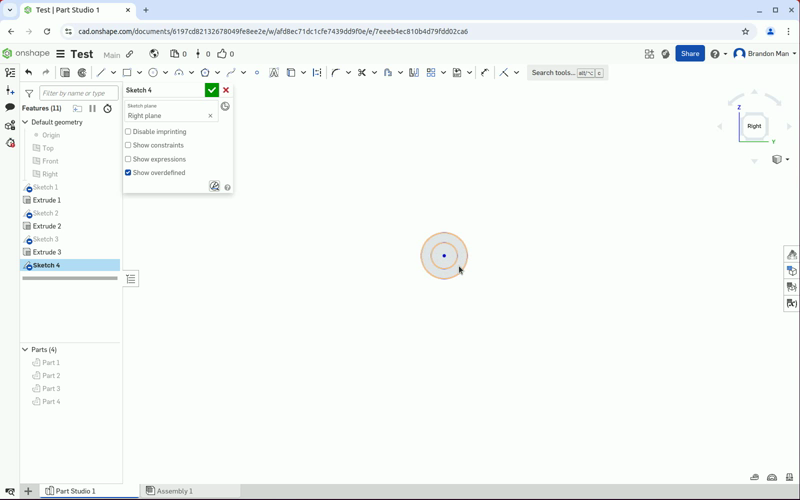
scroll(6)
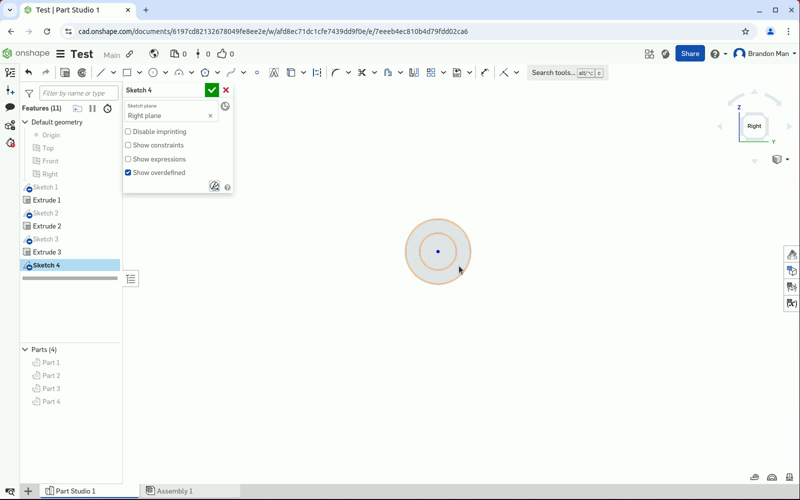
scroll(6)
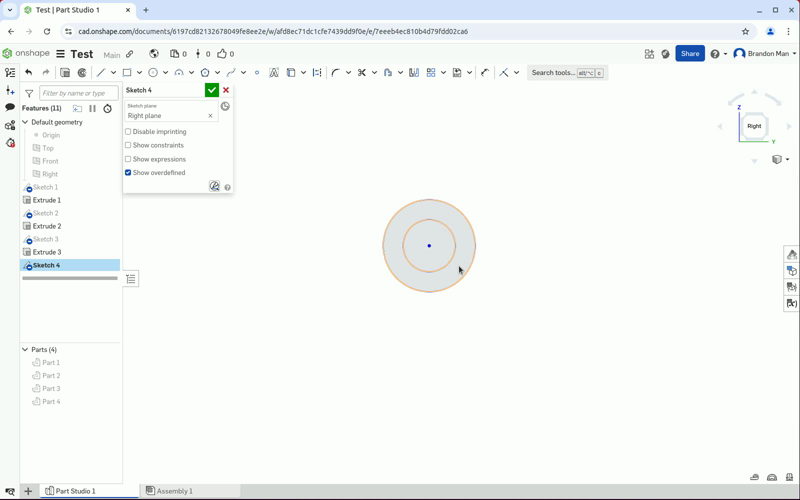
scroll(6)
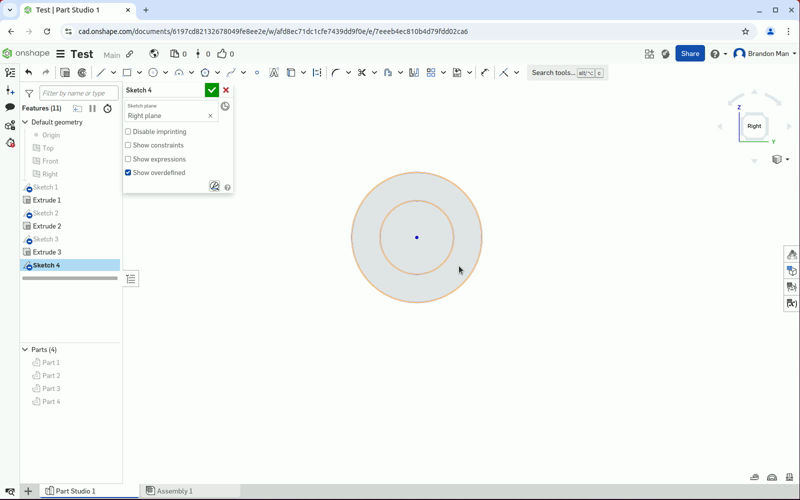
scroll(6)
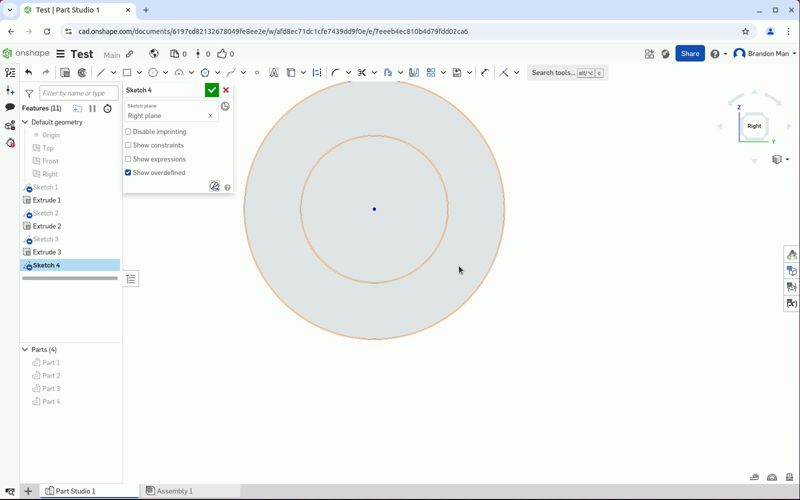
click(459, 265)
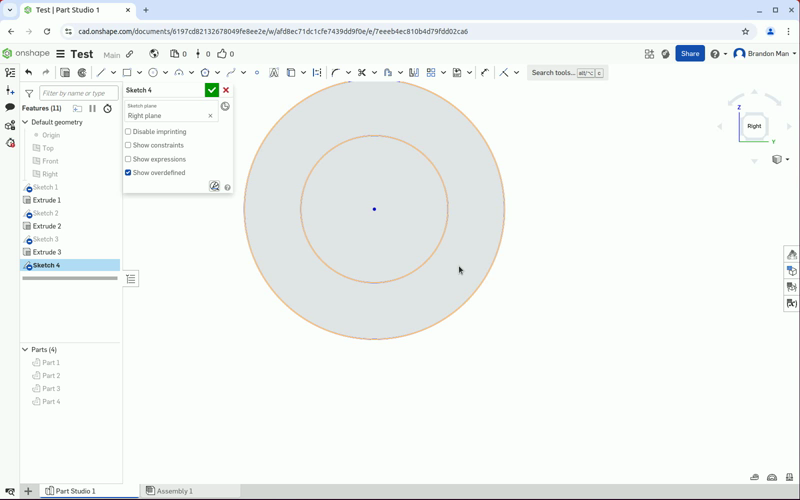
scroll(-6)
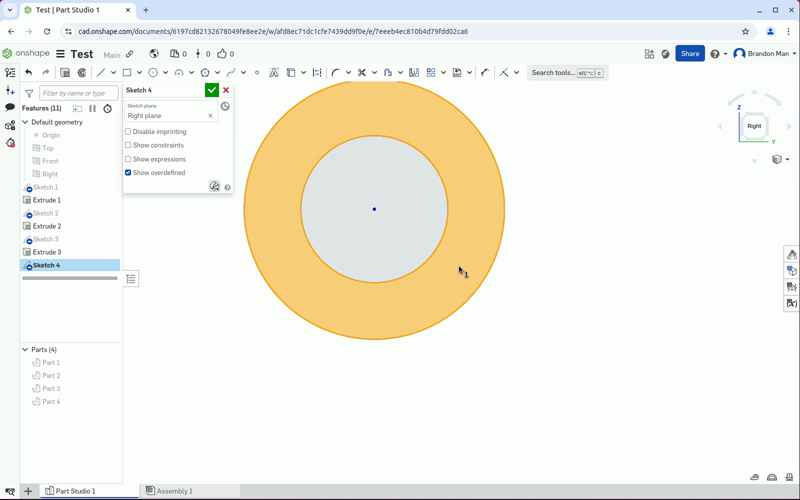
scroll(-6)
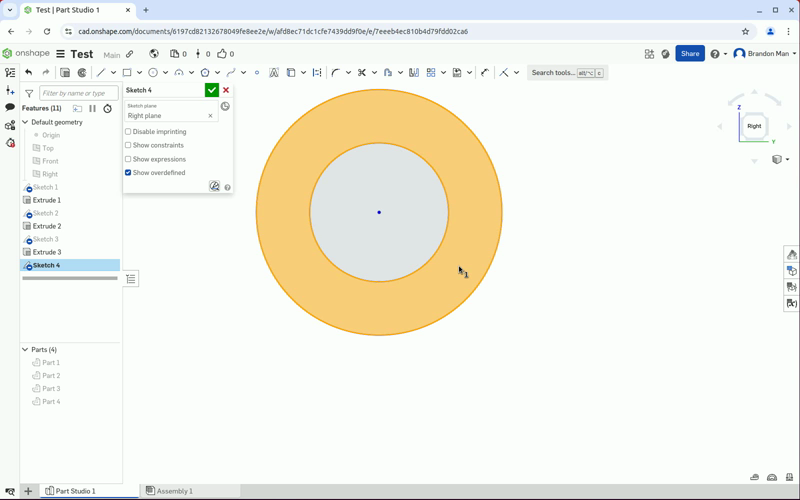
scroll(-6)
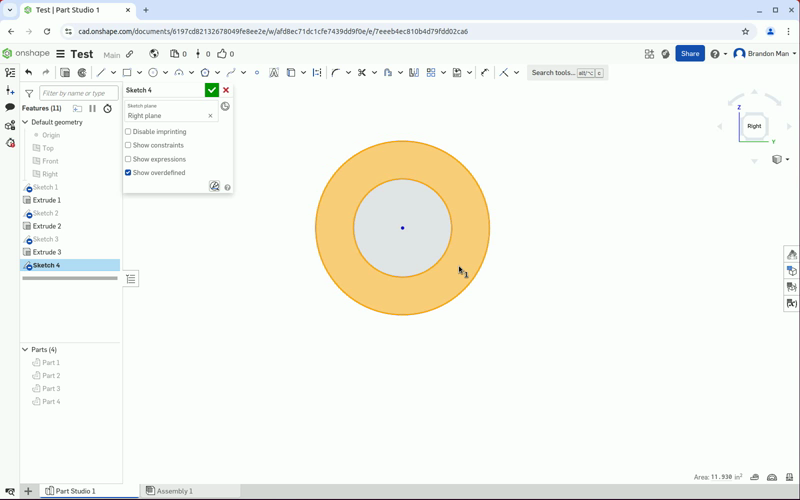
scroll(-6)
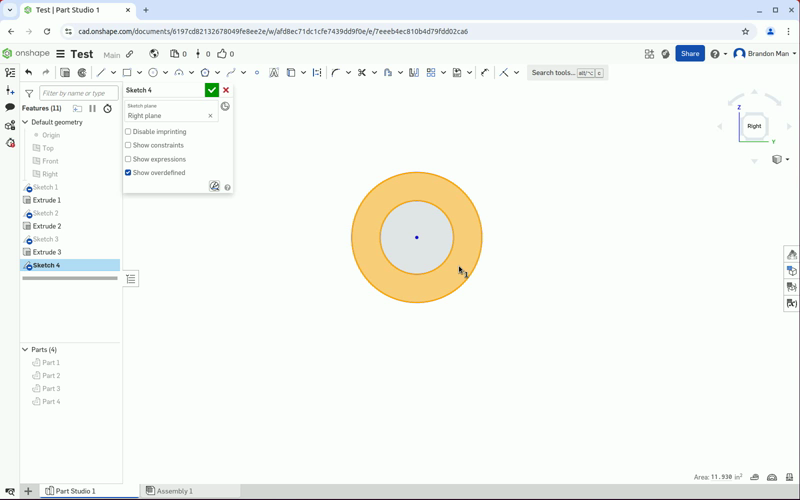
scroll(-6)
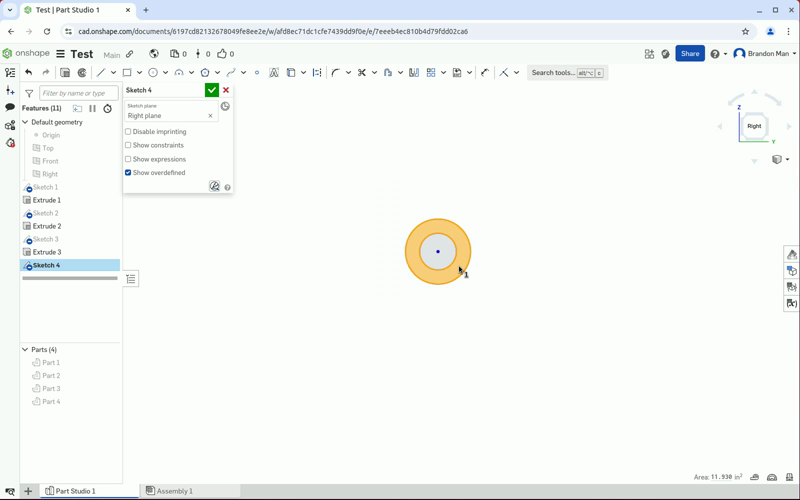
scroll(-6)
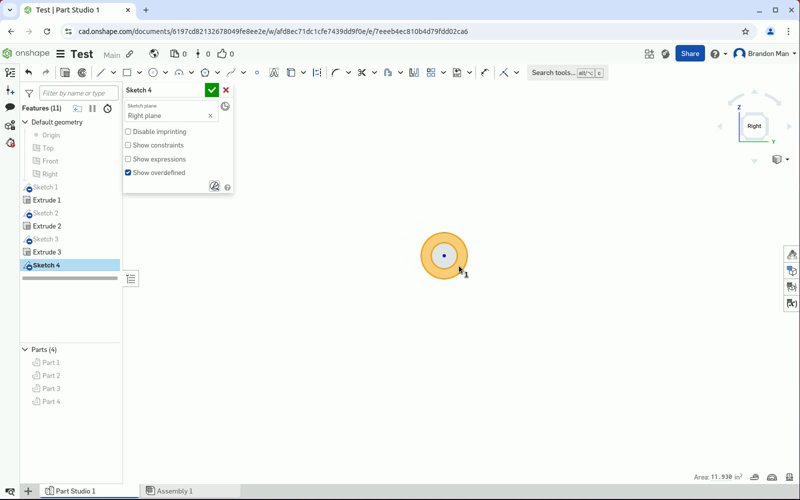
scroll(-6)
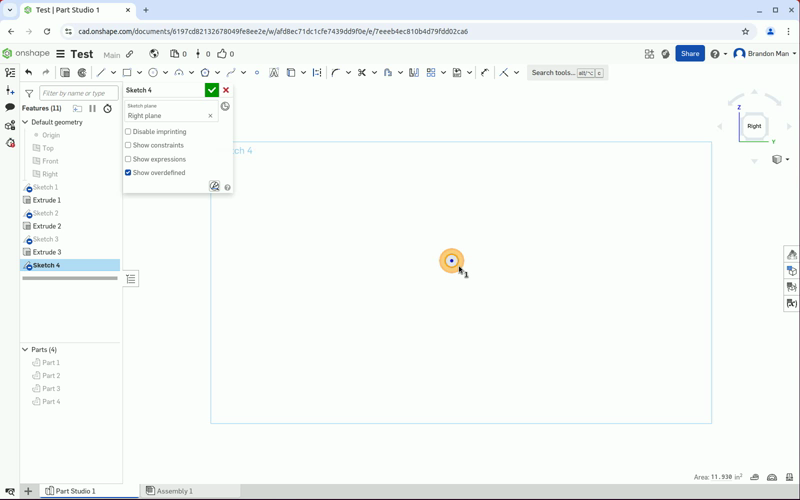
mouse_move(73, 352)
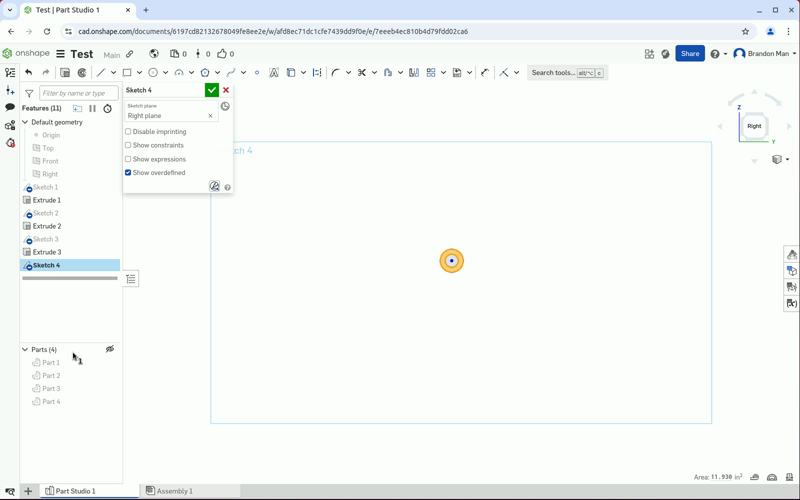
key(shift+y)
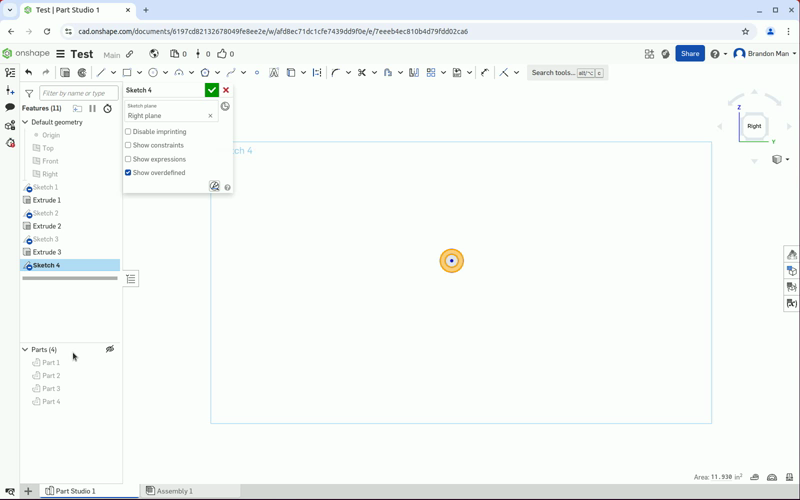
key(shift+e)
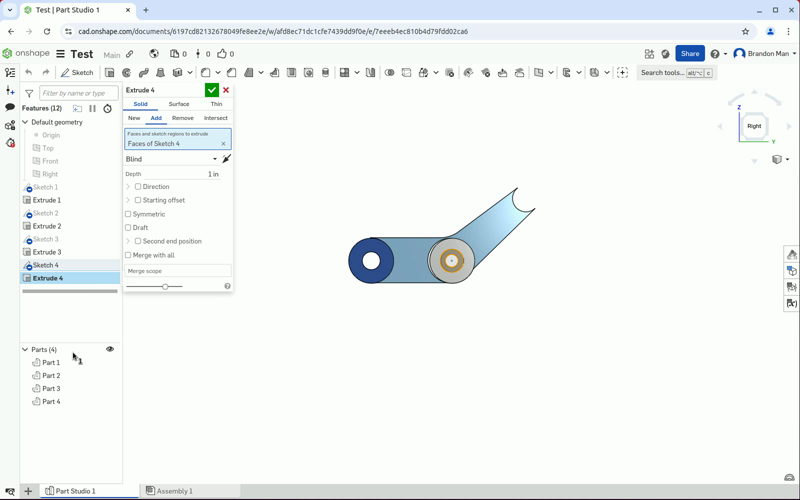
mouse_move(143, 106)
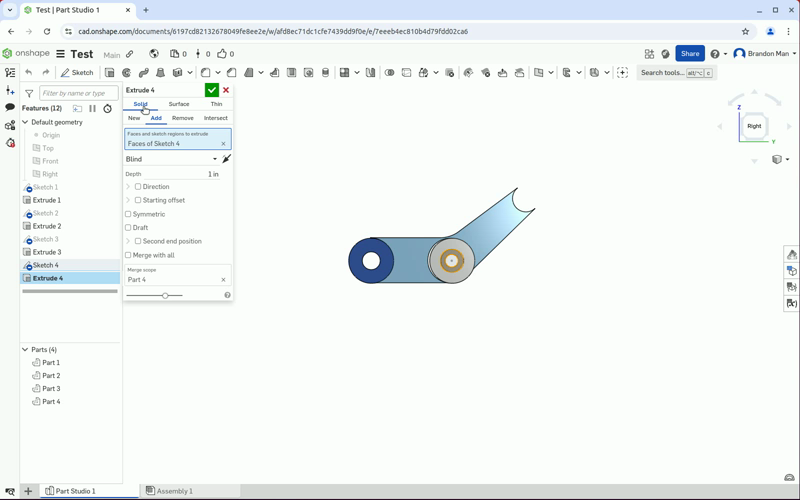
click(143, 106)
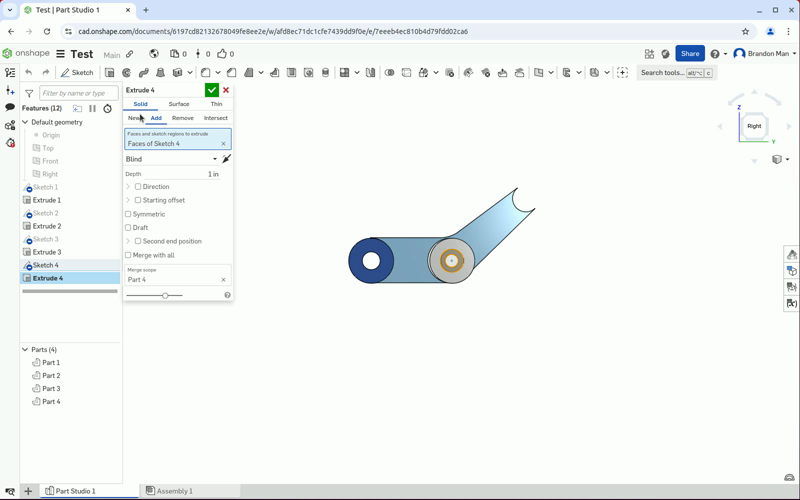
mouse_move(137, 120)
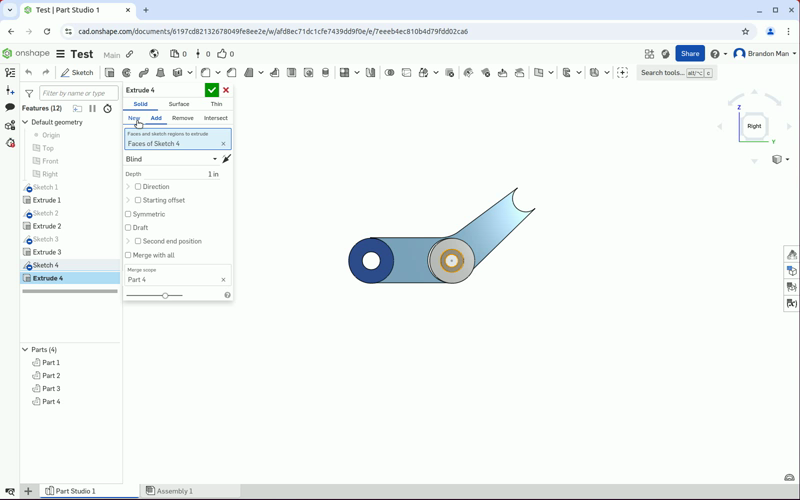
click(137, 120)
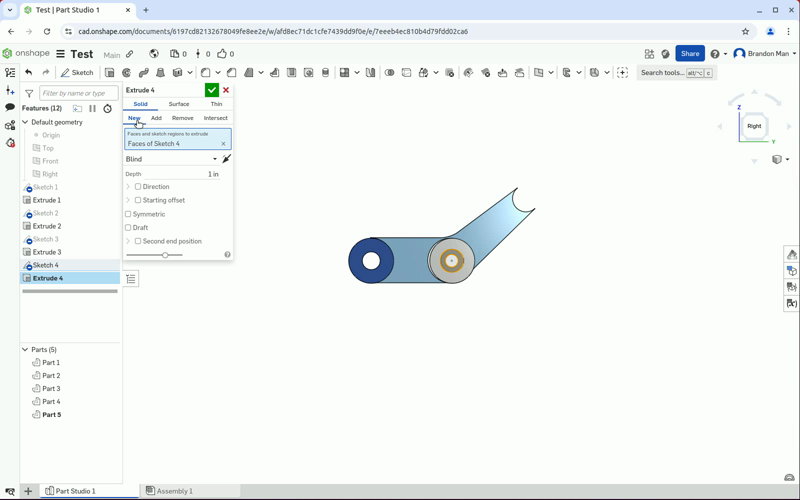
key(tab, 4)
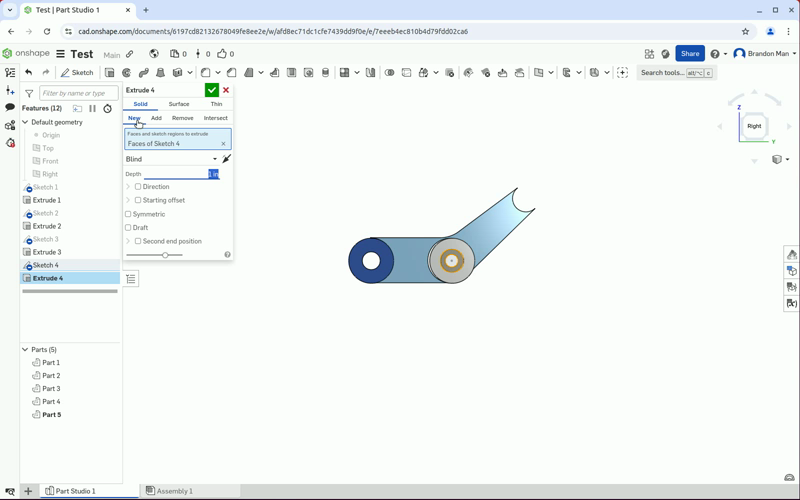
text(5.296)
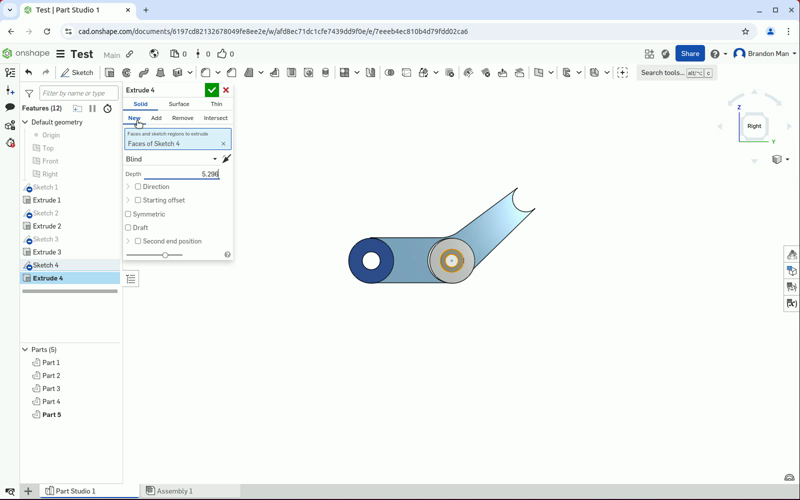
key(tab, 3)
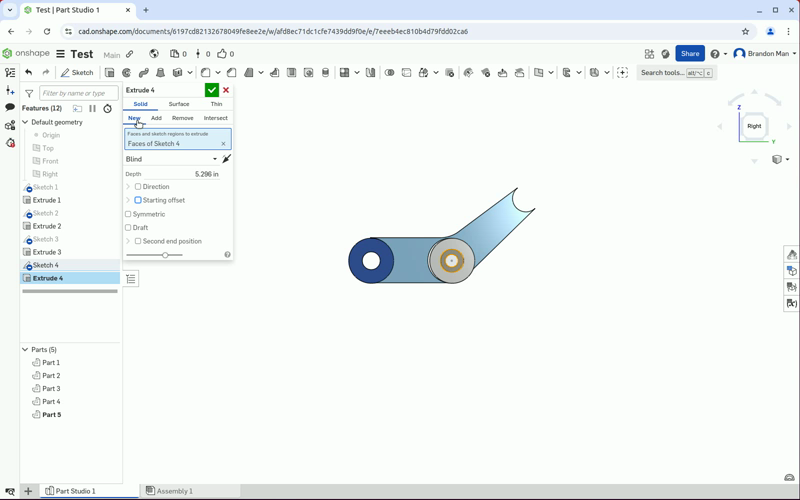
key(tab, 2)
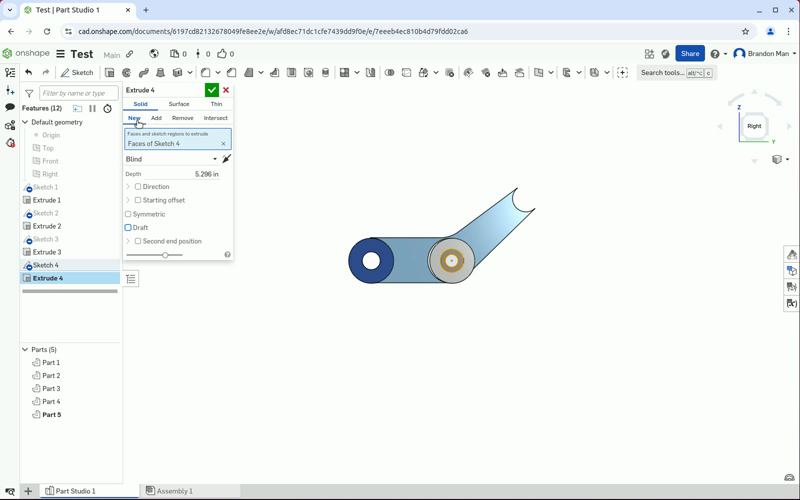
key(space)
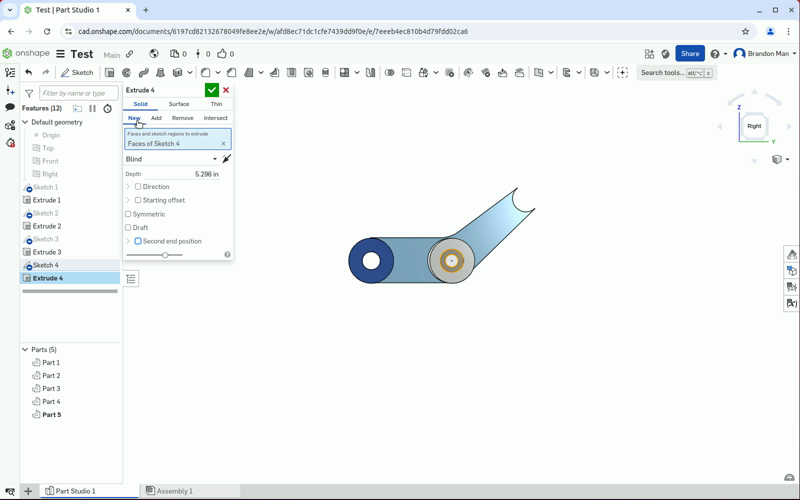
key(tab, 3)
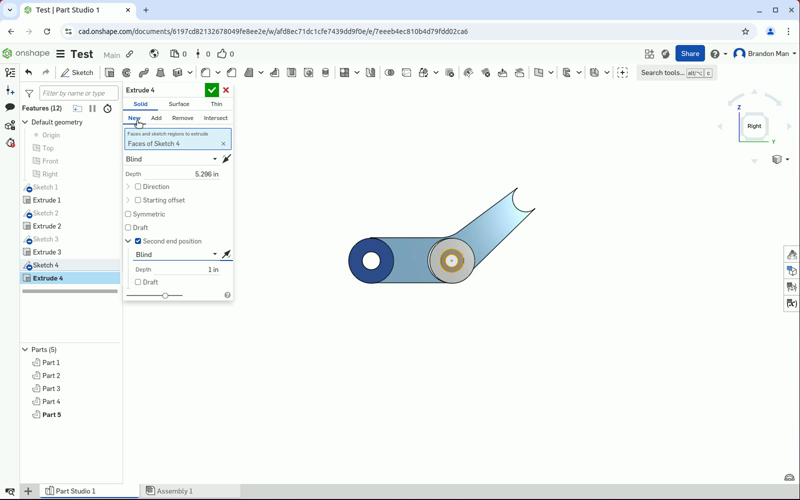
text(1.926)
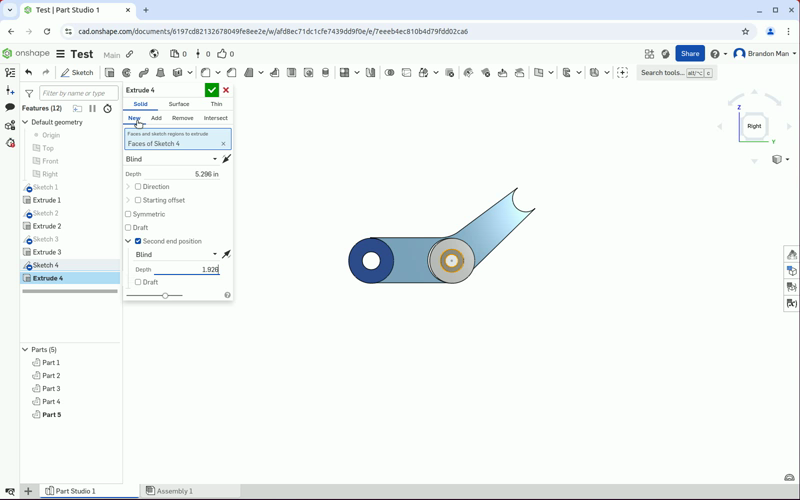
key(enter)
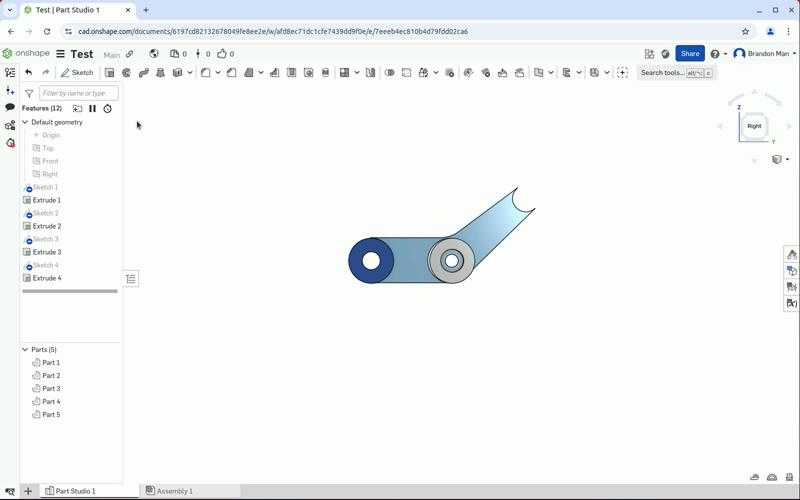
key(shift+h)
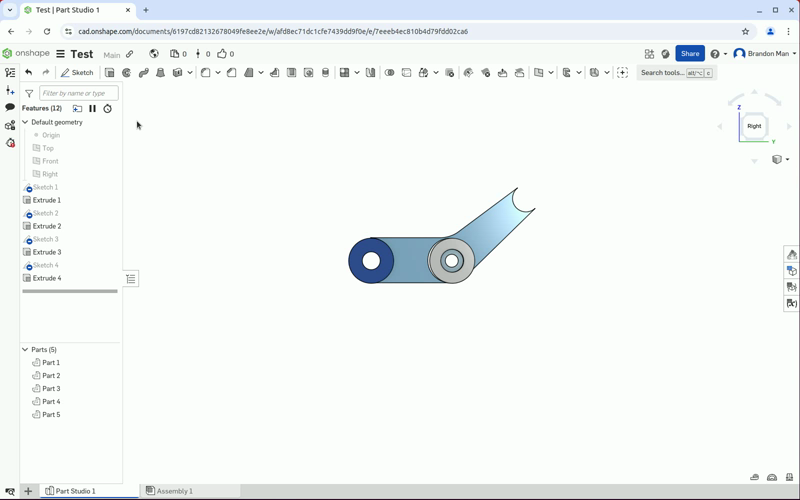
key(shift+h)
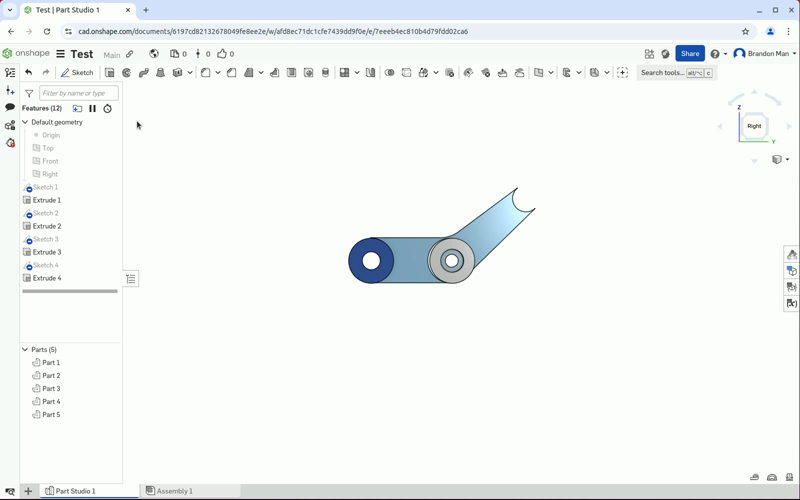
mouse_move(73, 189)
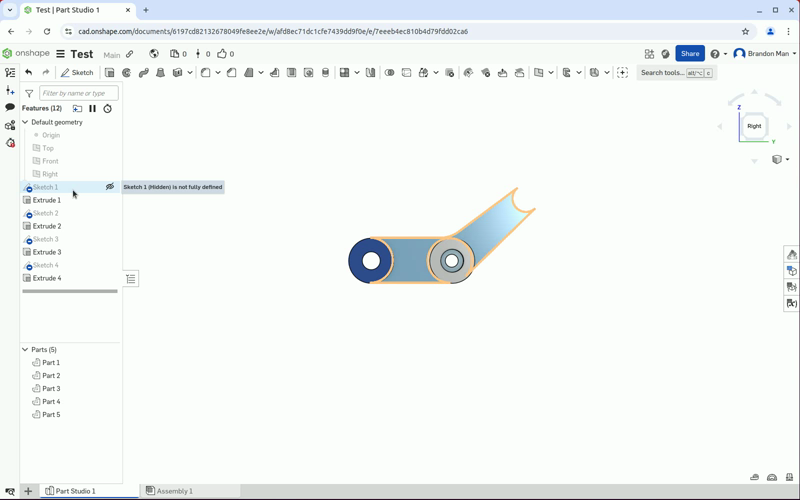
click(73, 189)
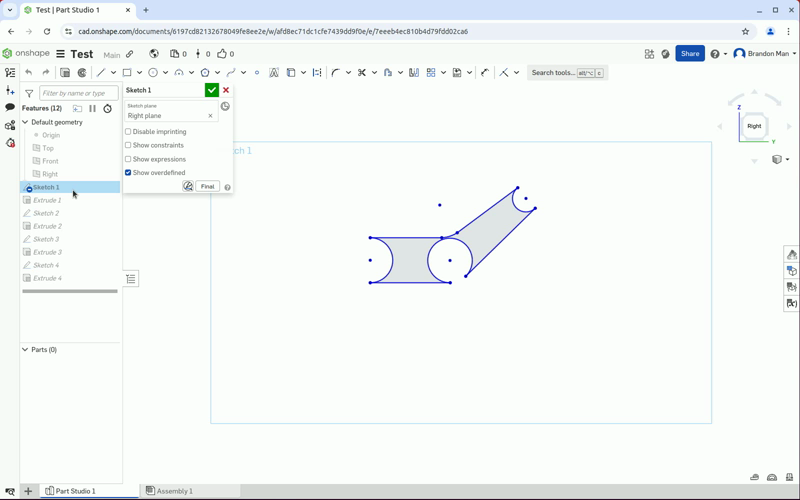
mouse_move(229, 92)
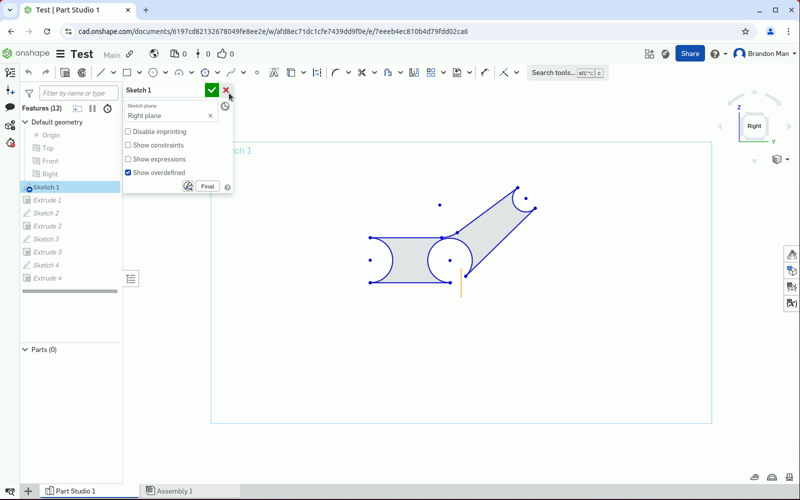
click(229, 92)
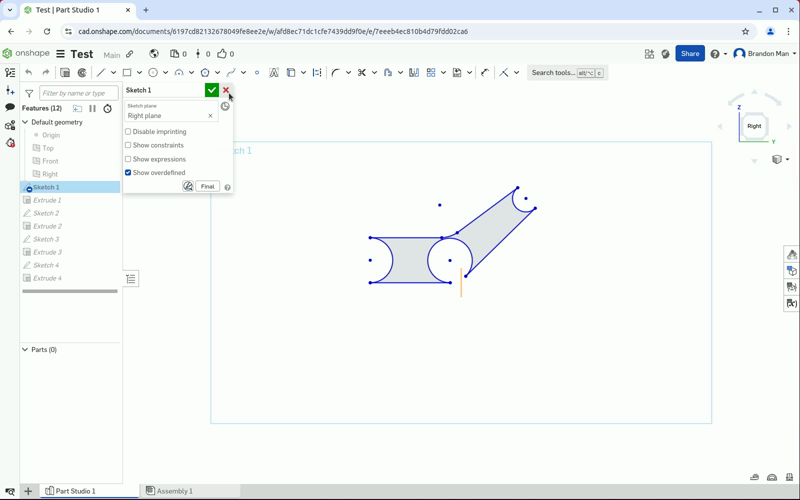
key(shift+s)
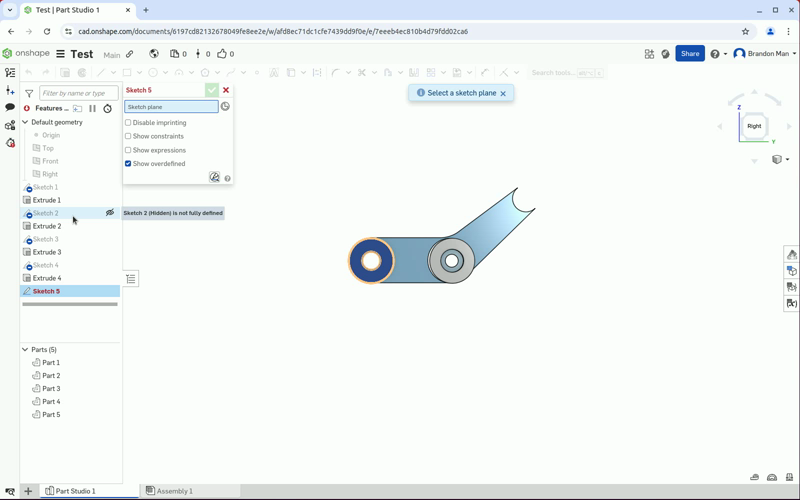
scroll(3)
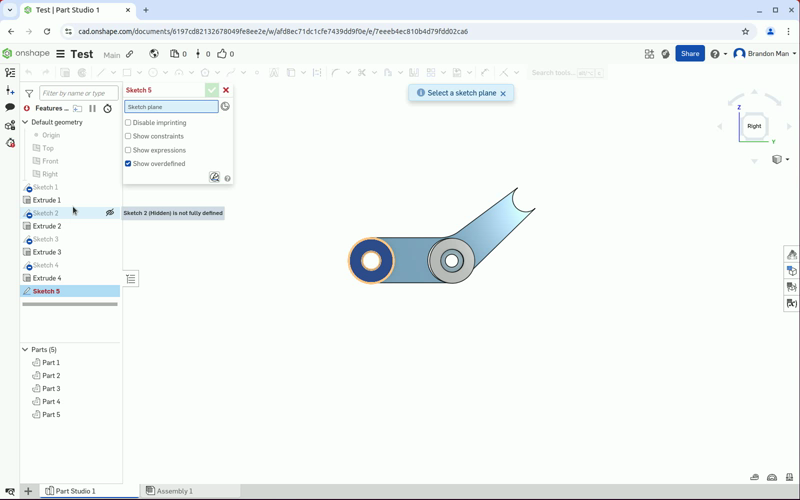
mouse_move(73, 176)
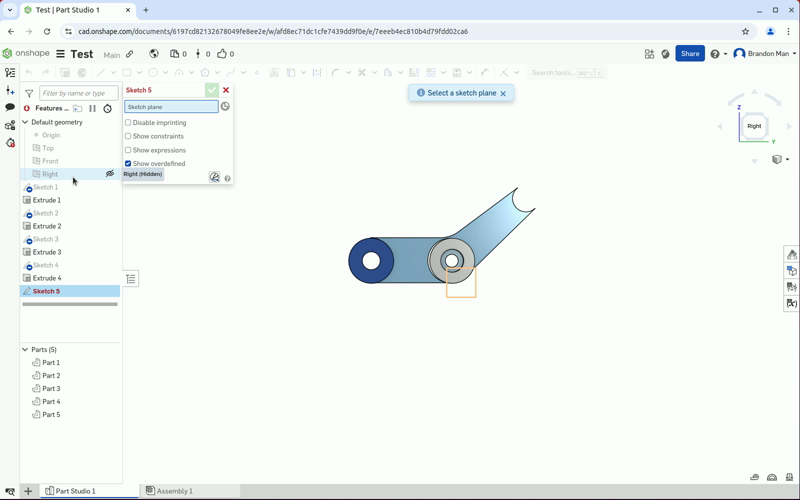
click(73, 176)
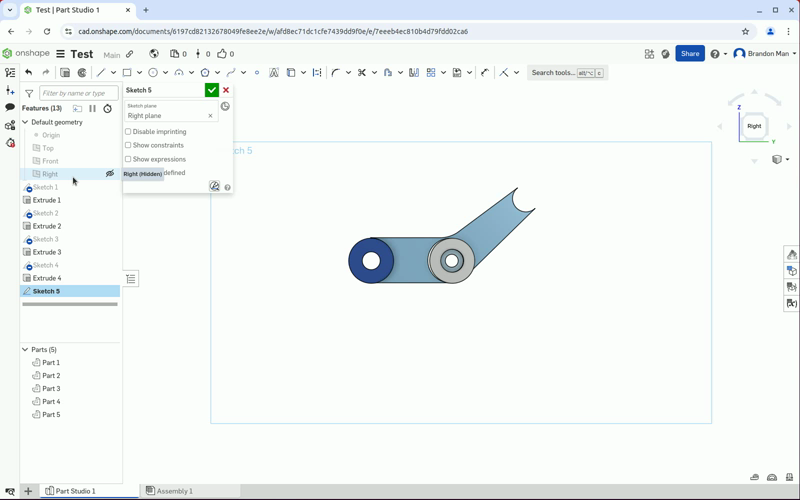
mouse_move(73, 352)
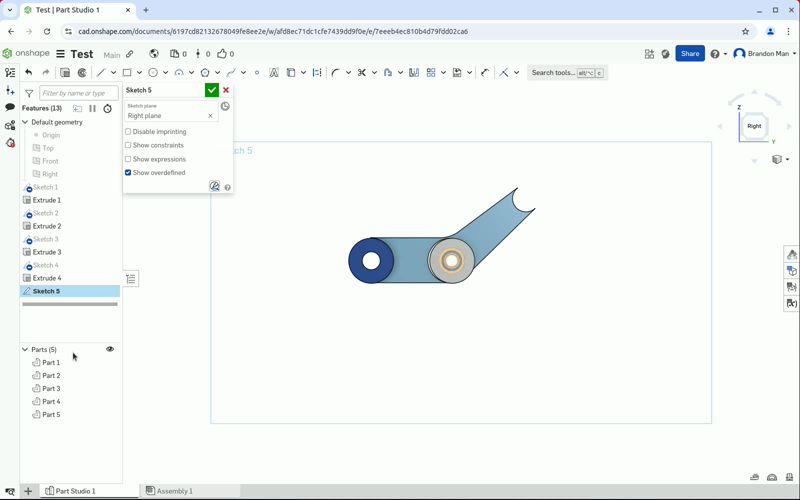
key(y)
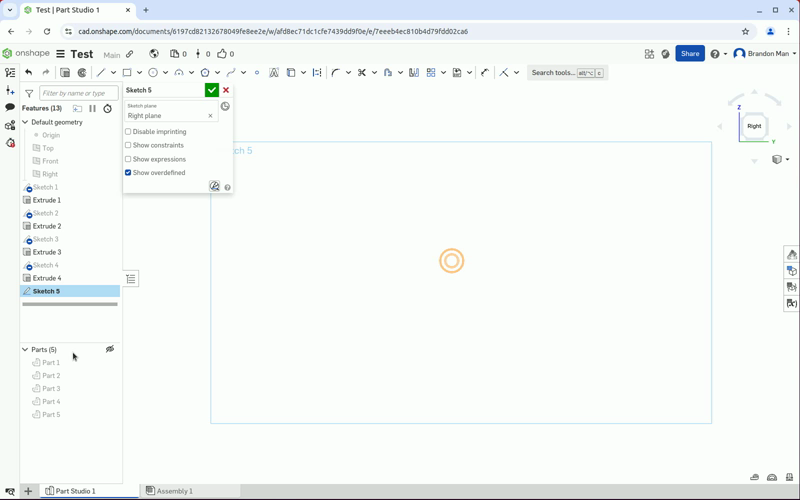
key(l)
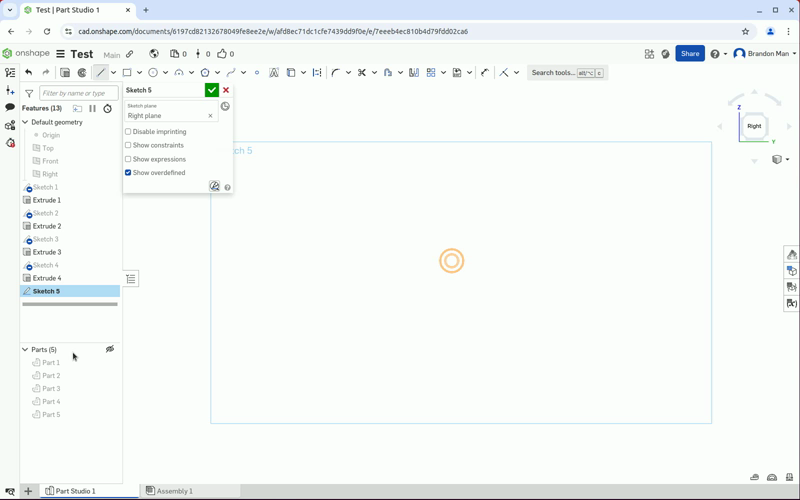
key_down(shift)
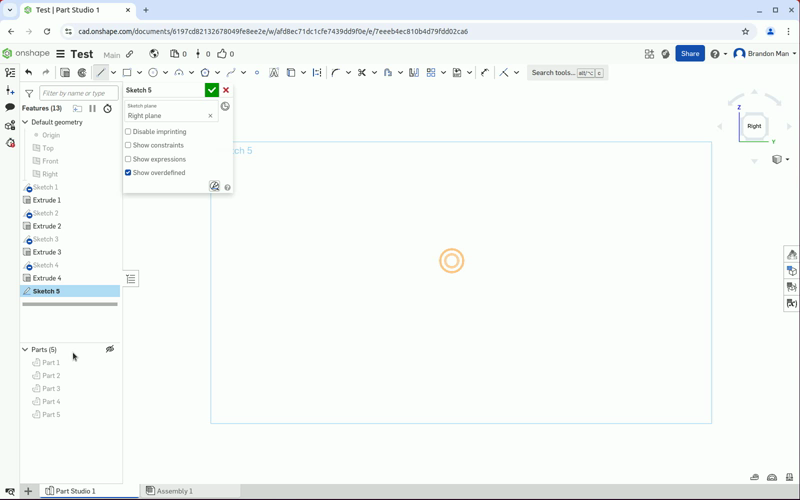
mouse_move(535, 207)
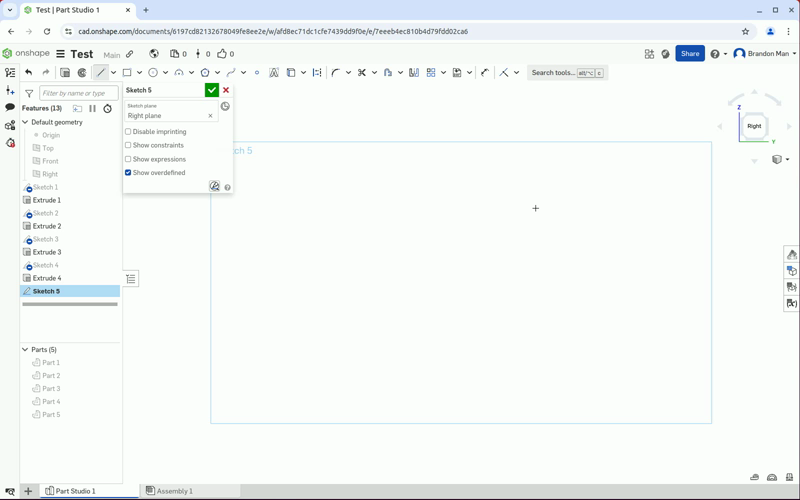
click(535, 207)
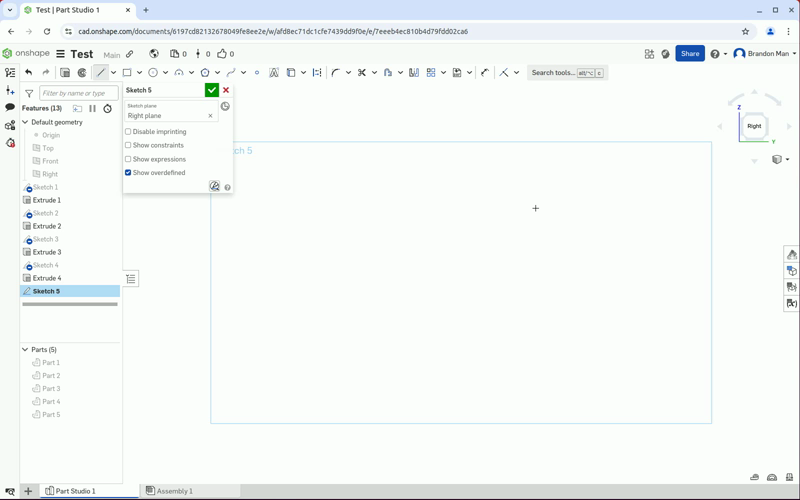
key_up(shift)
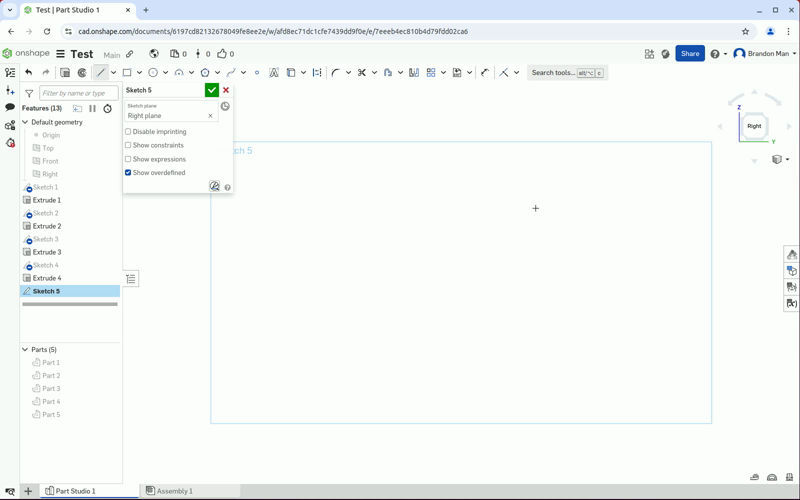
key_down(shift)
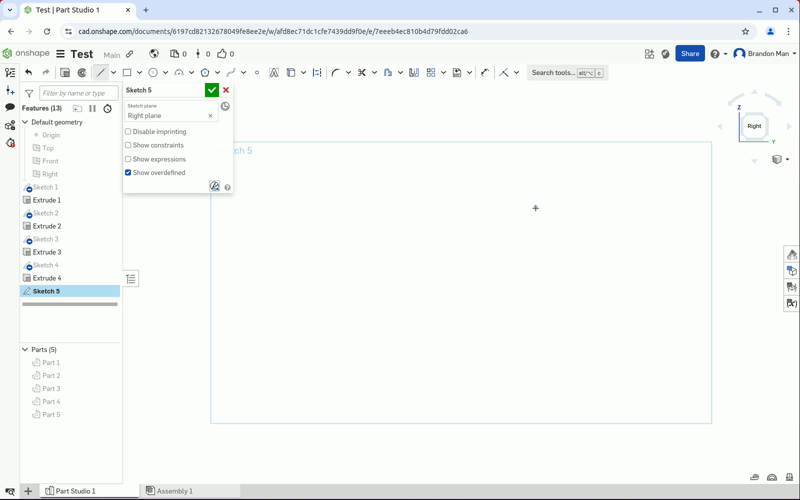
mouse_move(565, 207)
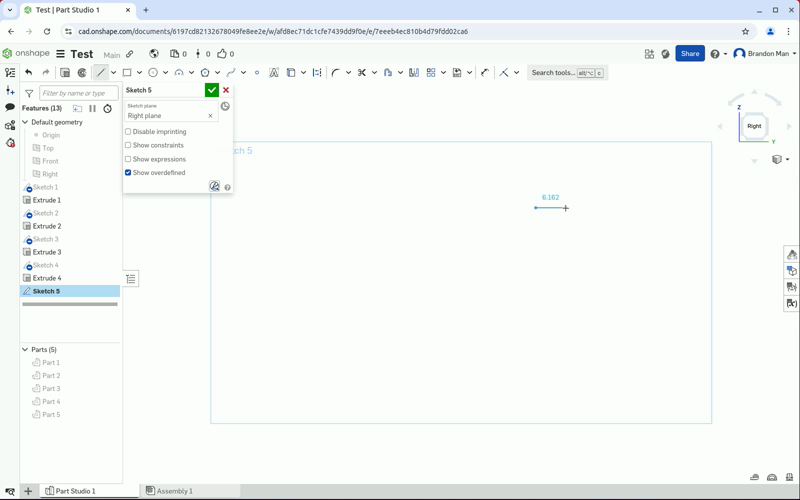
mouse_move(536, 207)
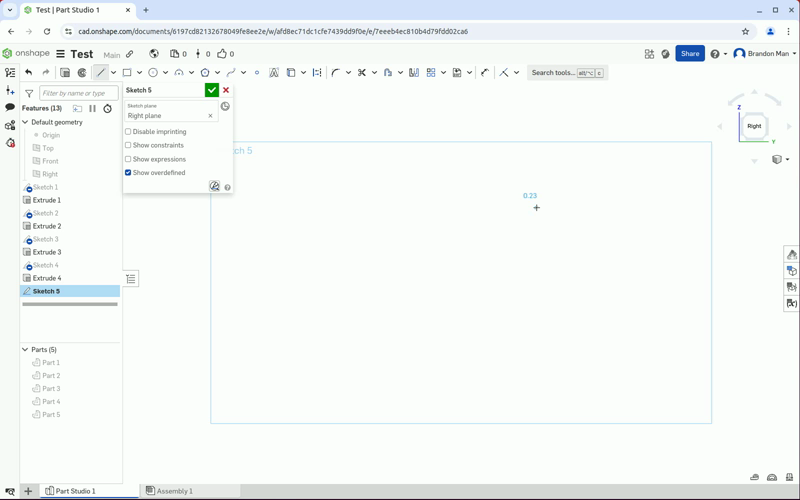
scroll(6)
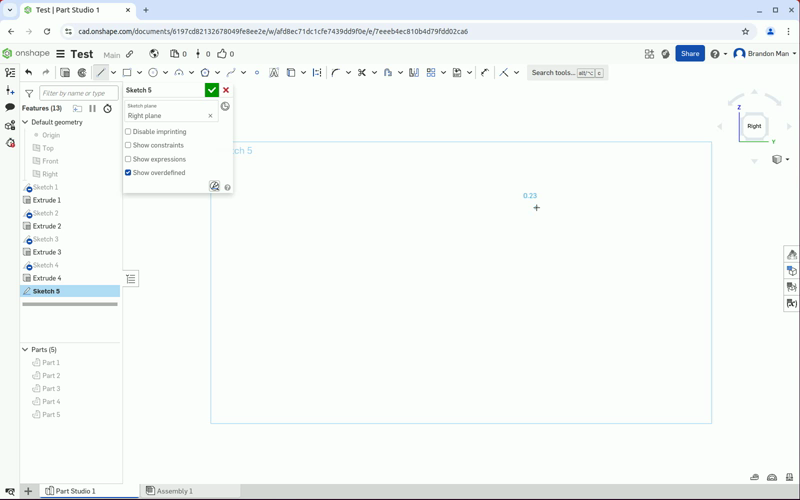
scroll(6)
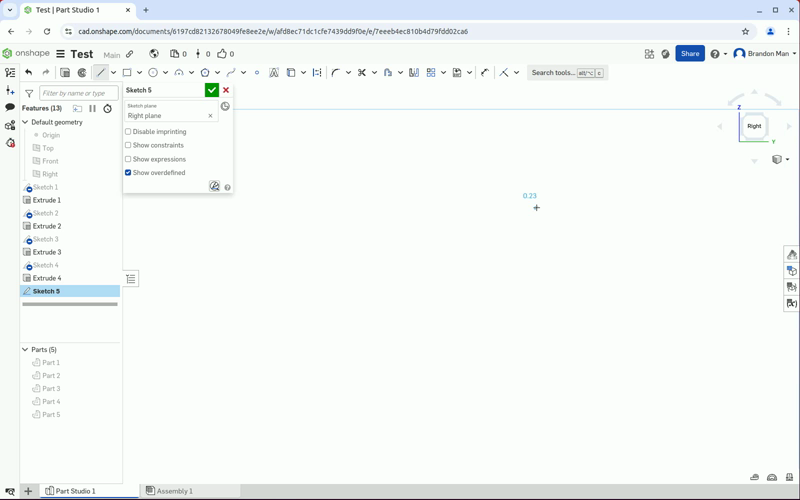
scroll(6)
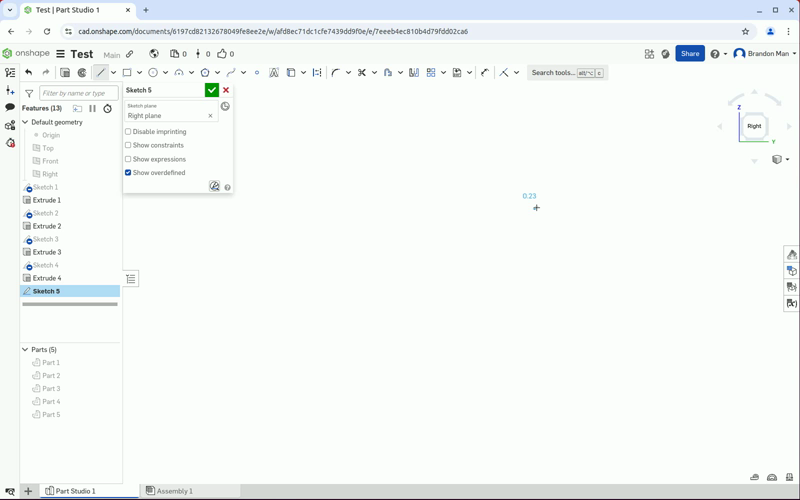
scroll(6)
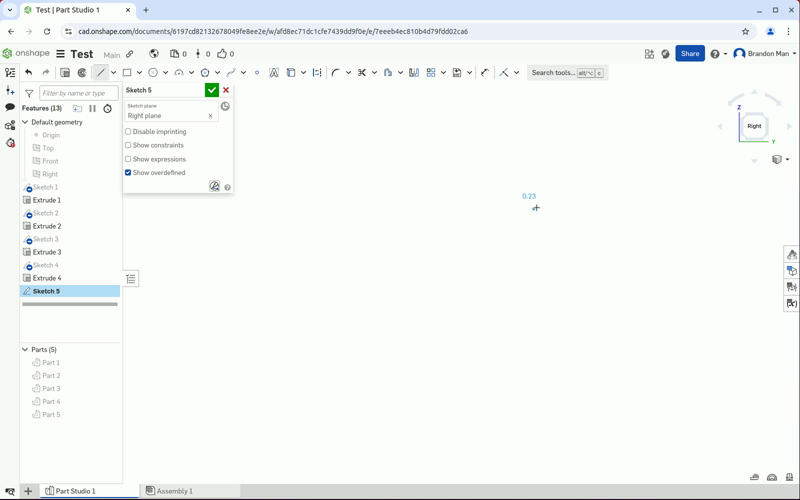
scroll(6)
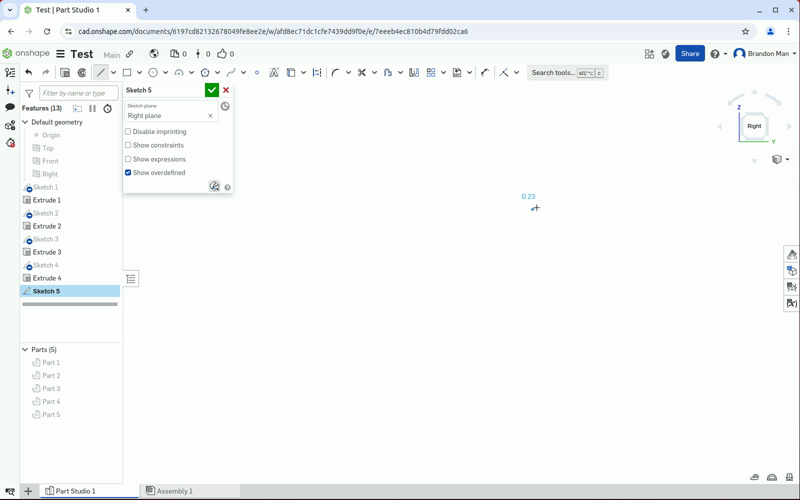
scroll(6)
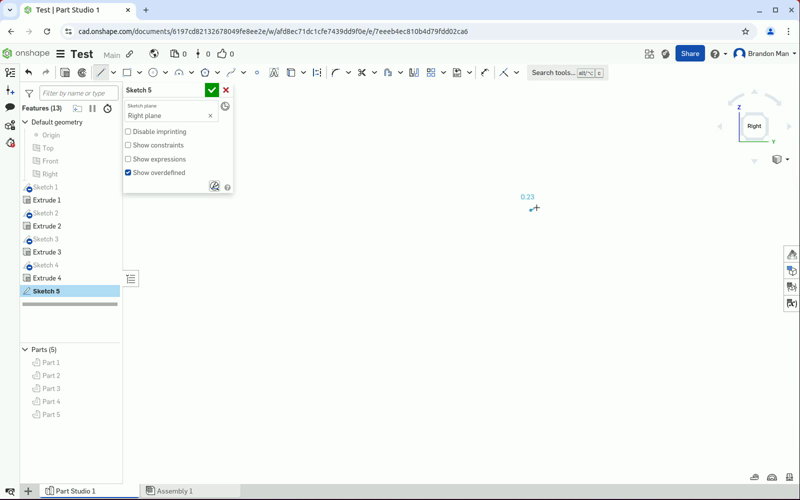
scroll(6)
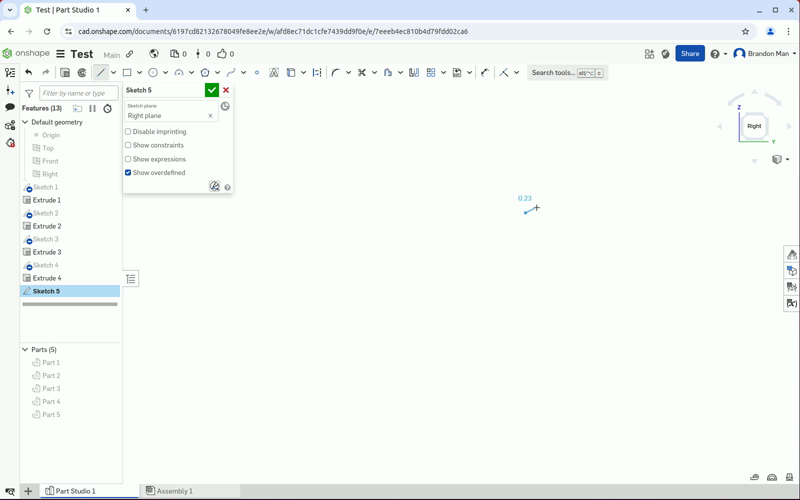
click(536, 207)
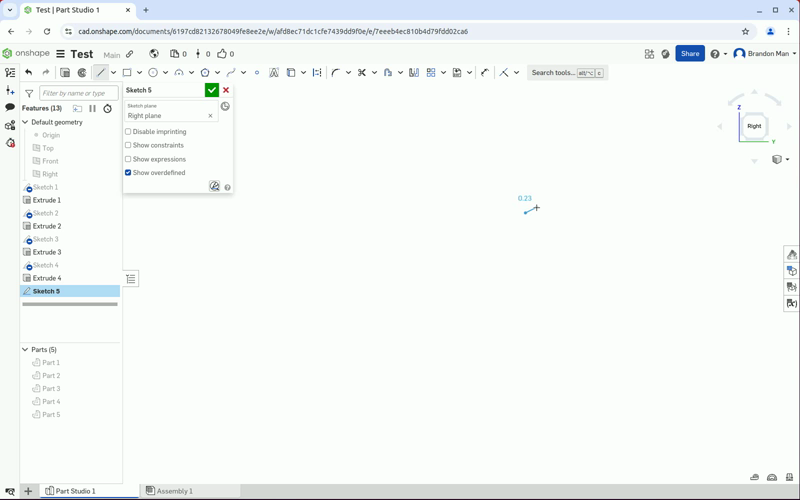
scroll(-6)
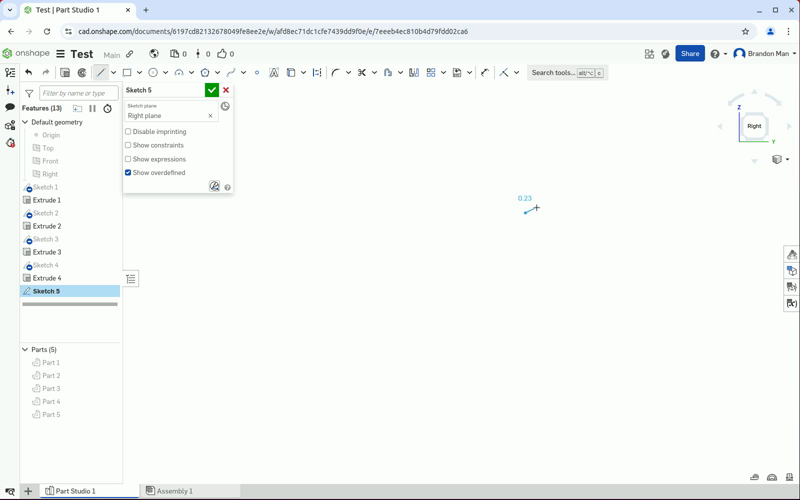
scroll(-6)
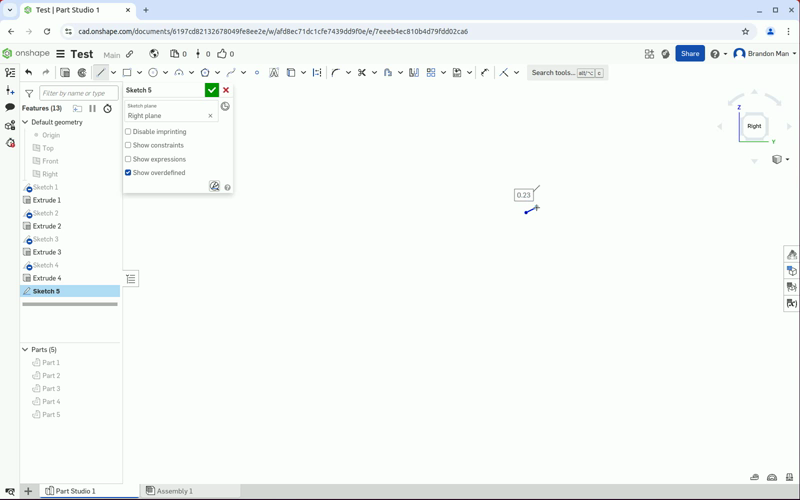
scroll(-6)
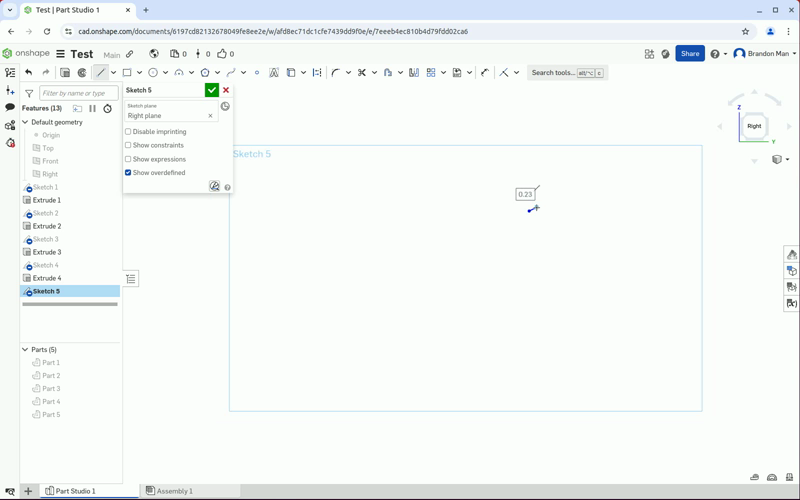
scroll(-6)
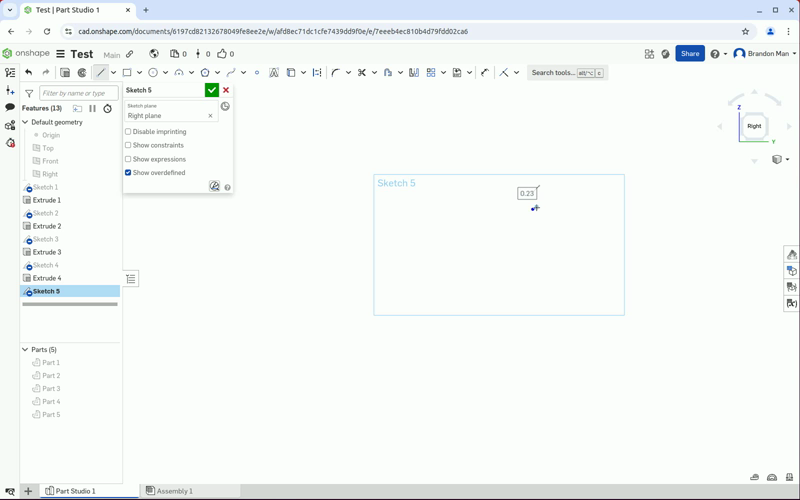
scroll(-6)
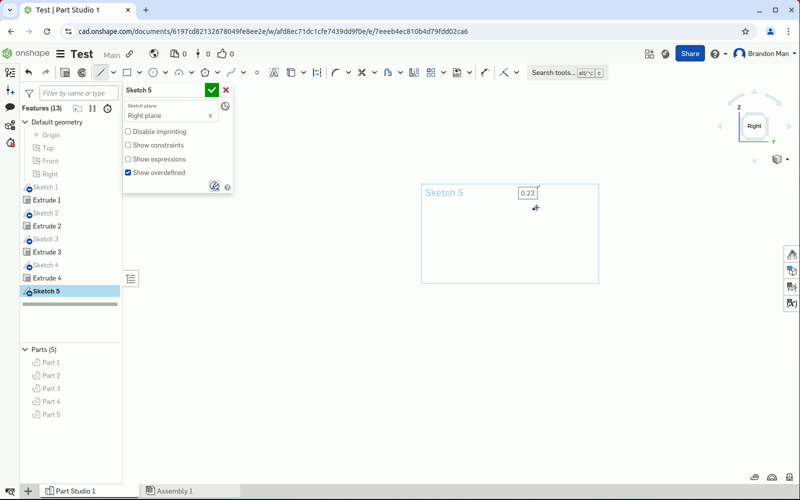
scroll(-6)
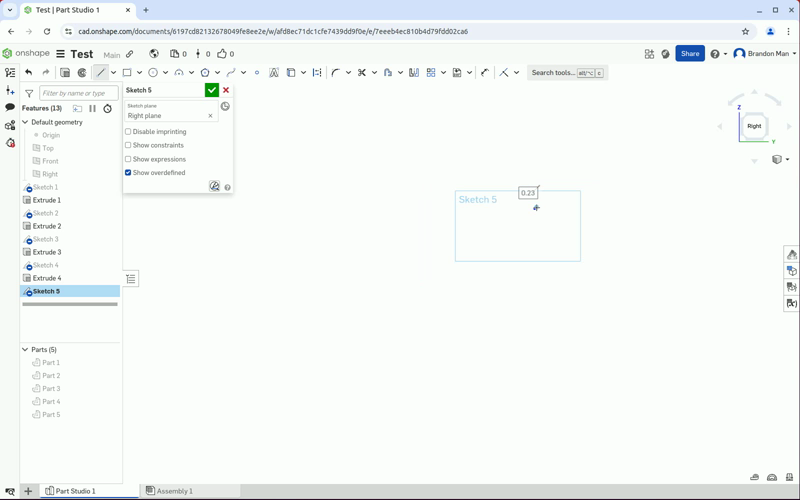
scroll(-6)
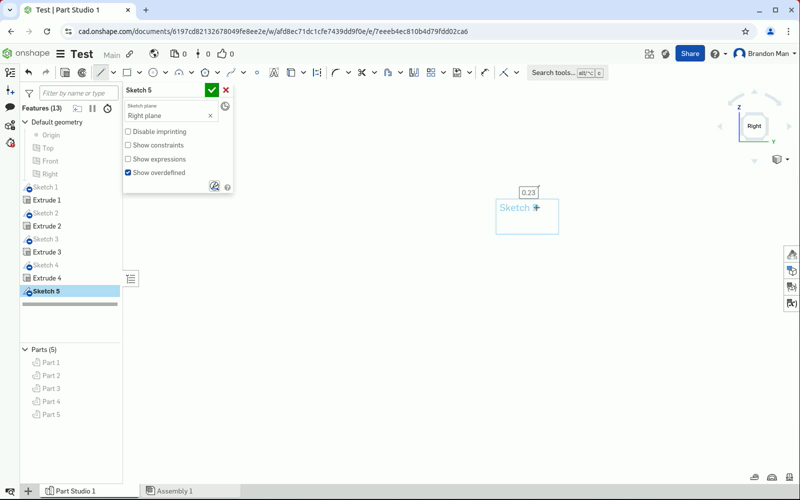
key_up(shift)
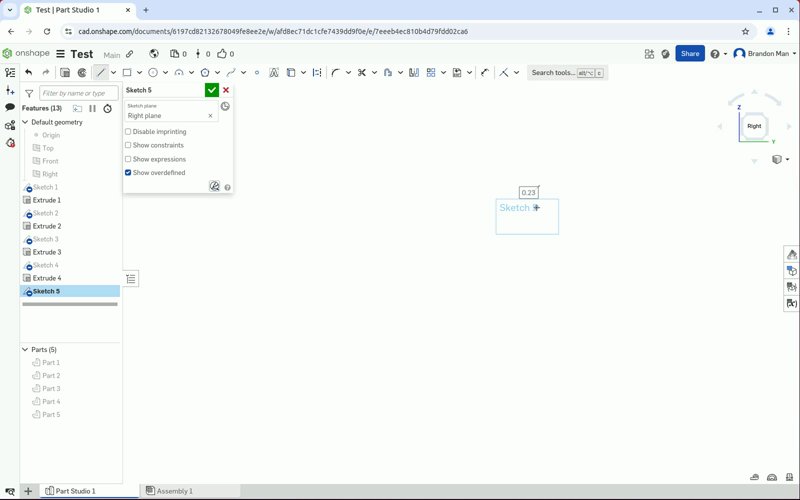
key(esc)
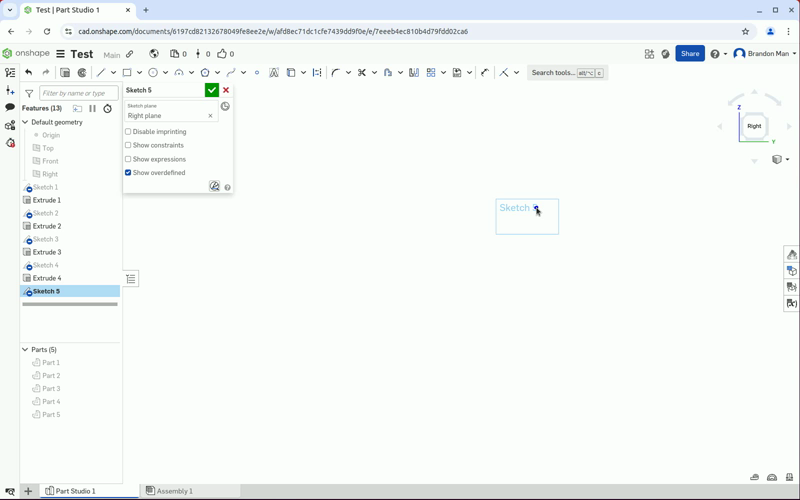
key(a)
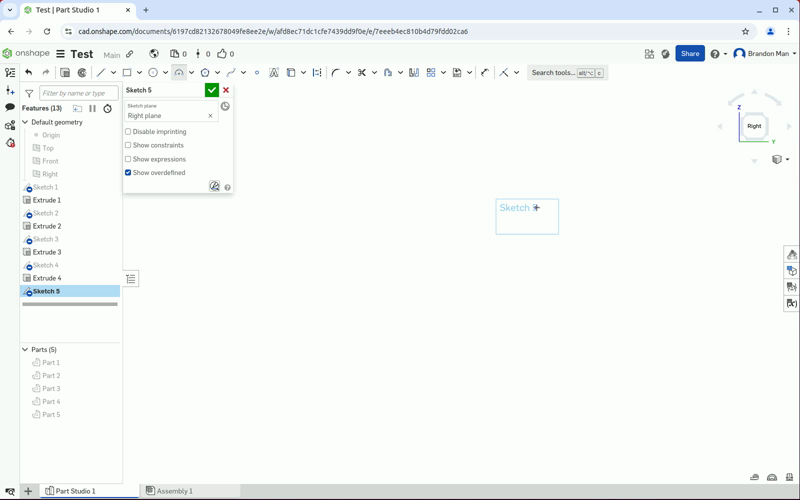
mouse_move(536, 207)
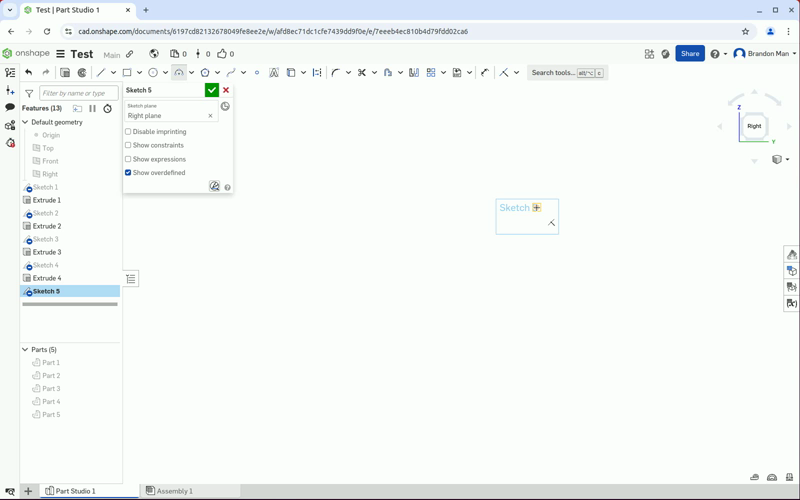
scroll(6)
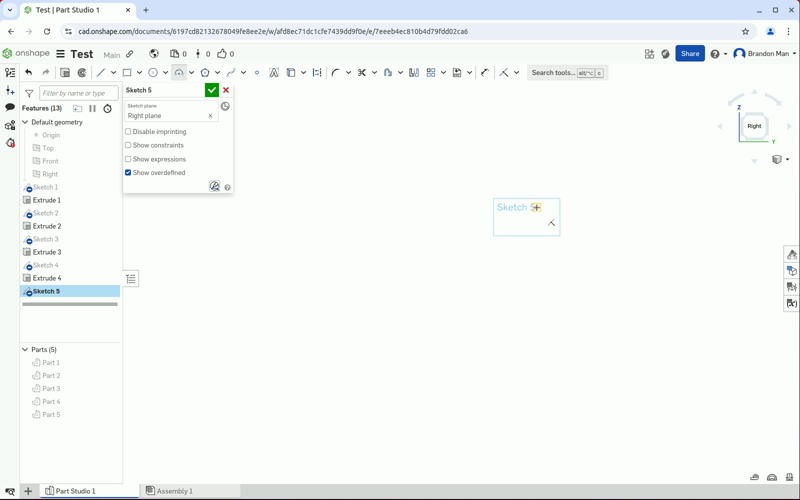
scroll(6)
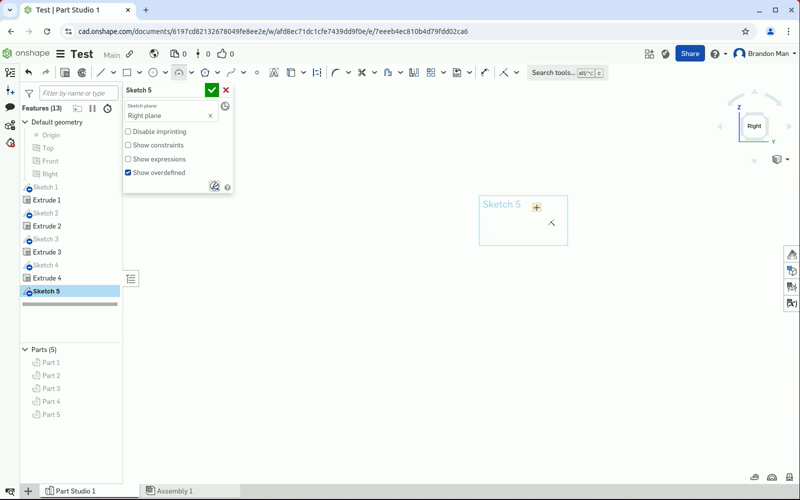
scroll(6)
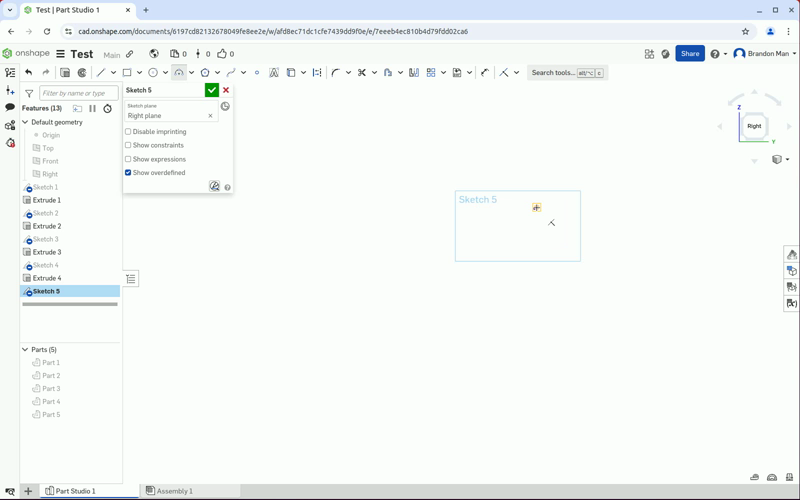
scroll(6)
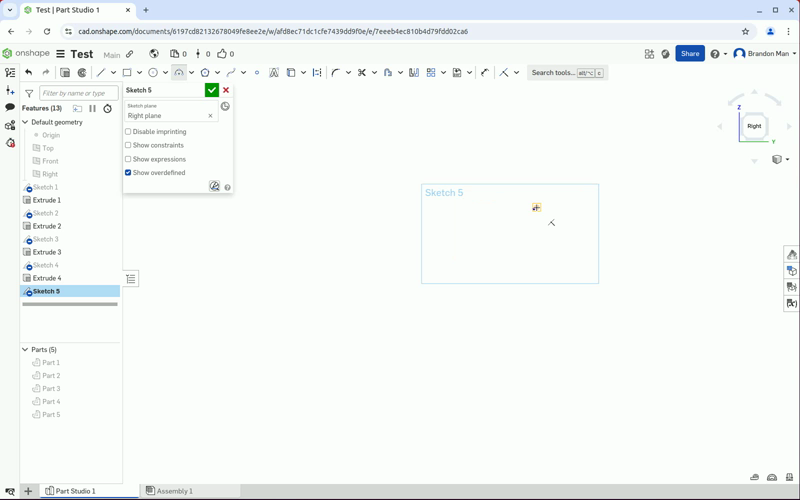
scroll(6)
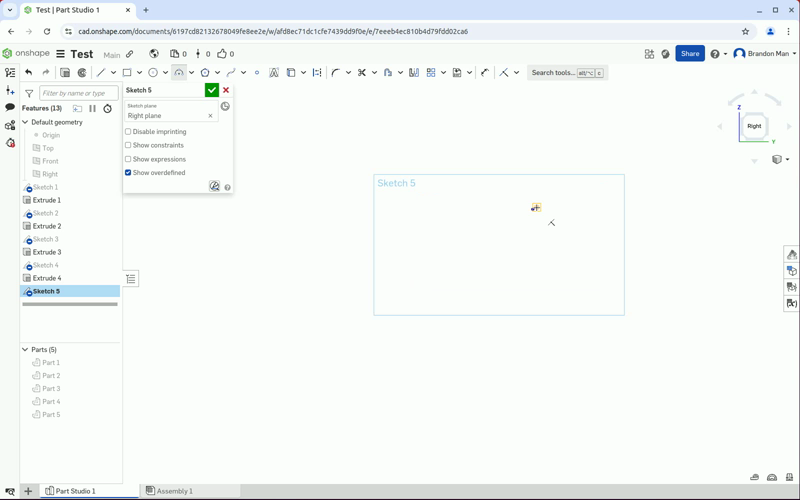
scroll(6)
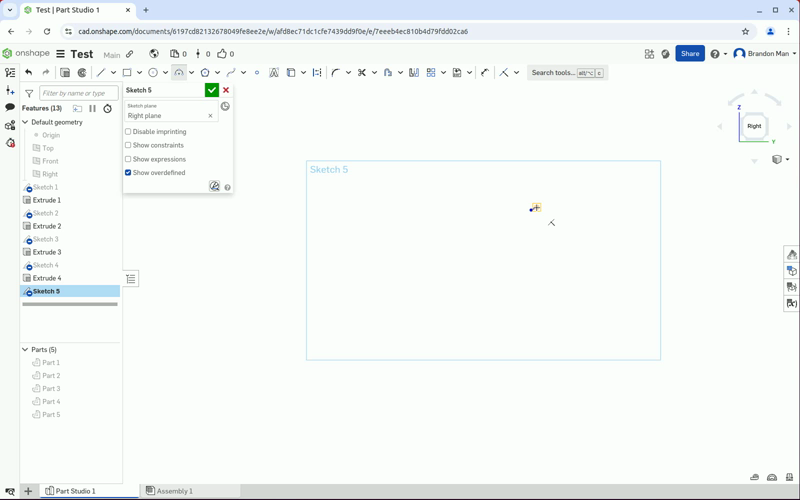
scroll(6)
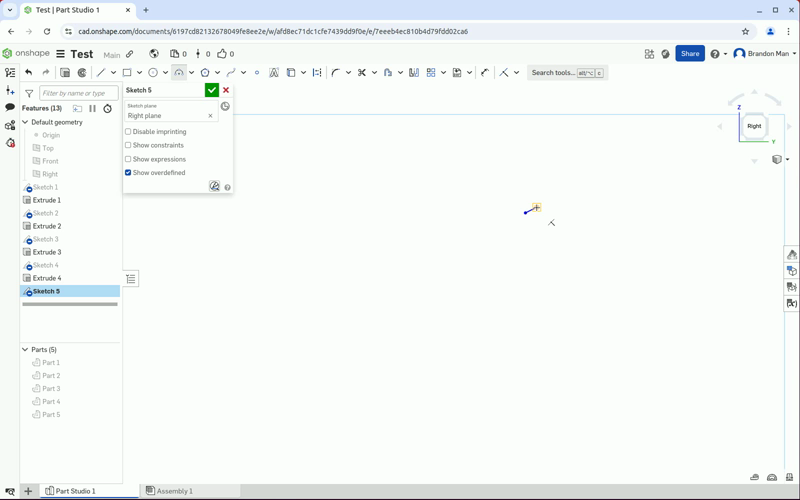
click(536, 207)
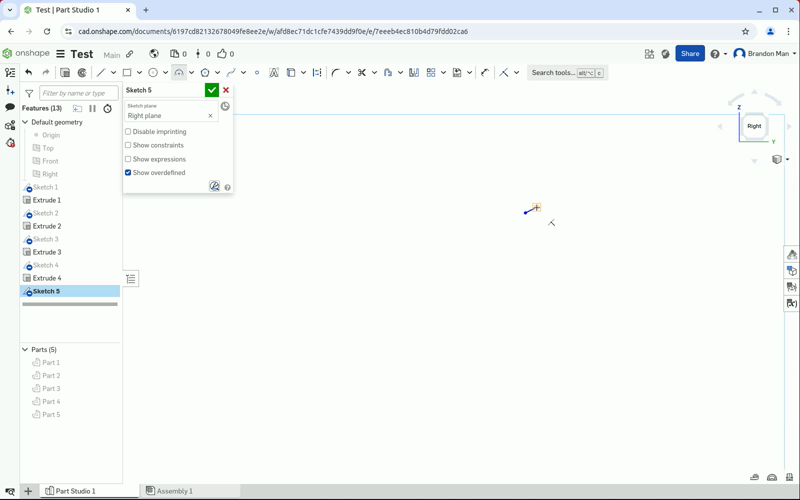
scroll(-6)
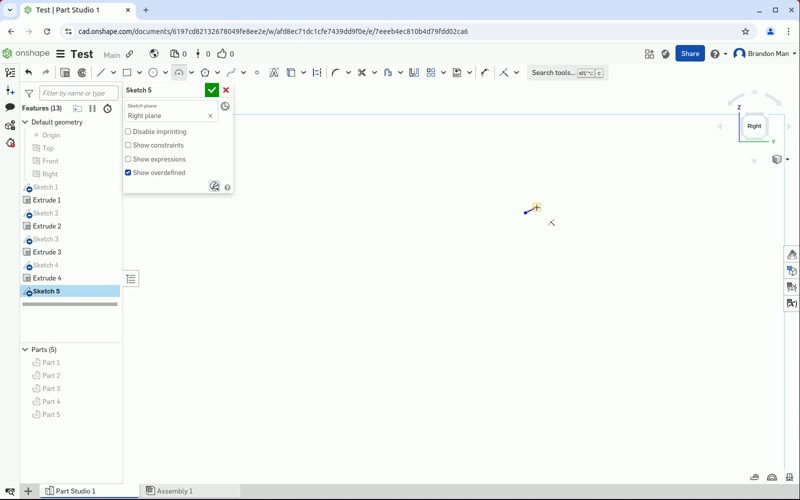
scroll(-6)
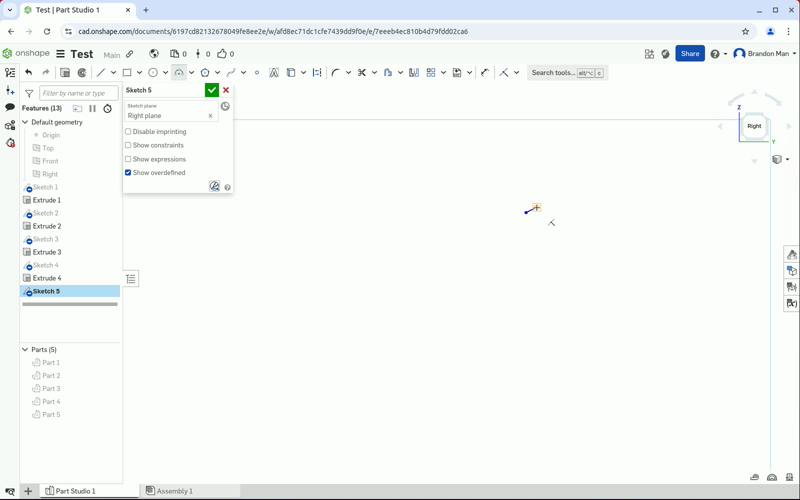
scroll(-6)
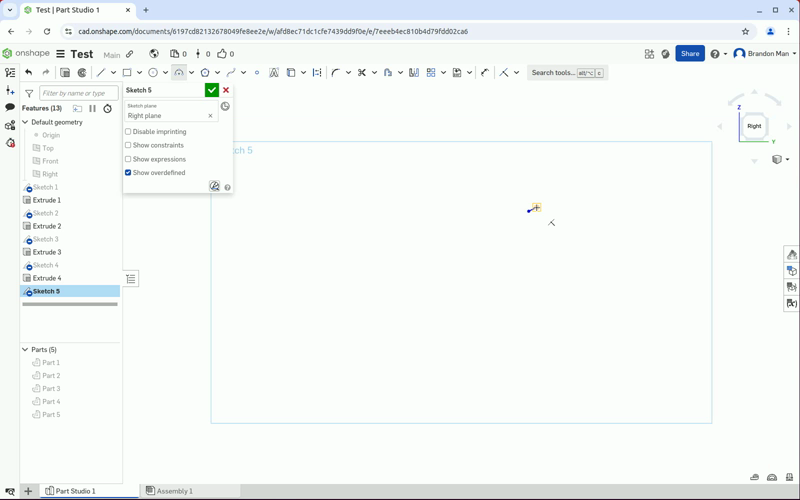
scroll(-6)
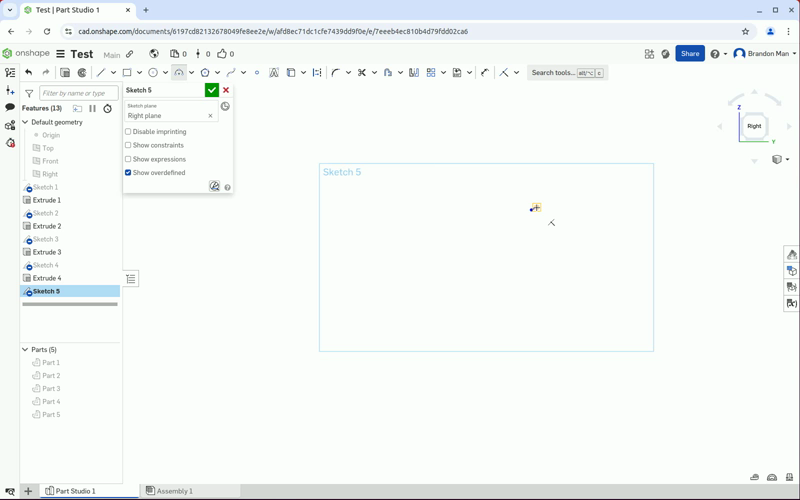
scroll(-6)
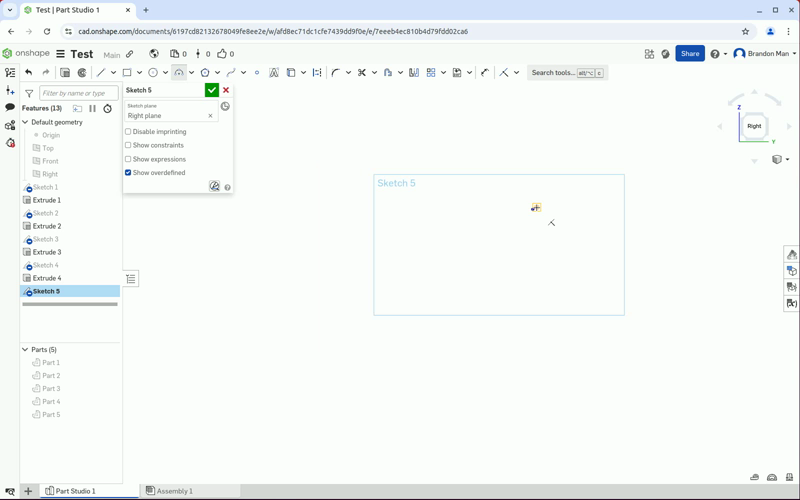
scroll(-6)
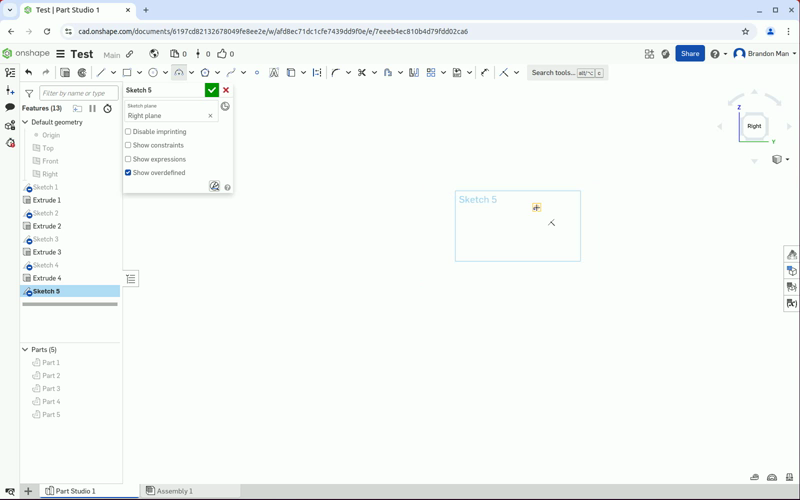
scroll(-6)
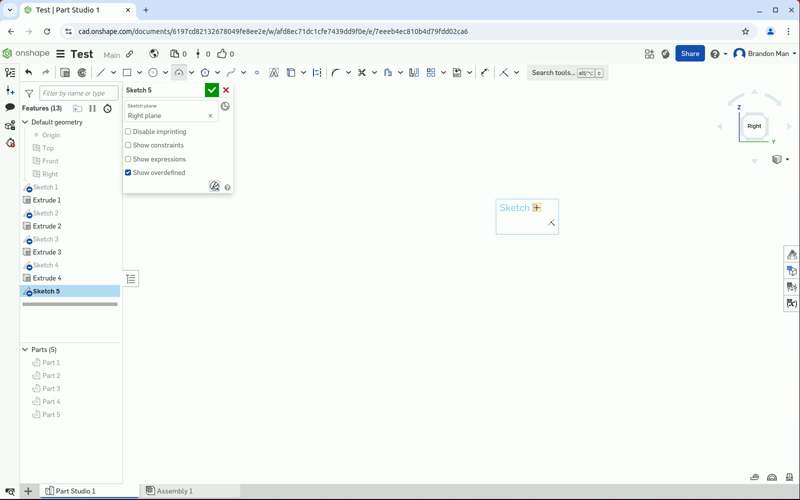
mouse_move(535, 207)
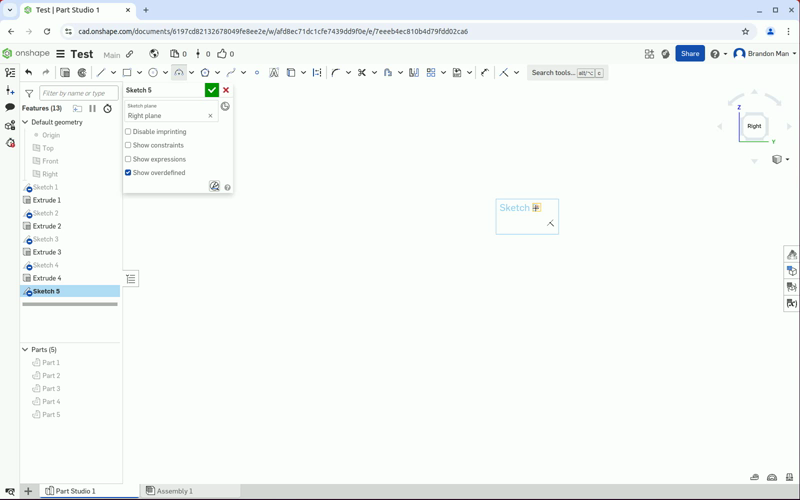
scroll(6)
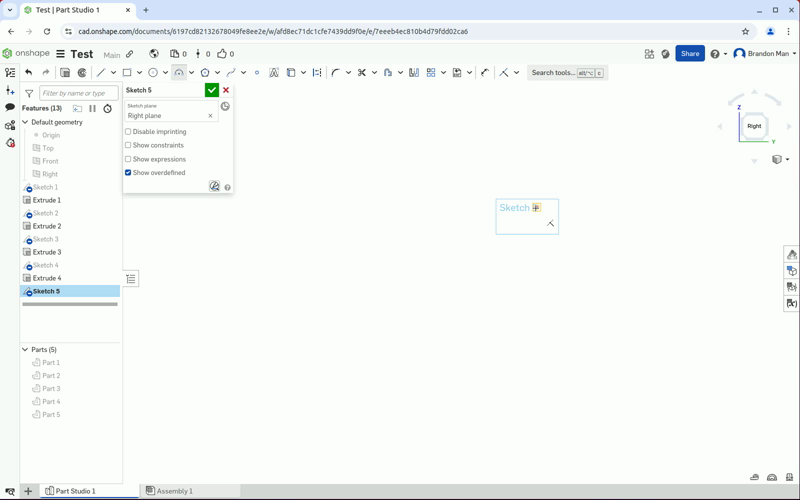
scroll(6)
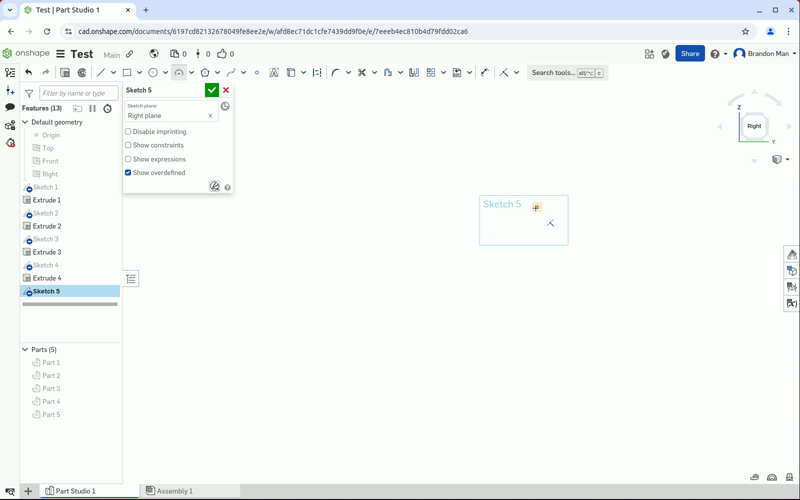
scroll(6)
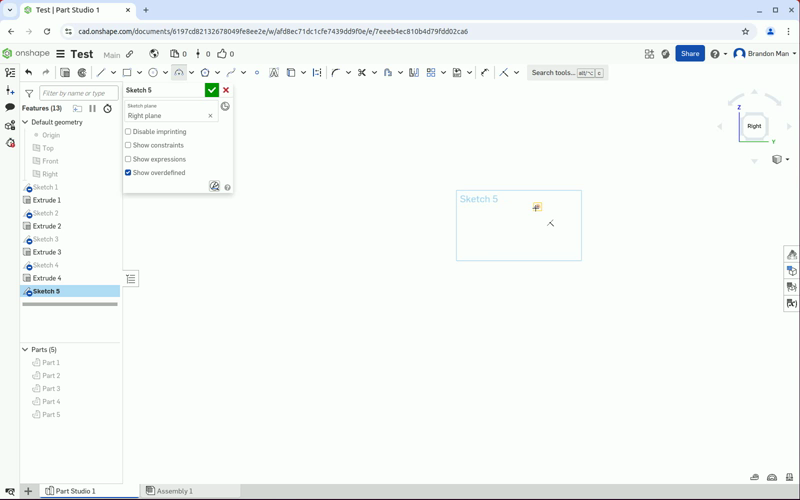
scroll(6)
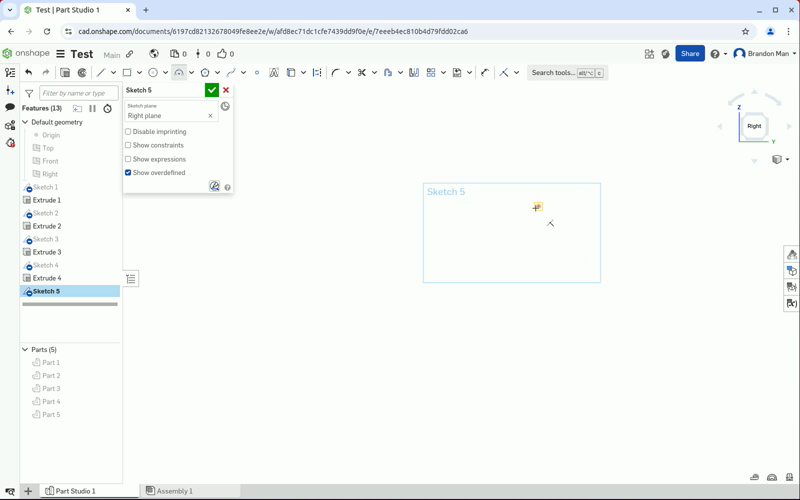
scroll(6)
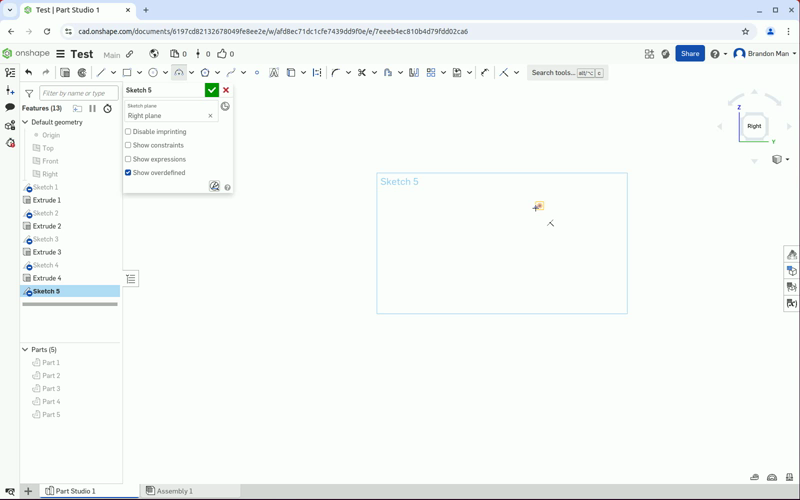
scroll(6)
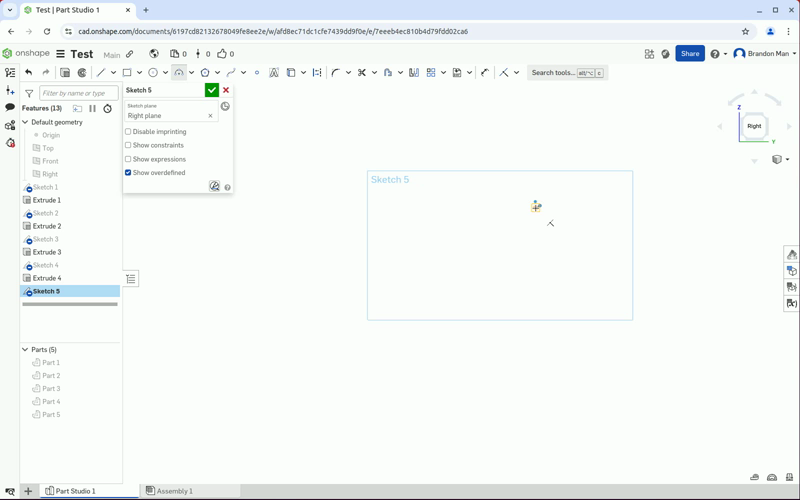
scroll(6)
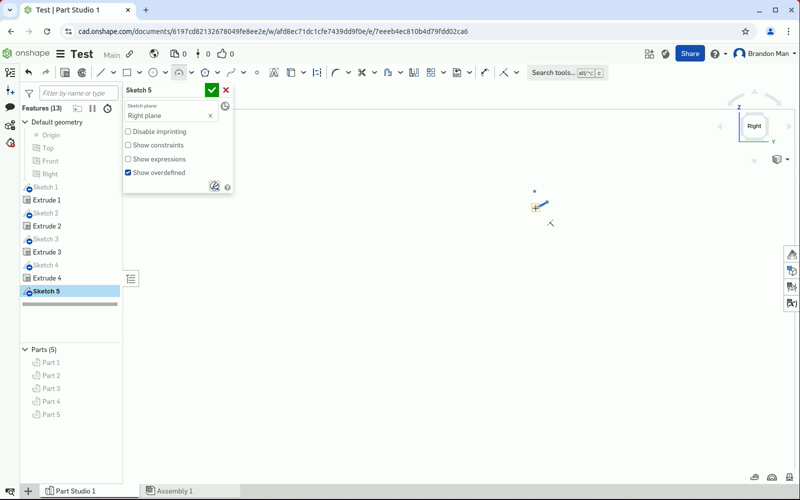
click(535, 207)
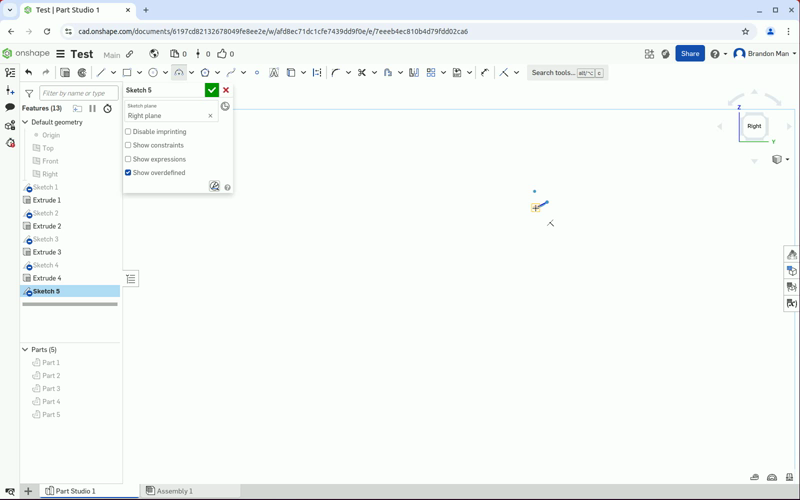
scroll(-6)
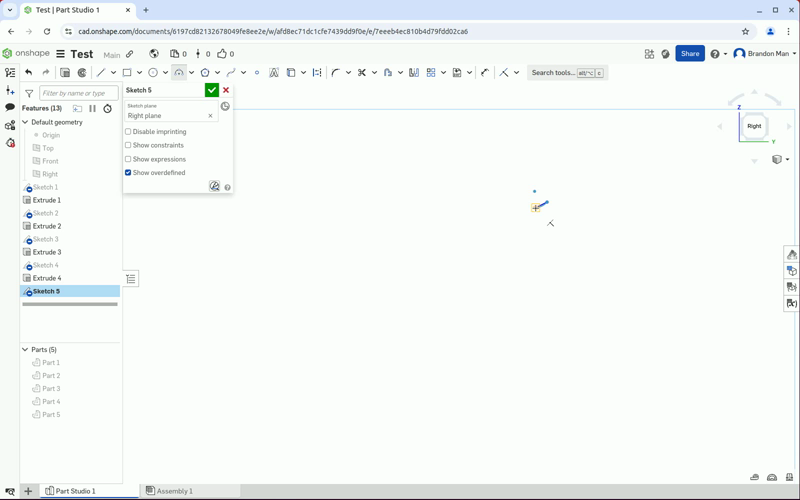
scroll(-6)
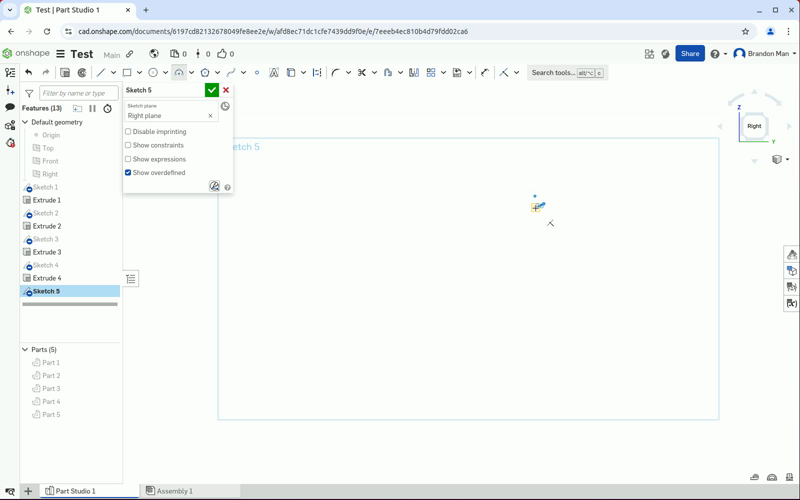
scroll(-6)
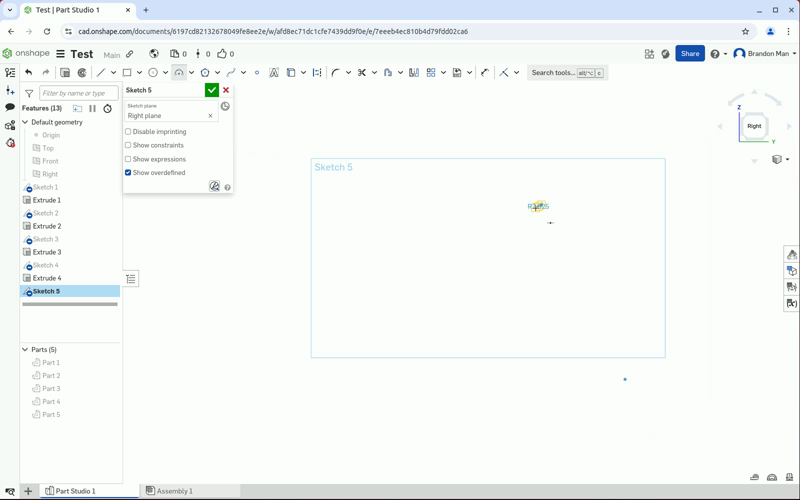
scroll(-6)
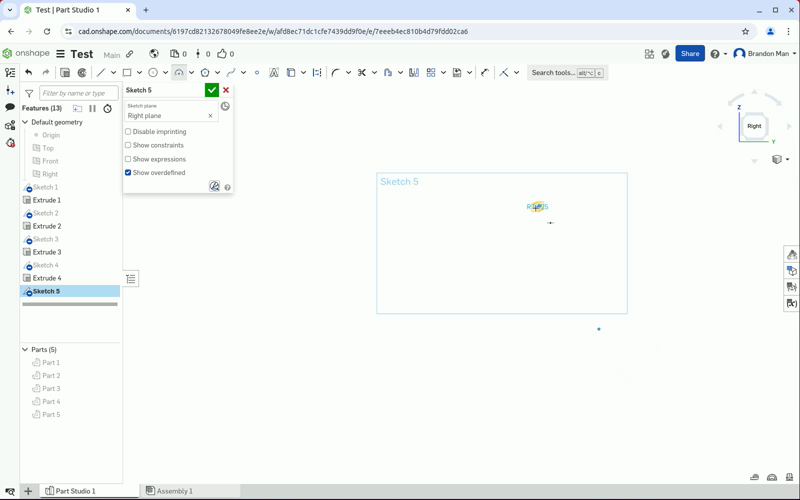
scroll(-6)
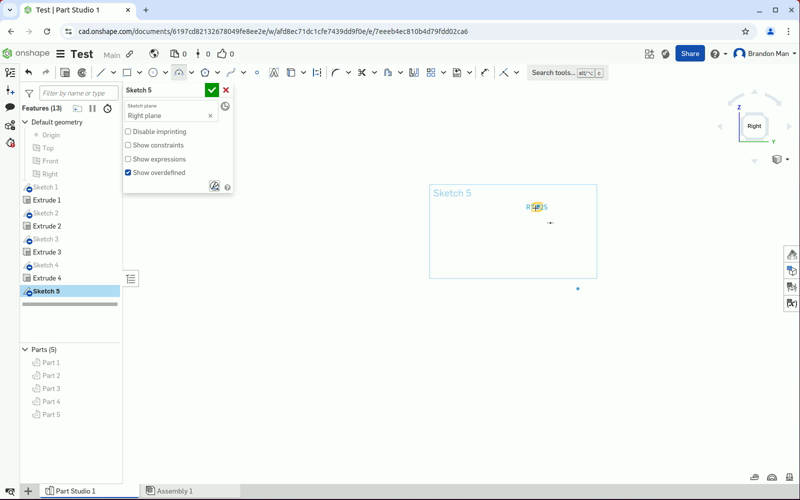
scroll(-6)
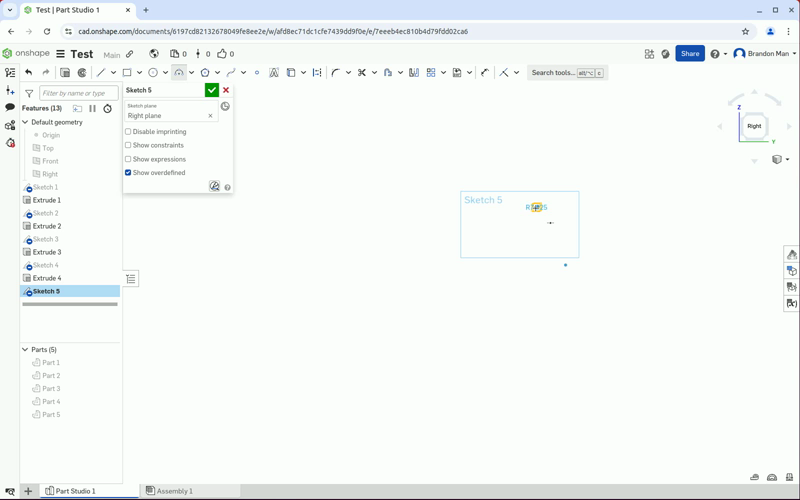
scroll(-6)
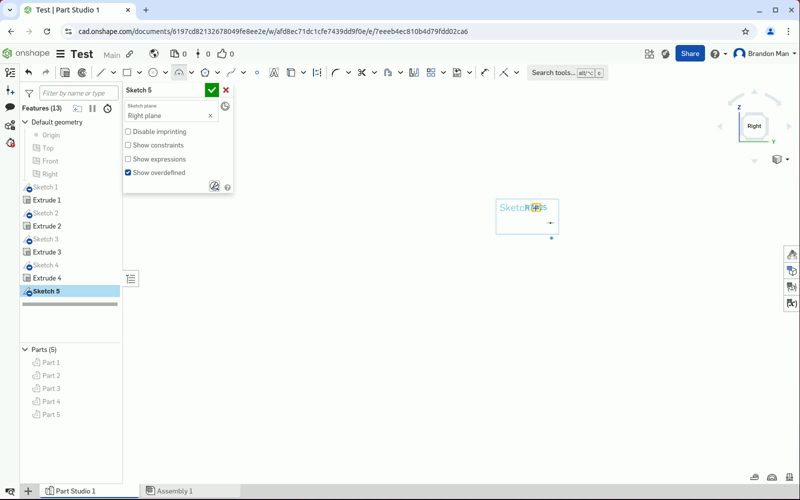
key_down(shift)
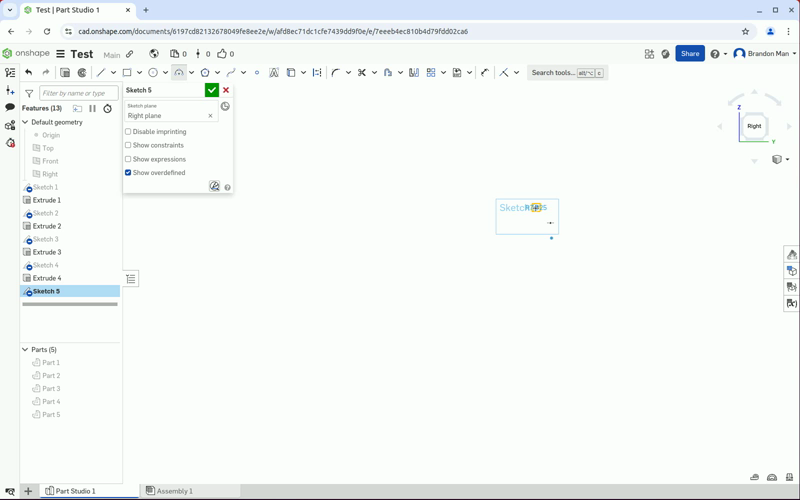
mouse_move(520, 192)
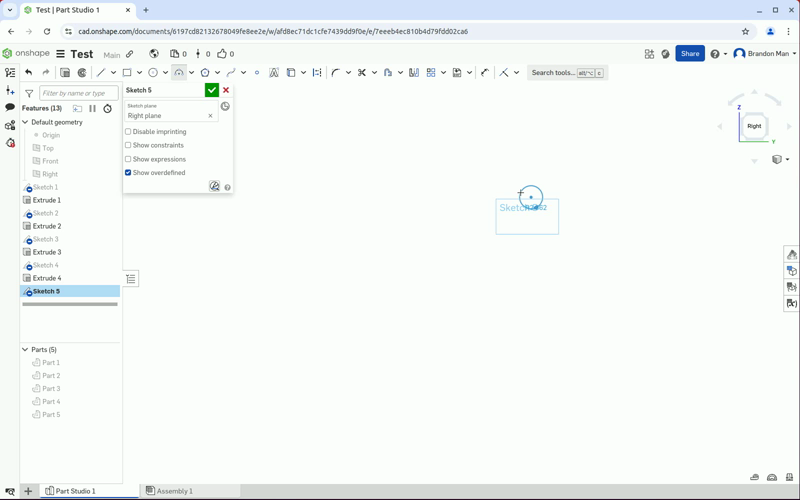
scroll(6)
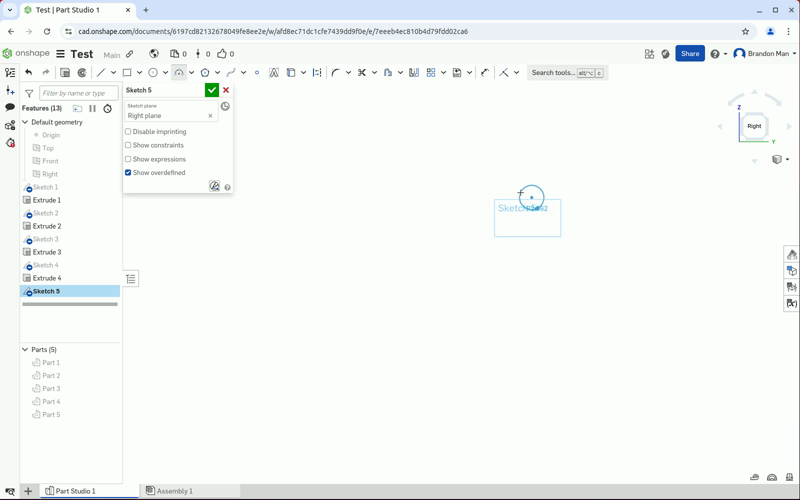
scroll(6)
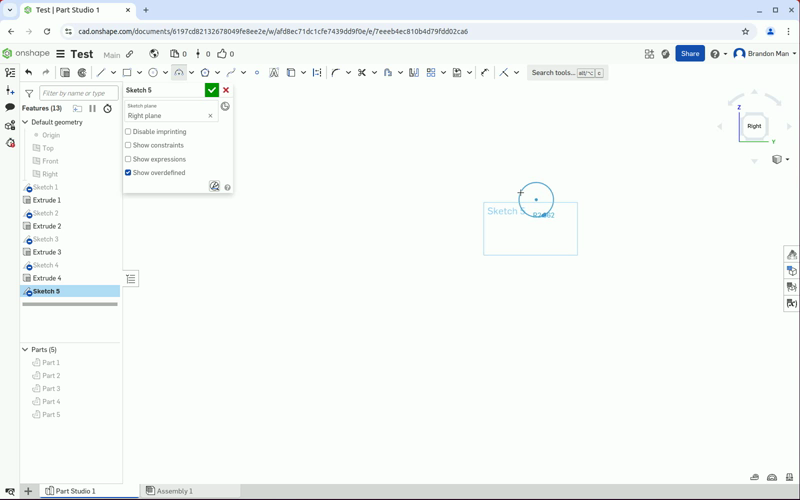
scroll(6)
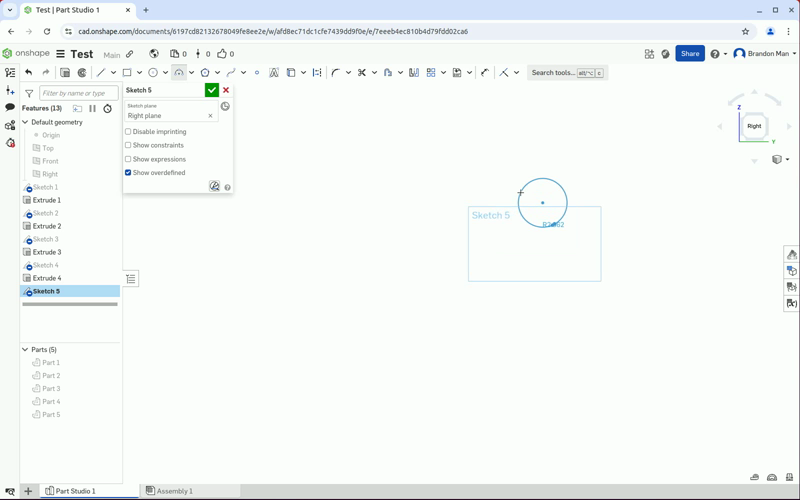
scroll(6)
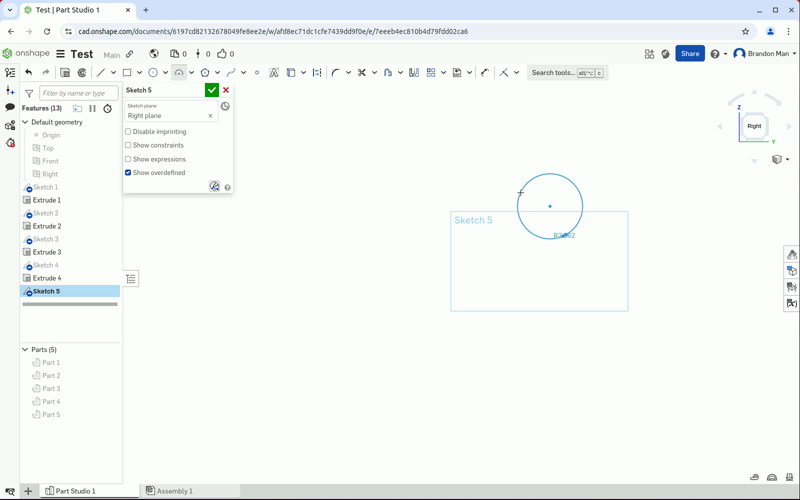
scroll(6)
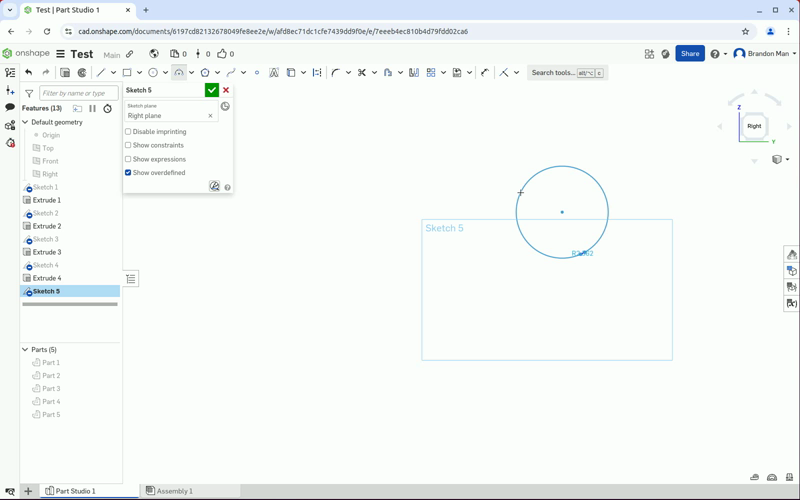
scroll(6)
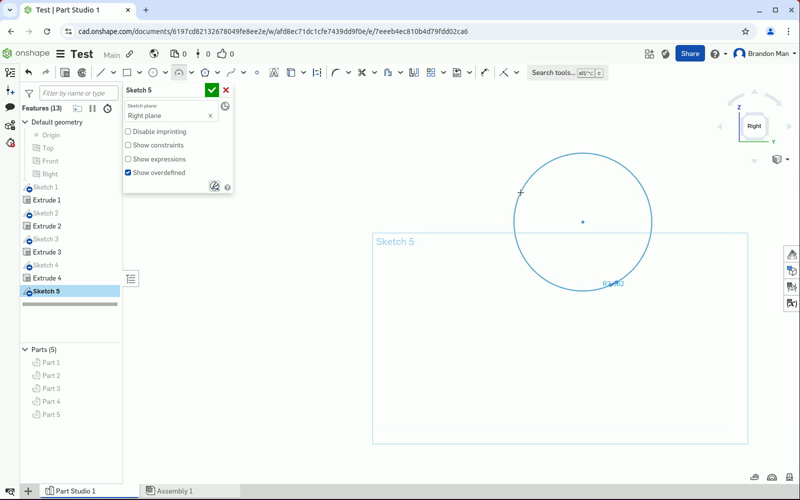
scroll(6)
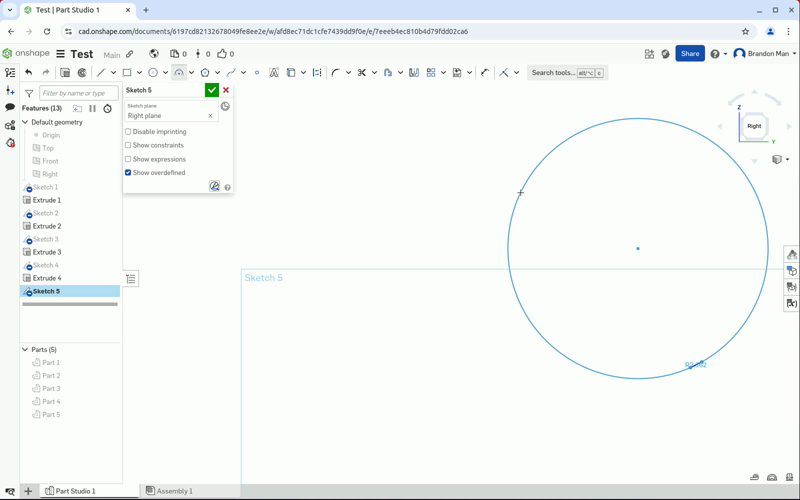
click(520, 192)
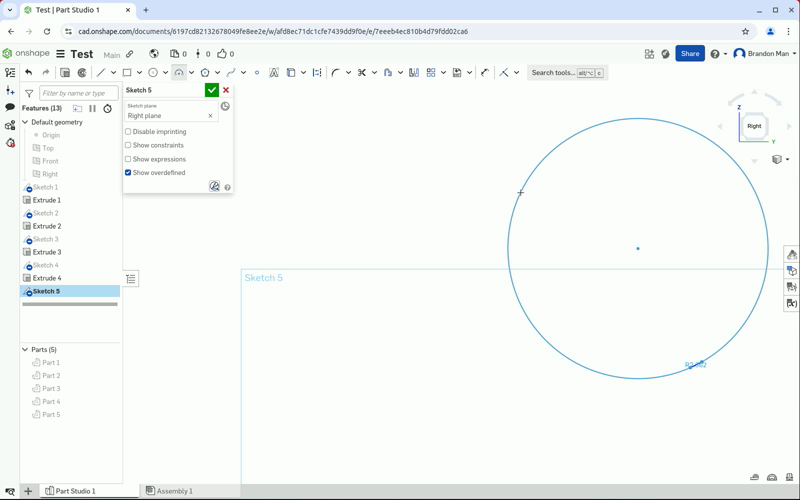
scroll(-6)
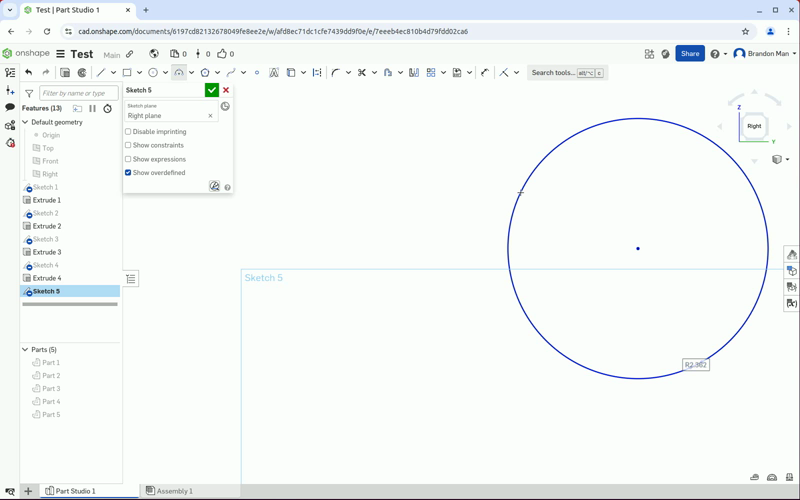
scroll(-6)
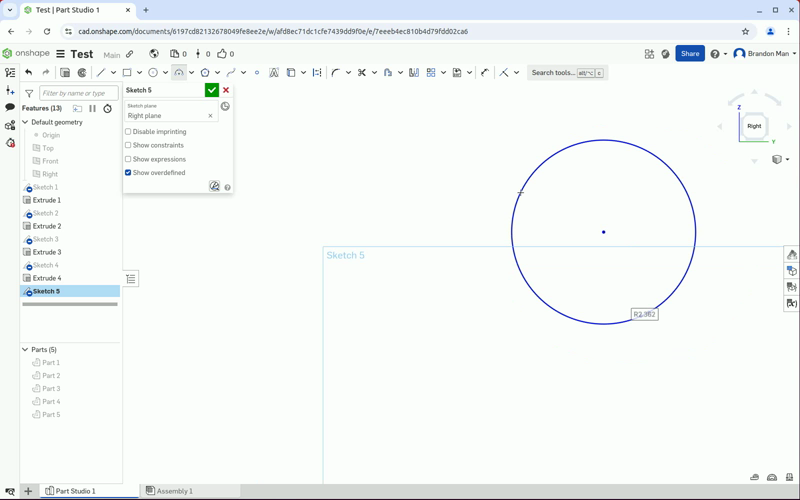
scroll(-6)
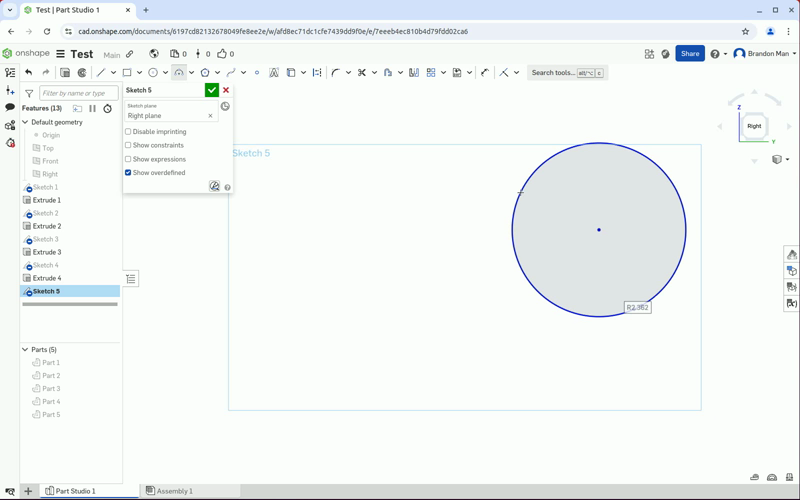
scroll(-6)
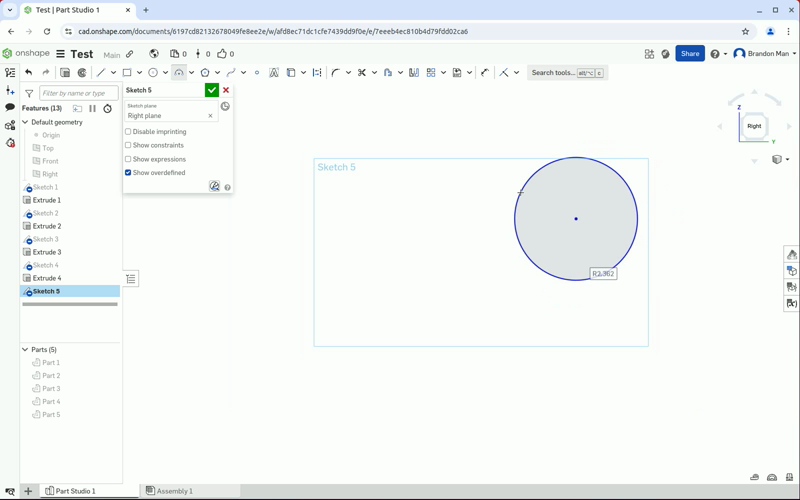
scroll(-6)
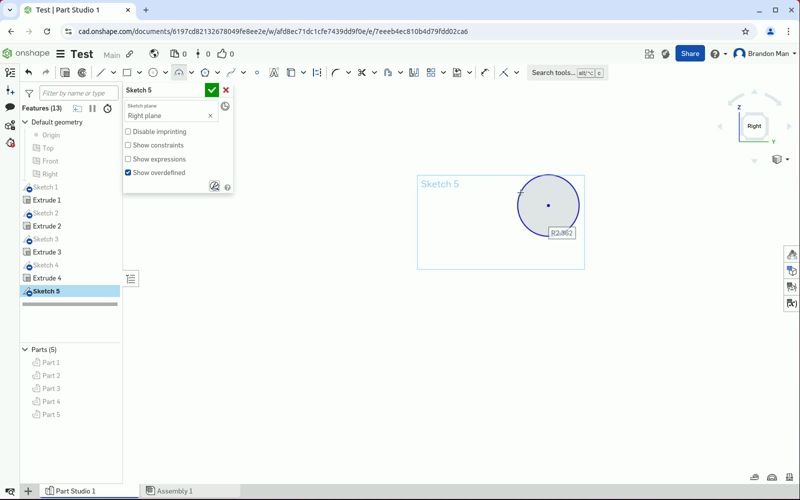
scroll(-6)
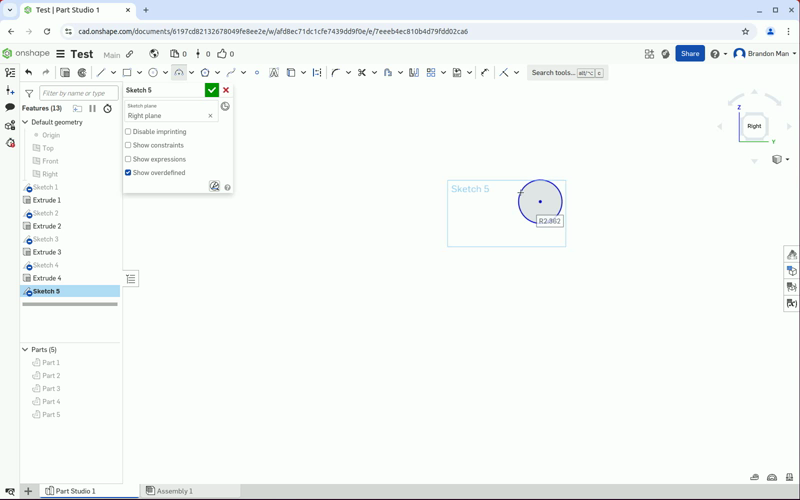
scroll(-6)
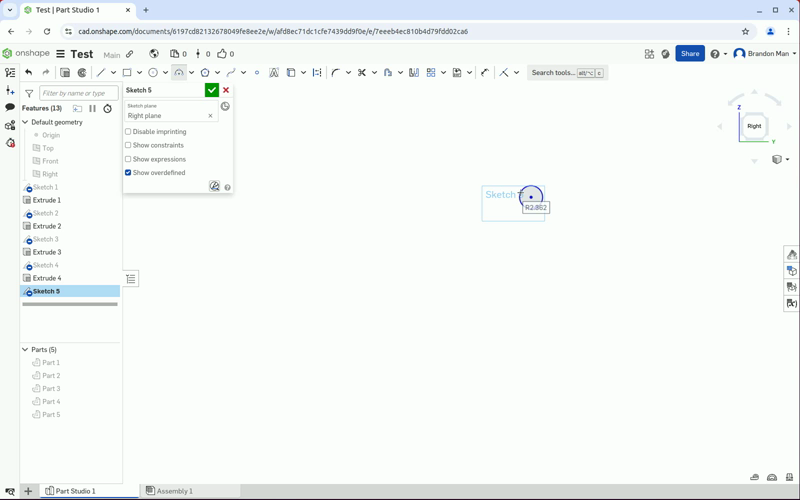
key_up(shift)
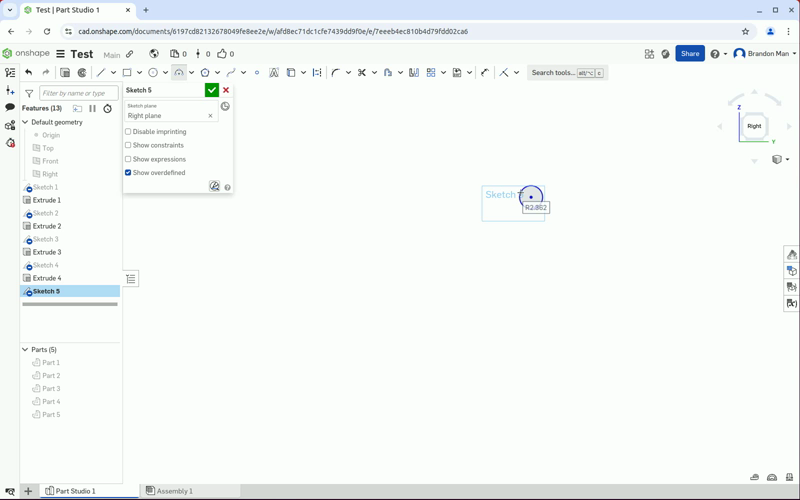
key(esc)
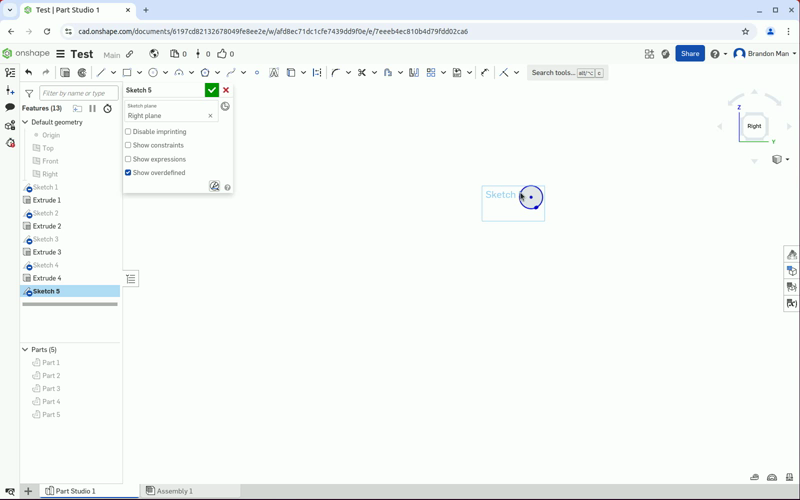
key(c)
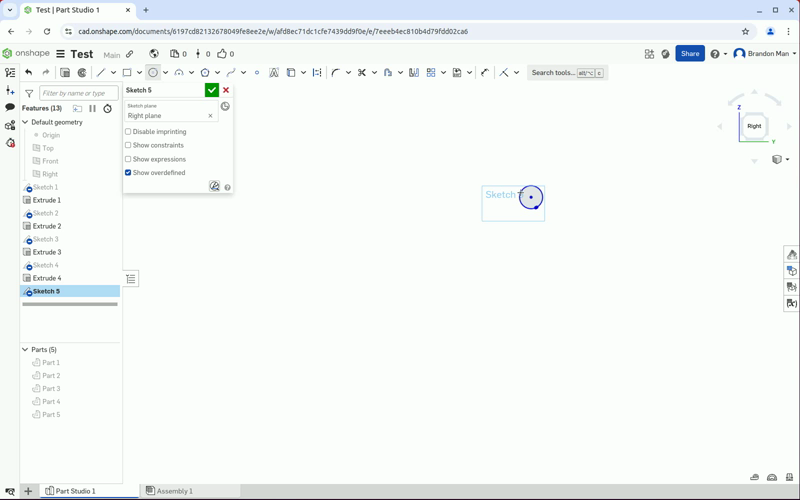
key_down(shift)
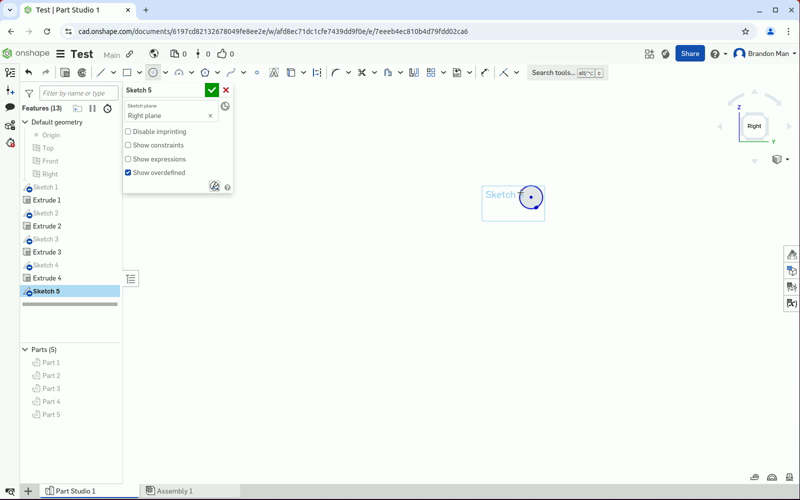
mouse_move(526, 197)
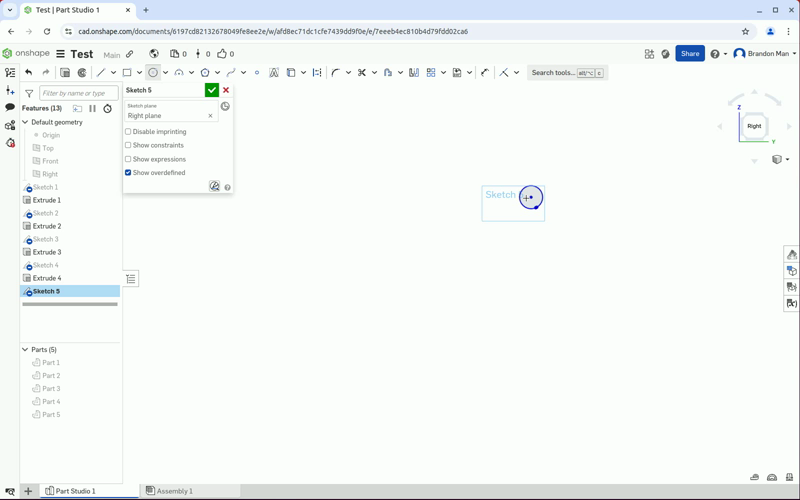
scroll(6)
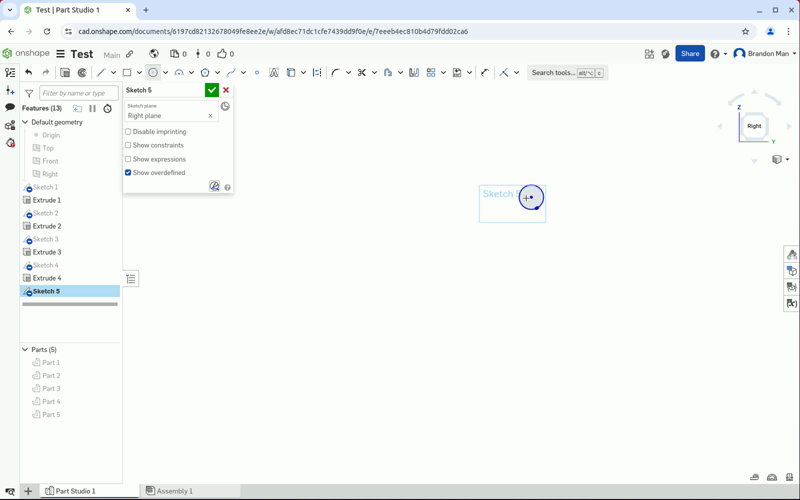
scroll(6)
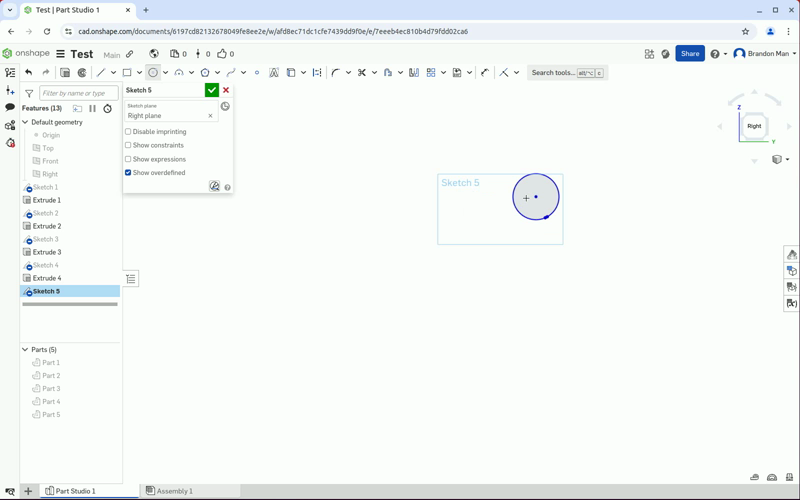
scroll(6)
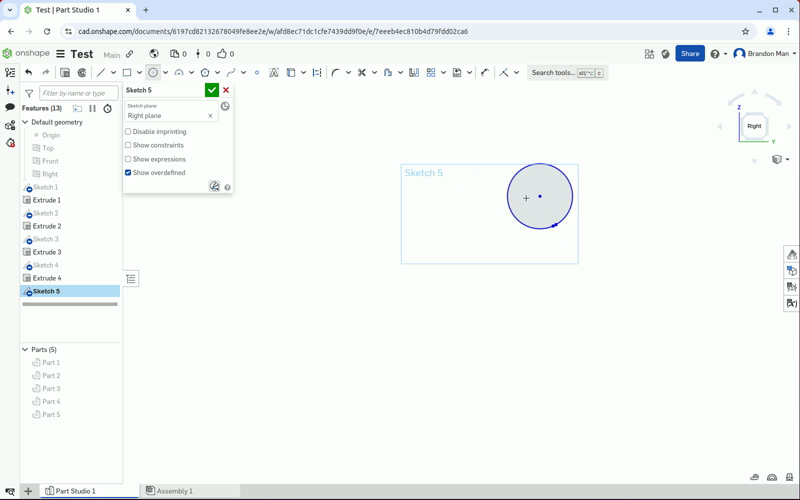
scroll(6)
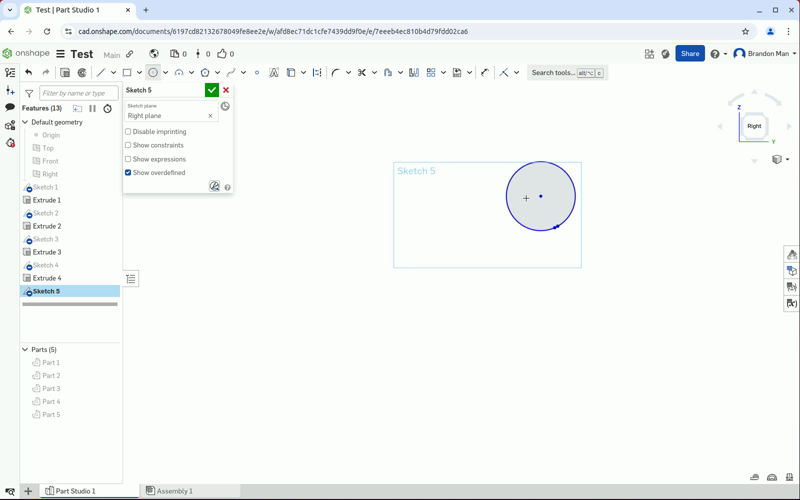
scroll(6)
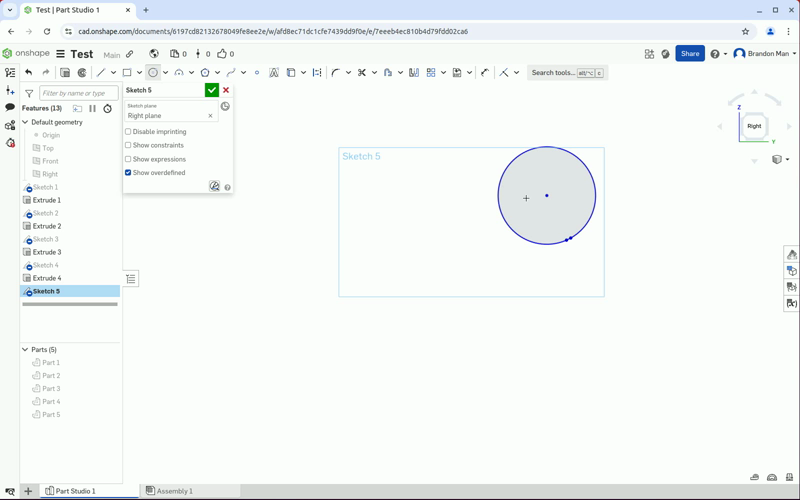
scroll(6)
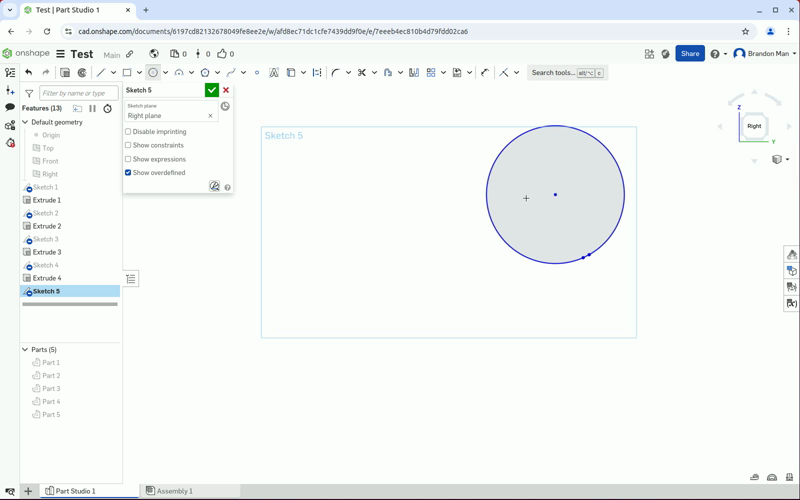
scroll(6)
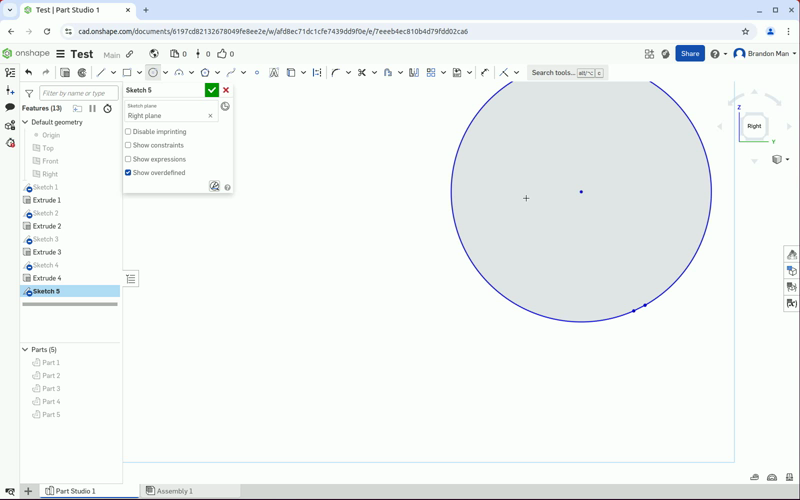
click(526, 197)
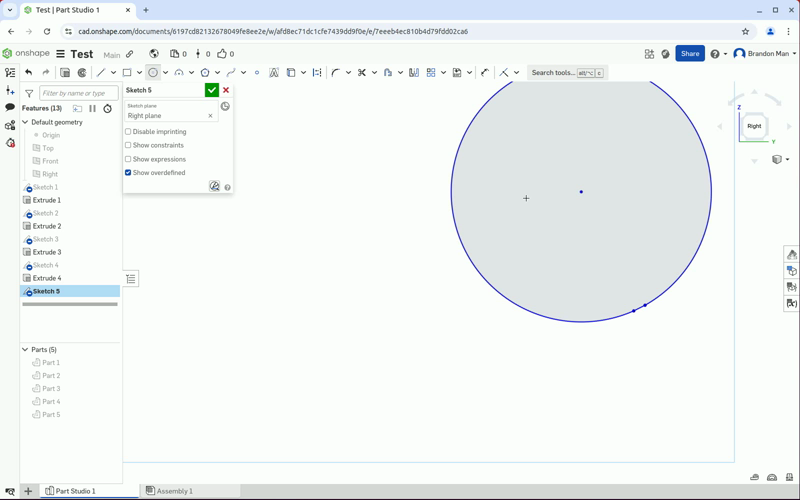
scroll(-6)
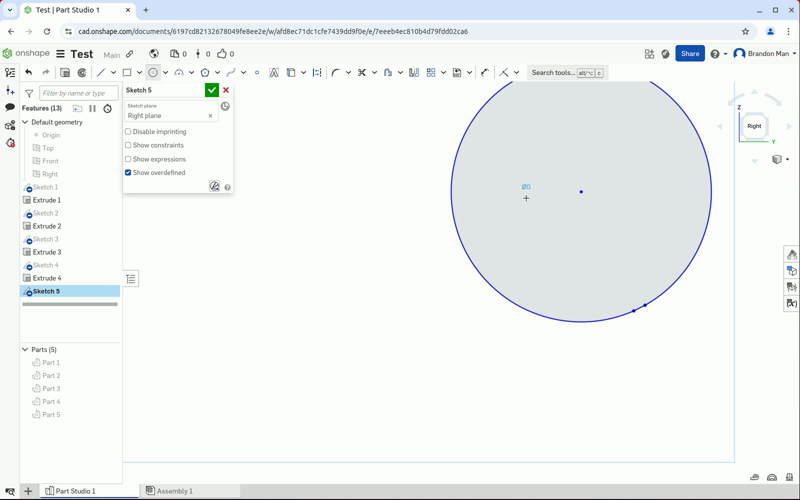
scroll(-6)
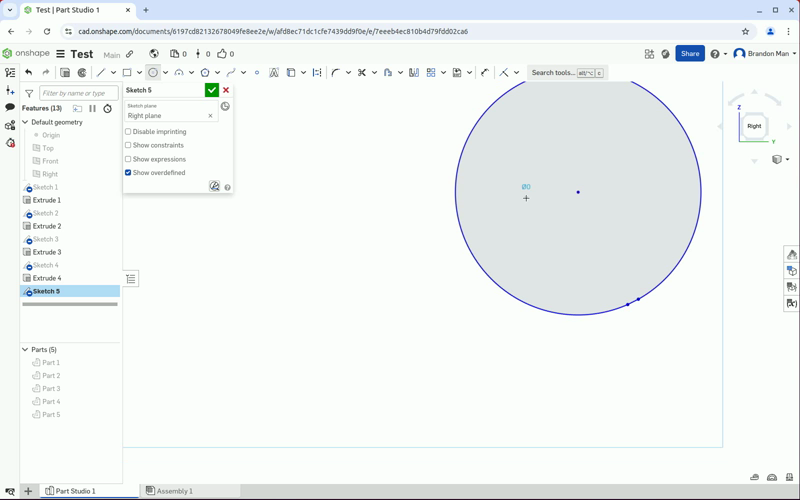
scroll(-6)
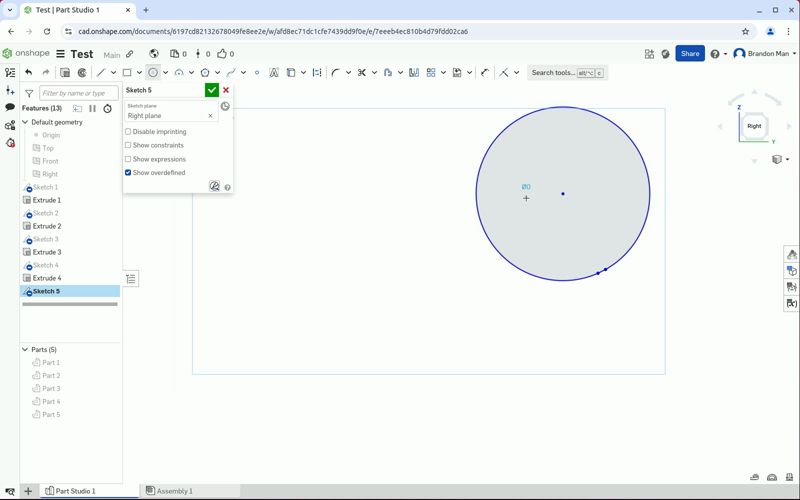
scroll(-6)
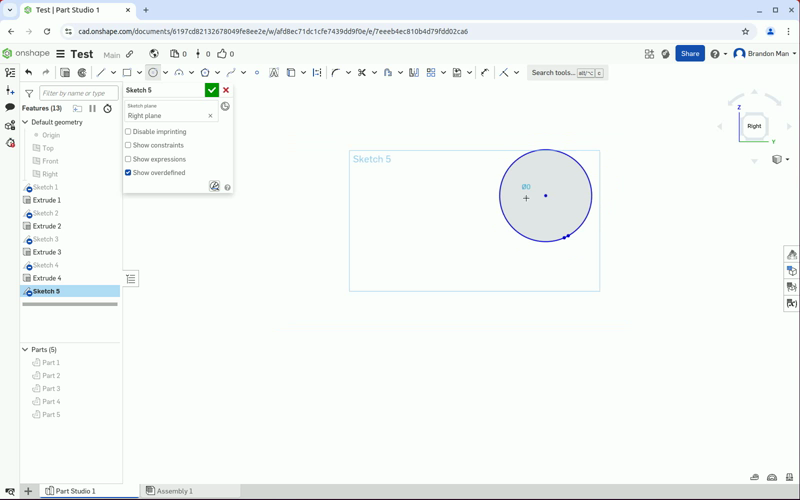
scroll(-6)
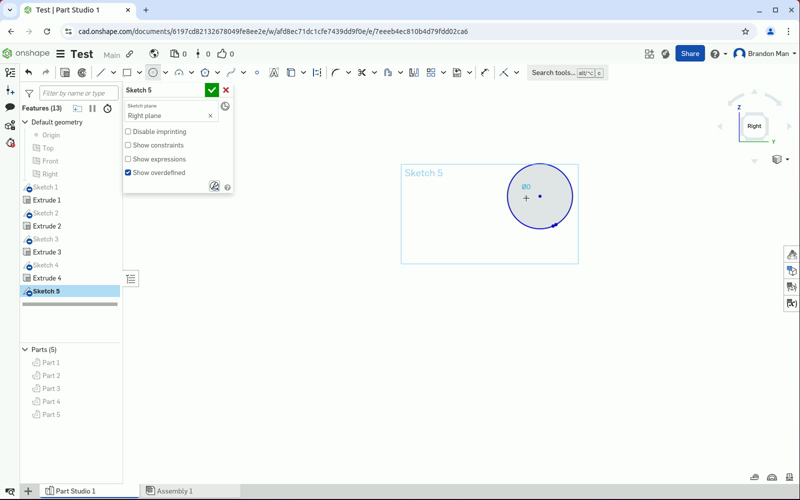
scroll(-6)
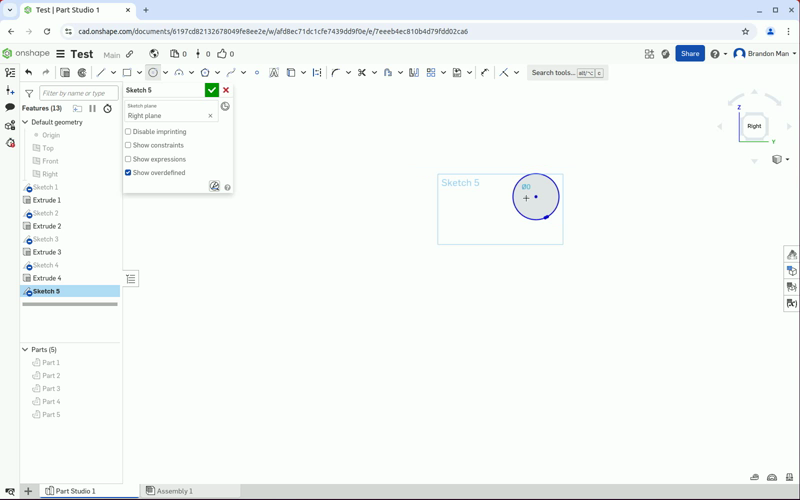
scroll(-6)
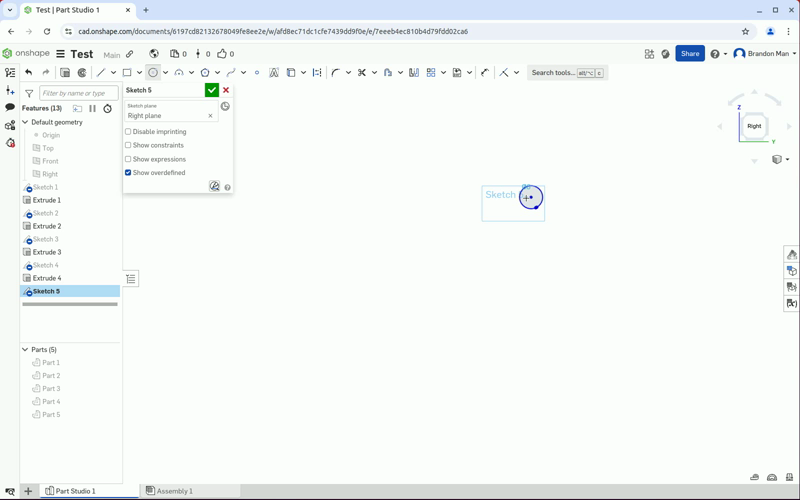
key_up(shift)
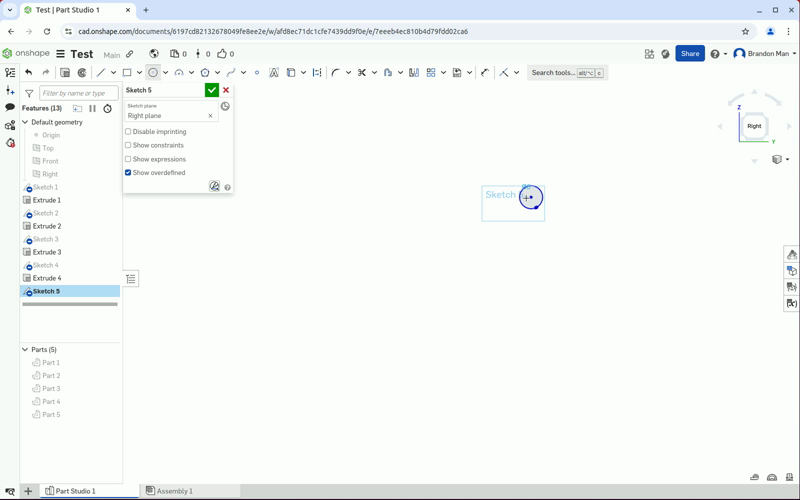
mouse_move(533, 197)
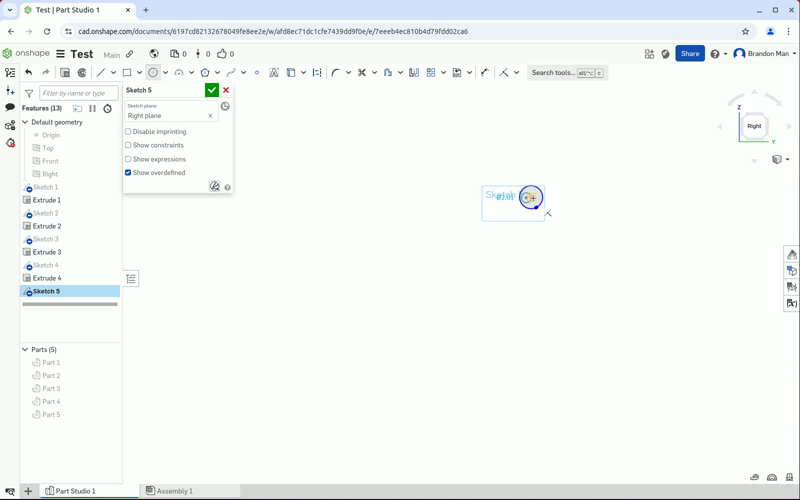
click(533, 197)
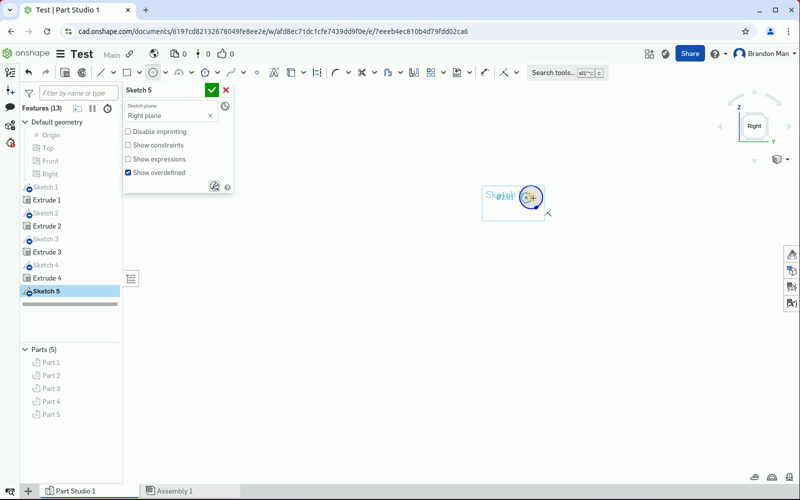
key(esc)
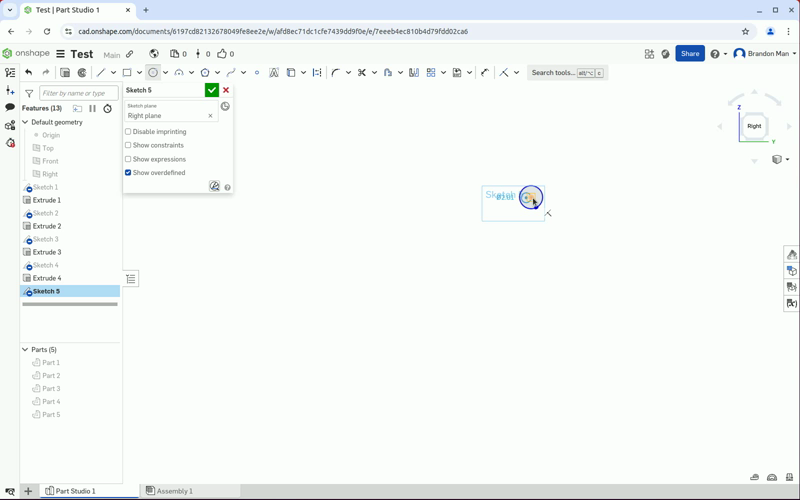
mouse_move(523, 209)
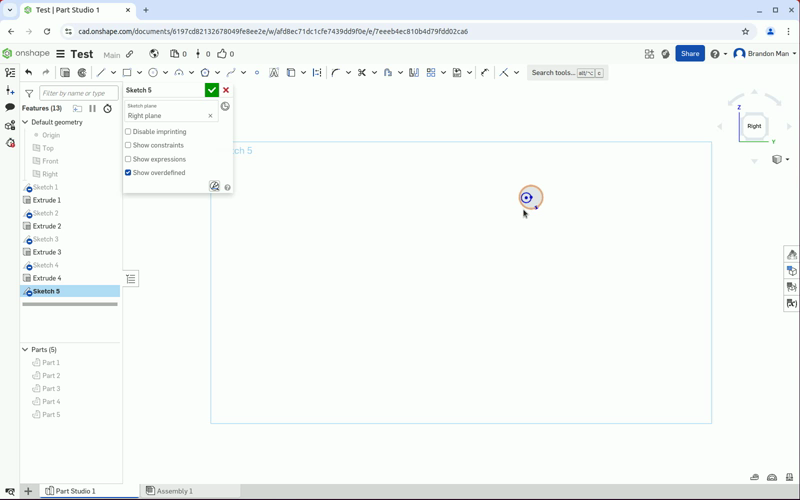
scroll(6)
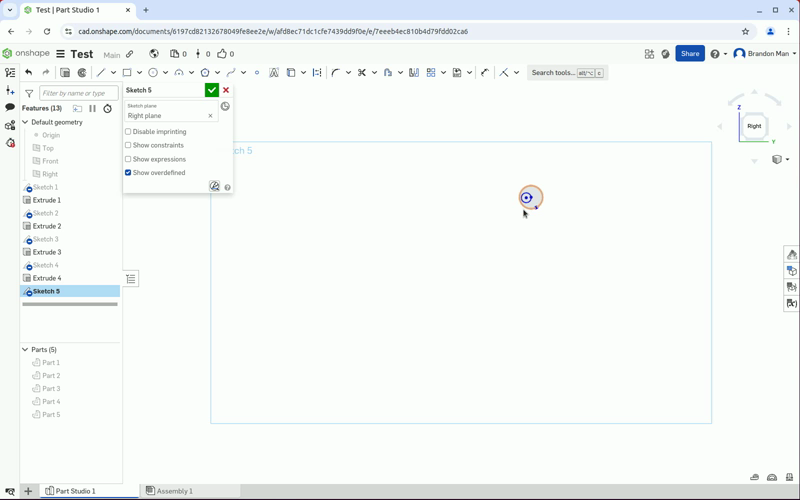
scroll(6)
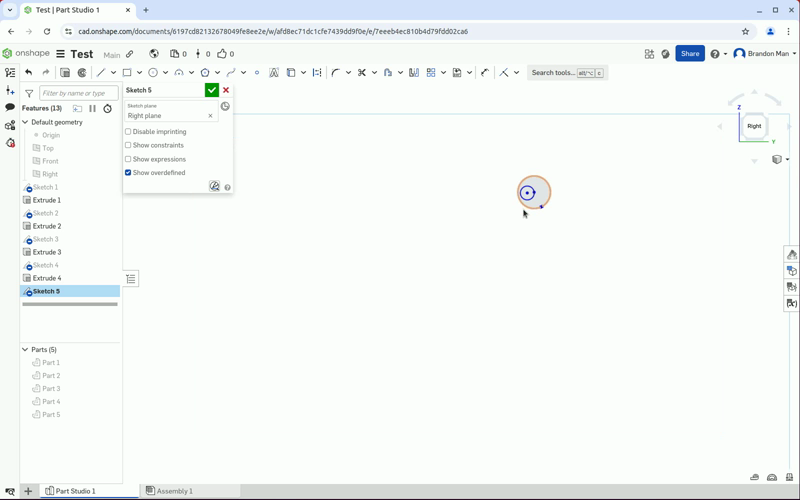
scroll(6)
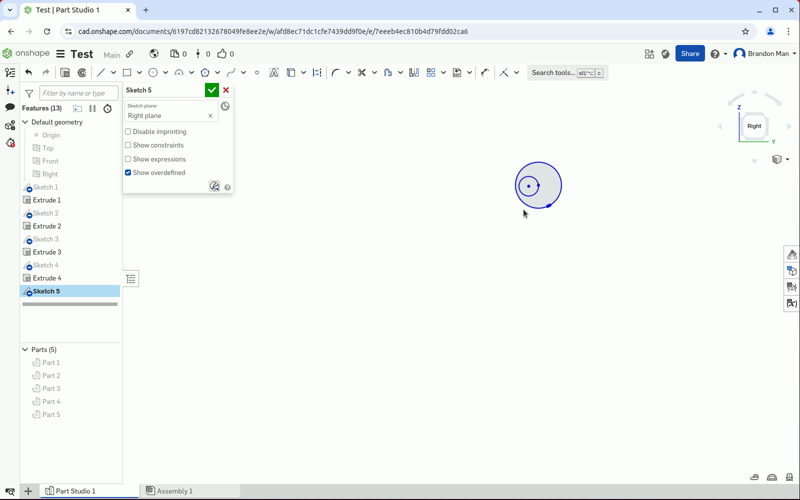
scroll(6)
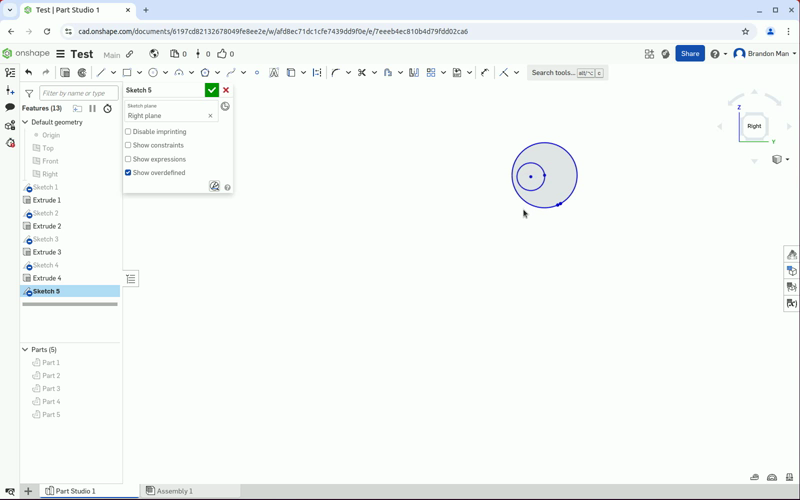
scroll(6)
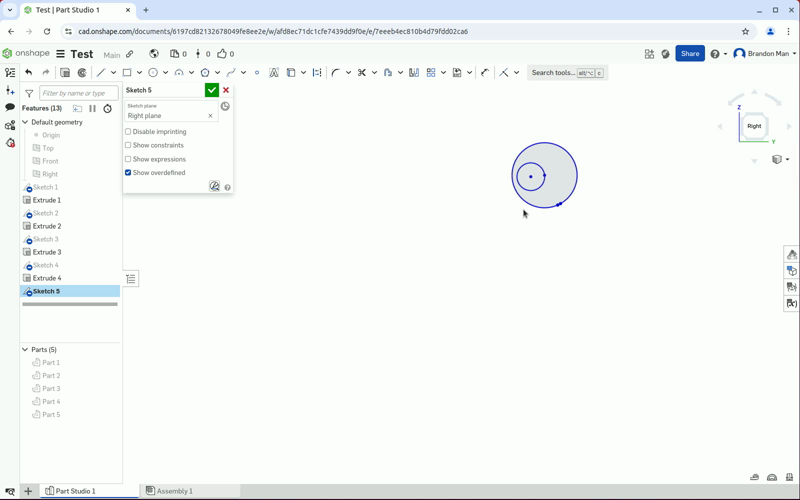
scroll(6)
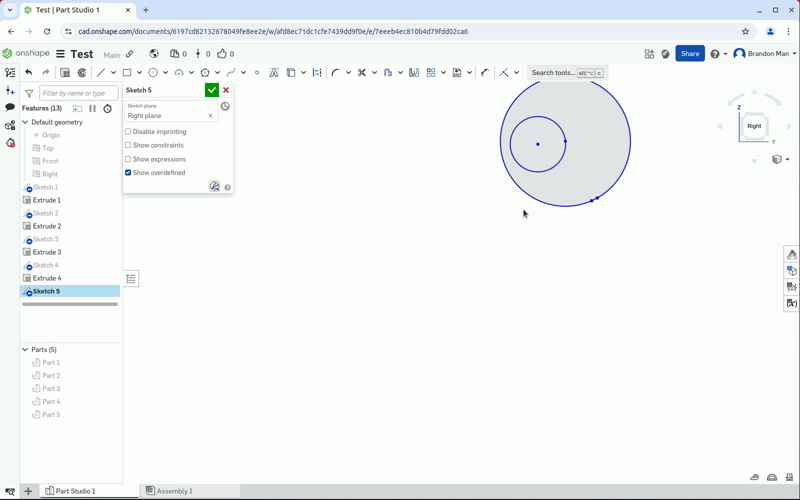
scroll(6)
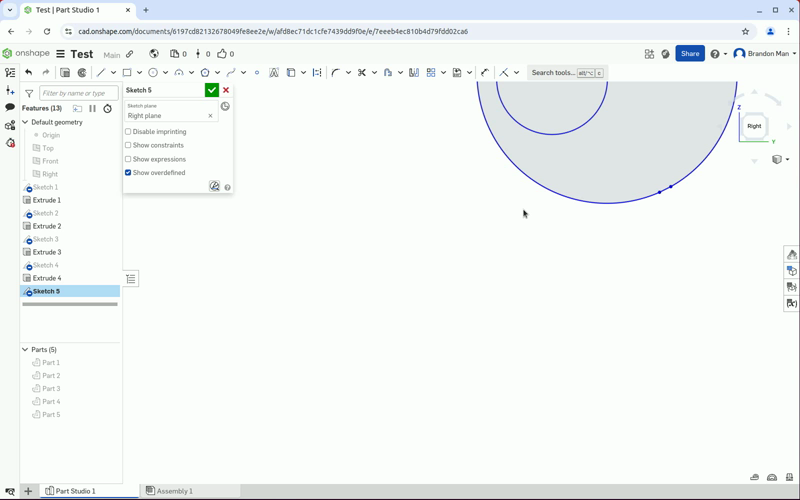
click(523, 209)
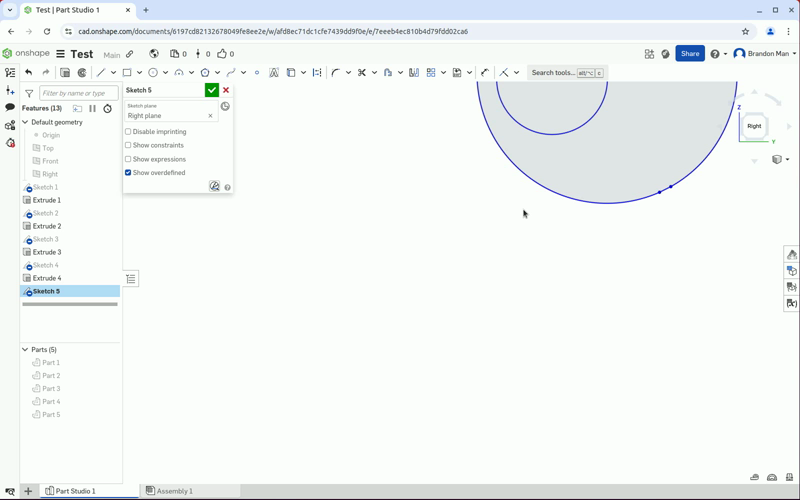
scroll(-6)
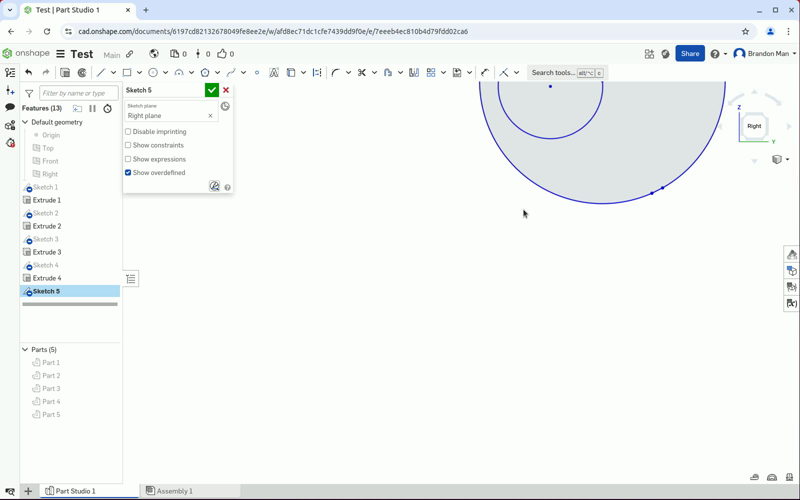
scroll(-6)
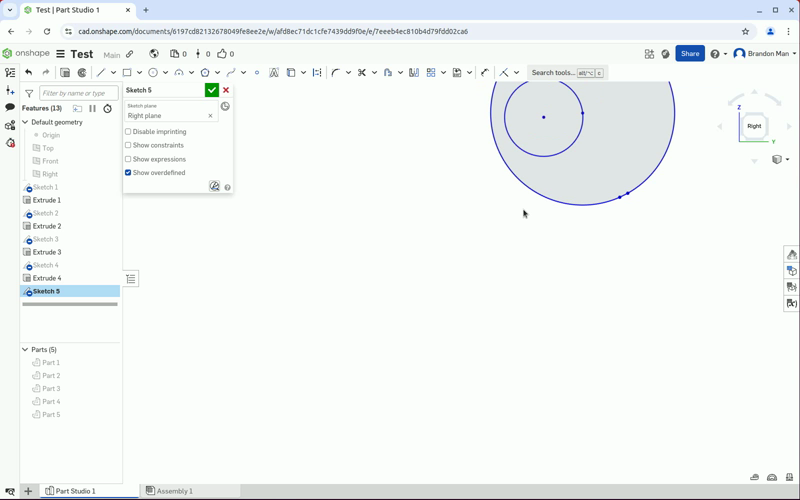
scroll(-6)
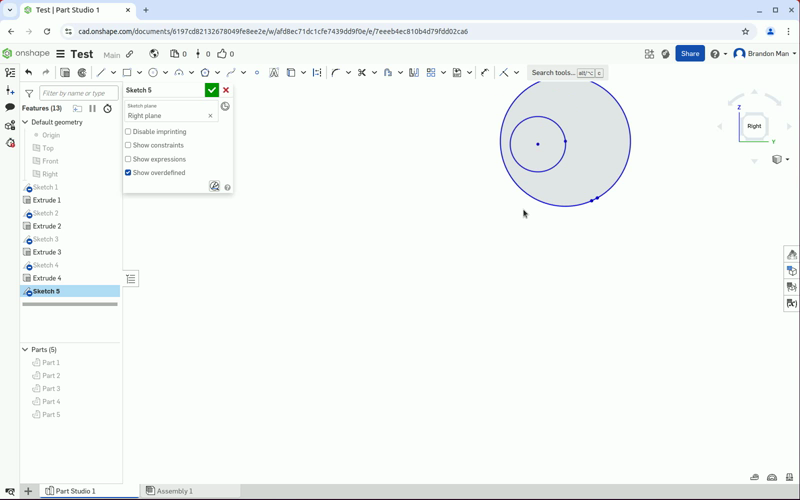
scroll(-6)
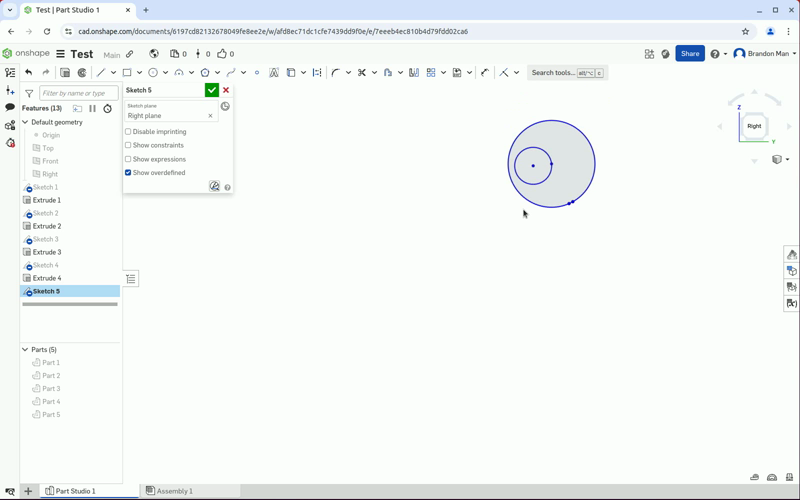
scroll(-6)
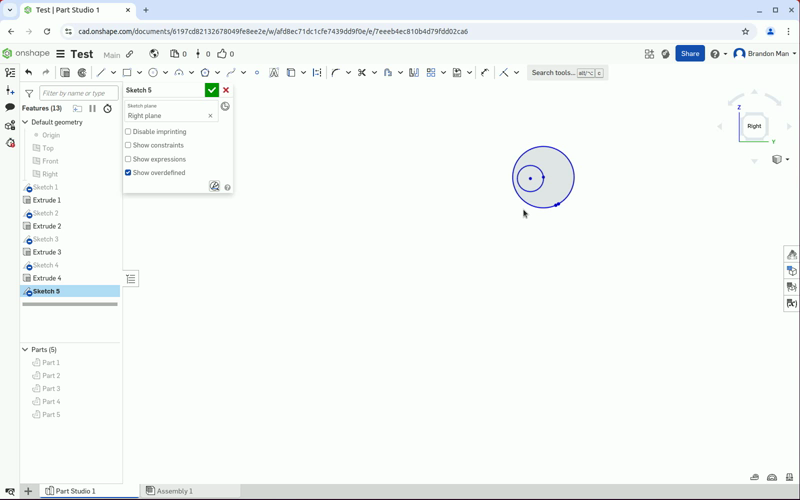
scroll(-6)
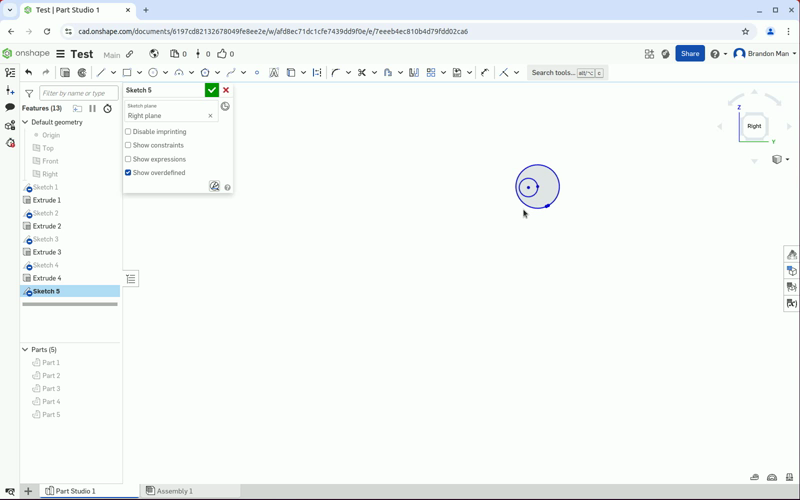
scroll(-6)
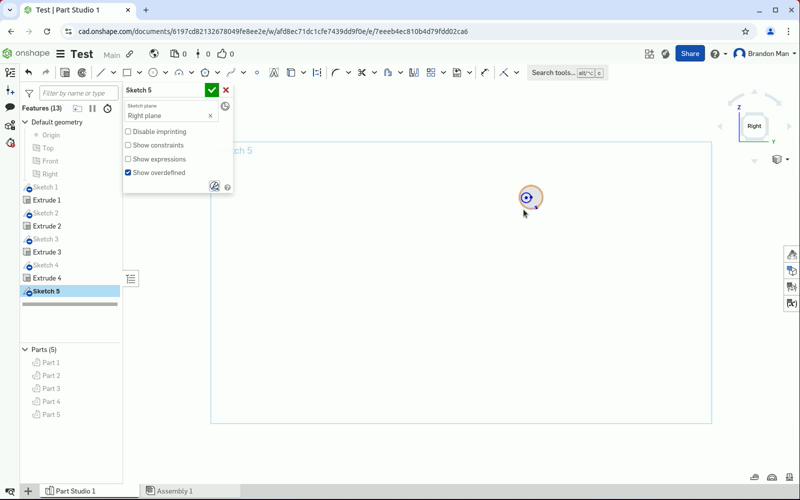
mouse_move(73, 352)
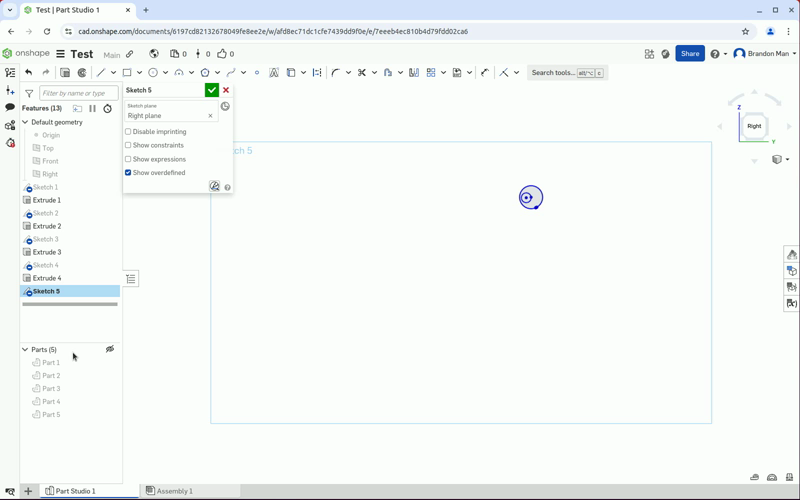
key(shift+y)
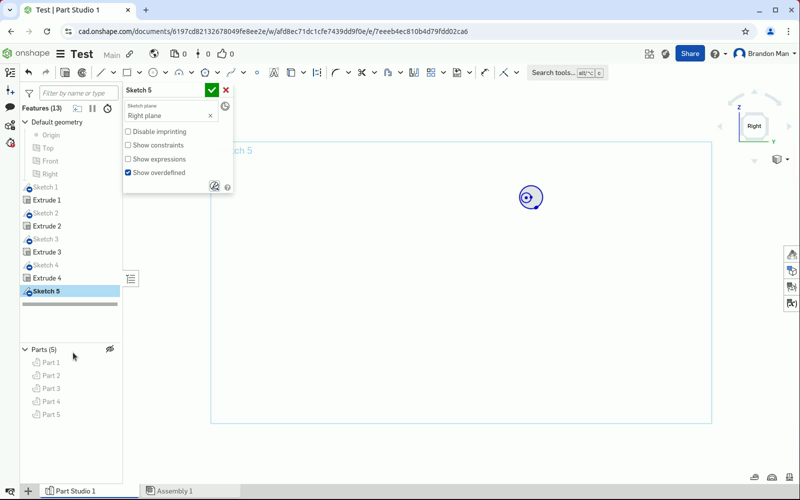
key(shift+e)
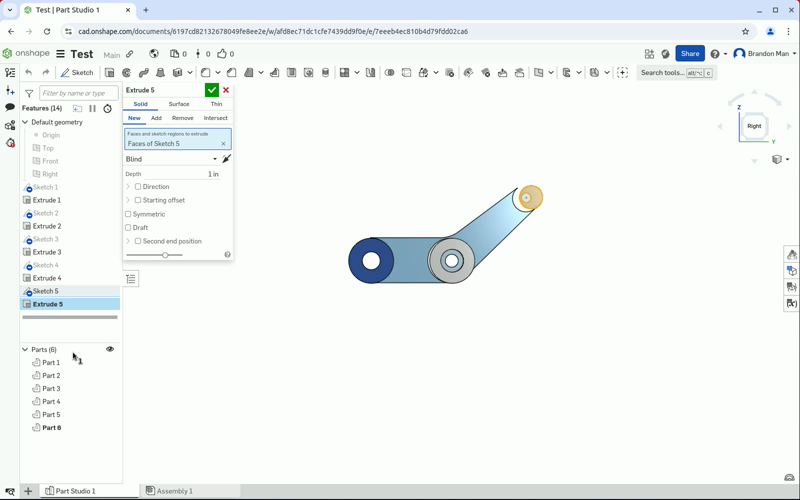
mouse_move(143, 106)
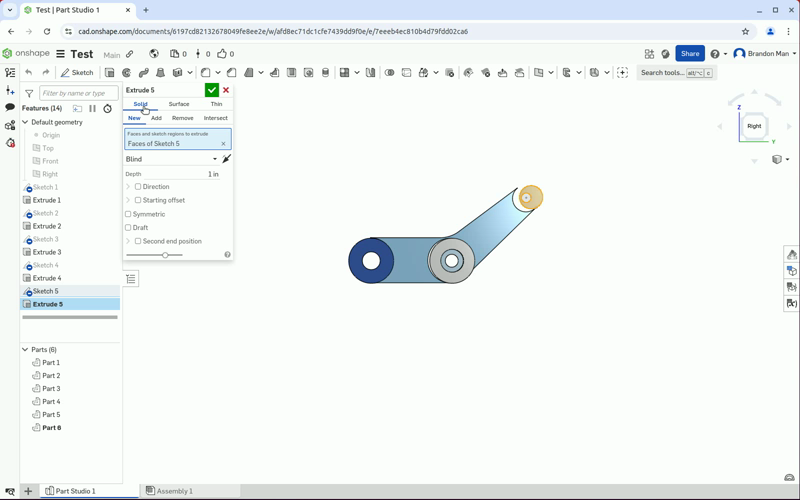
click(143, 106)
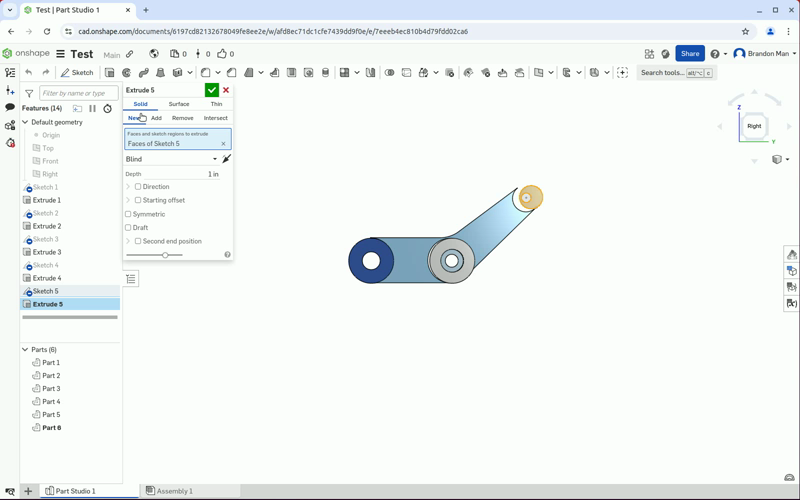
mouse_move(137, 120)
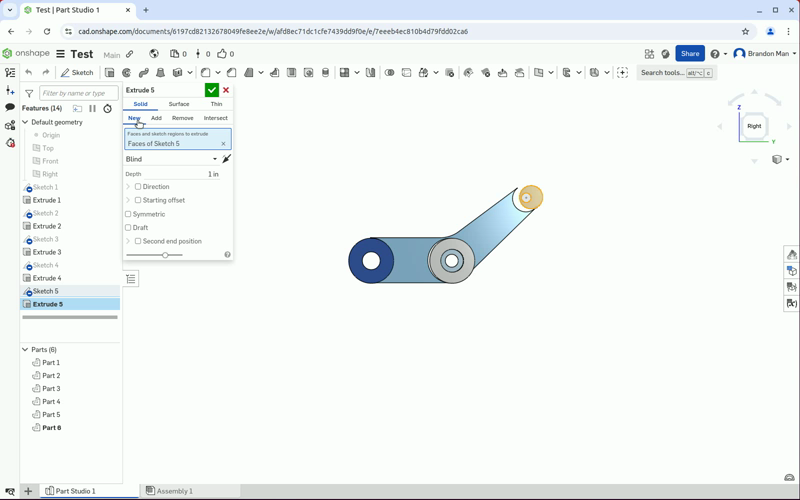
click(137, 120)
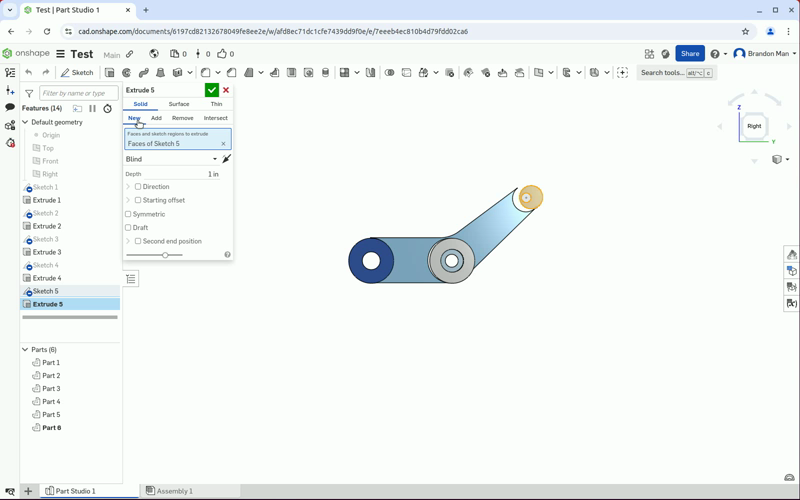
key(tab, 4)
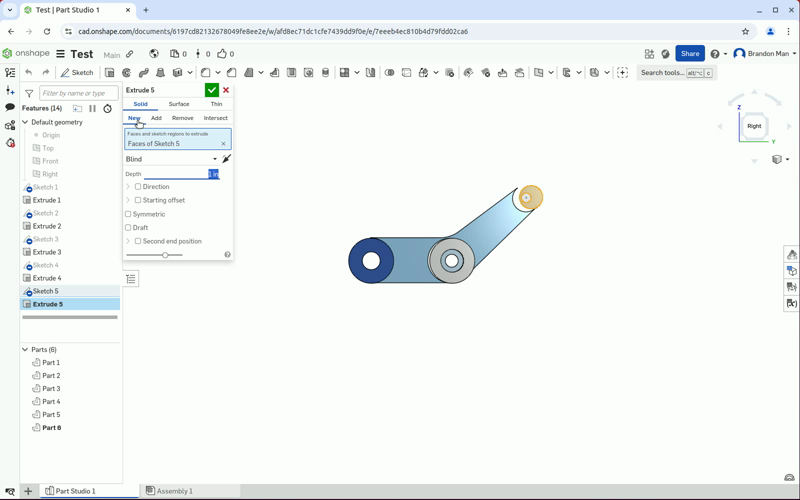
text(2.407)
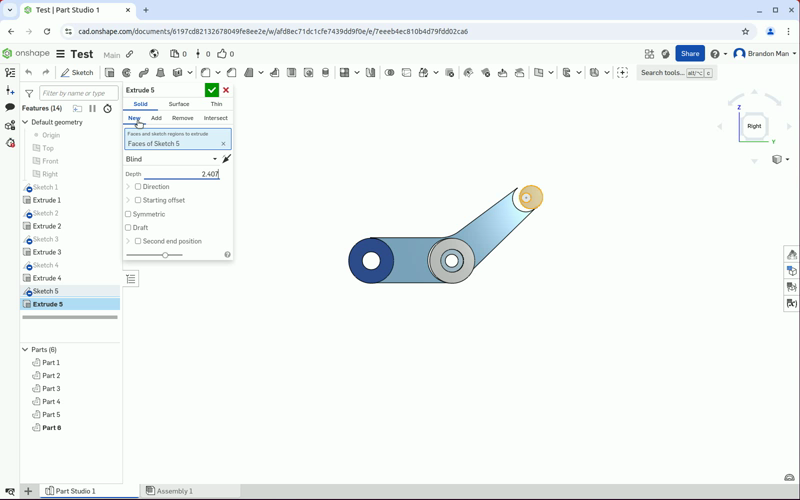
key(tab, 3)
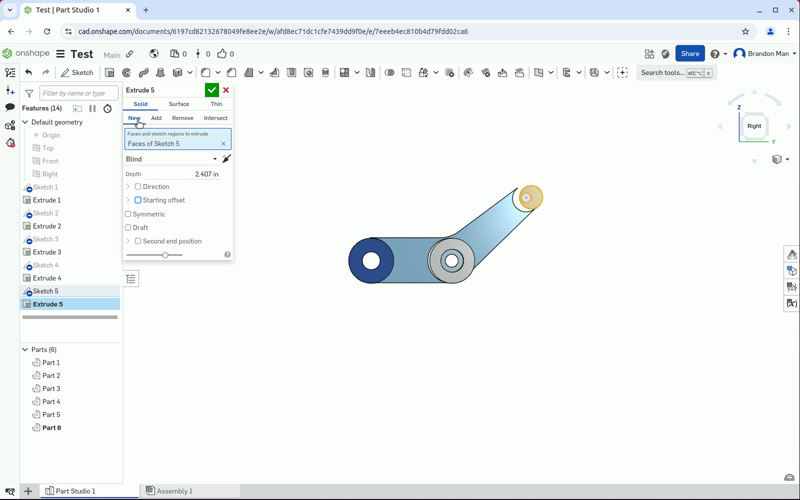
key(tab, 2)
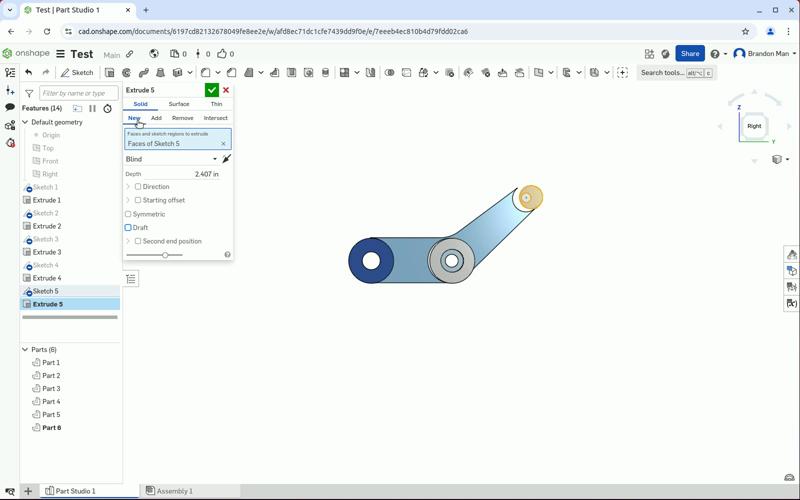
key(space)
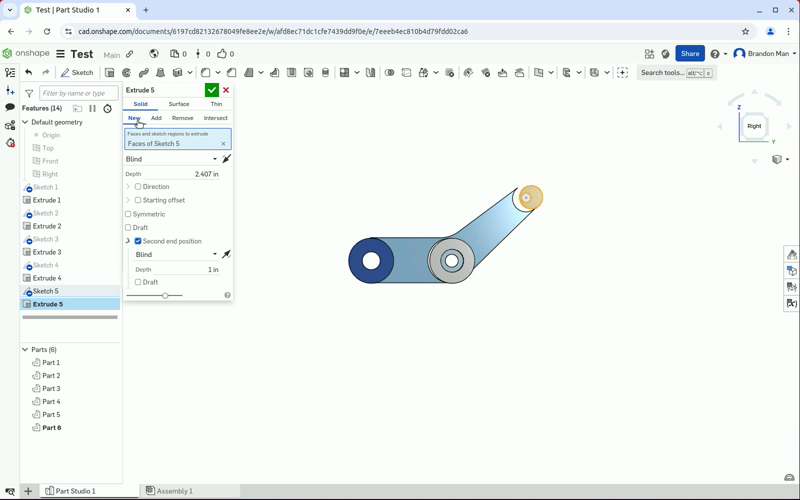
key(tab, 3)
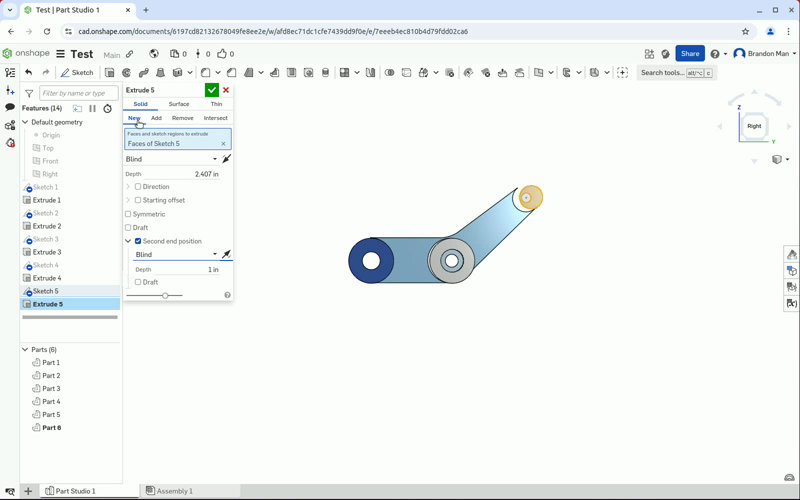
text(5.055)
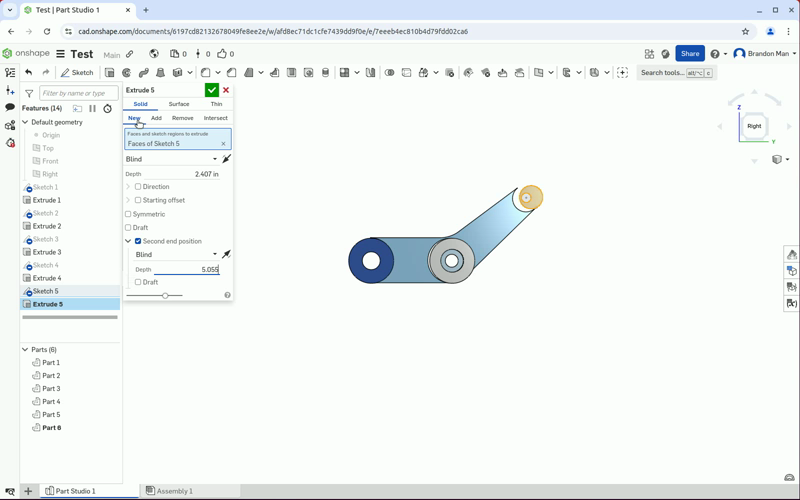
key(enter)
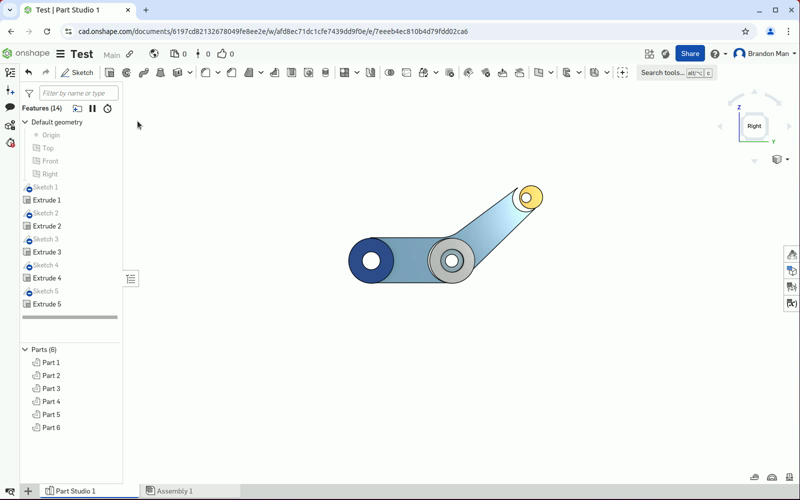
key(shift+h)
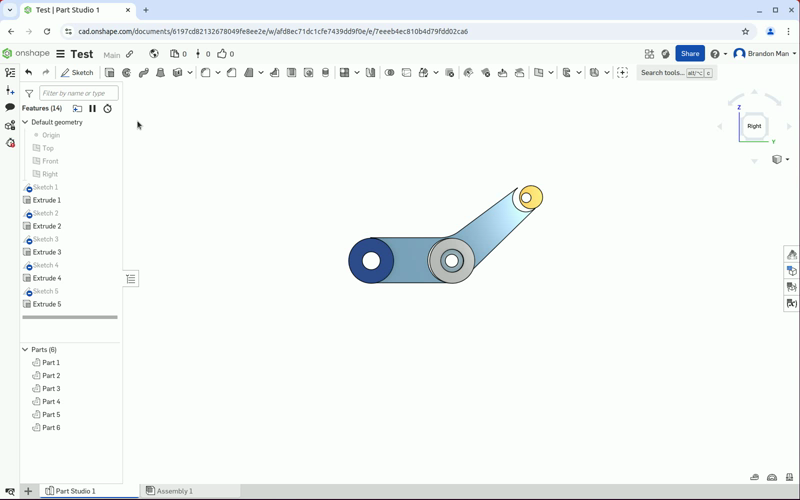
key(shift+h)
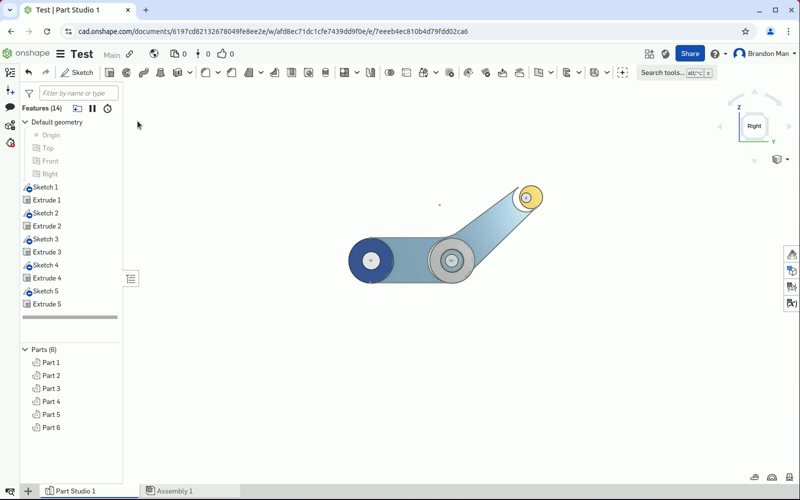
key(shift+7)
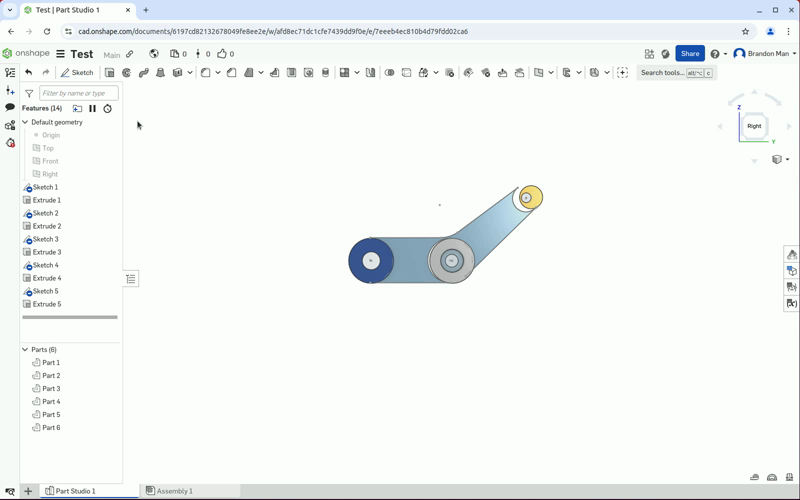
key(right, 2)
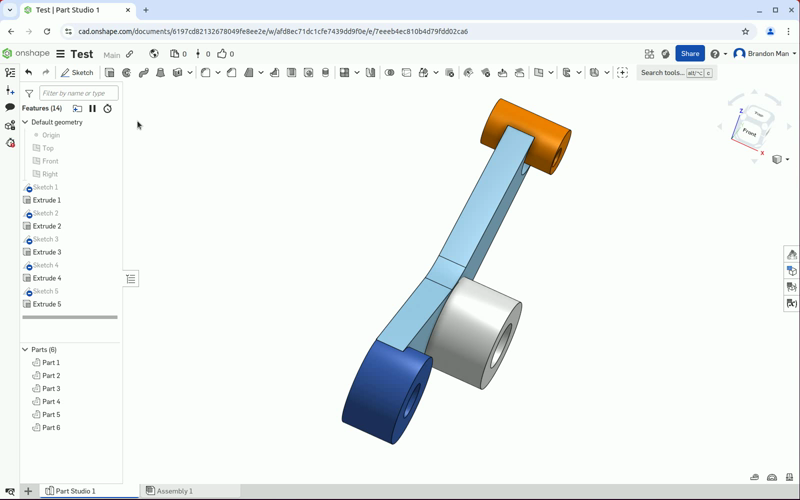
key(down, 2)
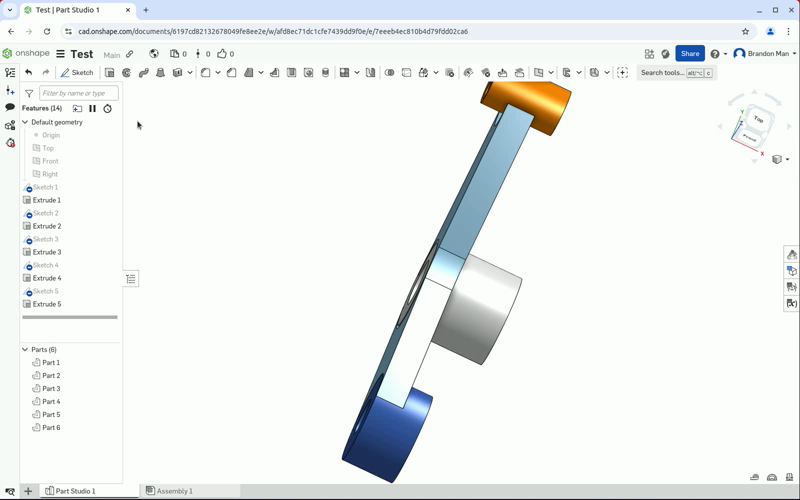
key(up, 2)
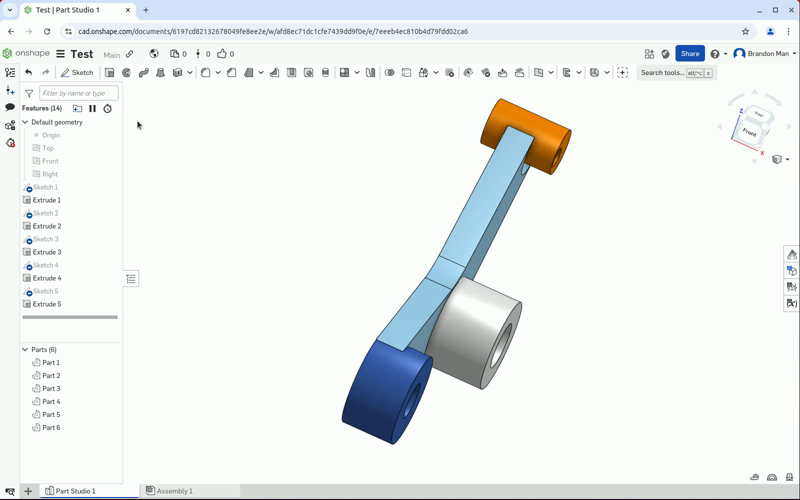
key(left, 2)
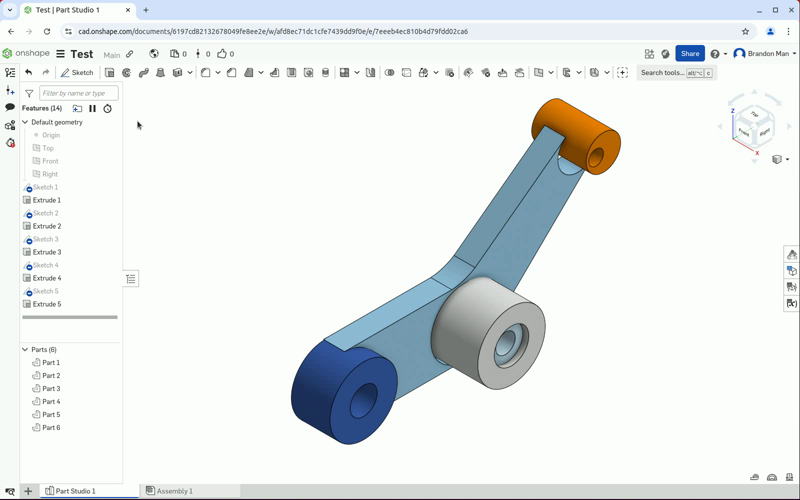
mouse_move(73, 189)
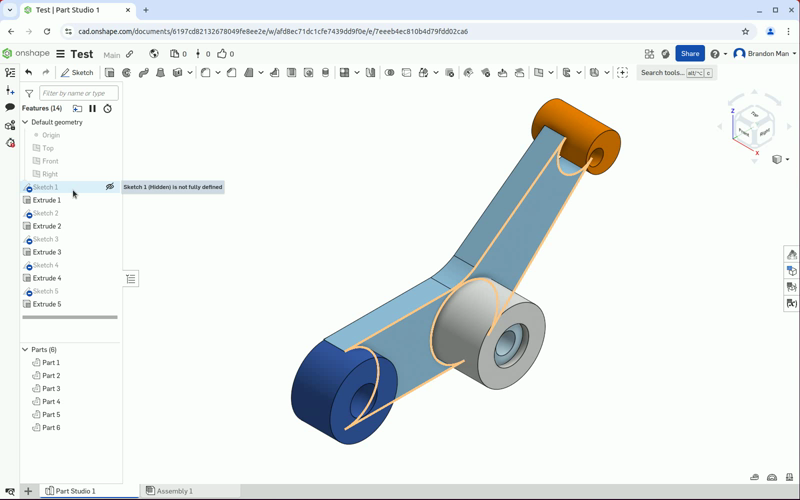
click(73, 189)